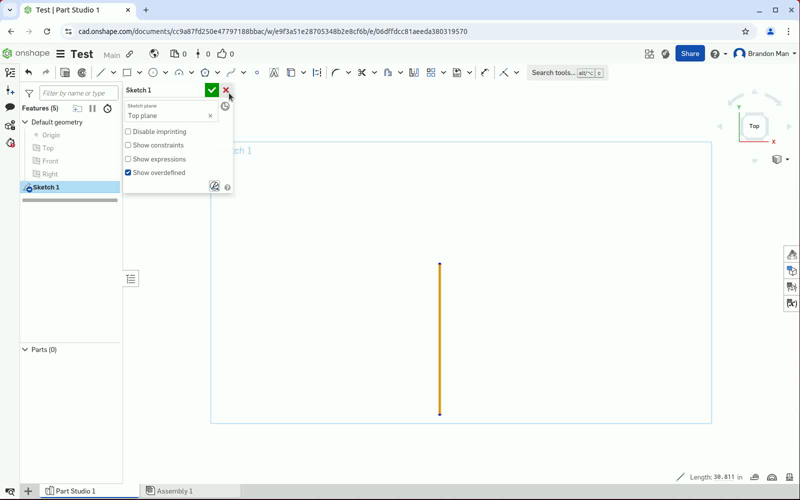
key(shift+h)
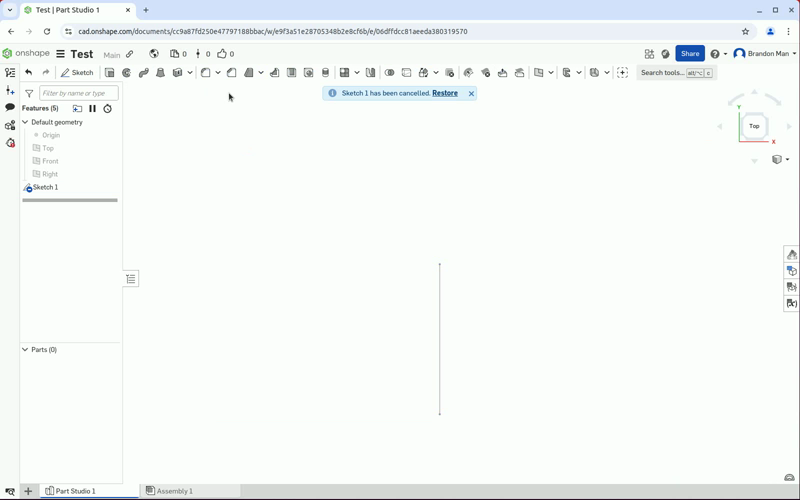
key(shift+s)
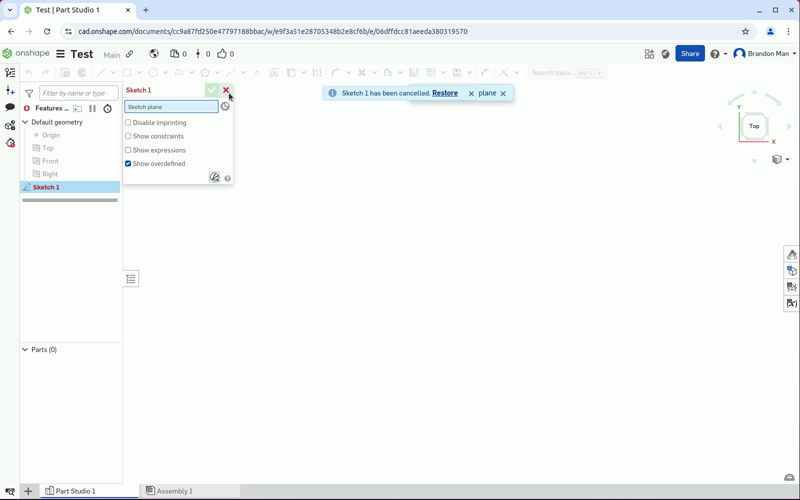
mouse_move(73, 150)
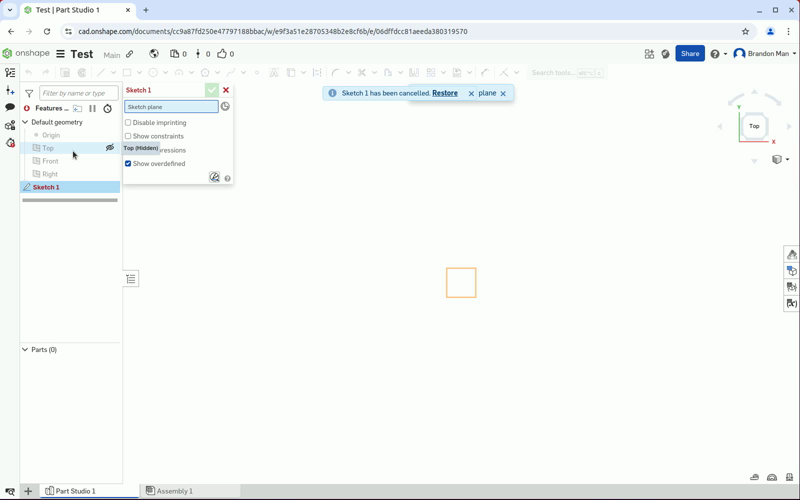
click(73, 150)
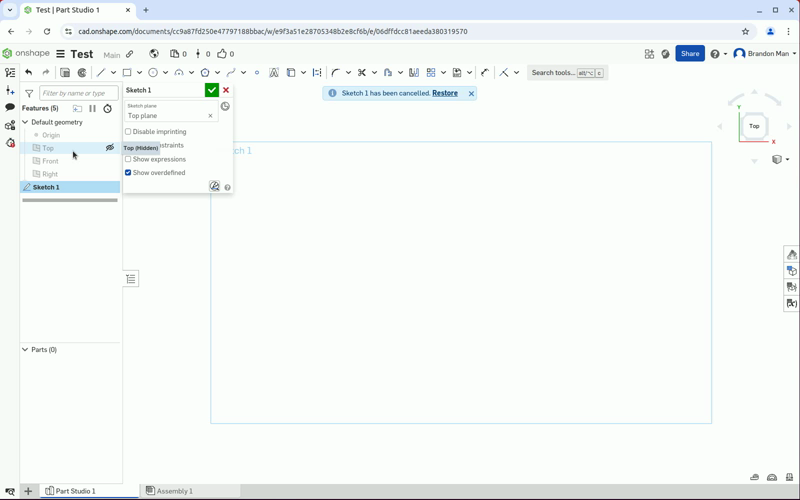
mouse_move(73, 352)
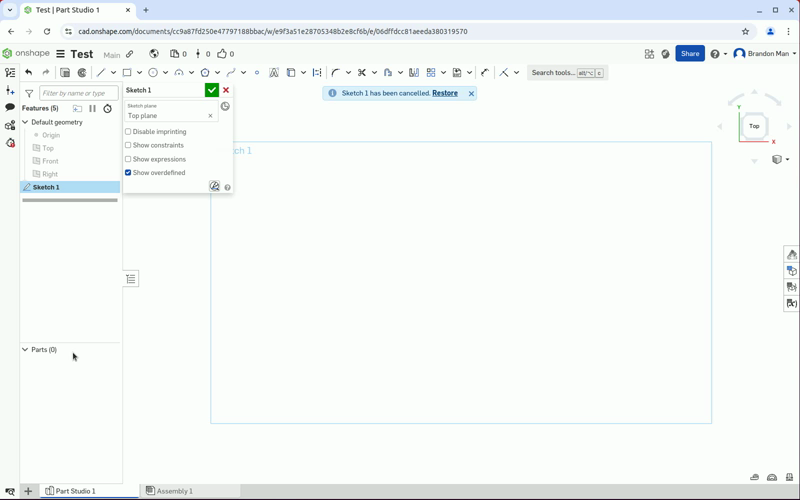
key(y)
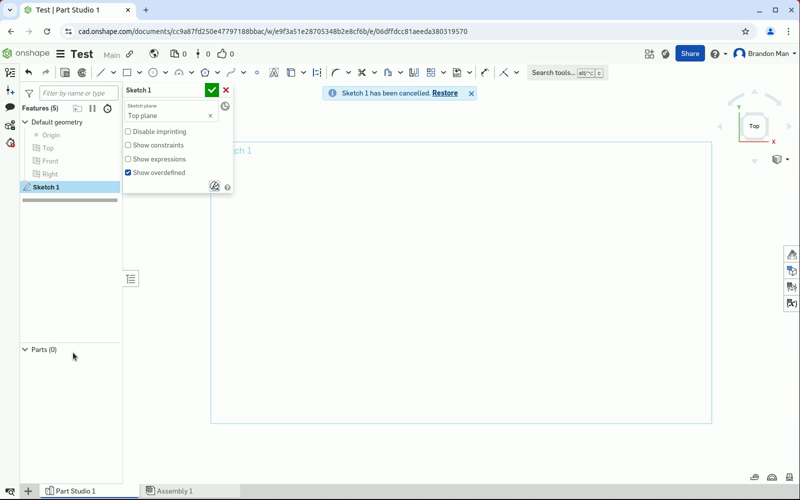
key(l)
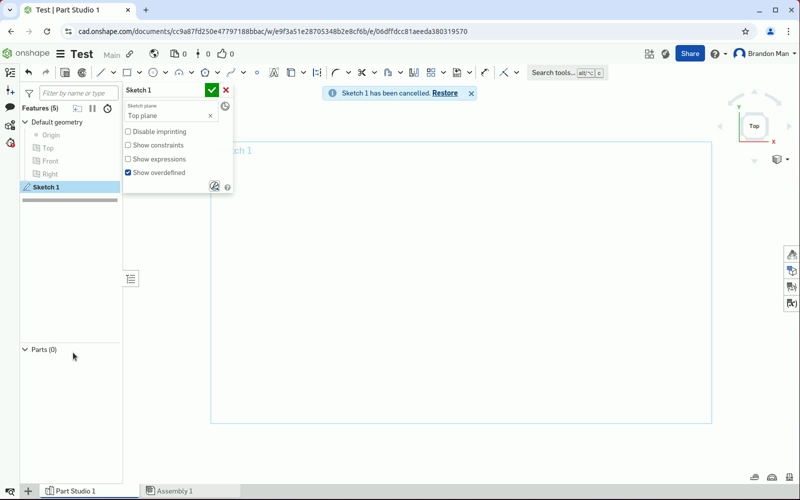
key_down(shift)
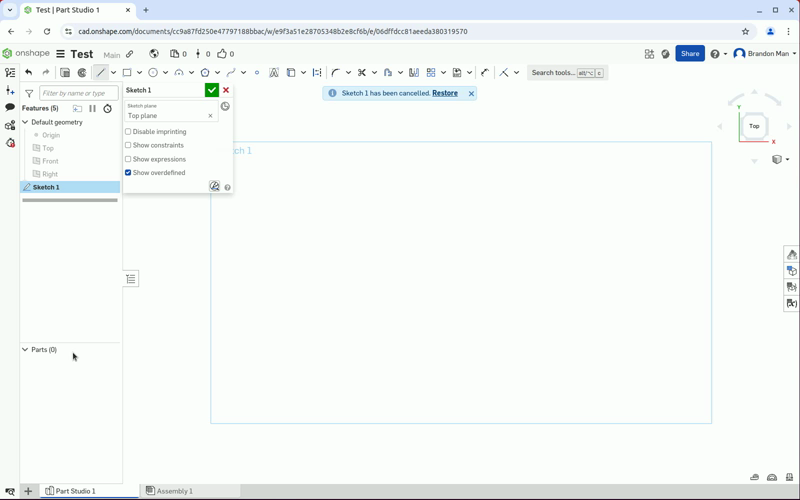
mouse_move(372, 278)
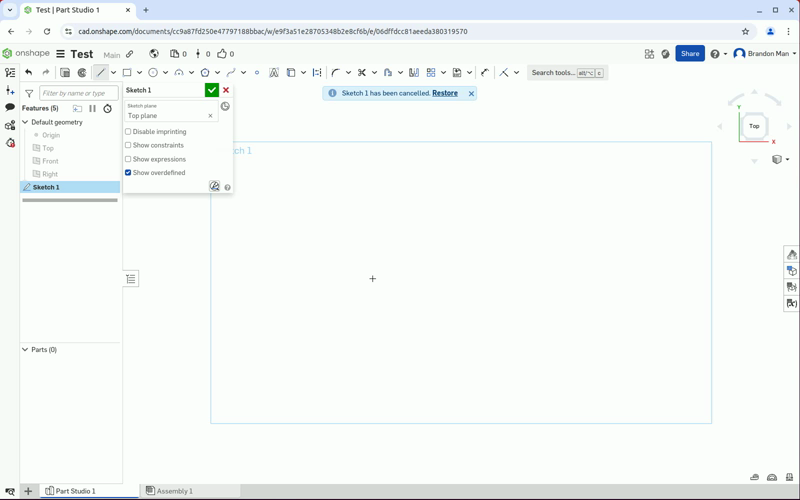
click(372, 278)
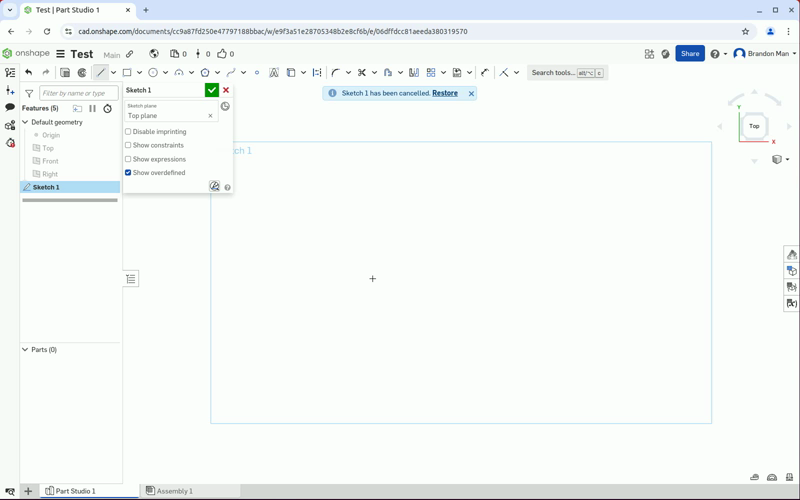
key_up(shift)
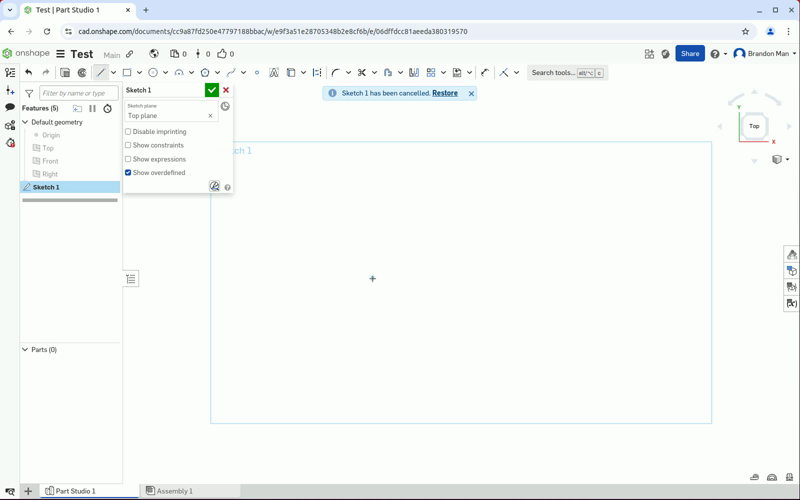
key_down(shift)
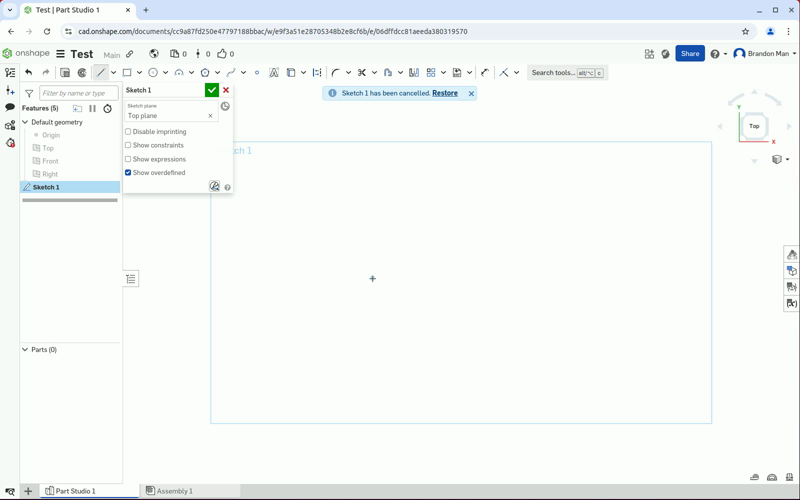
mouse_move(457, 278)
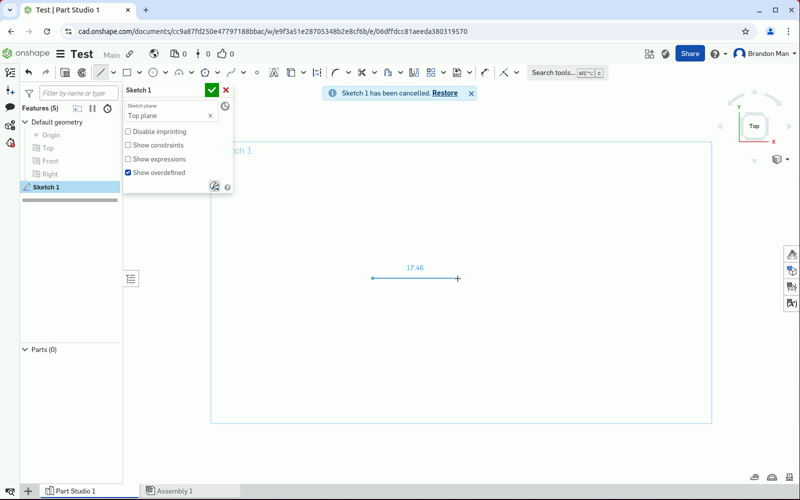
click(457, 278)
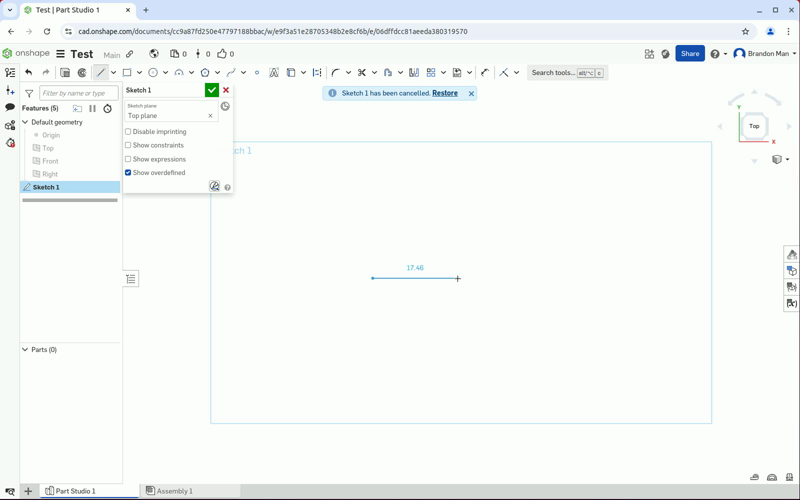
key_up(shift)
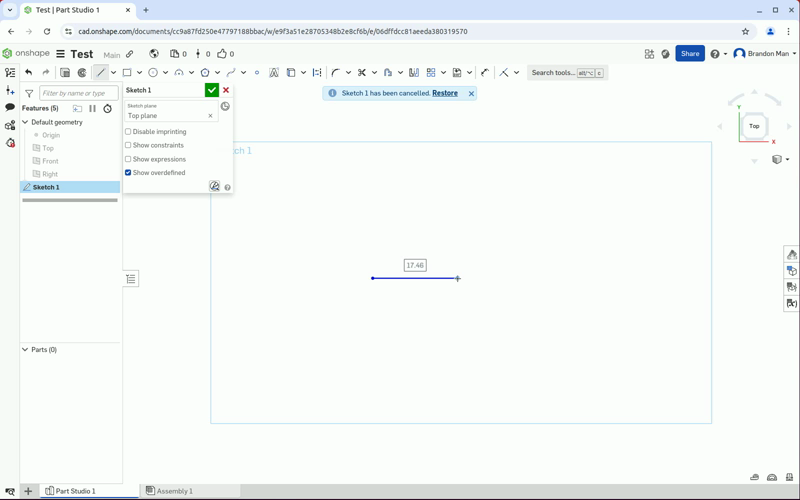
key_down(shift)
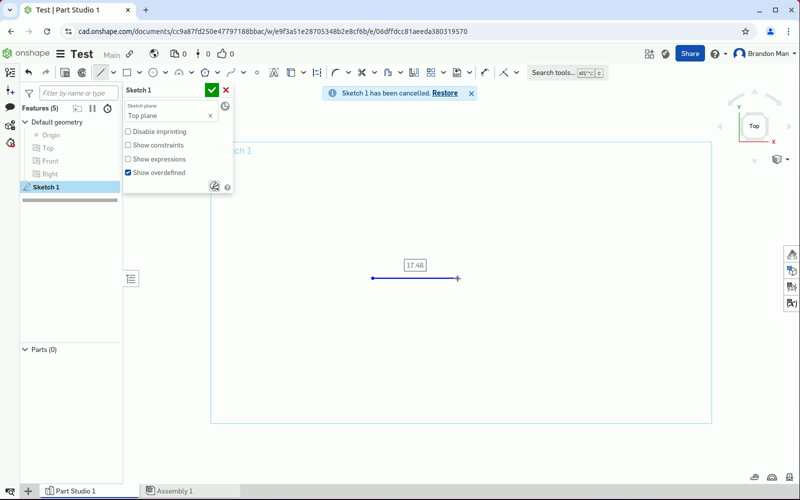
mouse_move(457, 174)
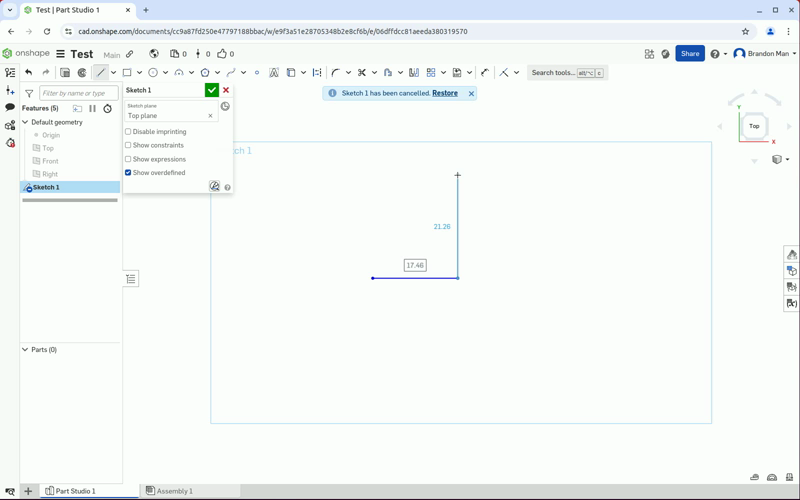
click(457, 174)
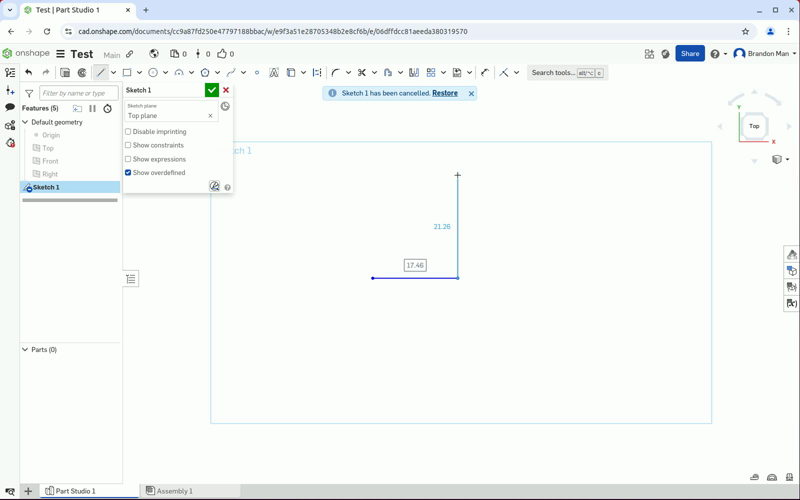
key_up(shift)
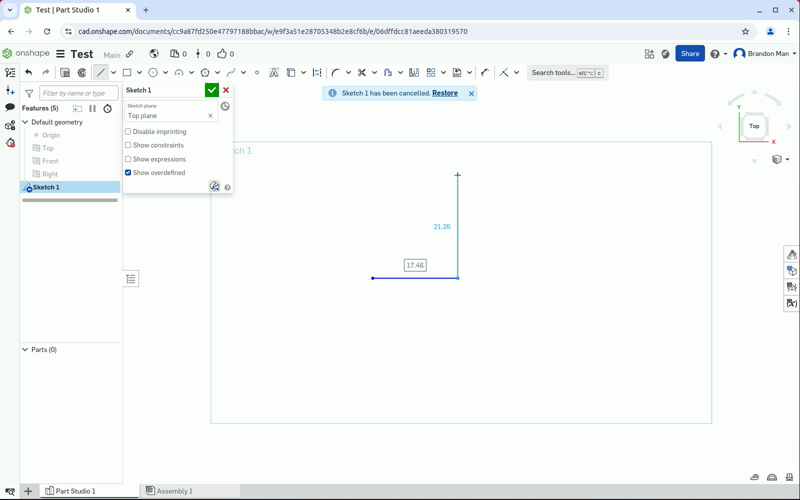
key_down(shift)
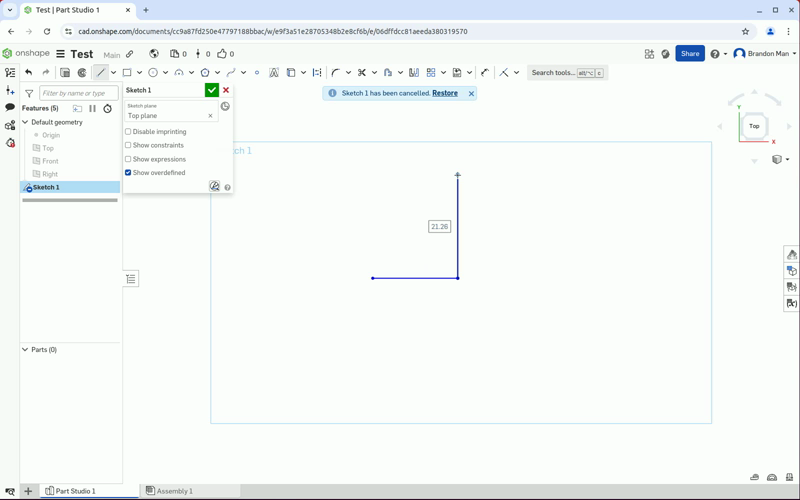
mouse_move(372, 174)
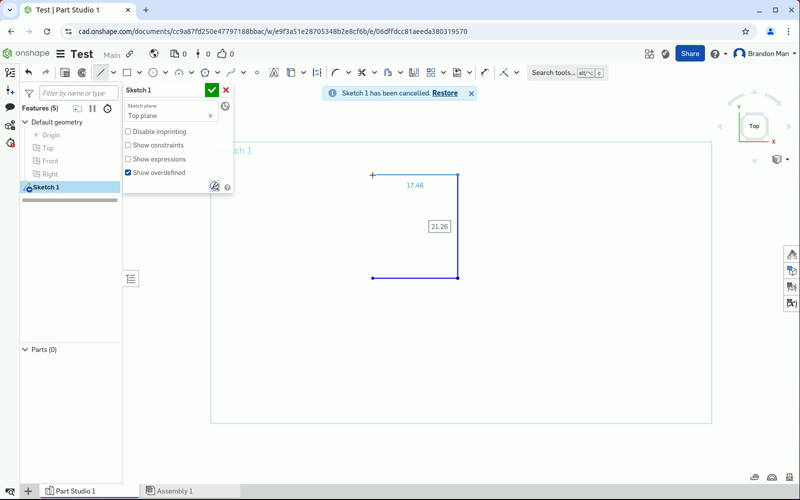
click(372, 174)
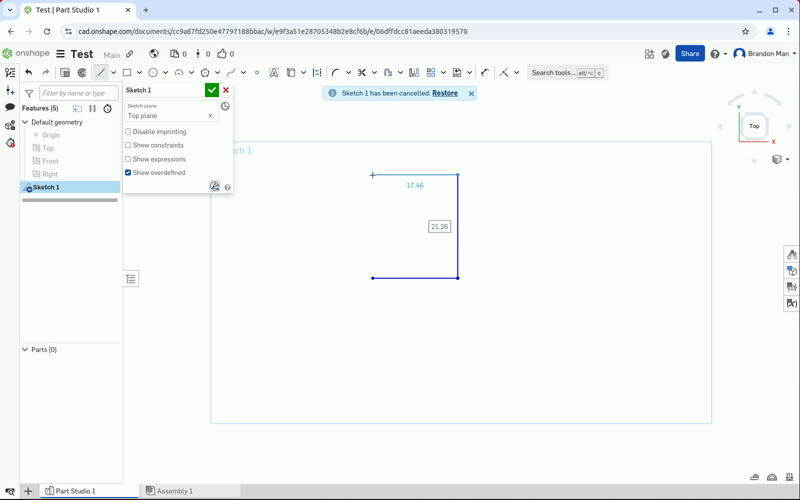
key_up(shift)
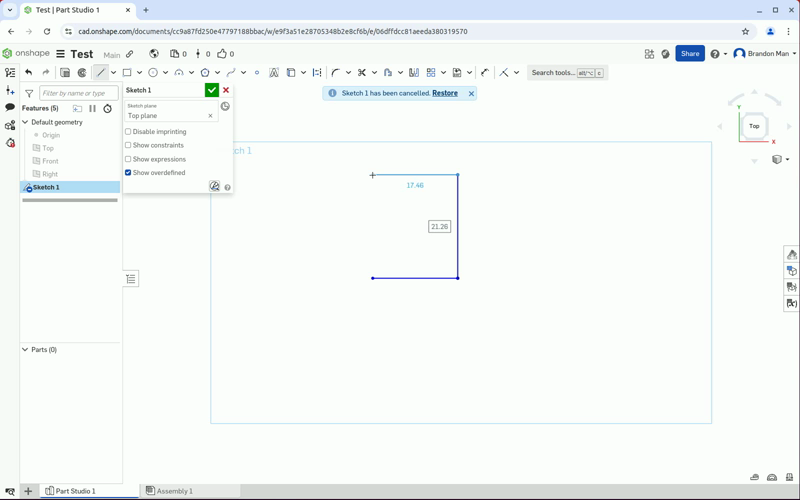
key_down(shift)
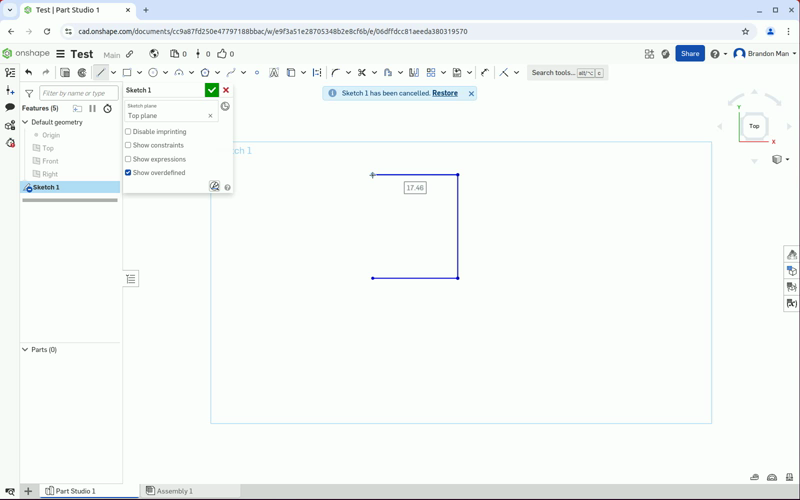
mouse_move(372, 278)
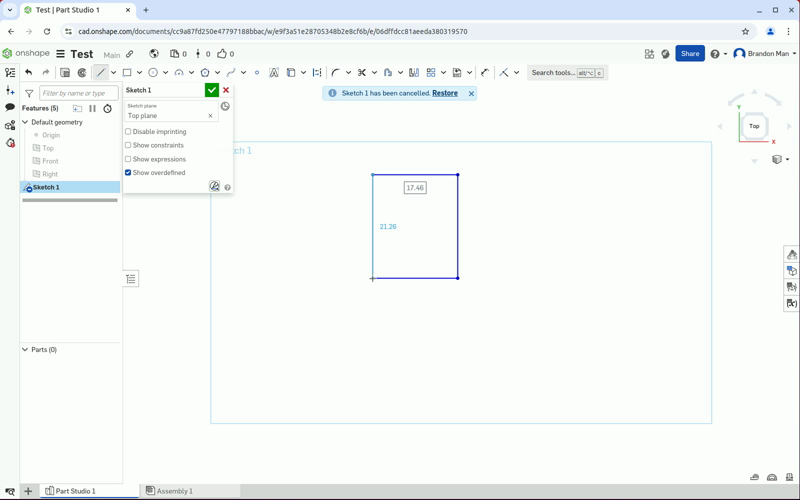
key_up(shift)
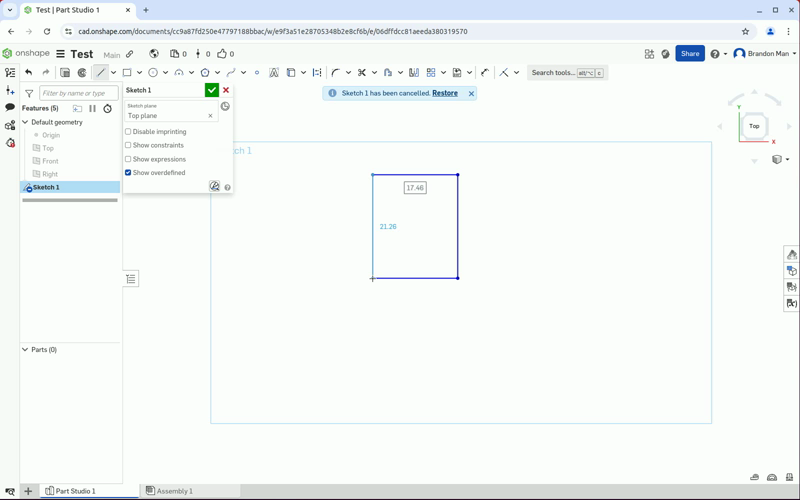
click(372, 278)
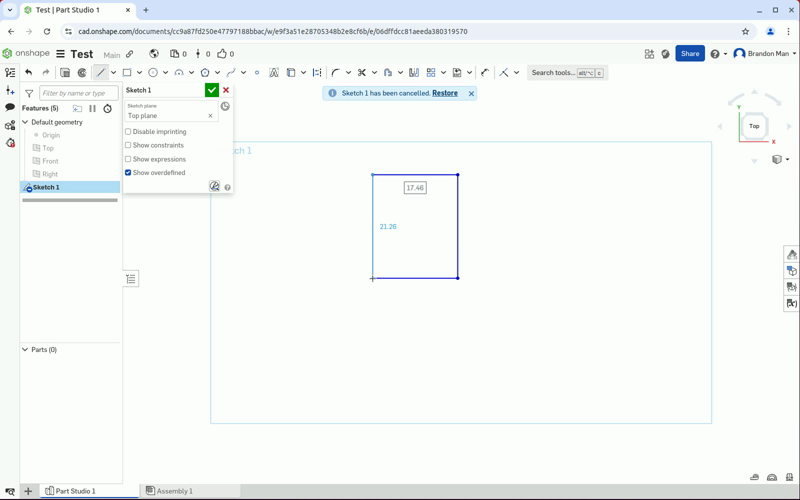
key(esc)
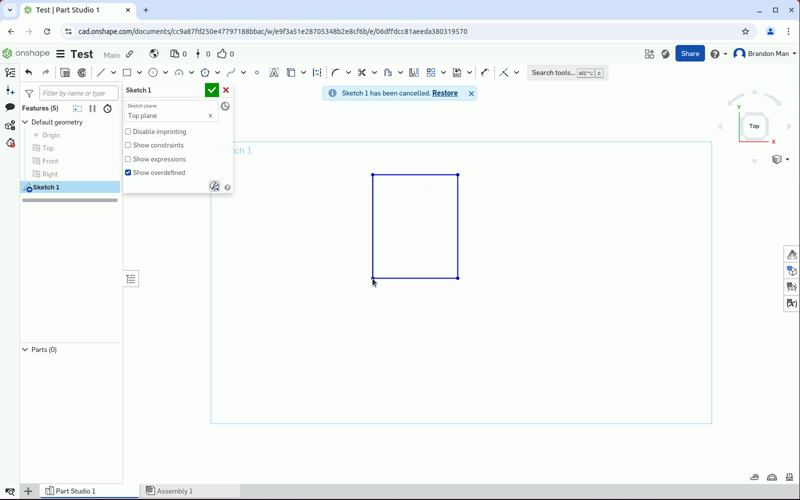
mouse_move(451, 193)
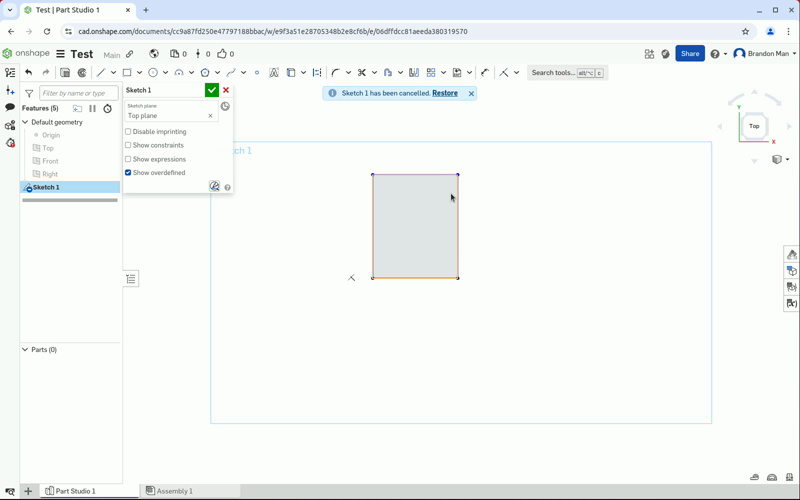
click(451, 193)
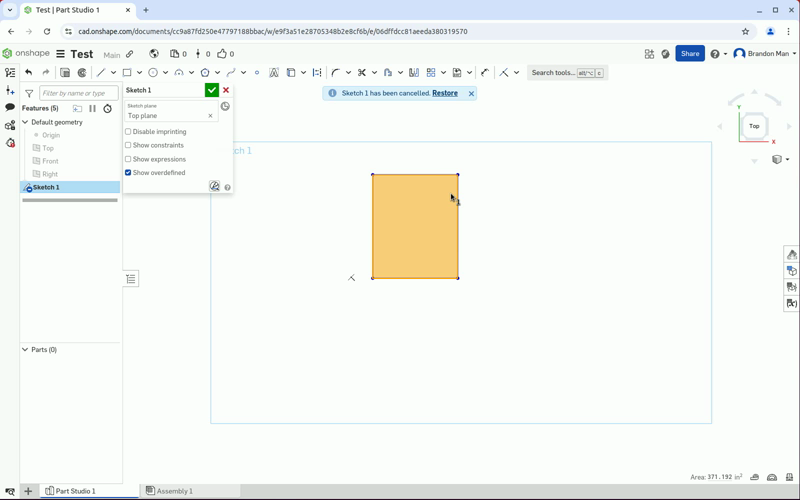
mouse_move(73, 352)
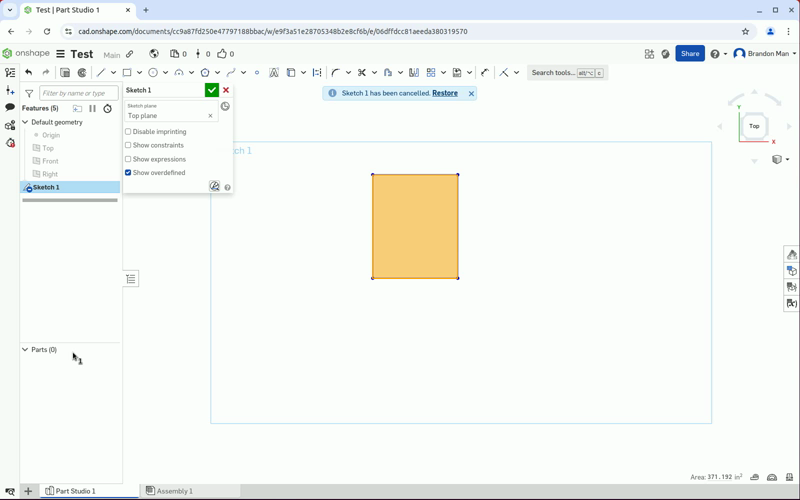
key(shift+y)
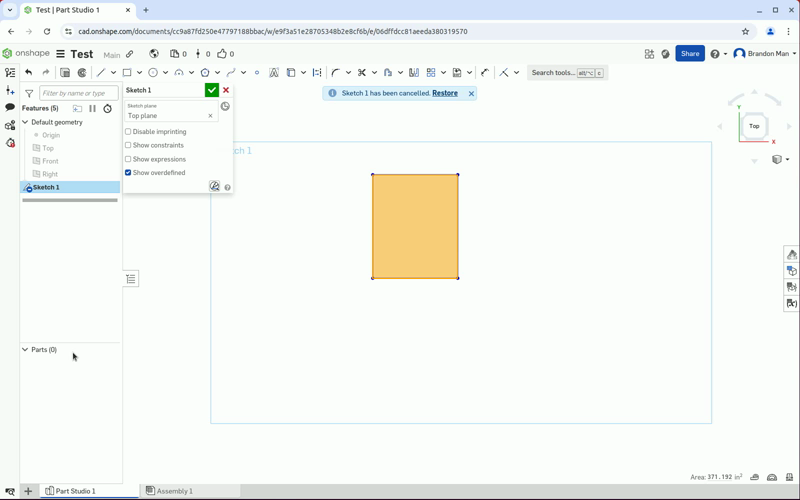
key(shift+e)
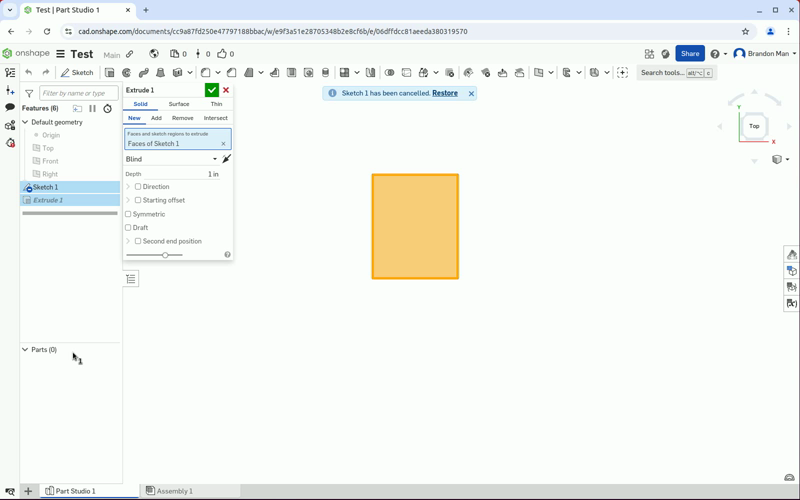
mouse_move(143, 106)
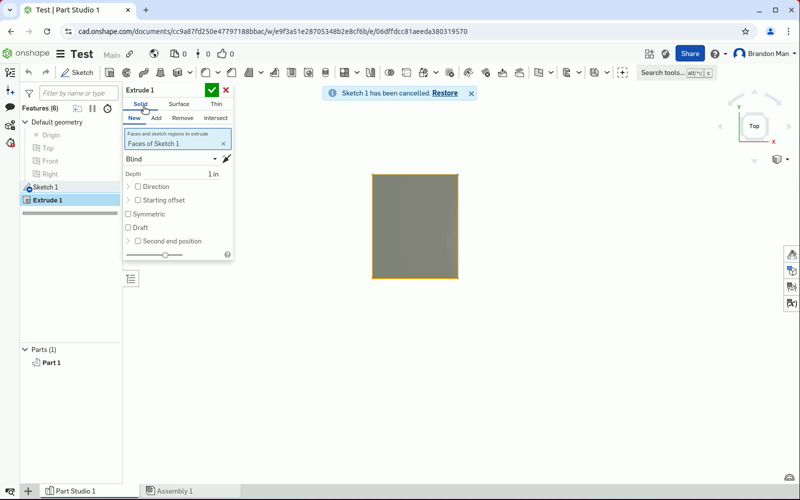
click(143, 106)
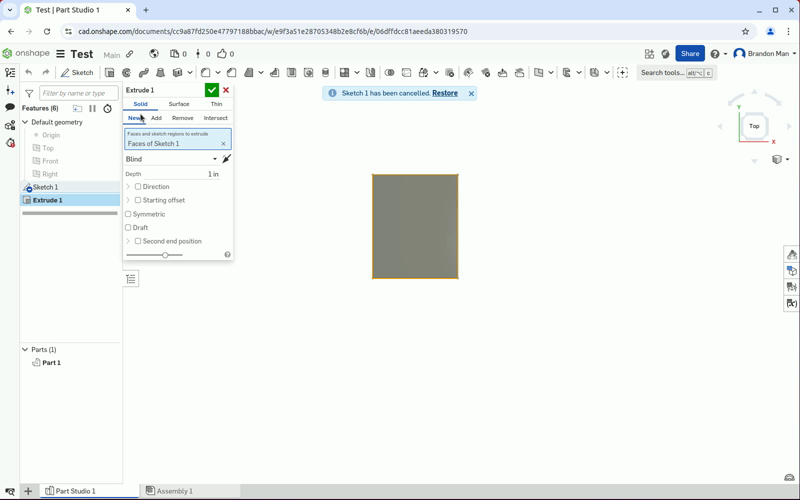
mouse_move(137, 120)
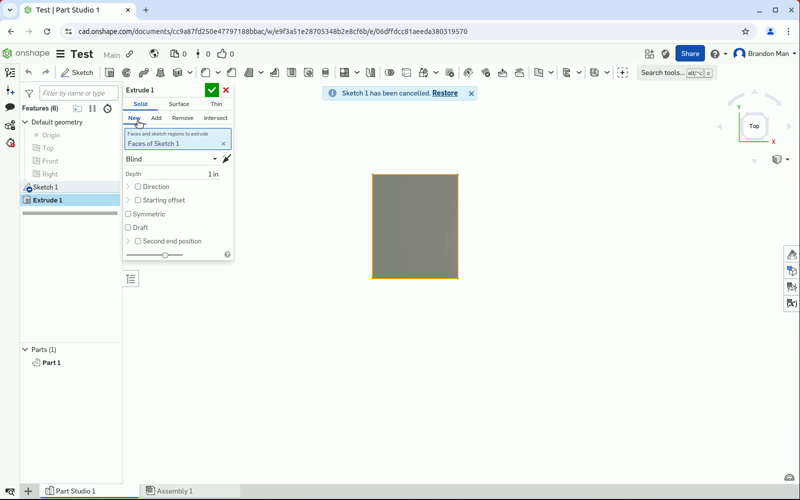
click(137, 120)
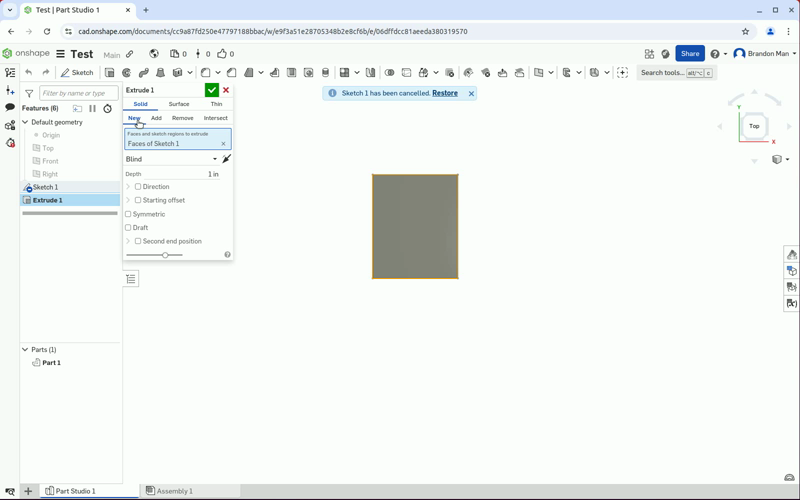
key(tab, 4)
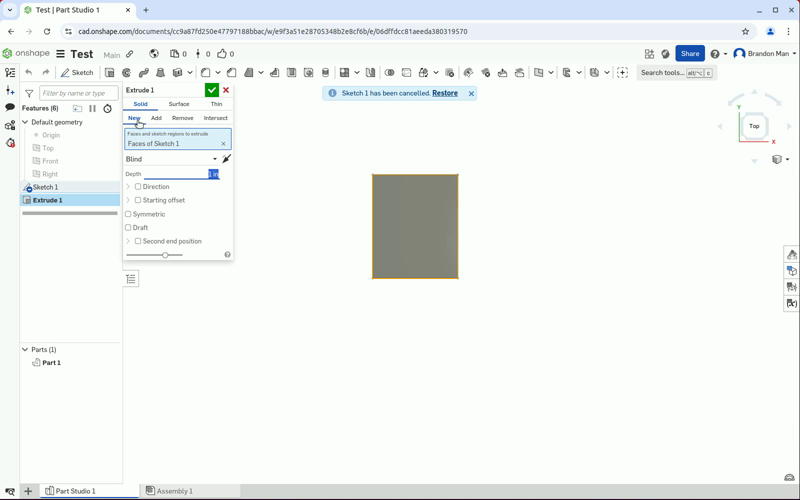
text(2.889)
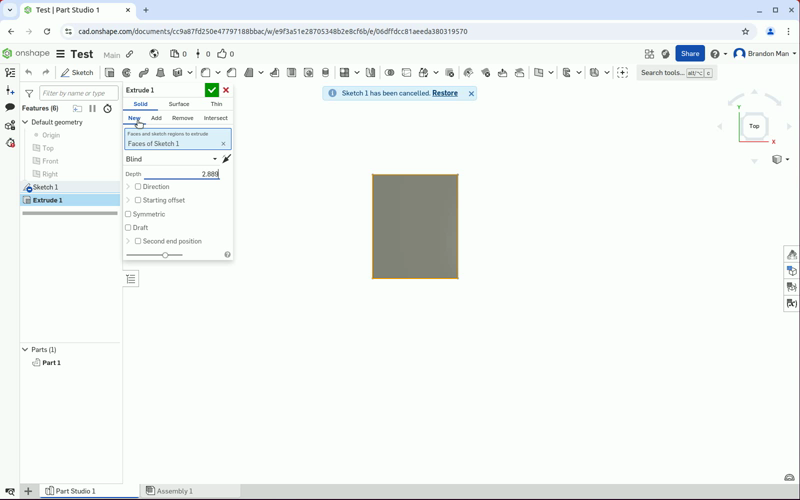
key(enter)
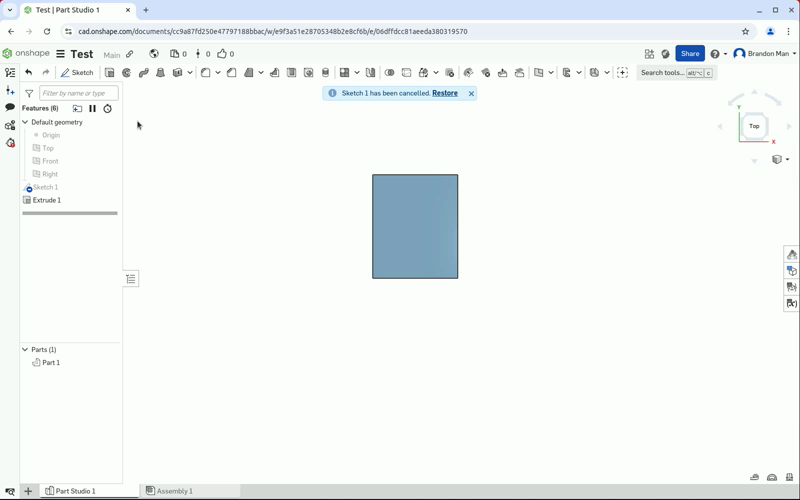
key(shift+h)
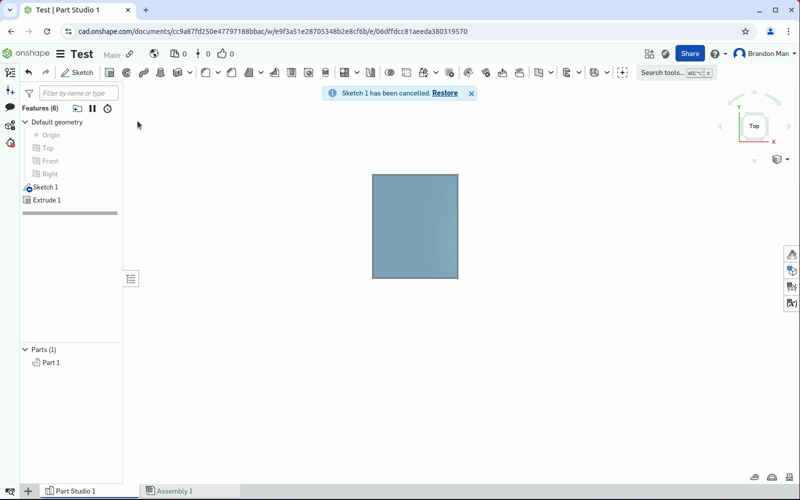
key(shift+h)
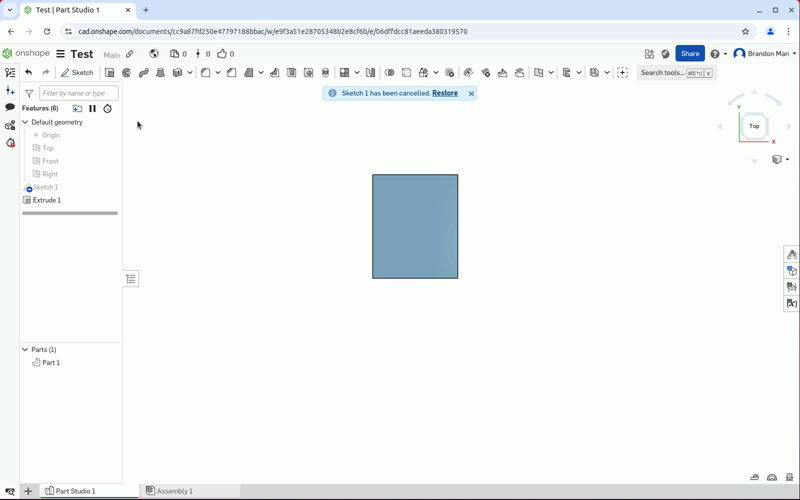
mouse_move(73, 189)
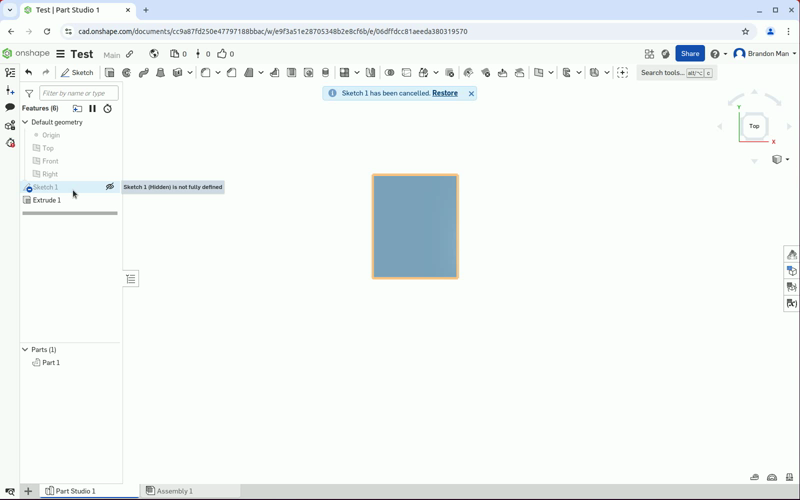
click(73, 189)
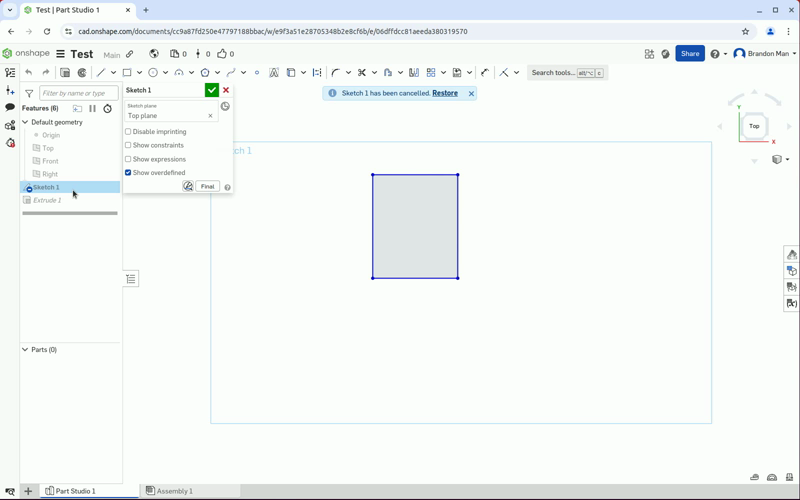
mouse_move(229, 92)
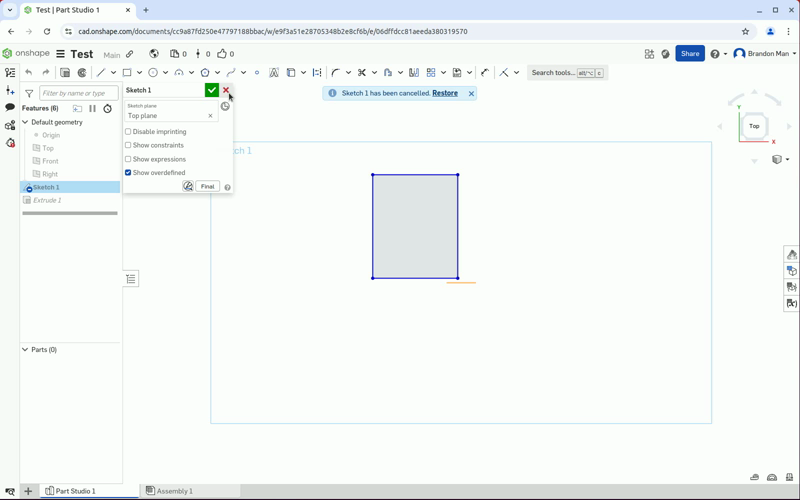
click(229, 92)
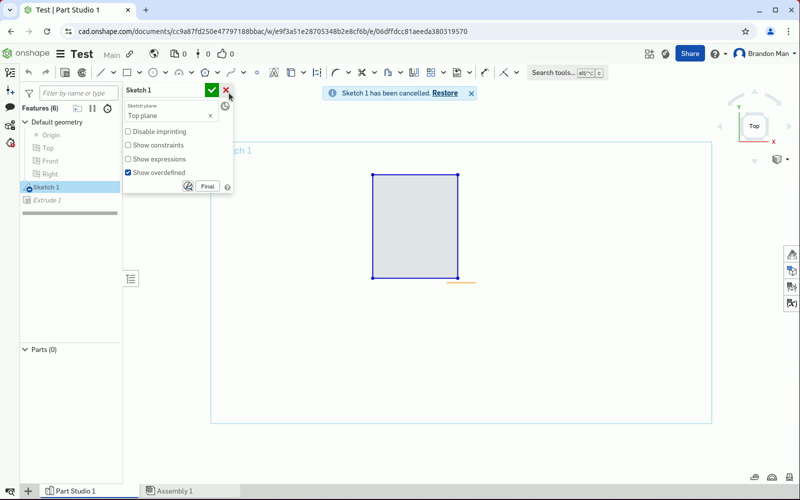
key(shift+s)
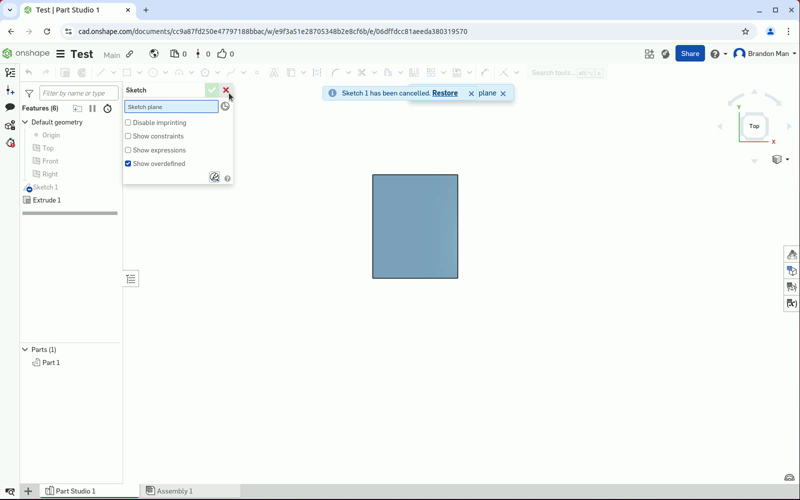
mouse_move(73, 150)
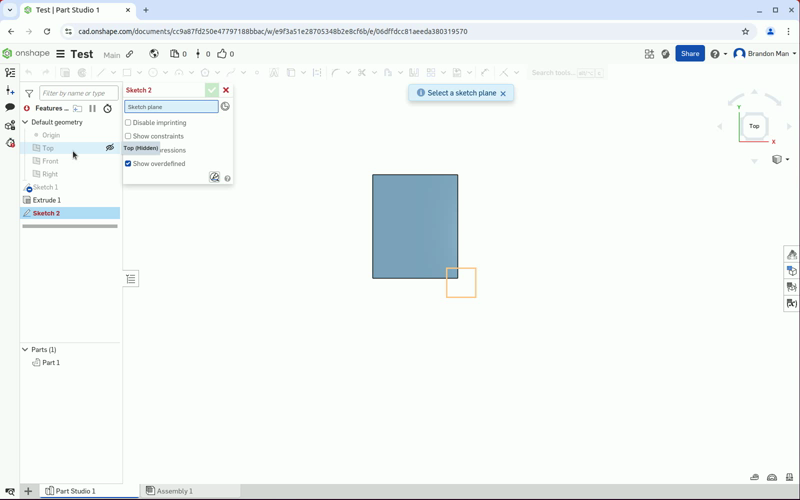
click(73, 150)
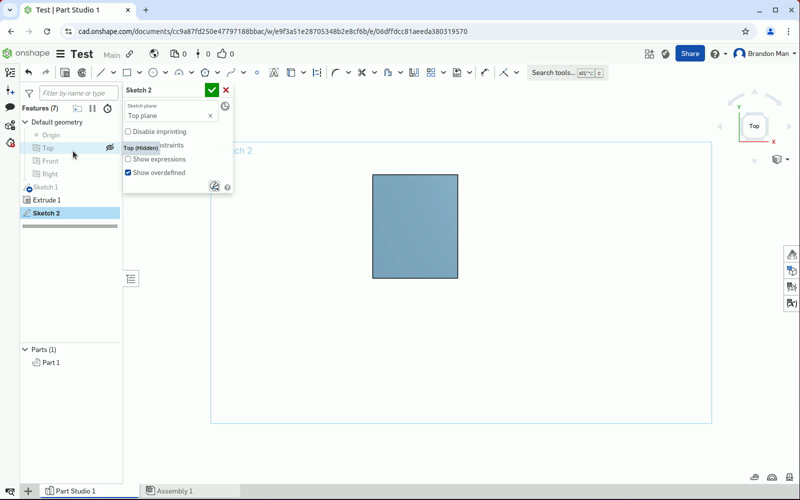
mouse_move(73, 352)
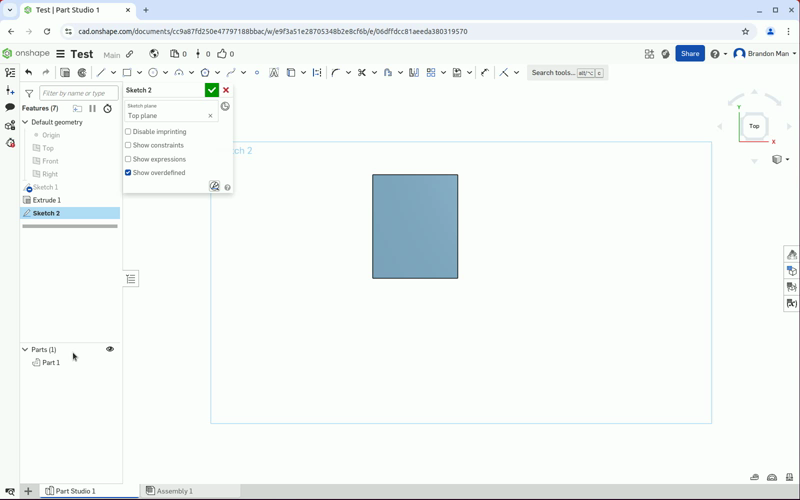
key(y)
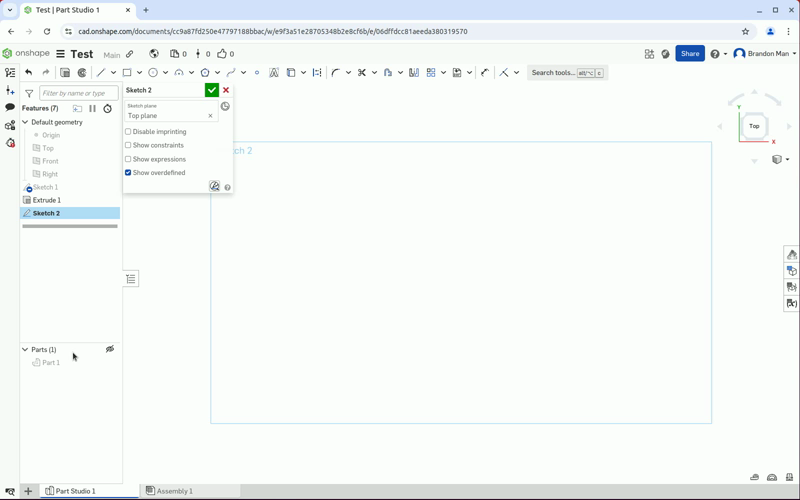
key(l)
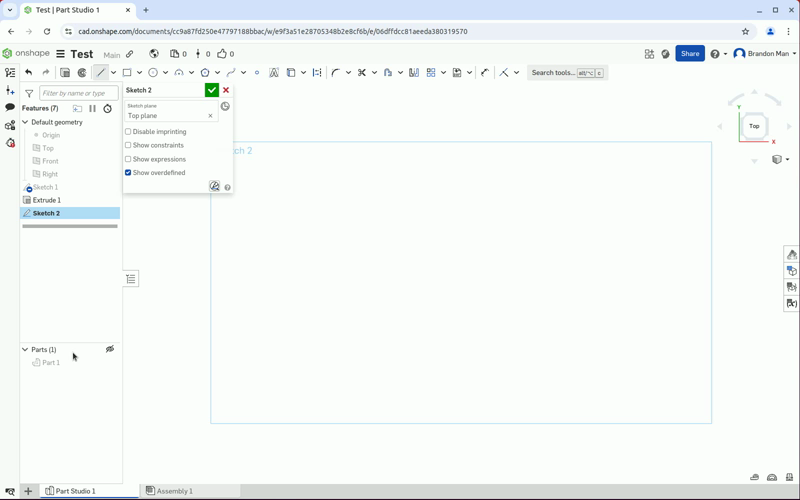
key_down(shift)
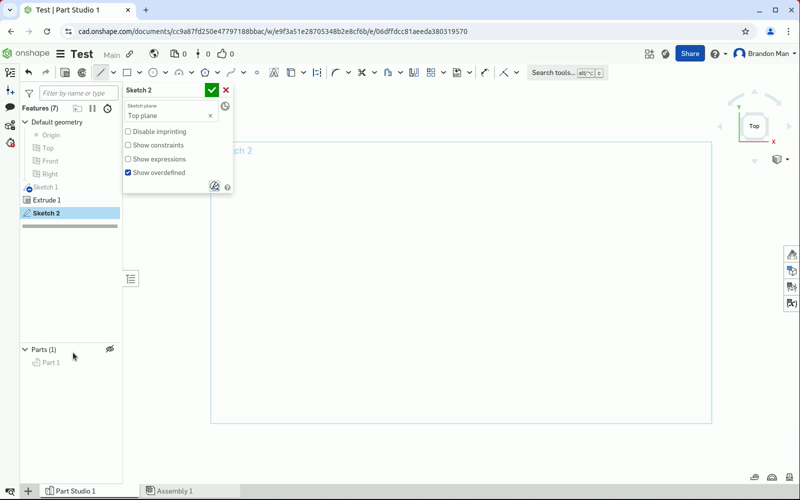
mouse_move(368, 282)
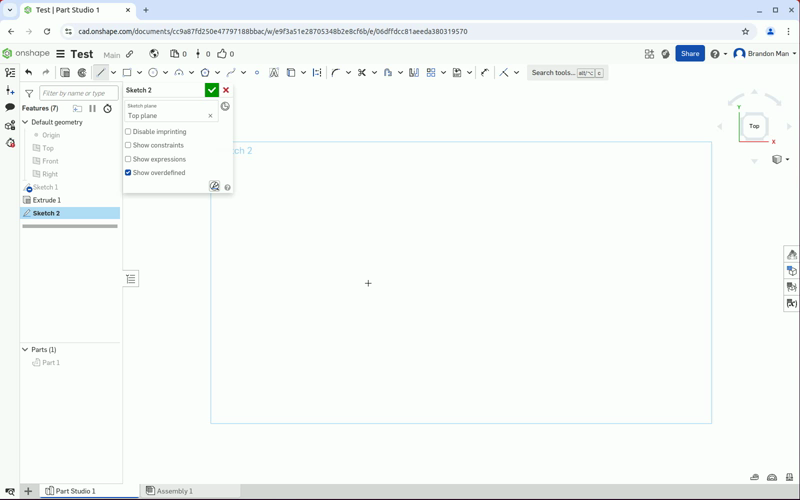
click(368, 282)
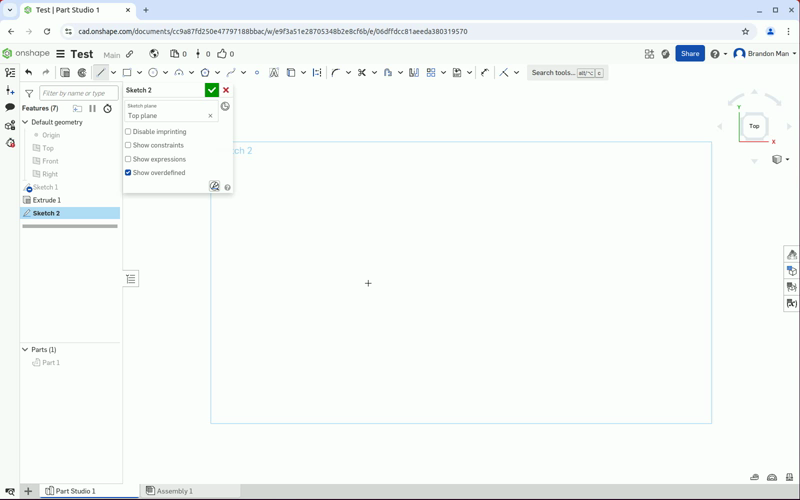
key_up(shift)
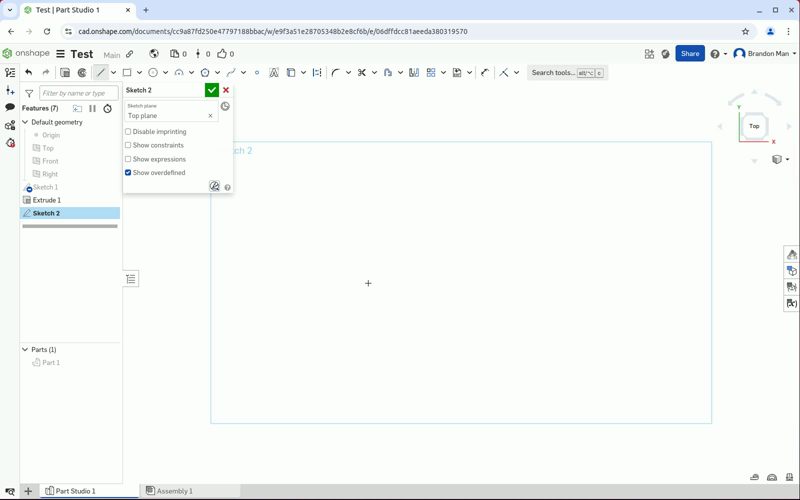
key_down(shift)
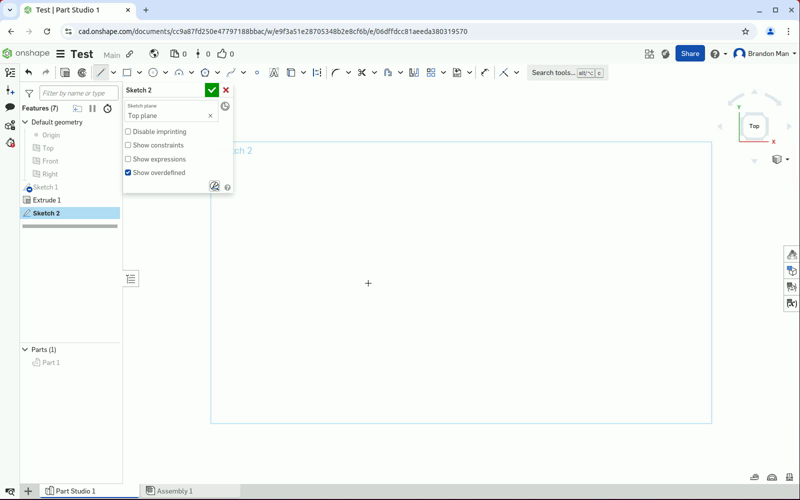
mouse_move(462, 282)
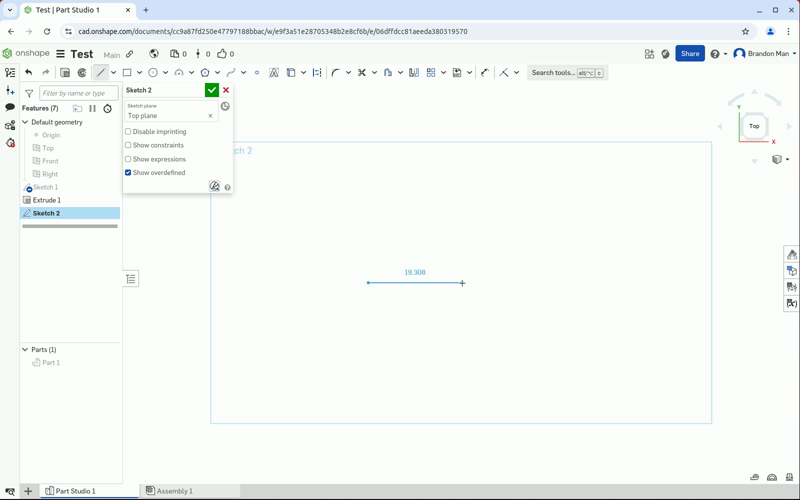
click(462, 282)
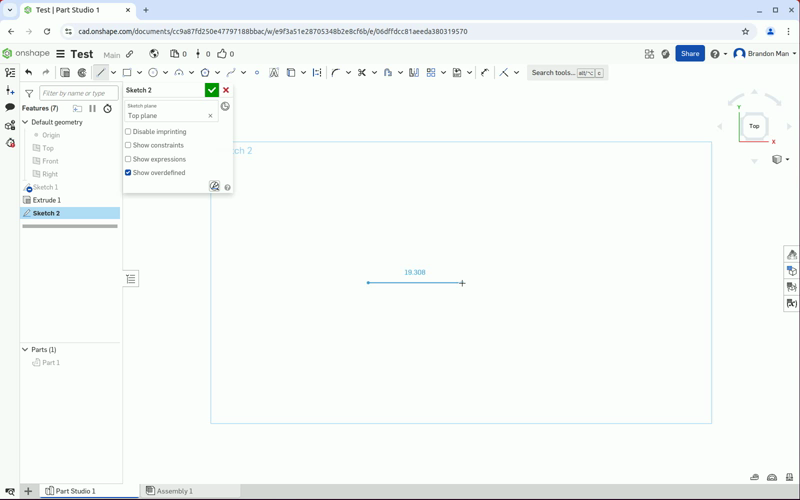
key_up(shift)
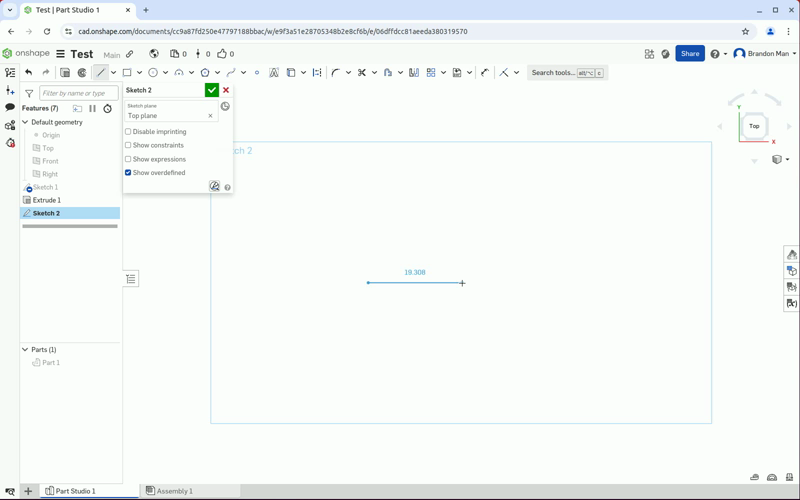
key_down(shift)
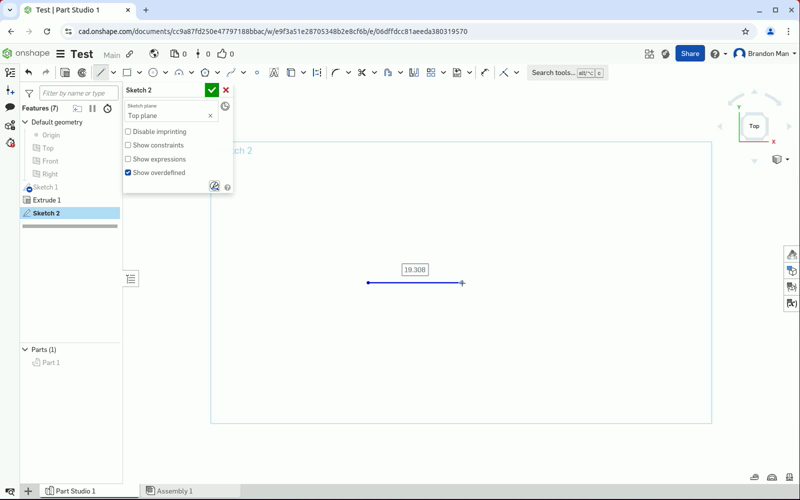
mouse_move(492, 282)
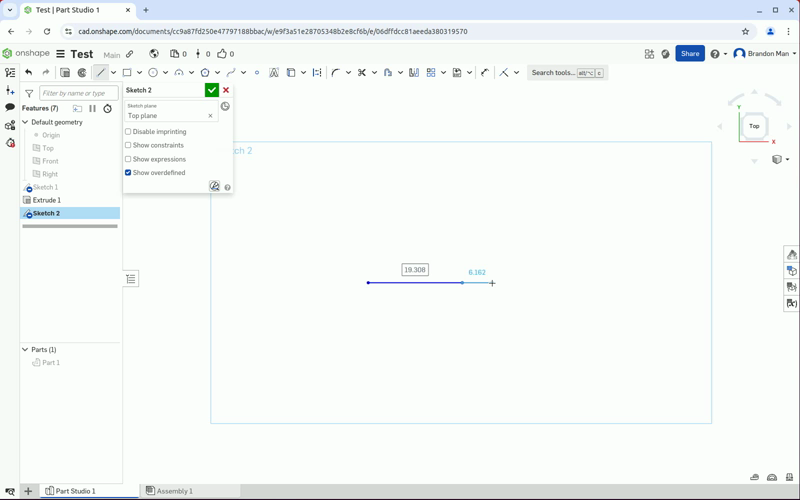
mouse_move(462, 278)
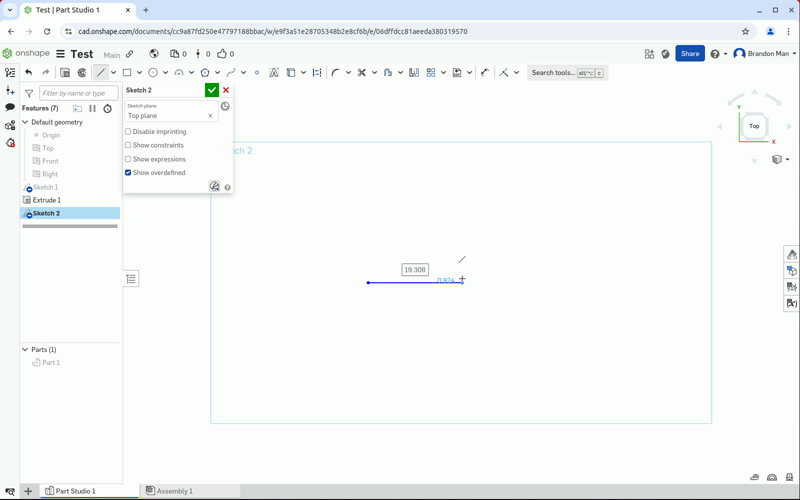
scroll(6)
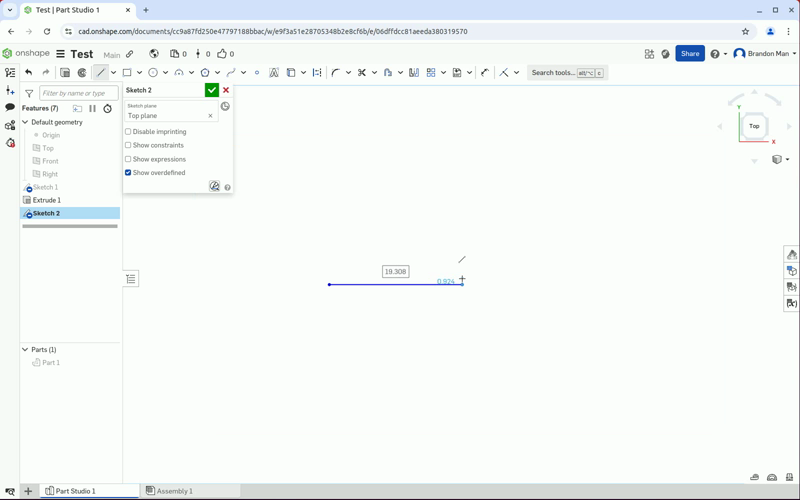
scroll(6)
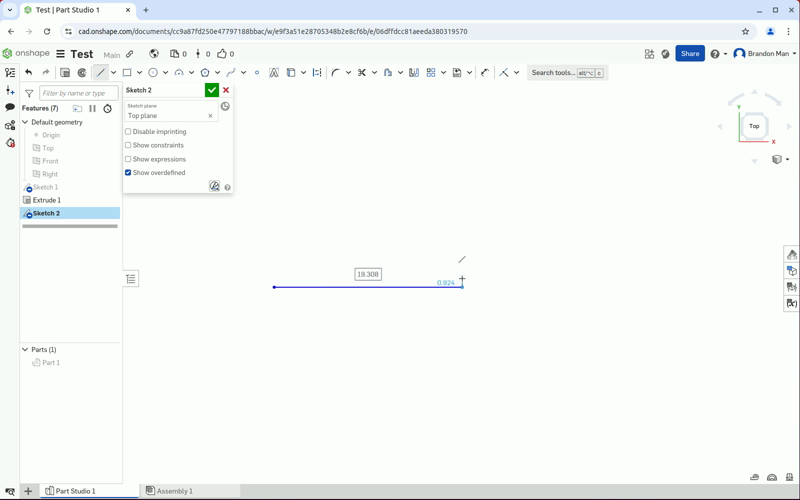
scroll(6)
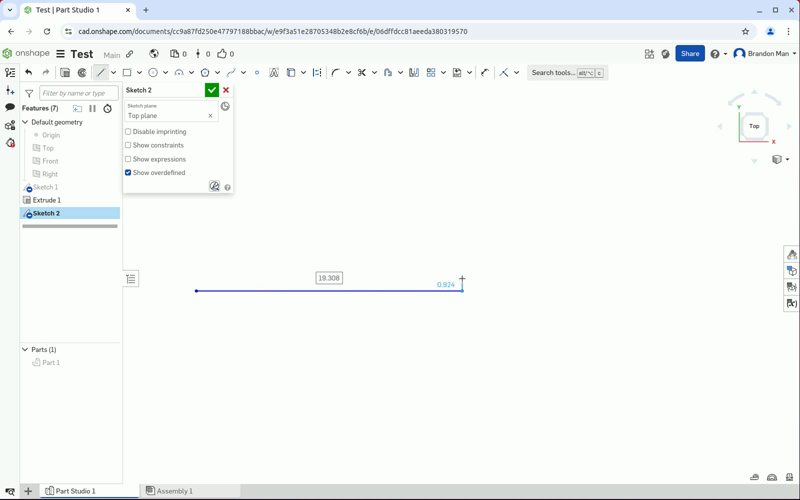
scroll(6)
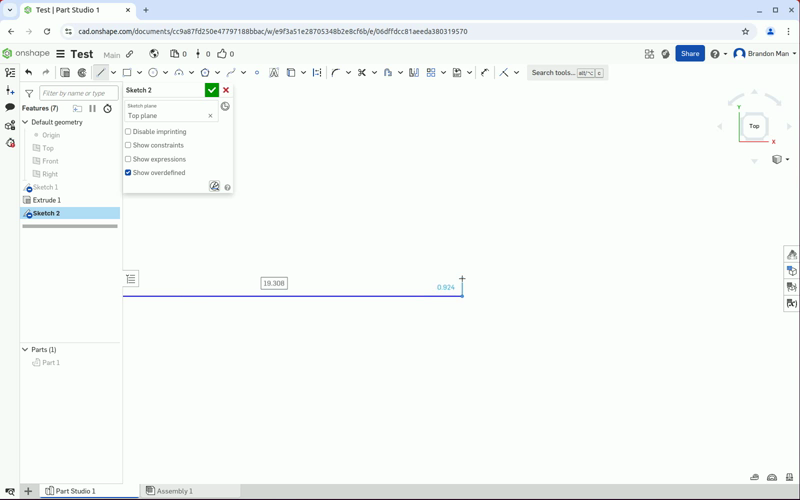
scroll(6)
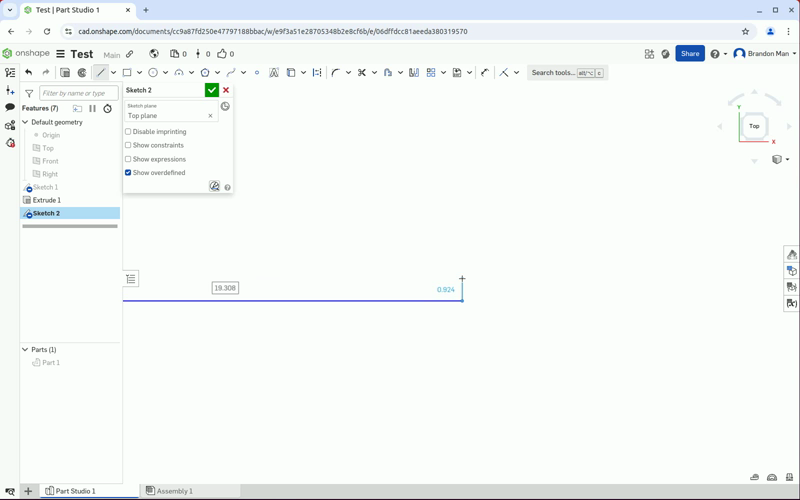
scroll(6)
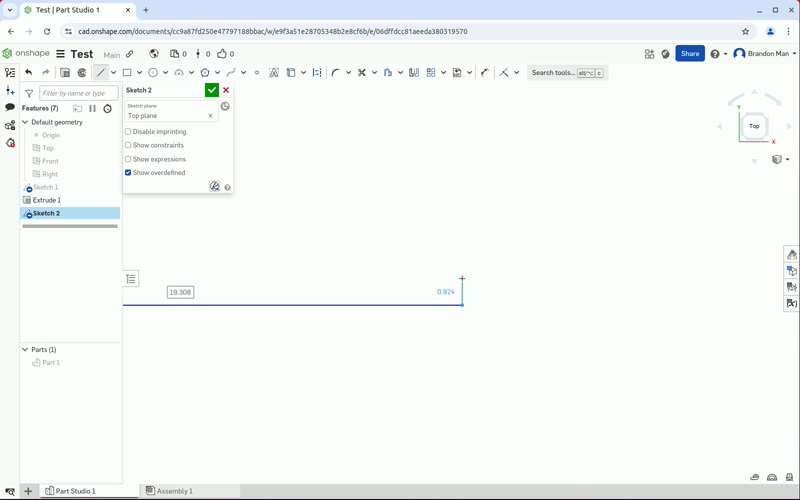
scroll(6)
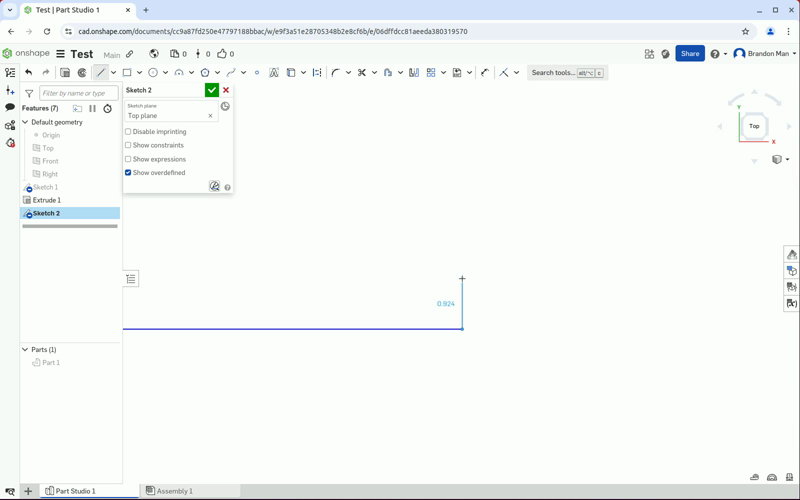
click(462, 278)
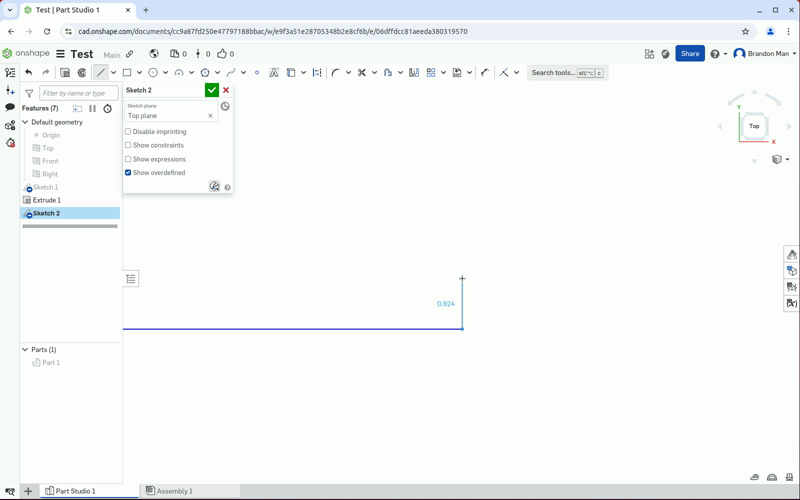
scroll(-6)
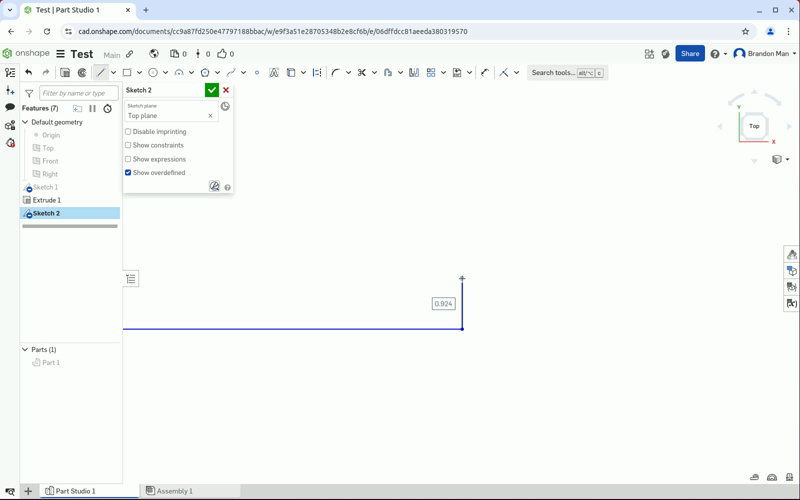
scroll(-6)
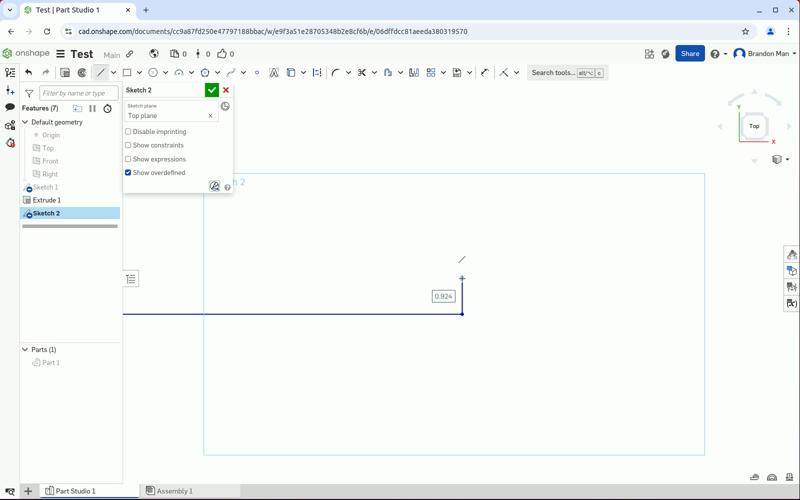
scroll(-6)
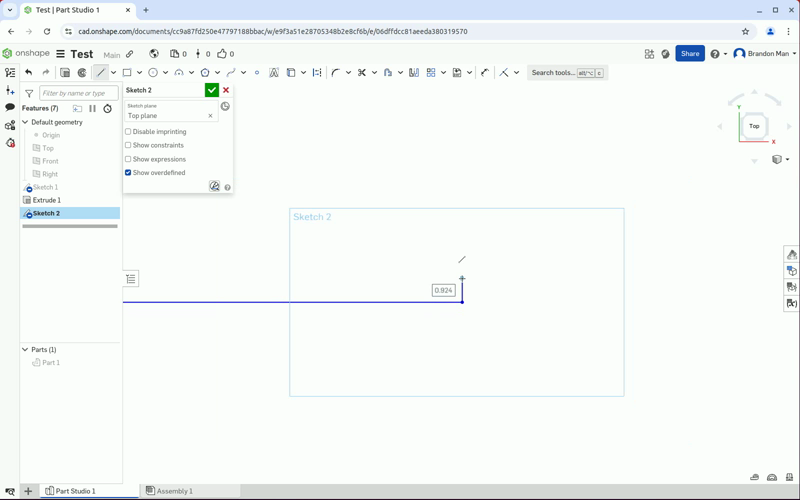
scroll(-6)
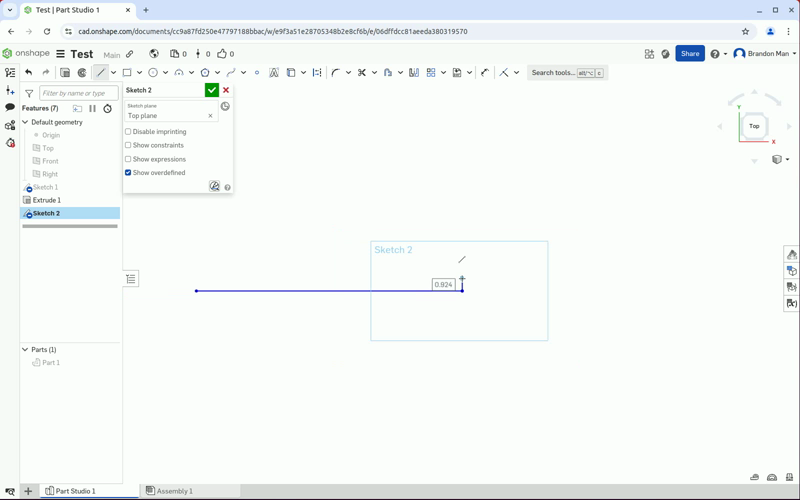
scroll(-6)
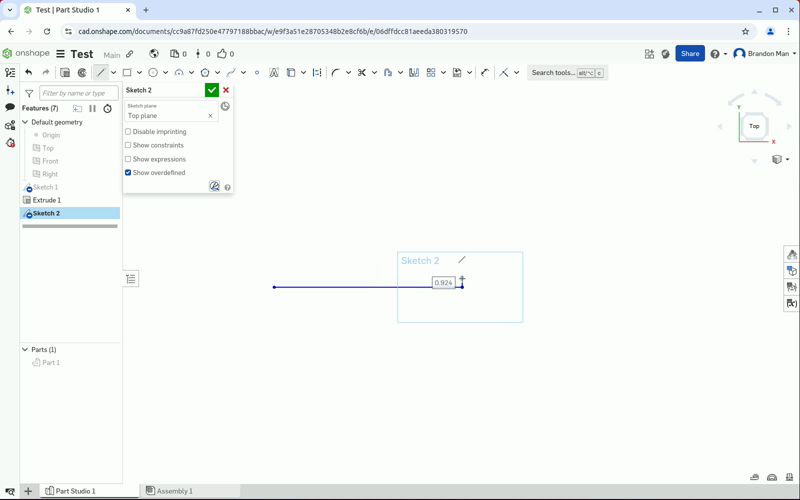
scroll(-6)
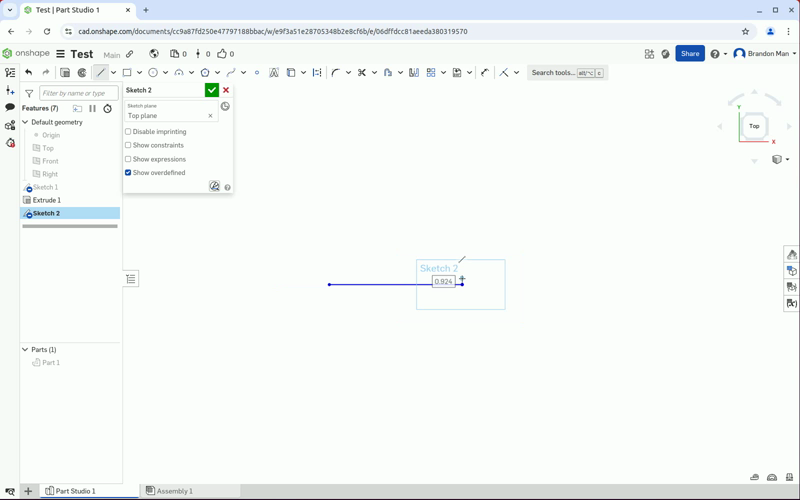
scroll(-6)
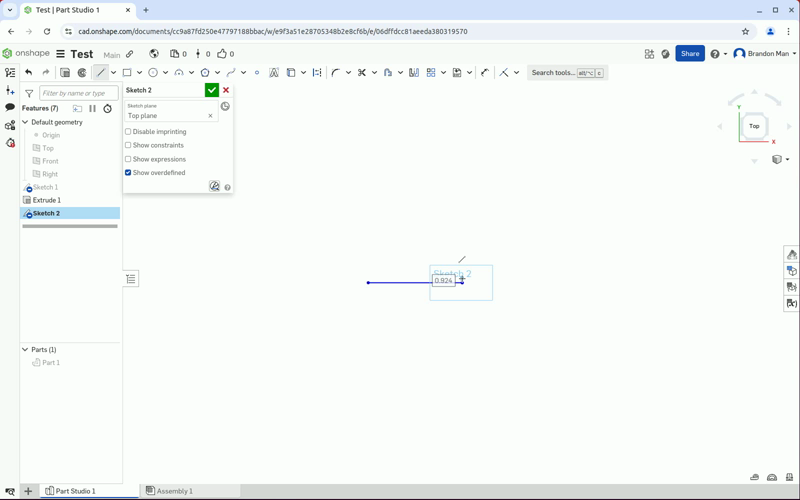
key_up(shift)
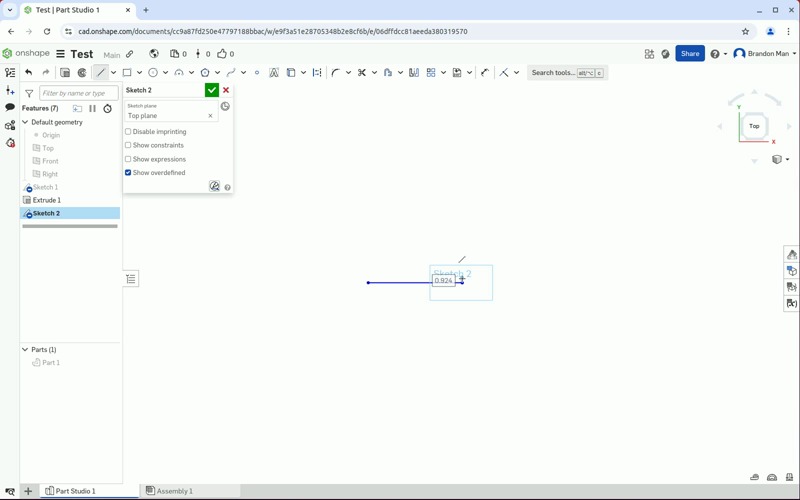
key_down(shift)
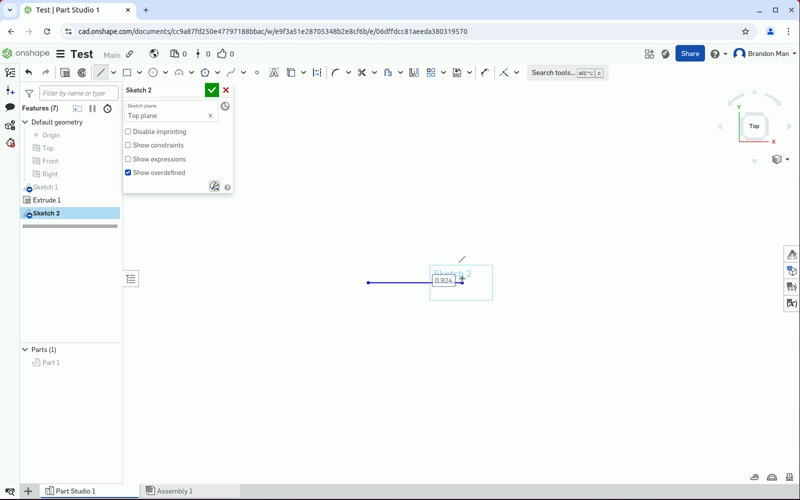
mouse_move(492, 278)
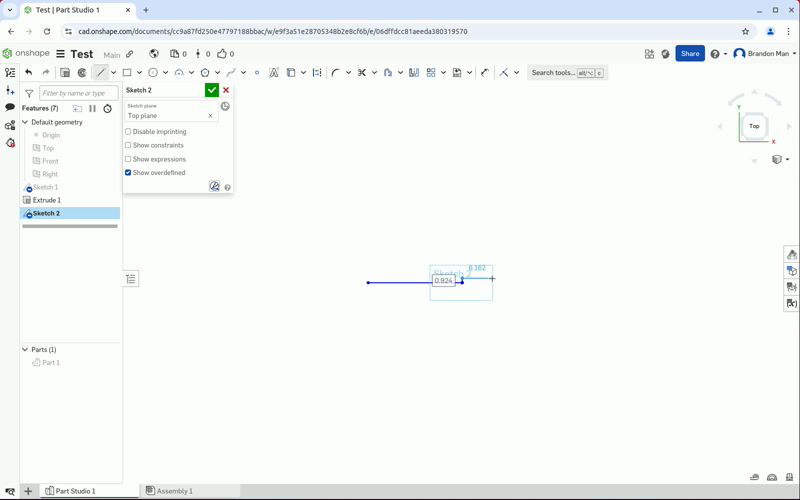
mouse_move(457, 278)
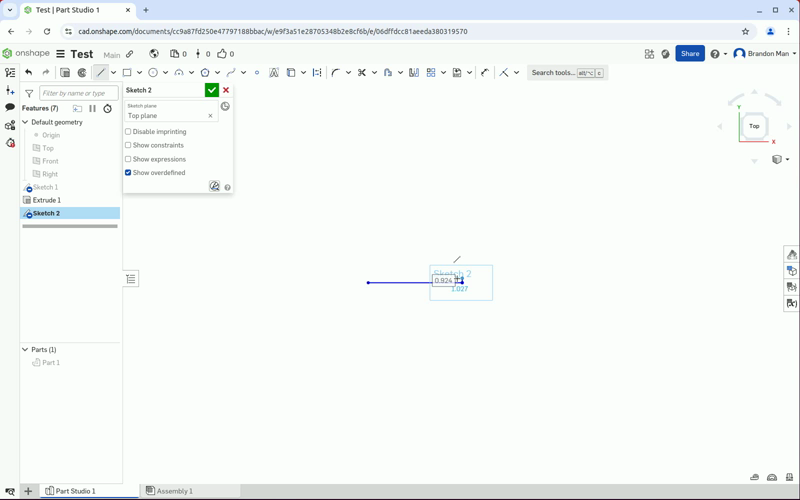
scroll(6)
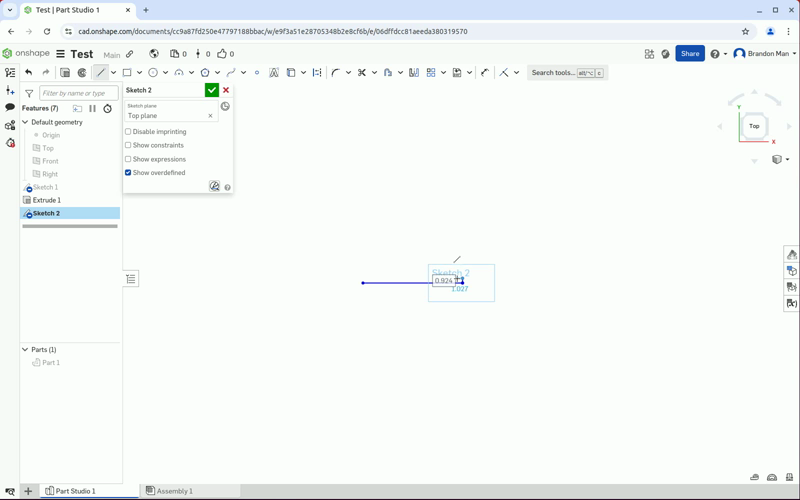
scroll(6)
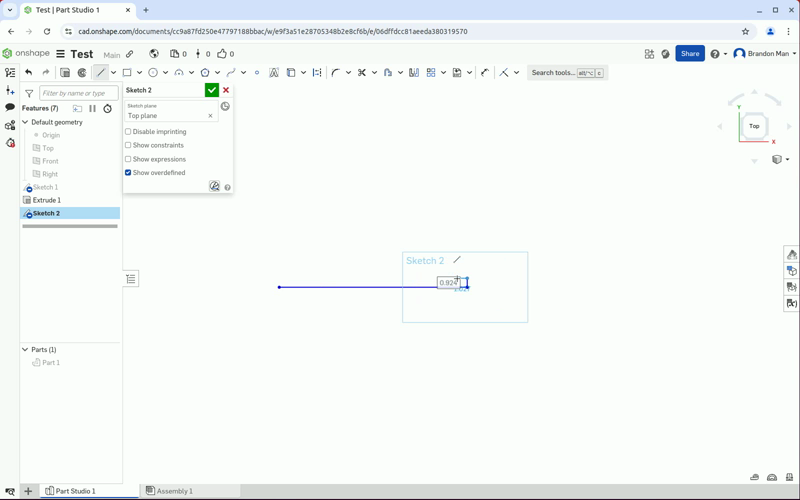
scroll(6)
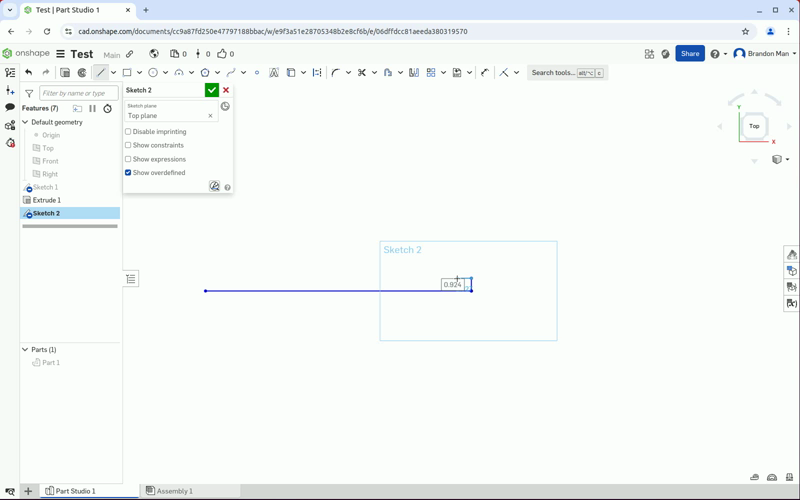
scroll(6)
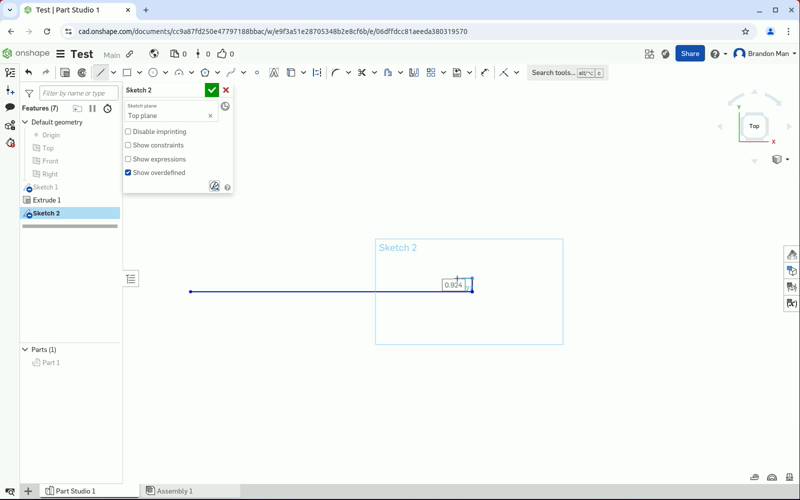
scroll(6)
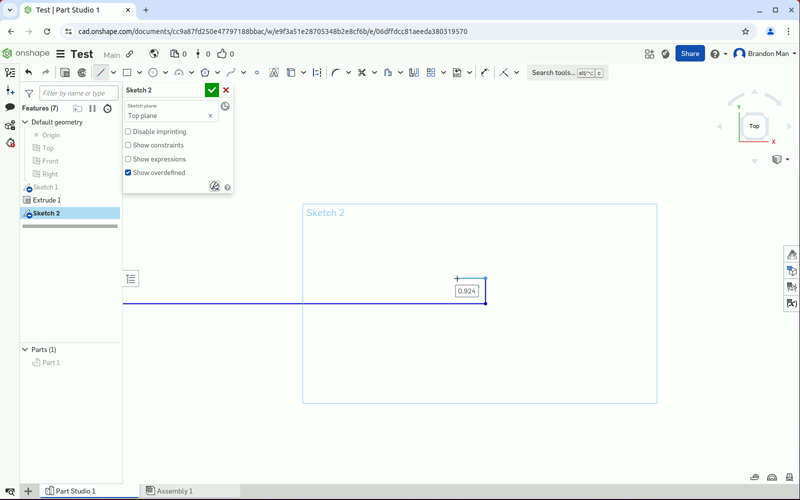
scroll(6)
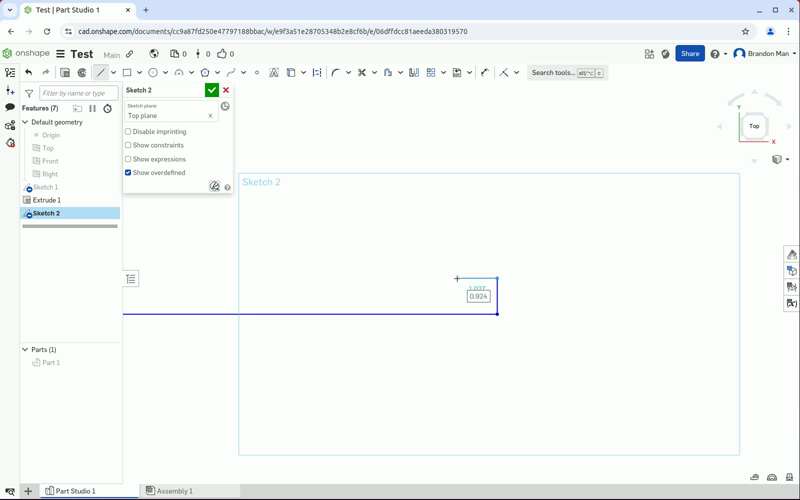
scroll(6)
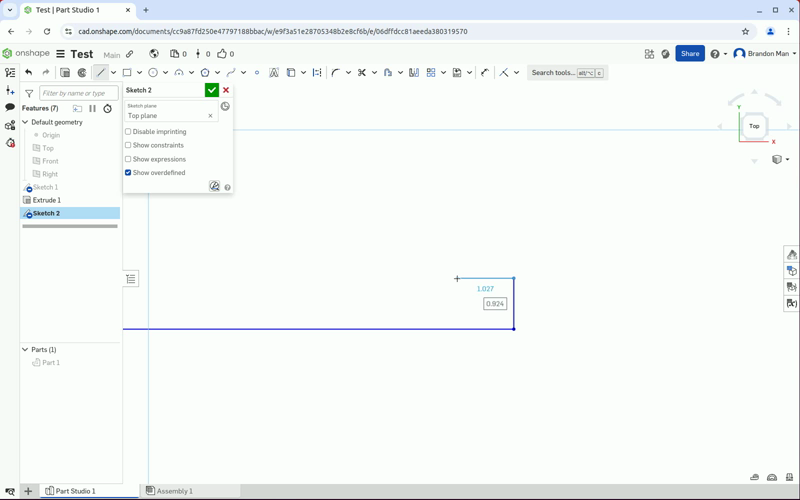
click(457, 278)
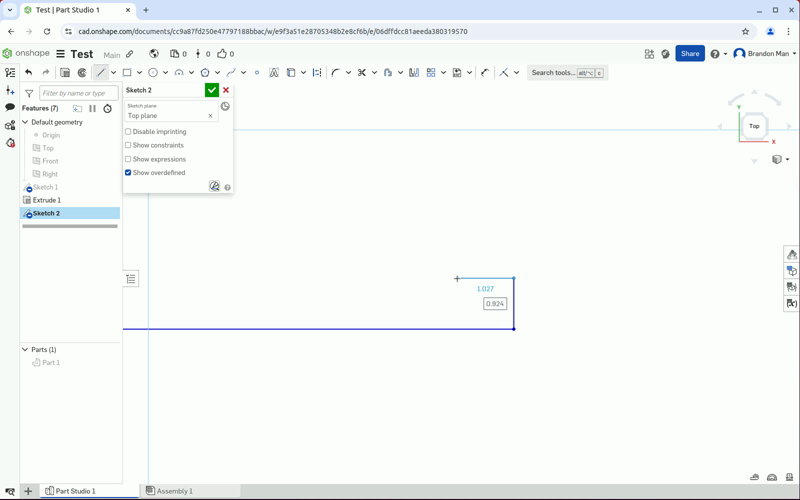
scroll(-6)
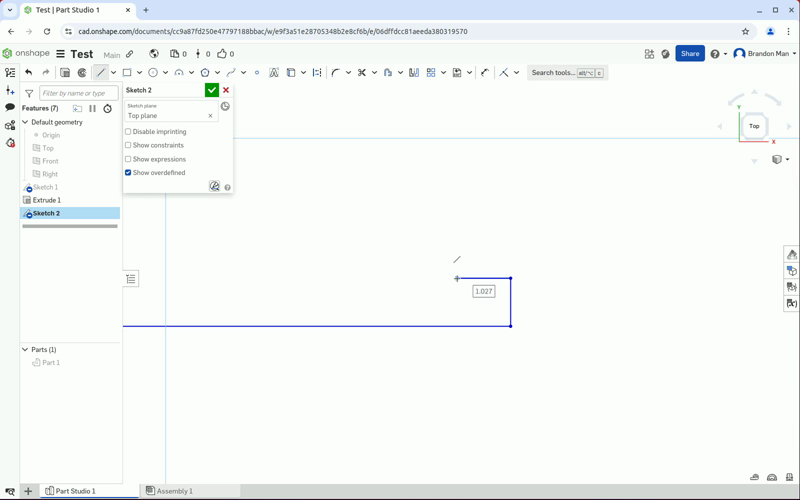
scroll(-6)
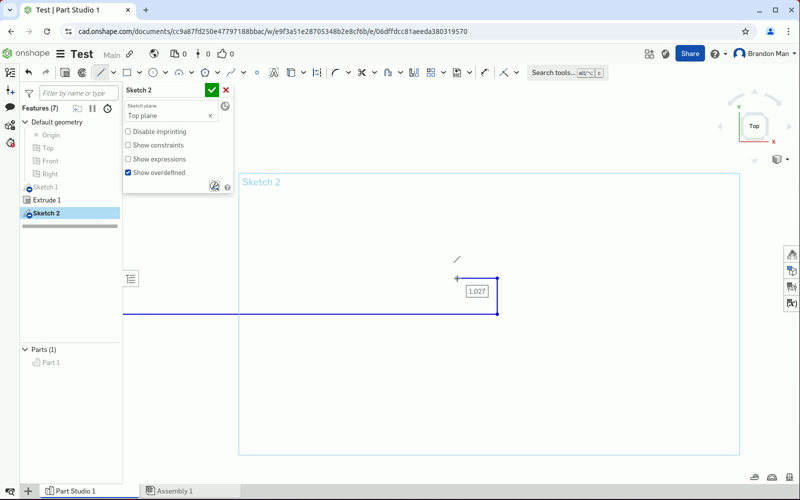
scroll(-6)
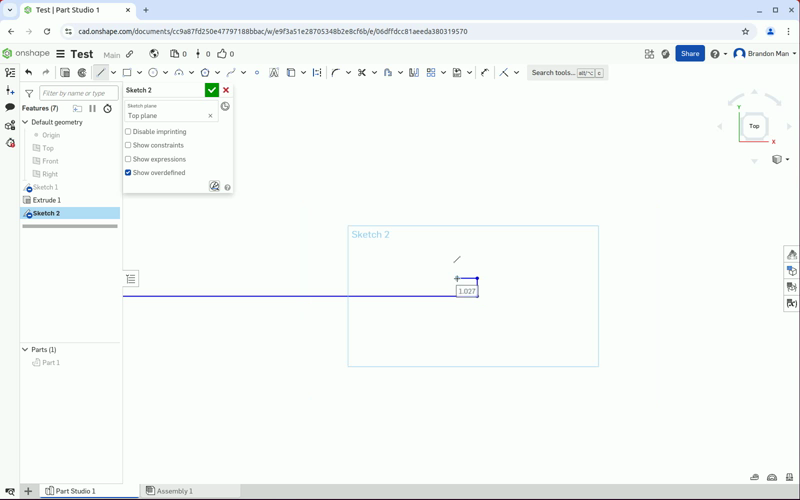
scroll(-6)
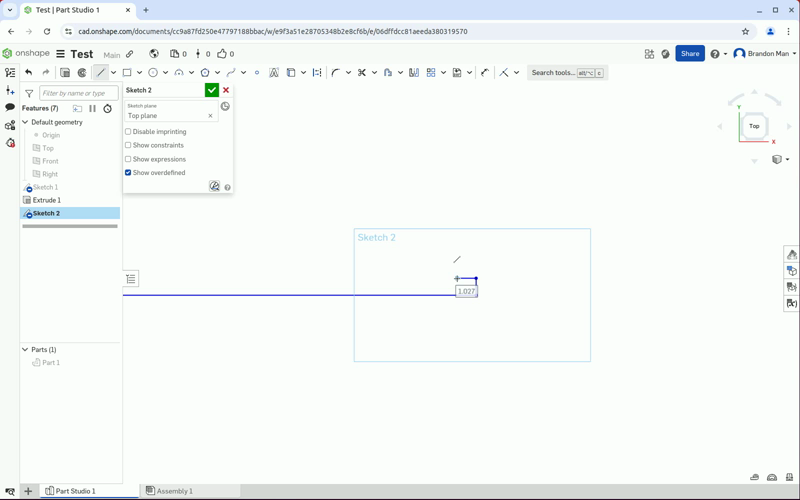
scroll(-6)
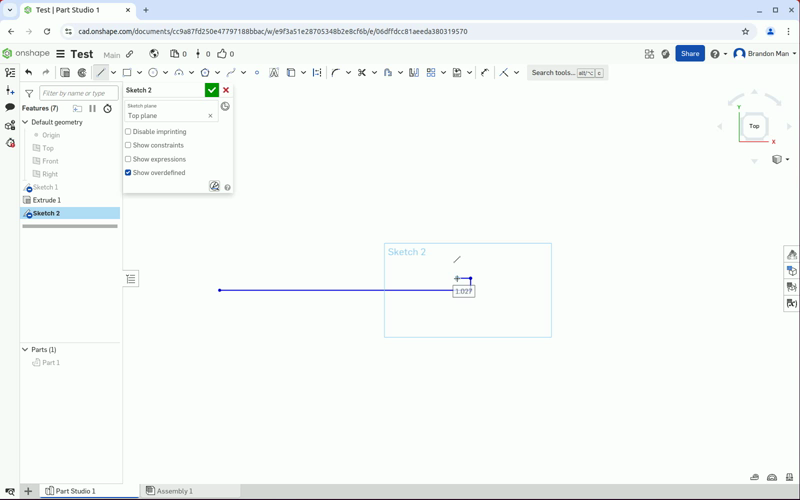
scroll(-6)
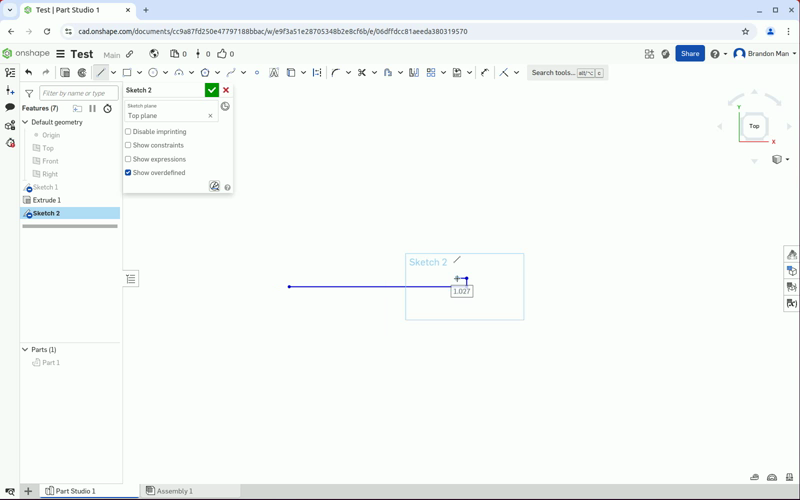
scroll(-6)
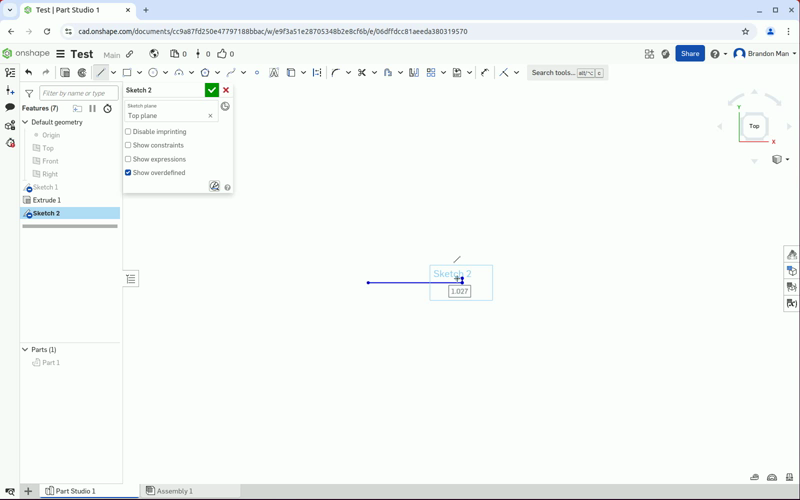
key_up(shift)
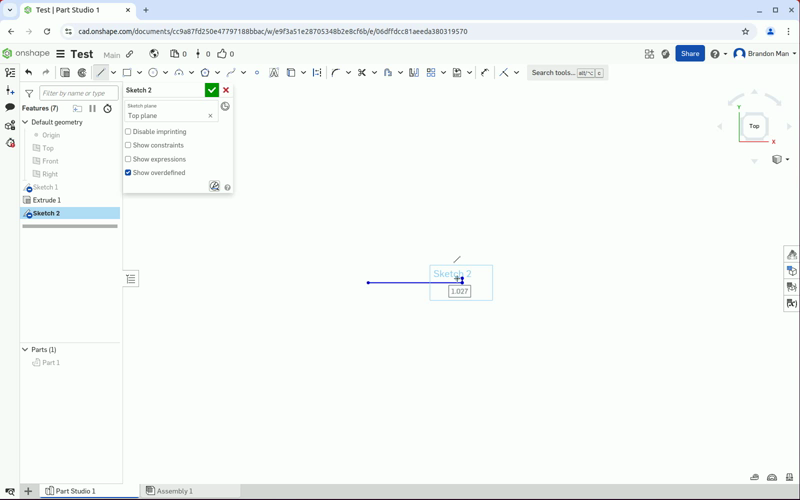
key_down(shift)
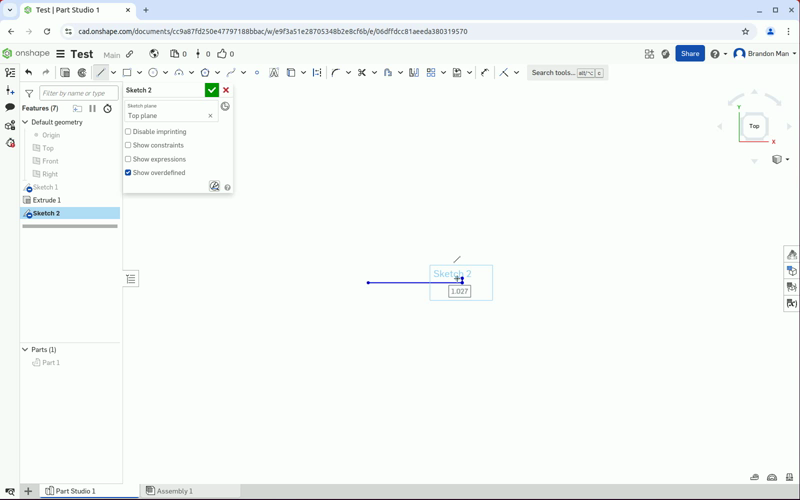
mouse_move(373, 278)
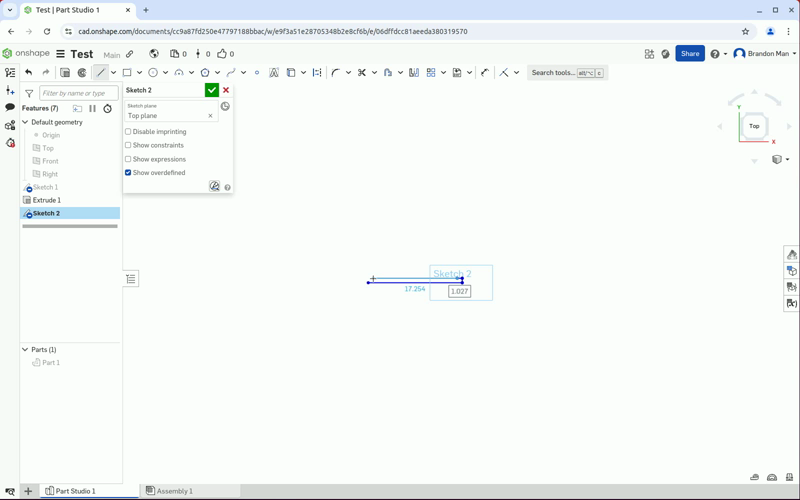
click(373, 278)
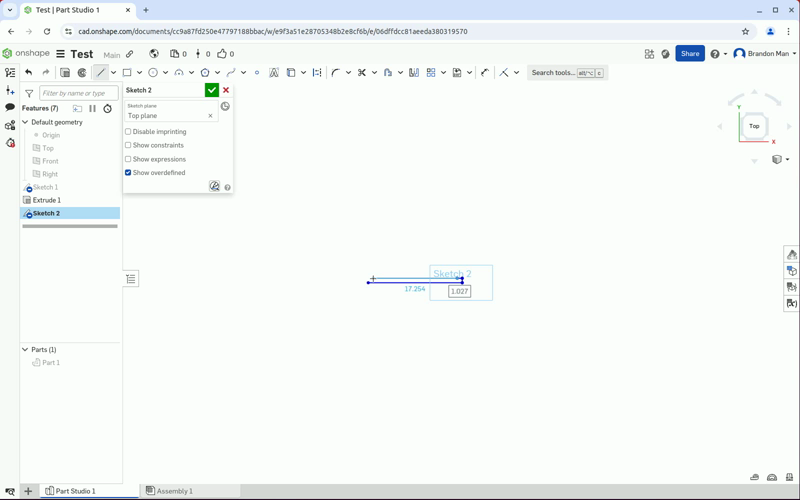
key_up(shift)
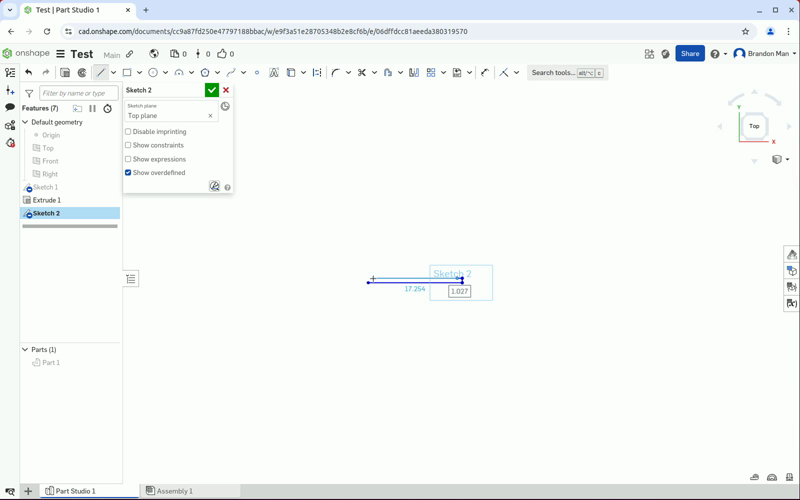
key_down(shift)
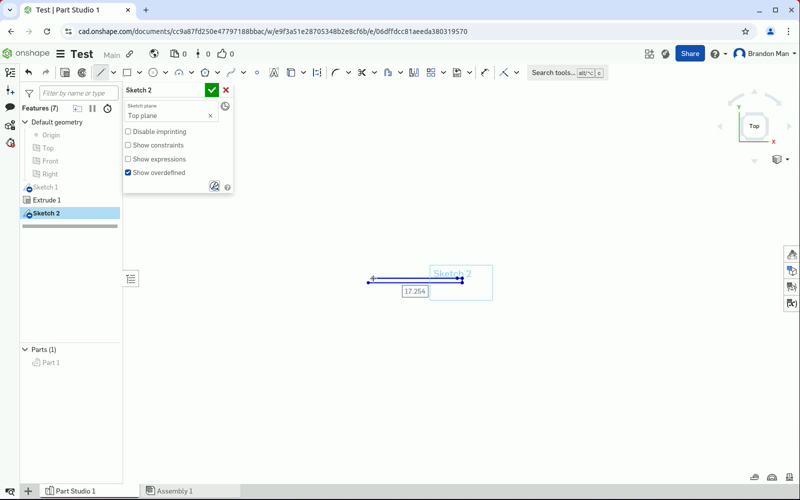
mouse_move(403, 278)
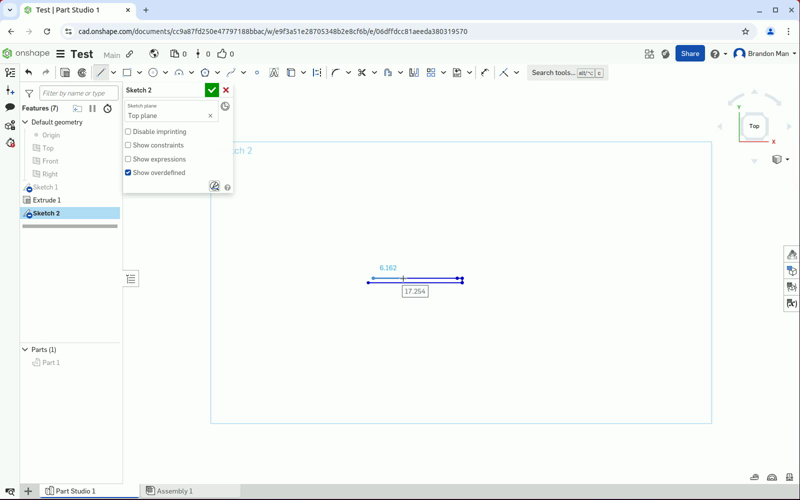
mouse_move(368, 278)
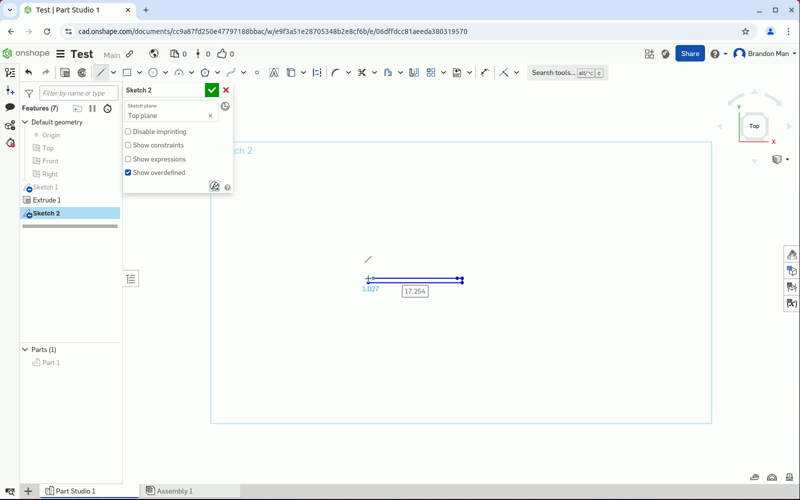
scroll(6)
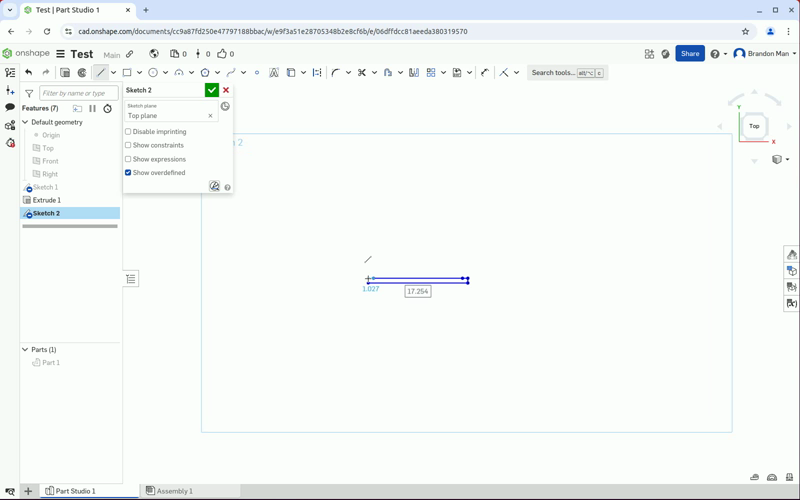
scroll(6)
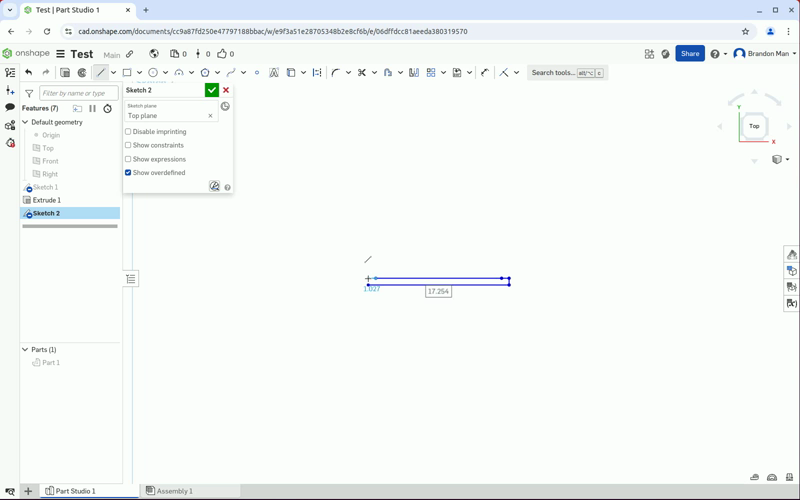
scroll(6)
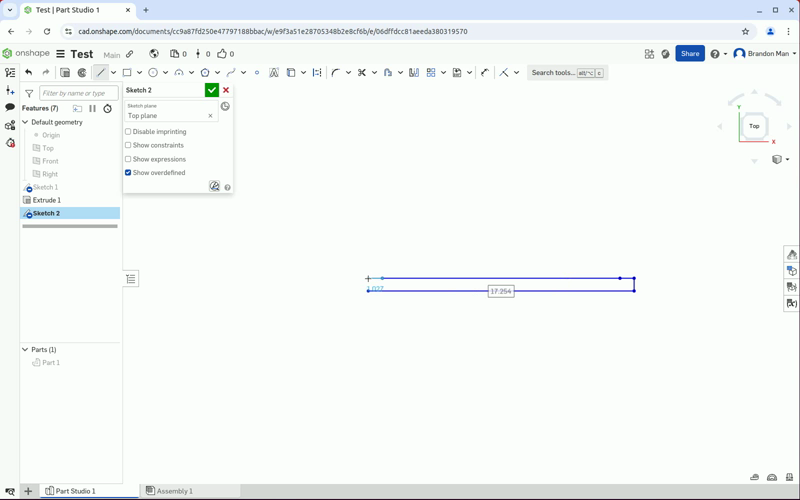
scroll(6)
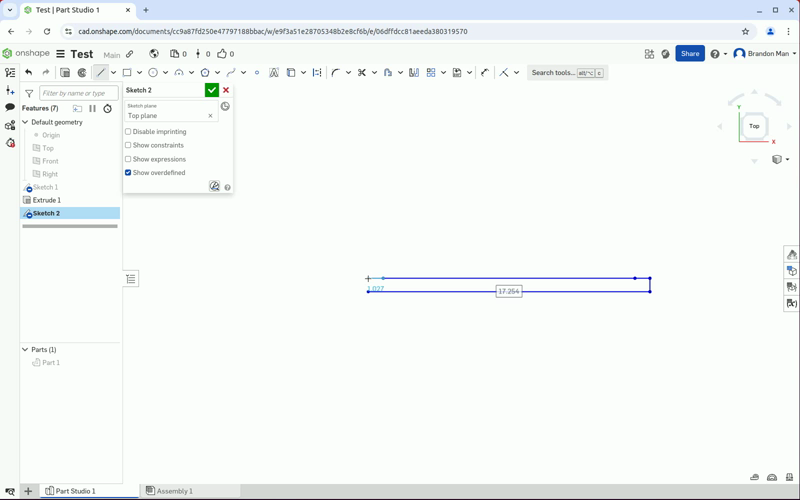
scroll(6)
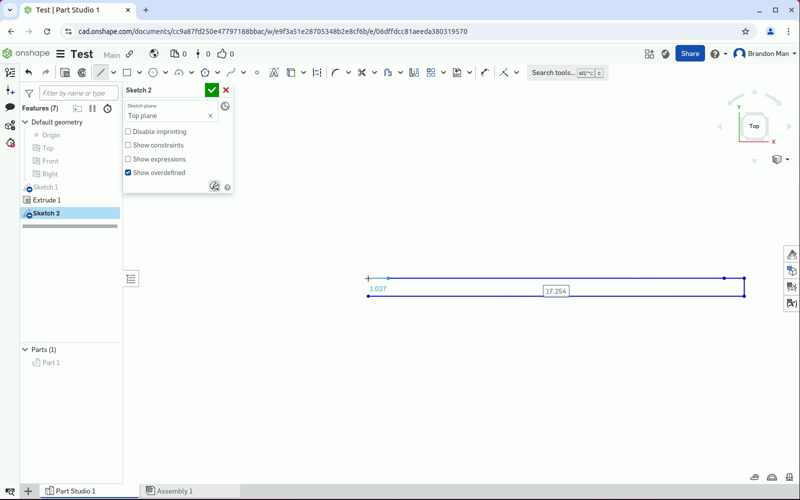
scroll(6)
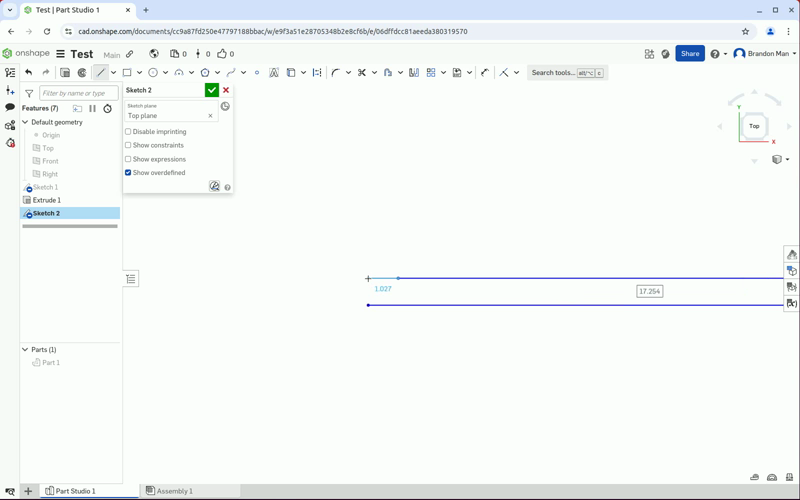
scroll(6)
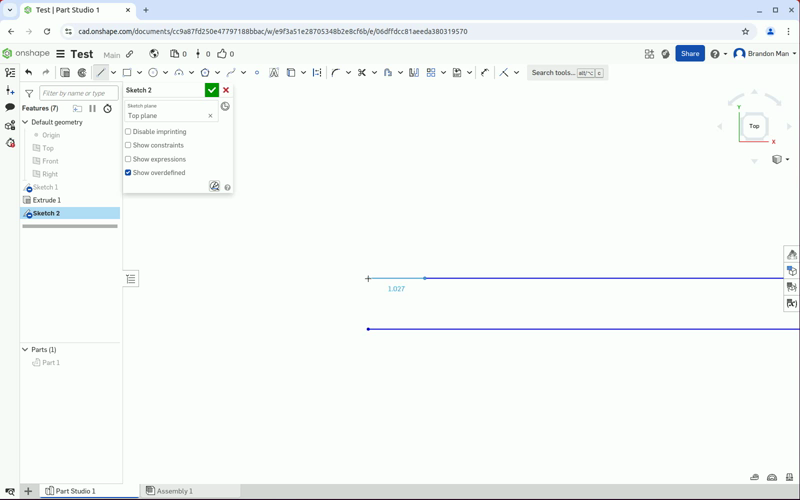
click(368, 278)
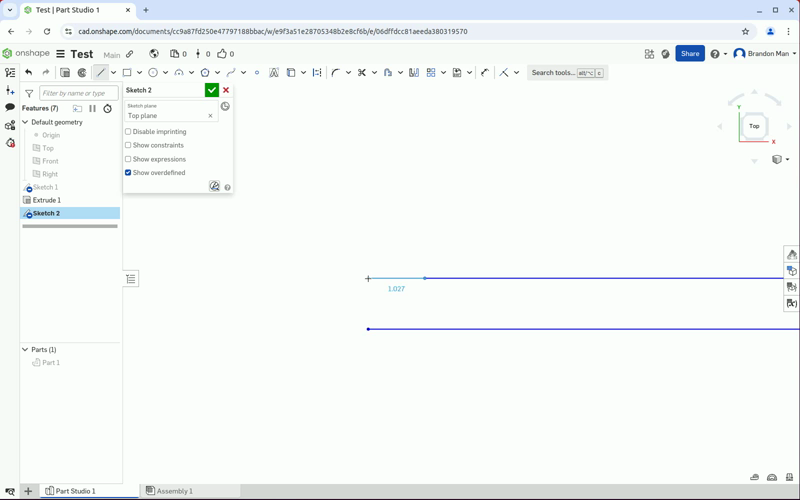
scroll(-6)
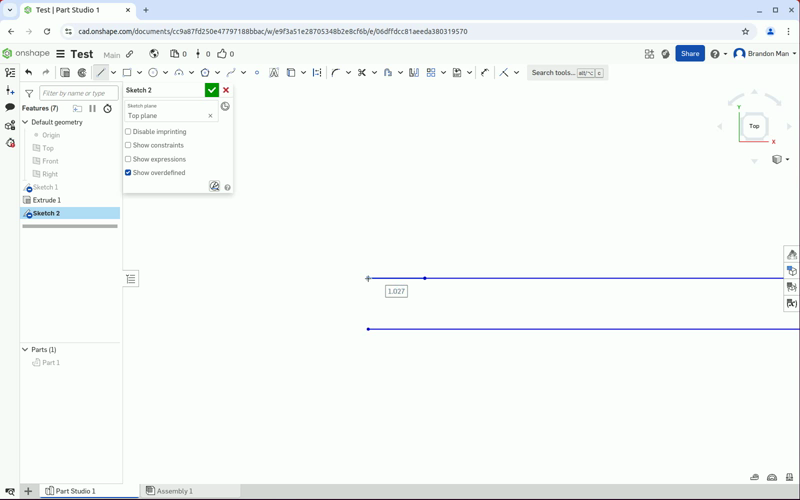
scroll(-6)
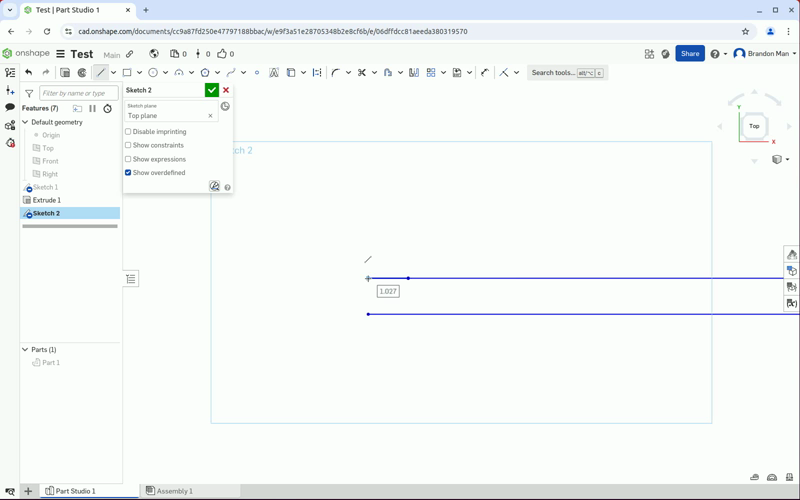
scroll(-6)
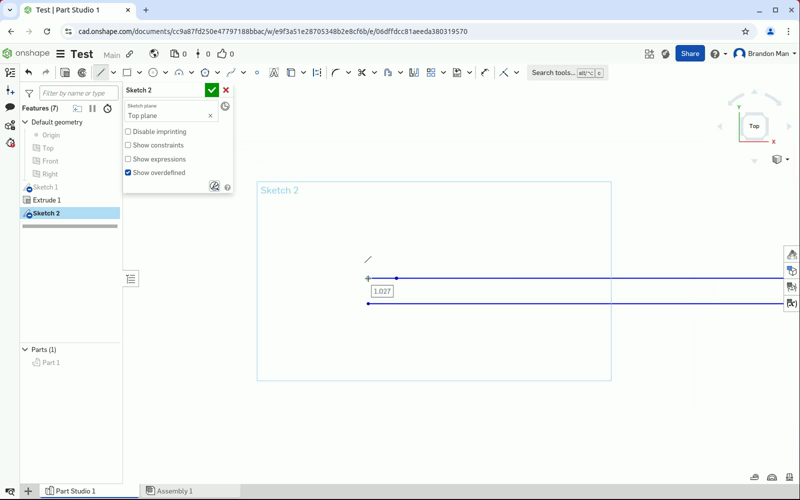
scroll(-6)
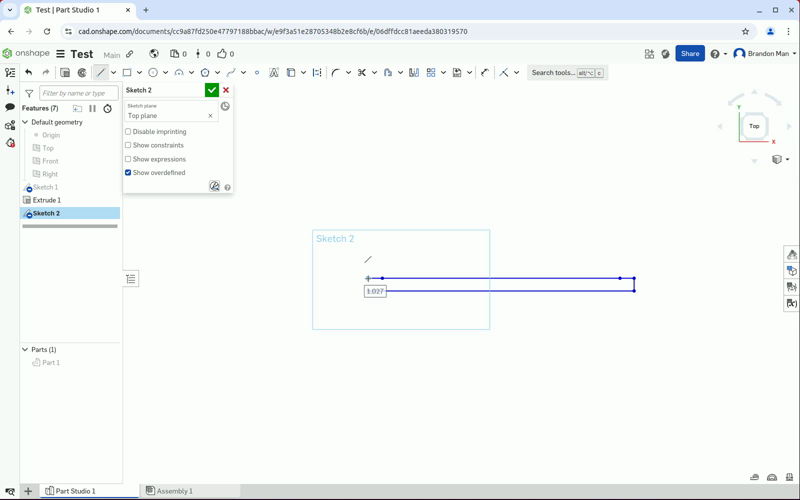
scroll(-6)
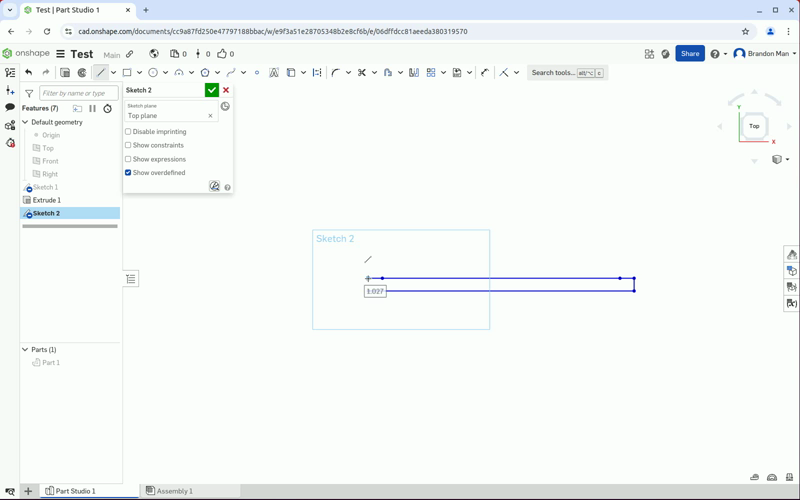
scroll(-6)
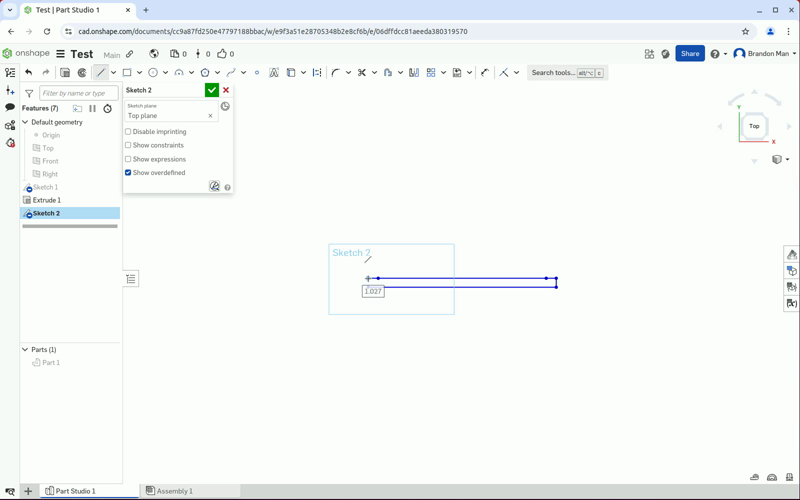
scroll(-6)
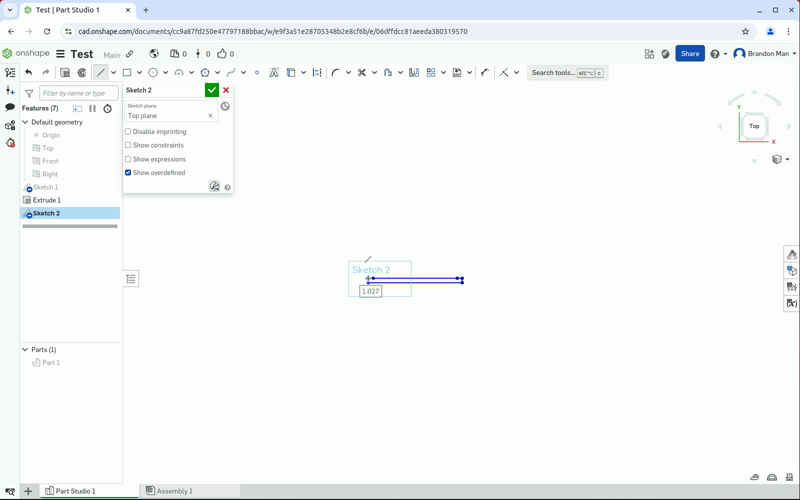
key_up(shift)
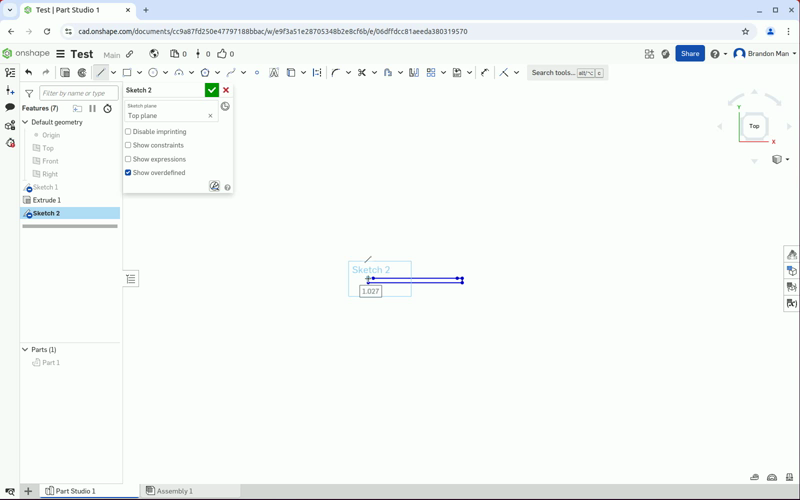
mouse_move(398, 278)
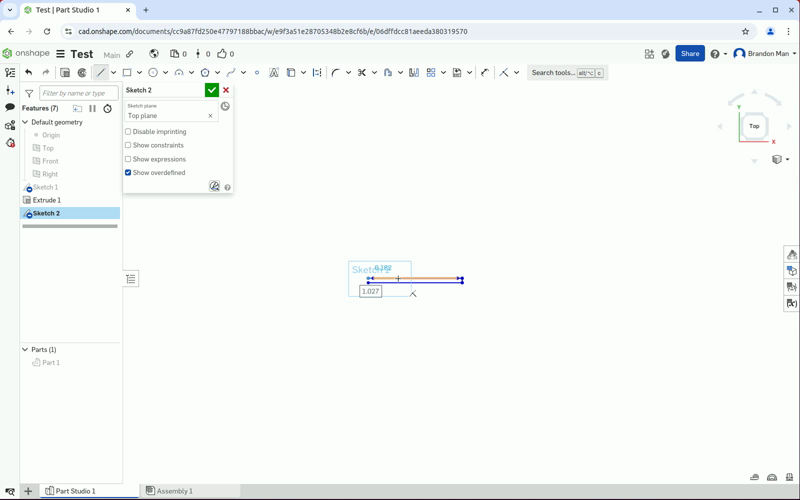
key_down(shift)
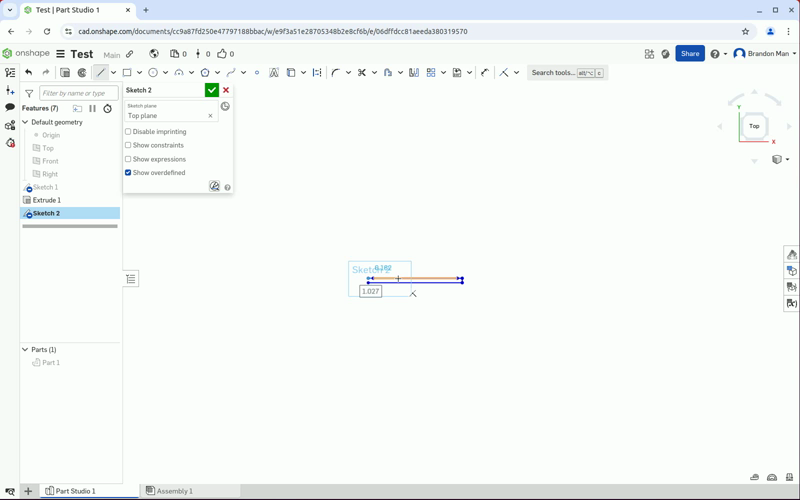
mouse_move(368, 282)
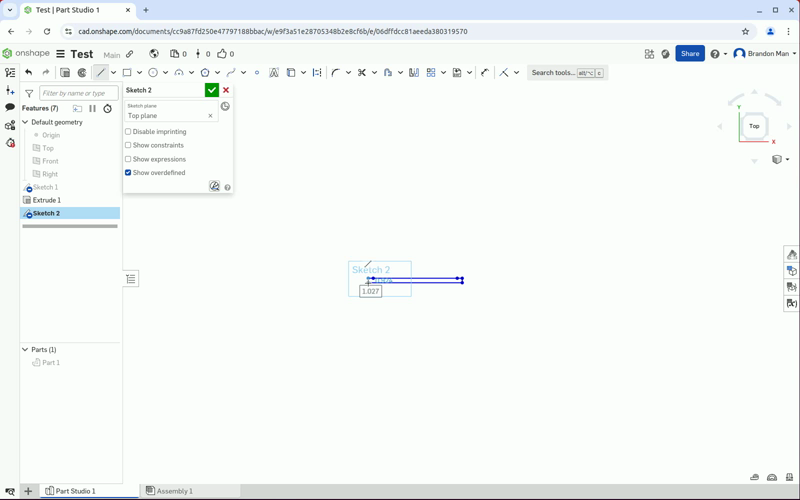
scroll(6)
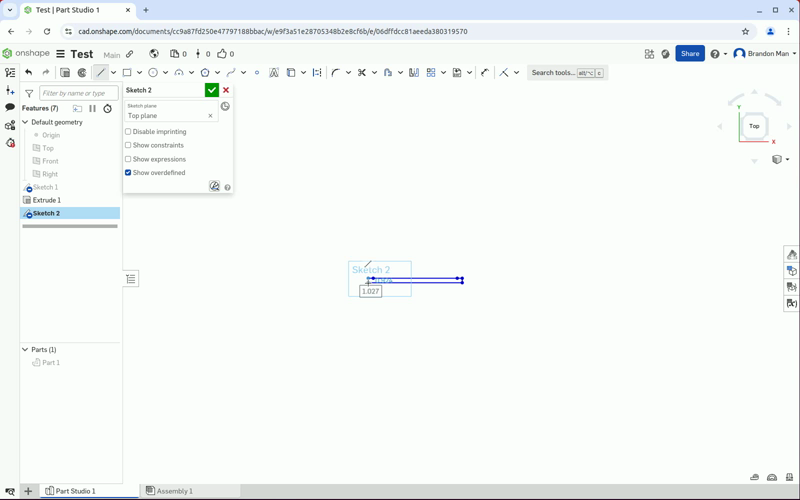
scroll(6)
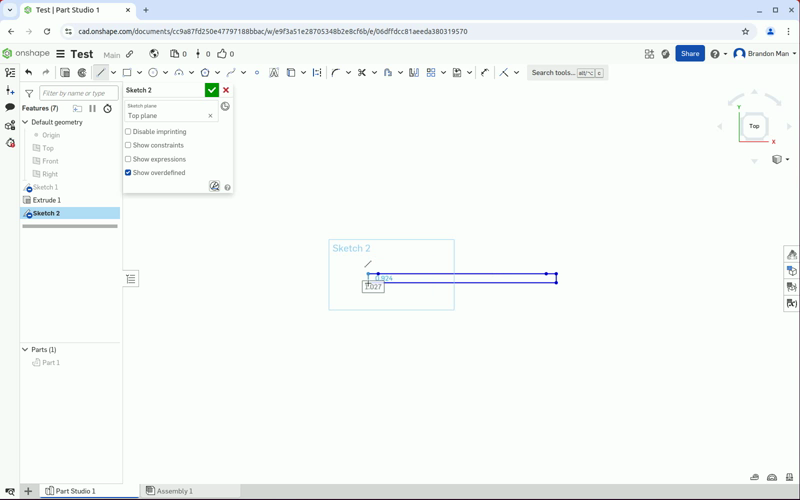
scroll(6)
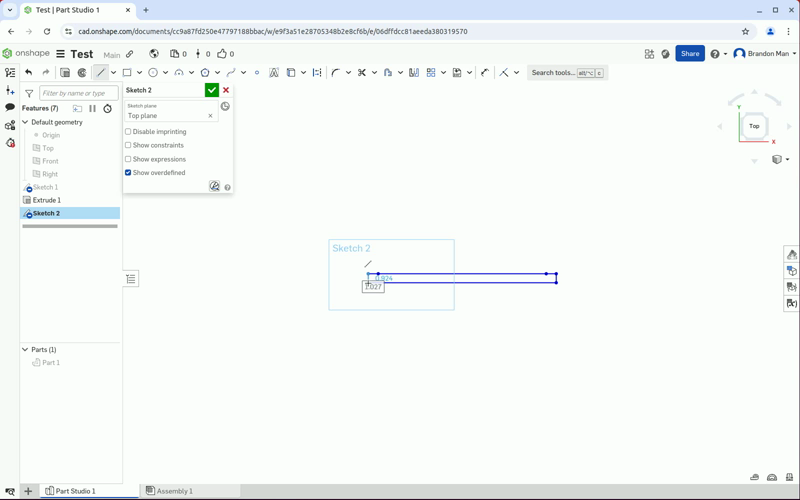
scroll(6)
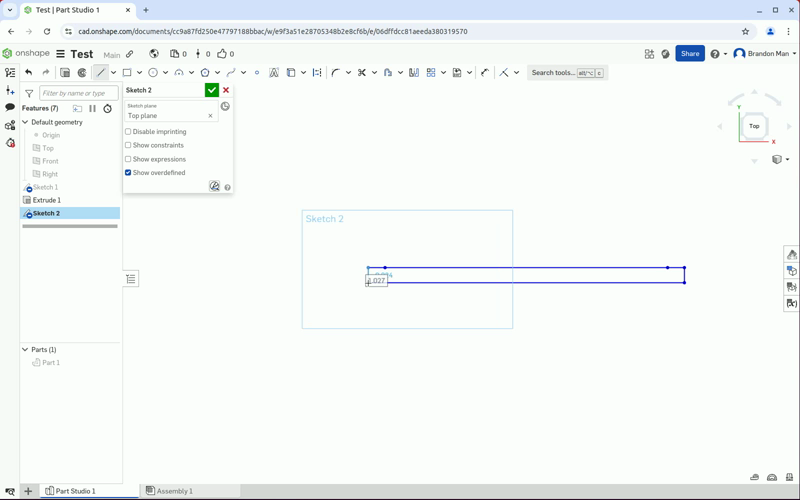
scroll(6)
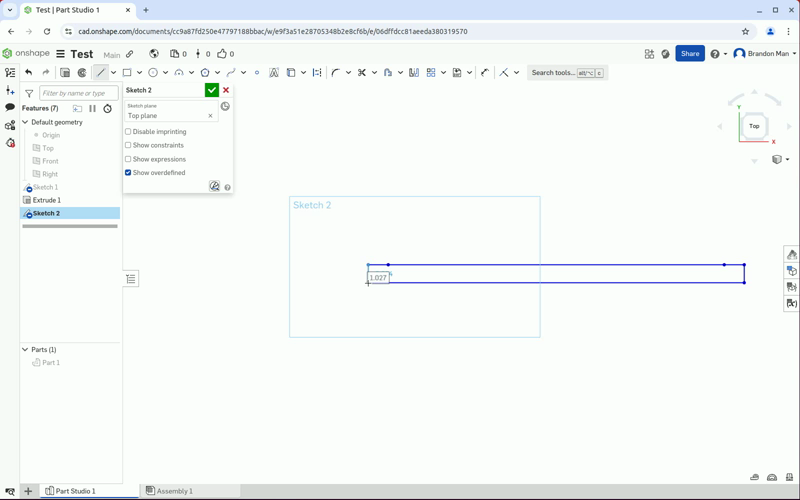
scroll(6)
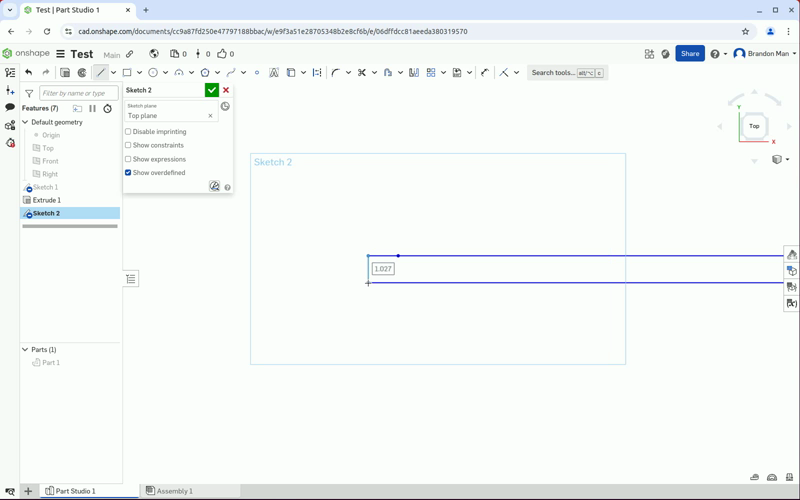
scroll(6)
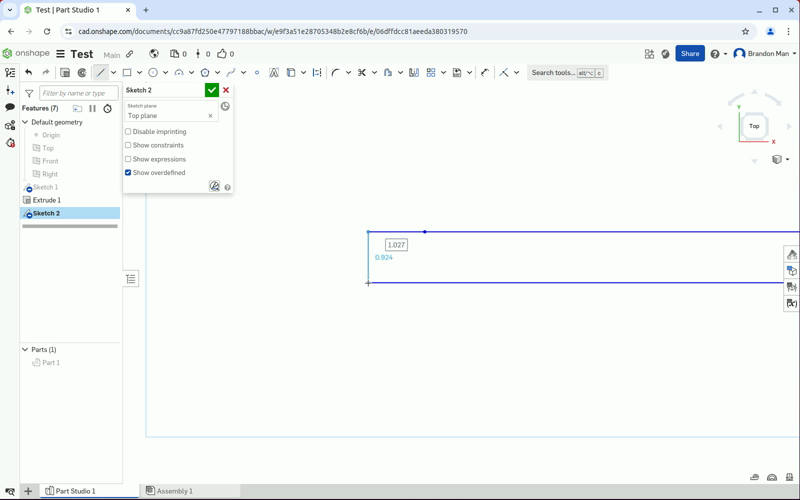
key_up(shift)
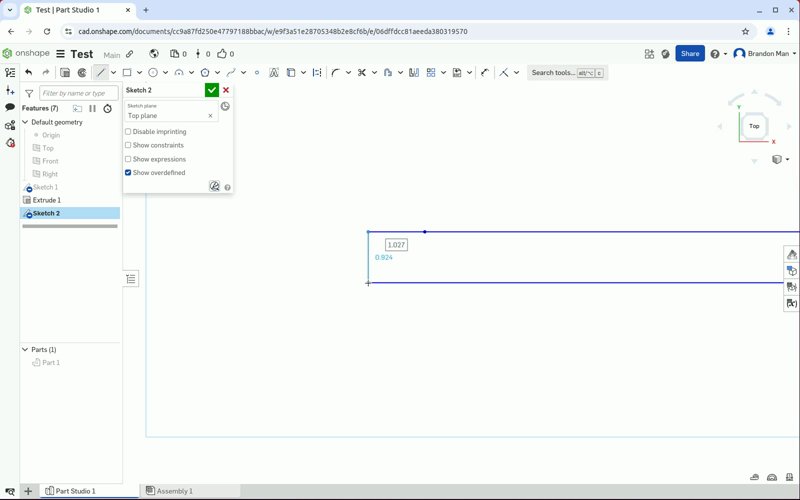
click(368, 282)
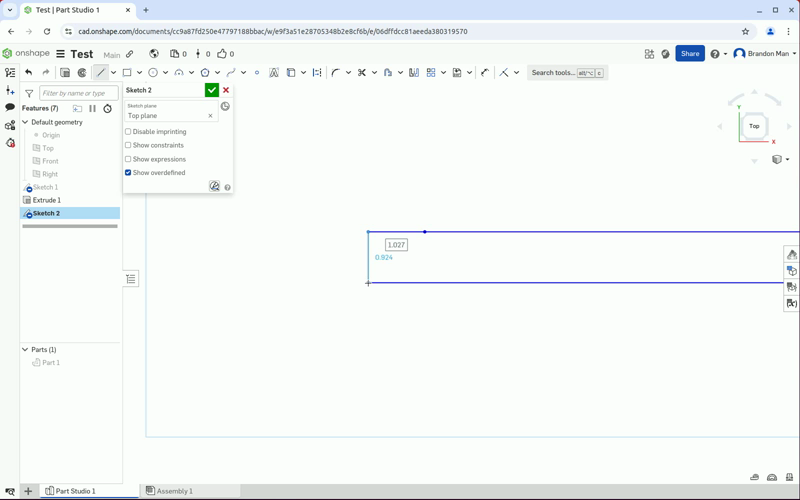
scroll(-6)
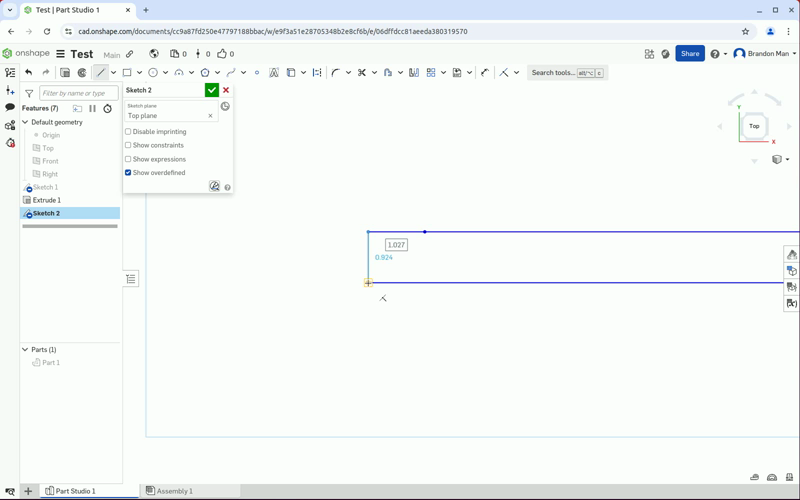
scroll(-6)
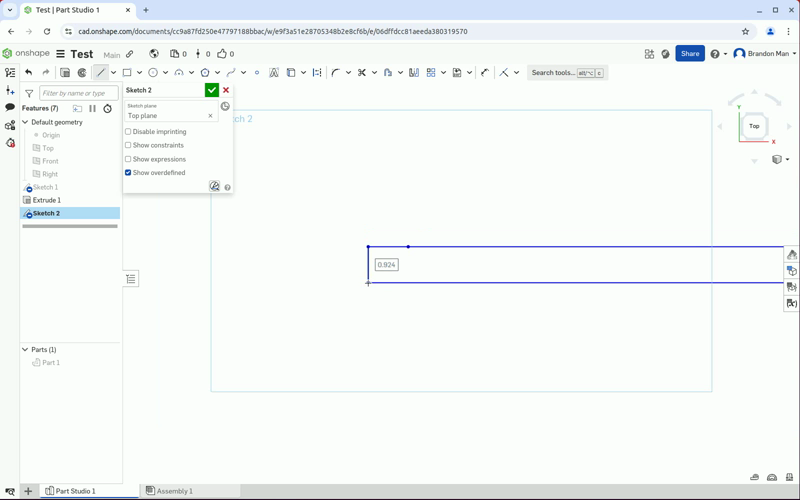
scroll(-6)
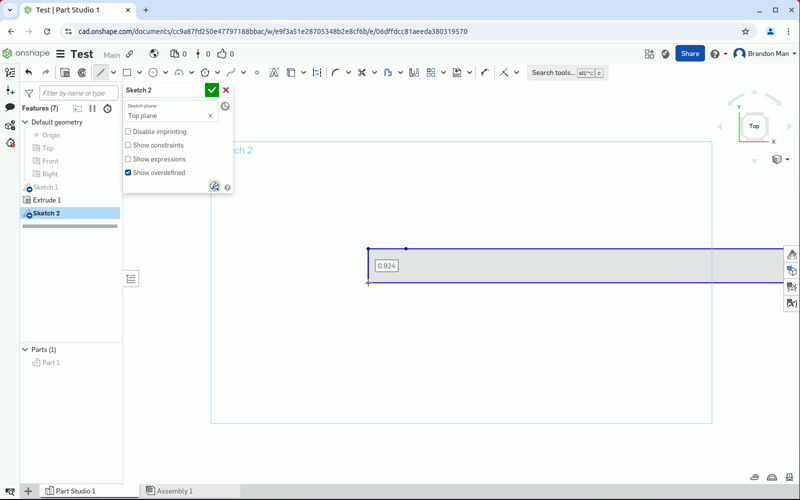
scroll(-6)
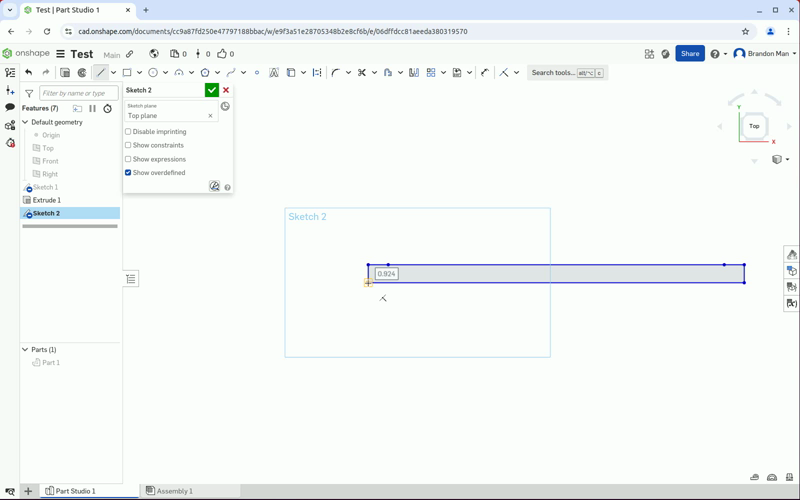
scroll(-6)
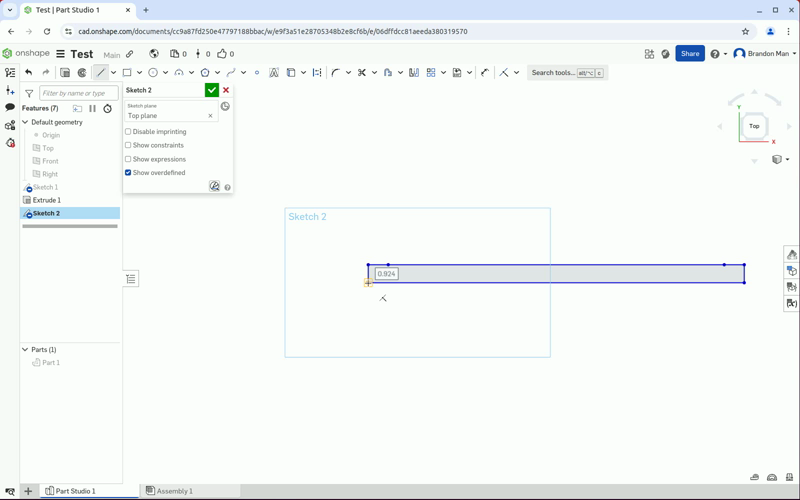
scroll(-6)
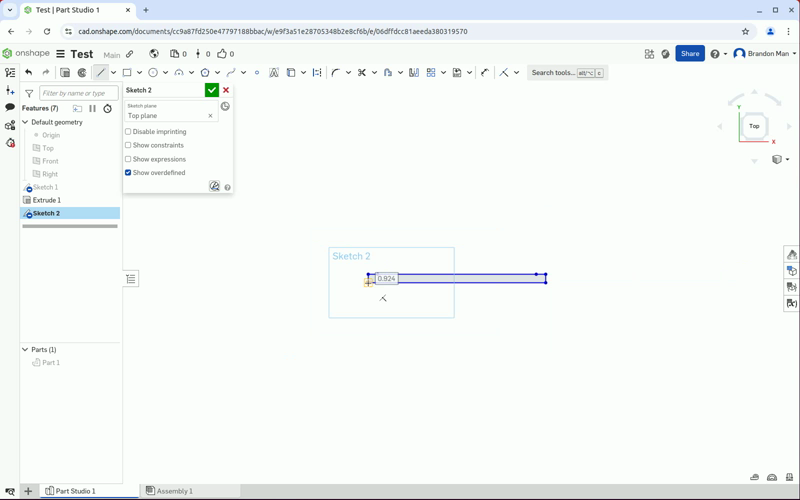
scroll(-6)
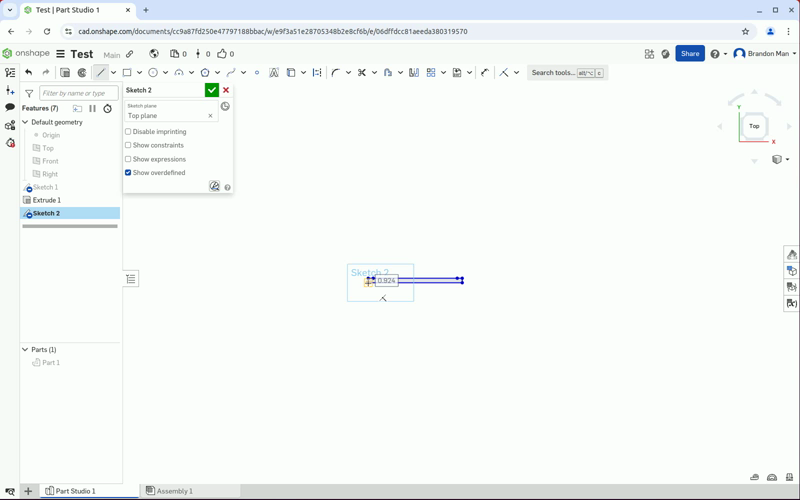
key(esc)
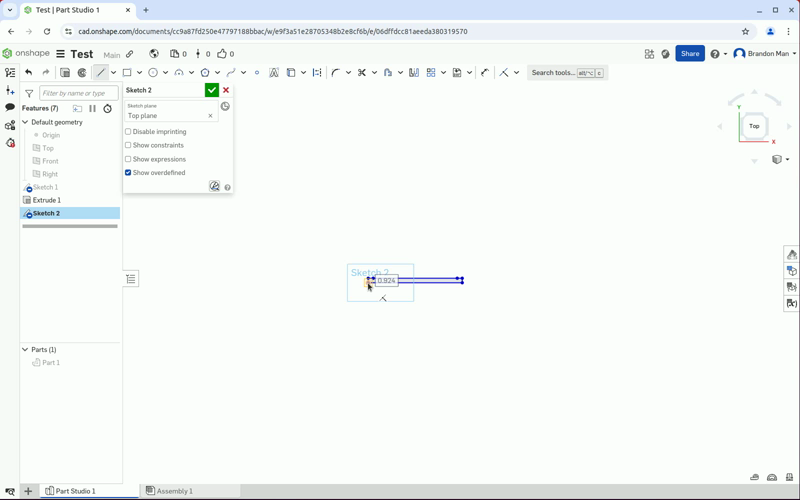
mouse_move(368, 278)
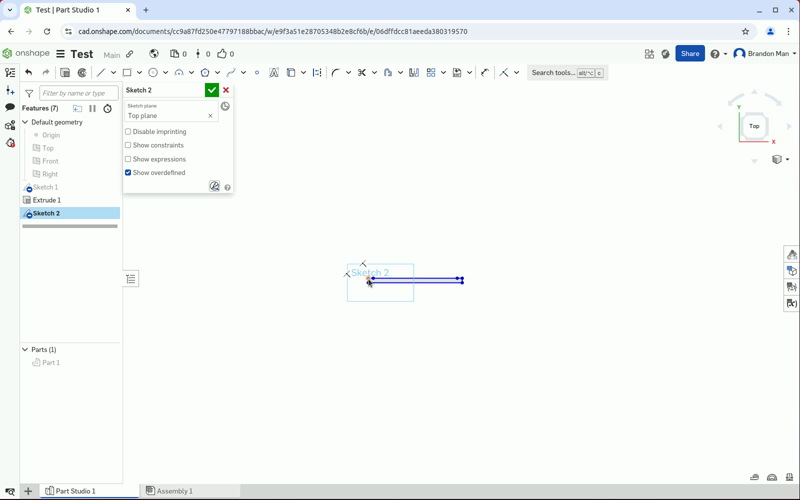
scroll(6)
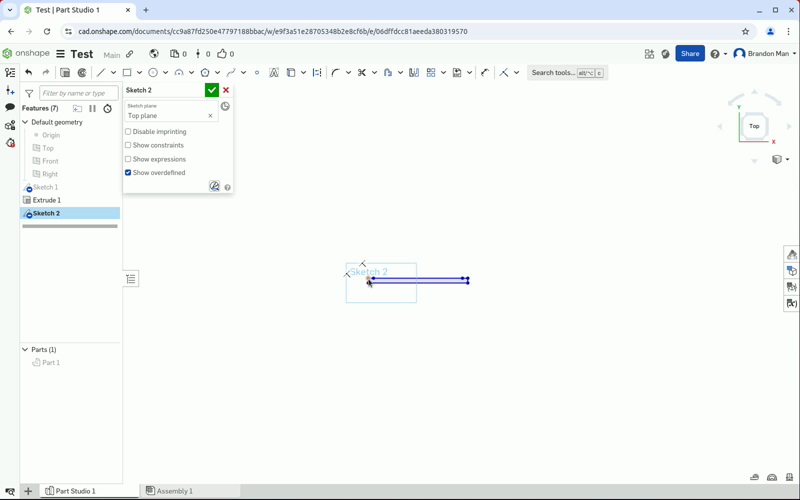
scroll(6)
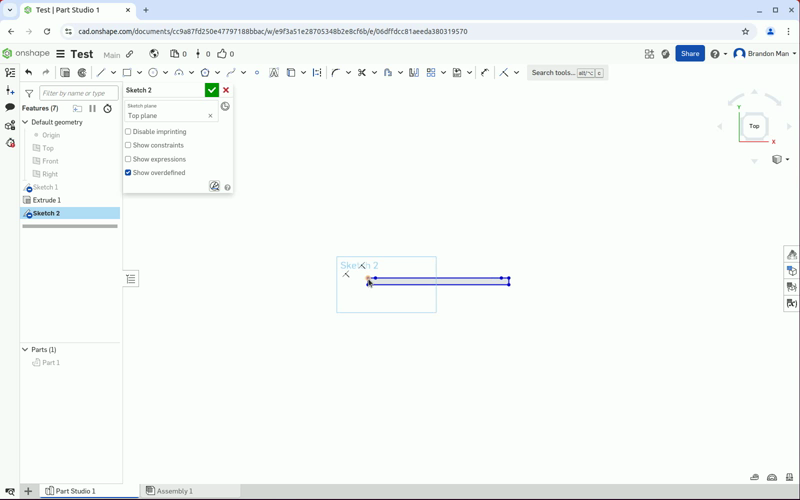
scroll(6)
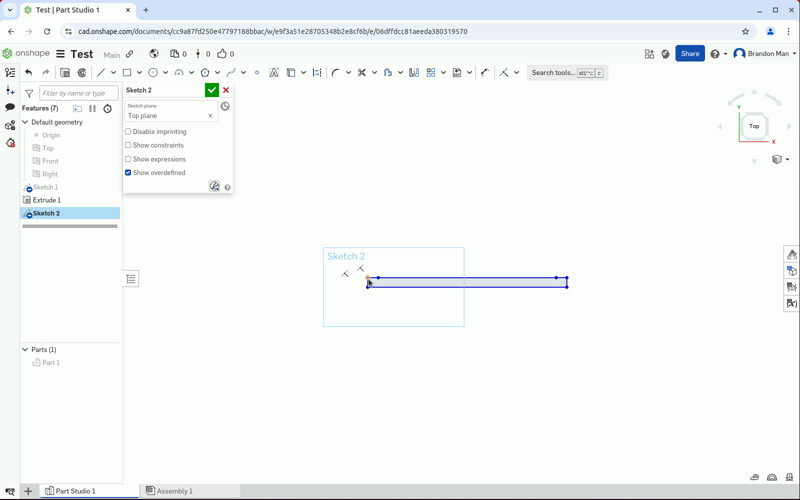
scroll(6)
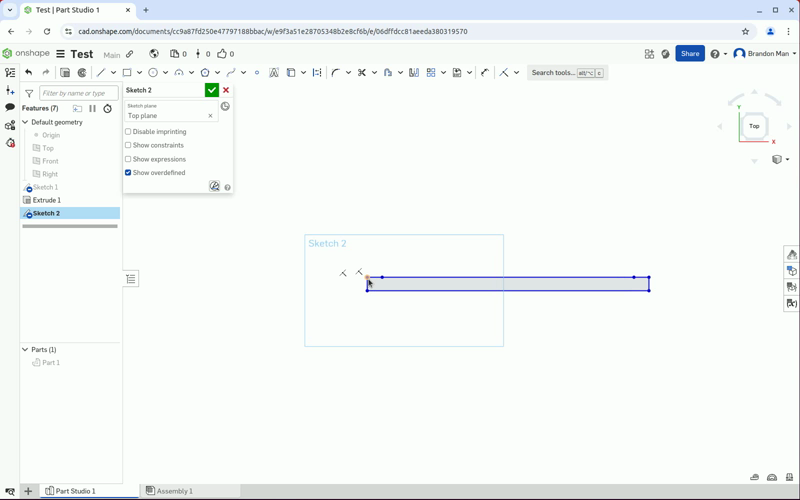
scroll(6)
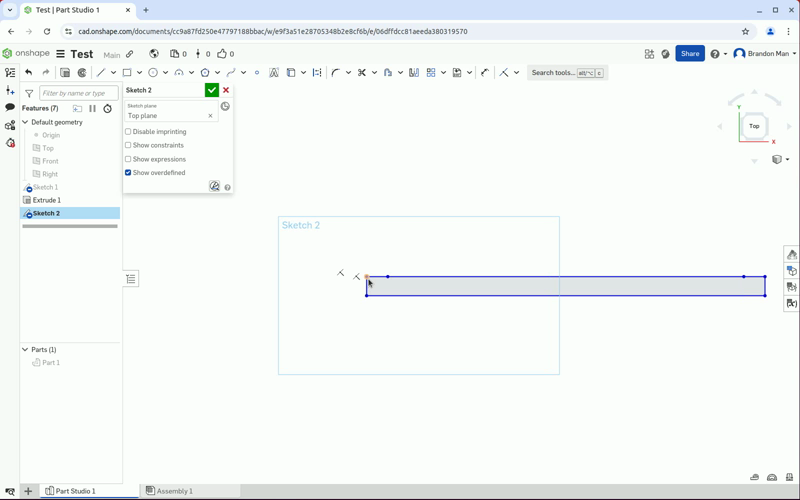
scroll(6)
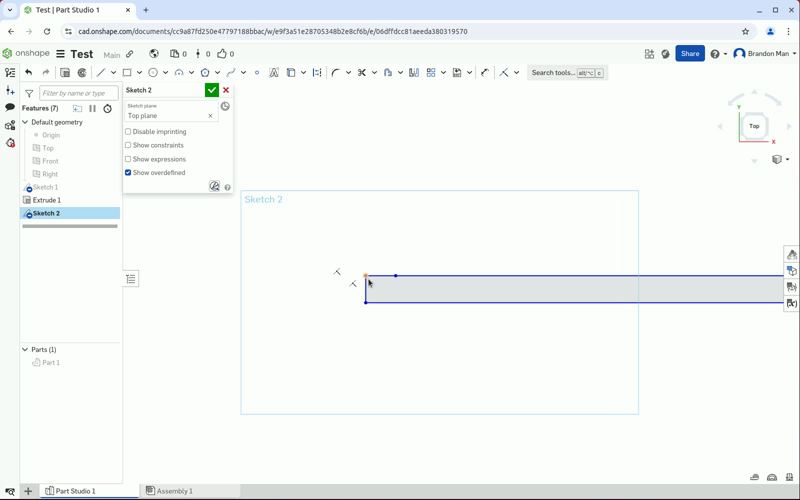
scroll(6)
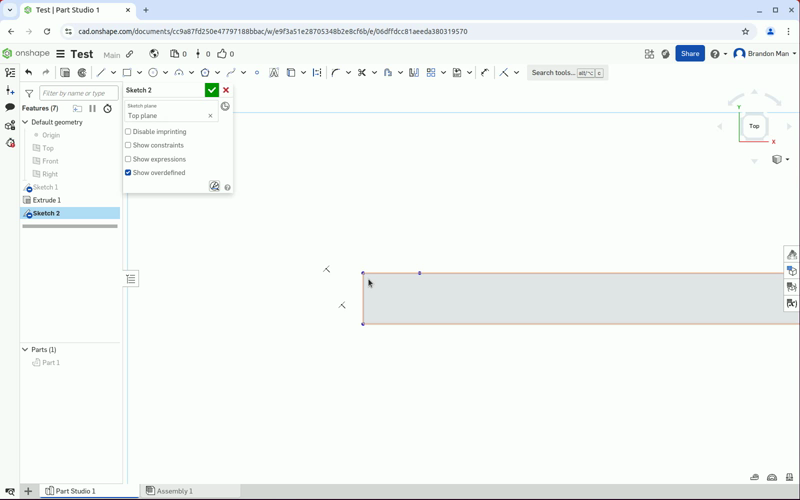
click(368, 278)
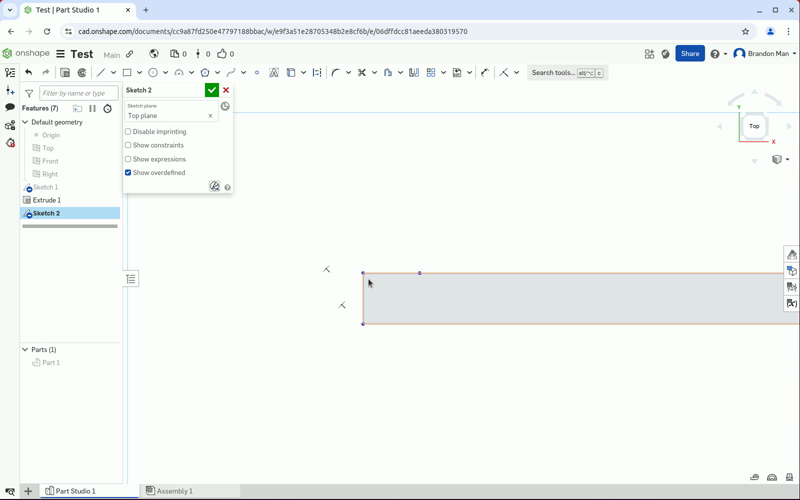
scroll(-6)
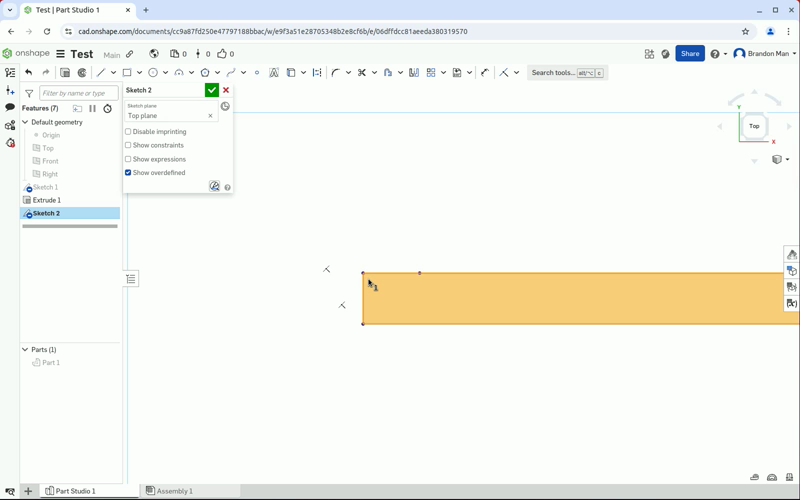
scroll(-6)
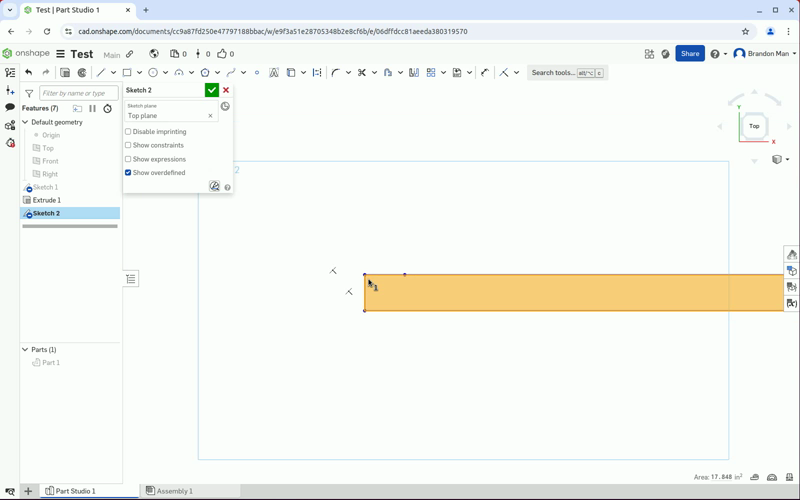
scroll(-6)
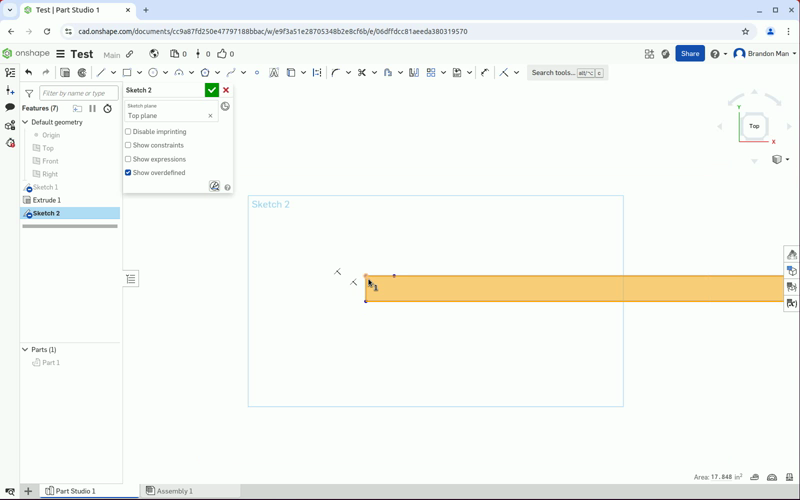
scroll(-6)
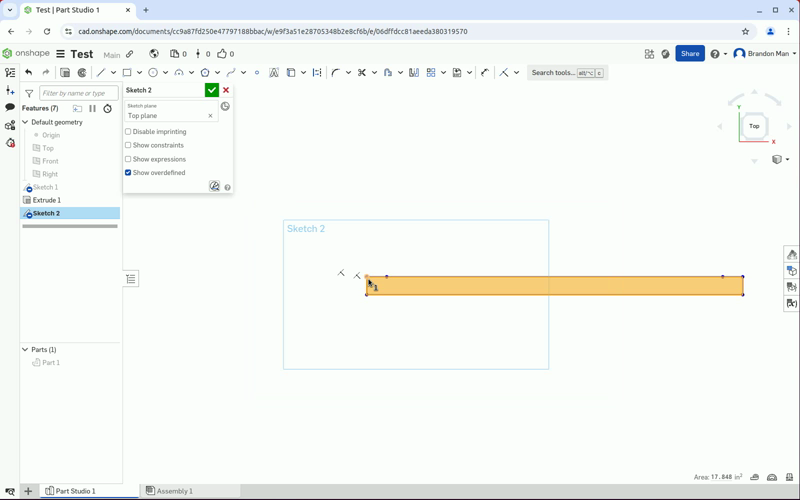
scroll(-6)
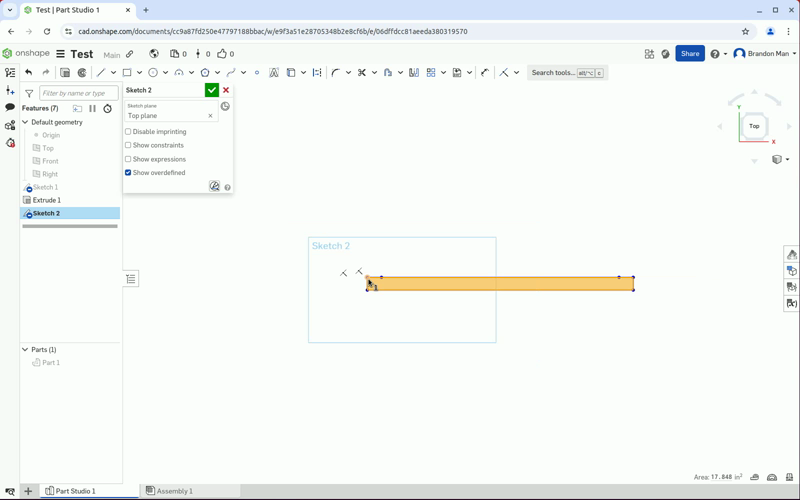
scroll(-6)
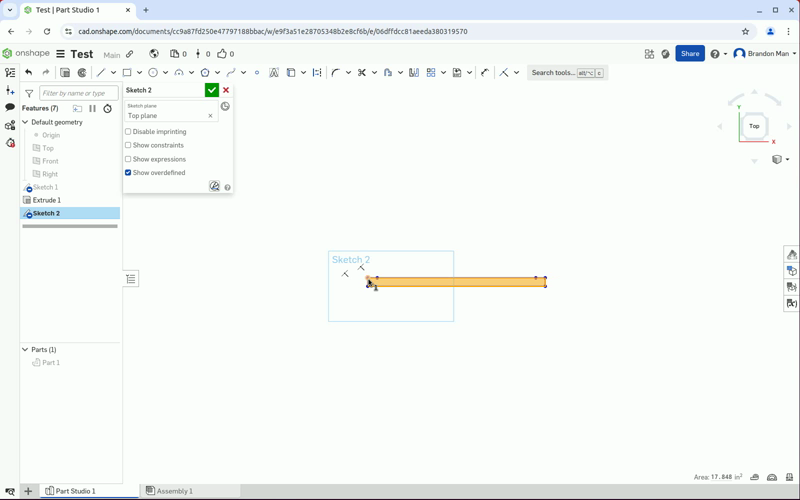
scroll(-6)
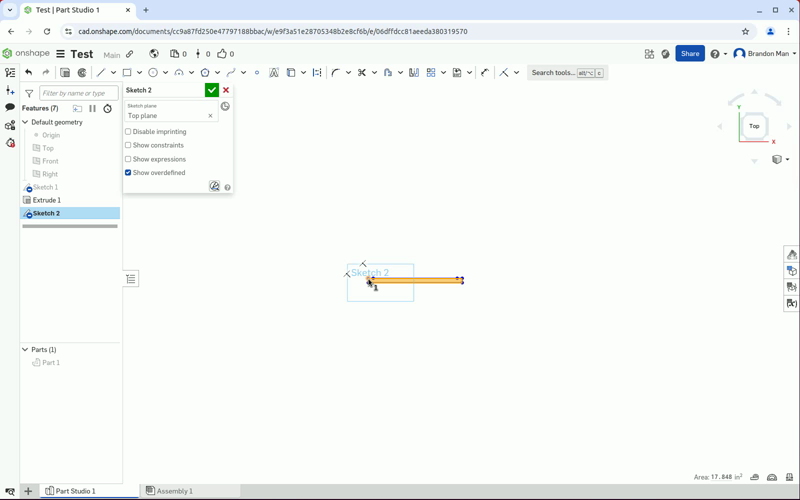
mouse_move(73, 352)
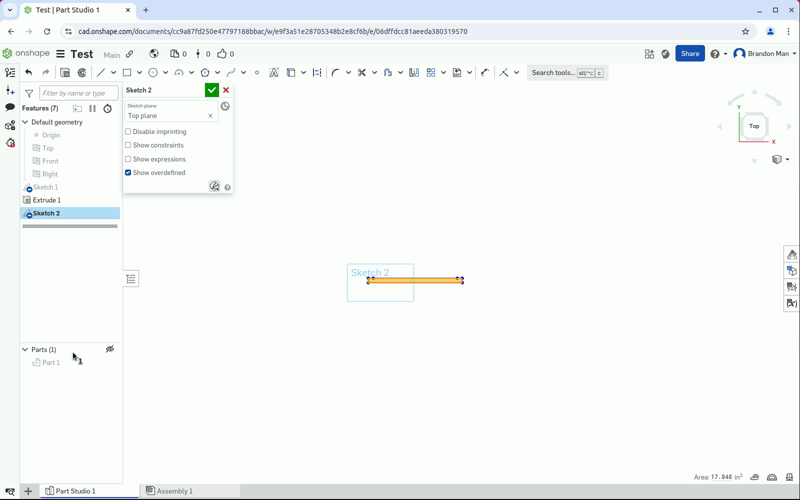
key(shift+y)
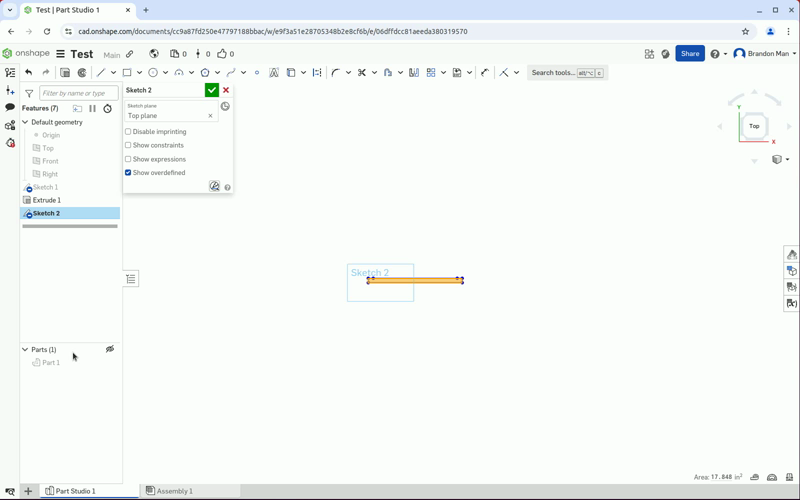
key(shift+e)
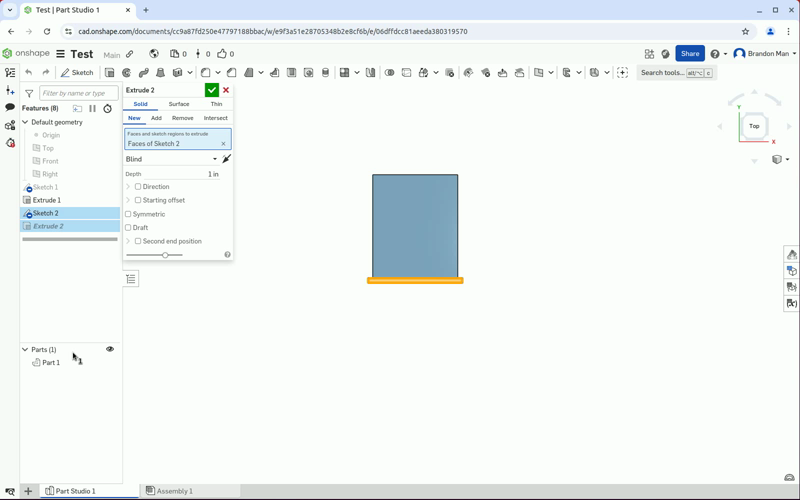
mouse_move(143, 106)
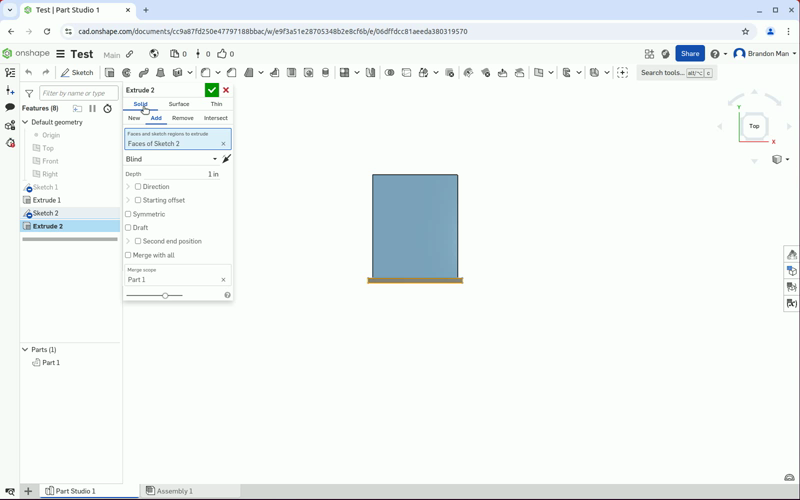
click(143, 106)
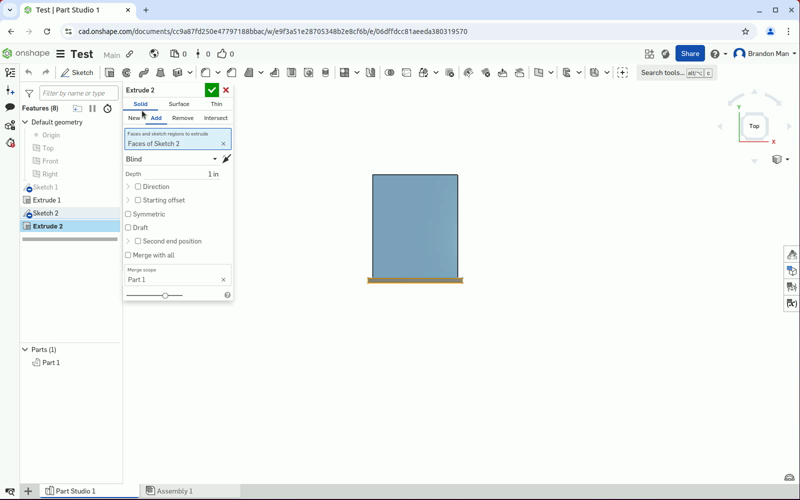
mouse_move(137, 120)
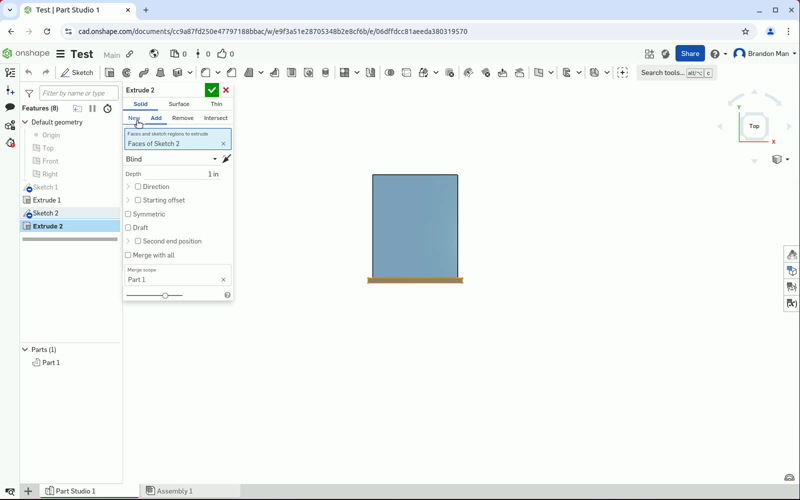
click(137, 120)
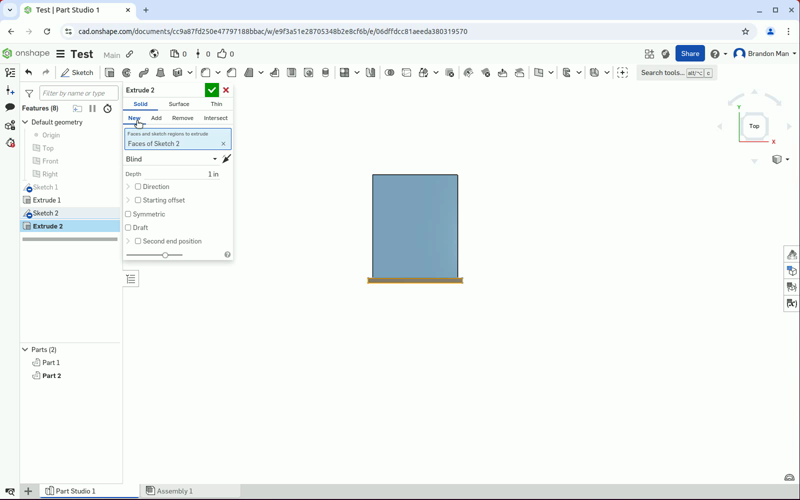
key(tab, 4)
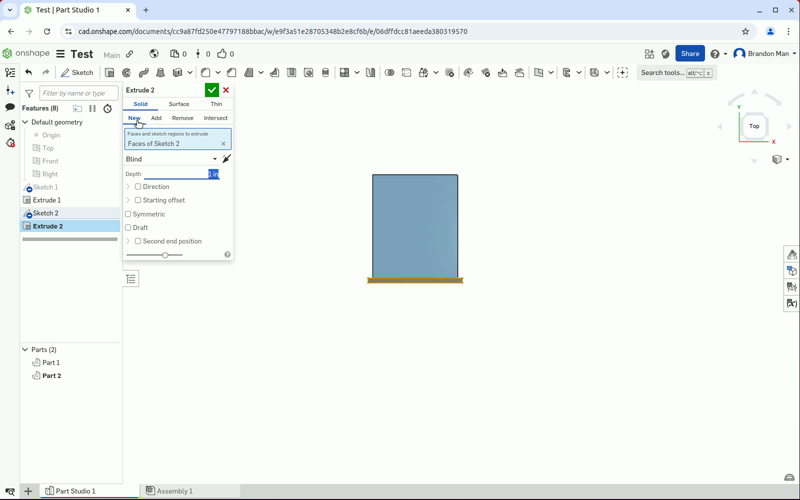
text(0.963)
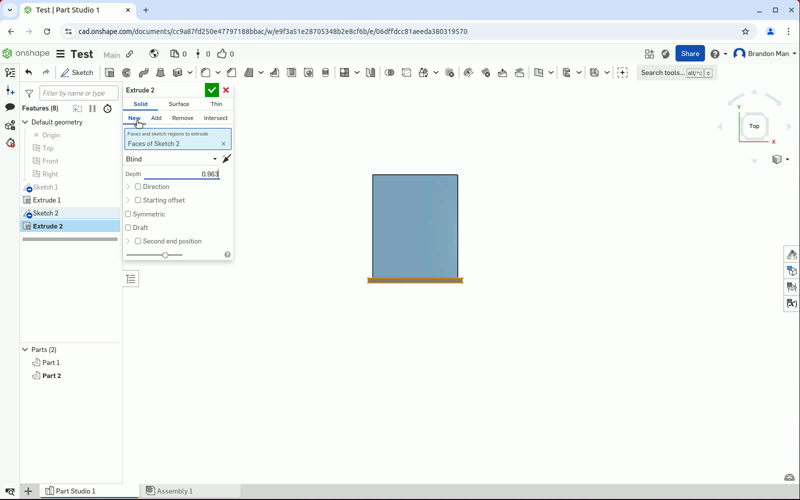
key(enter)
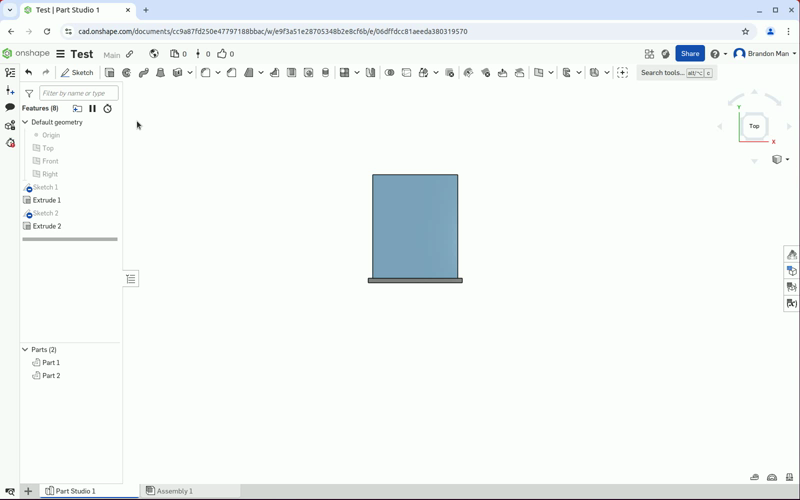
key(shift+h)
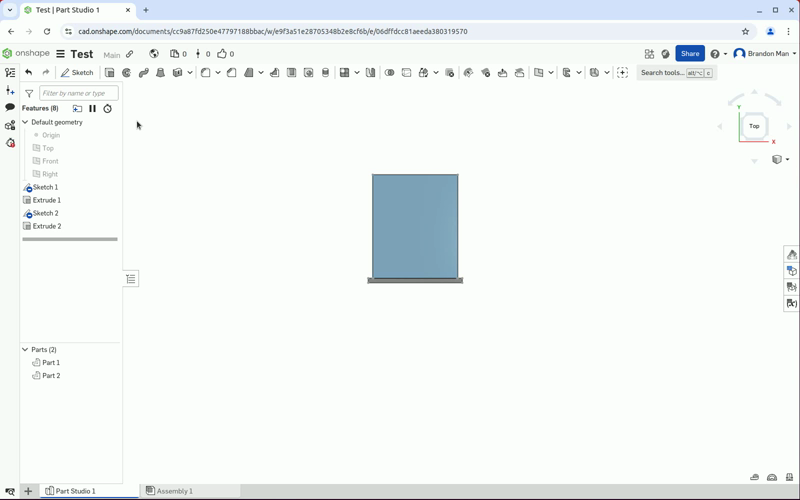
key(shift+h)
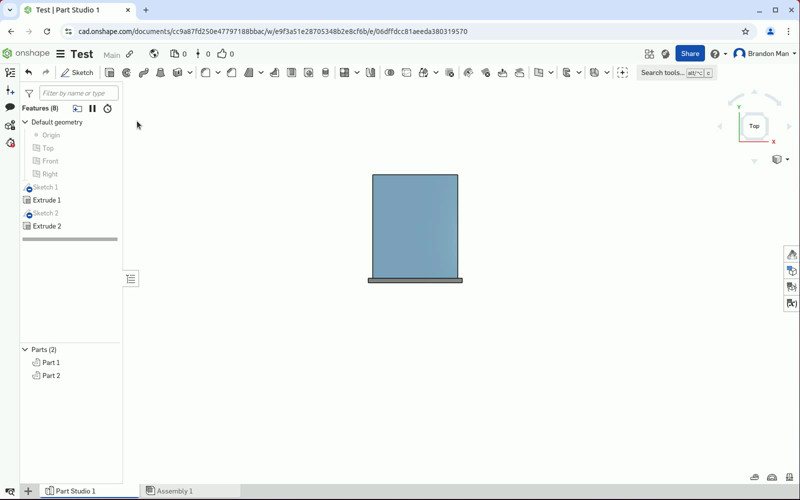
mouse_move(73, 189)
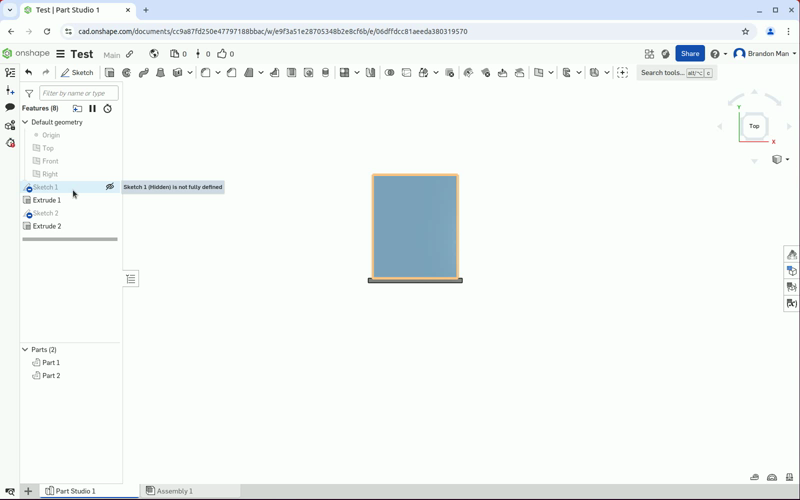
click(73, 189)
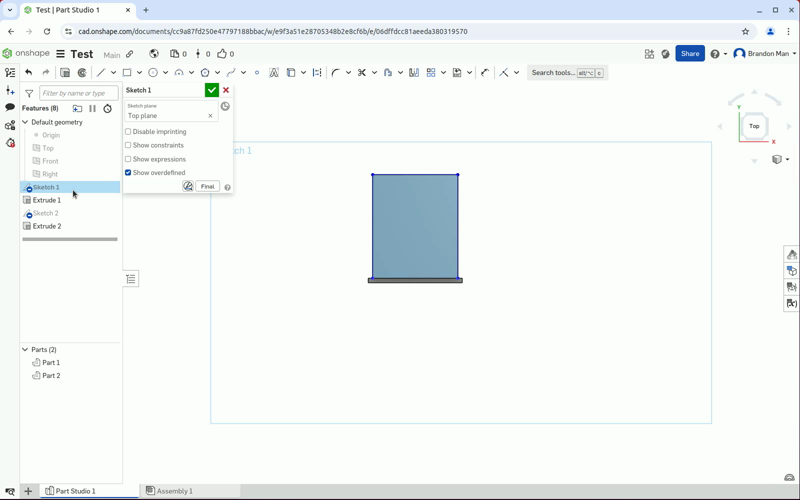
mouse_move(229, 92)
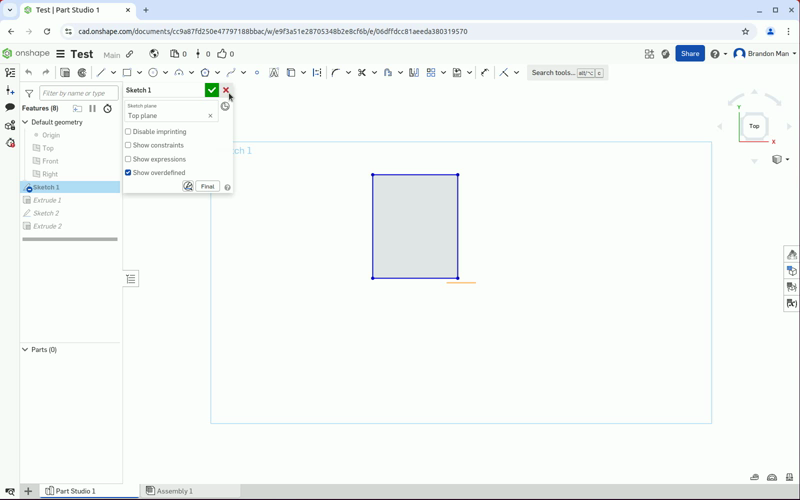
click(229, 92)
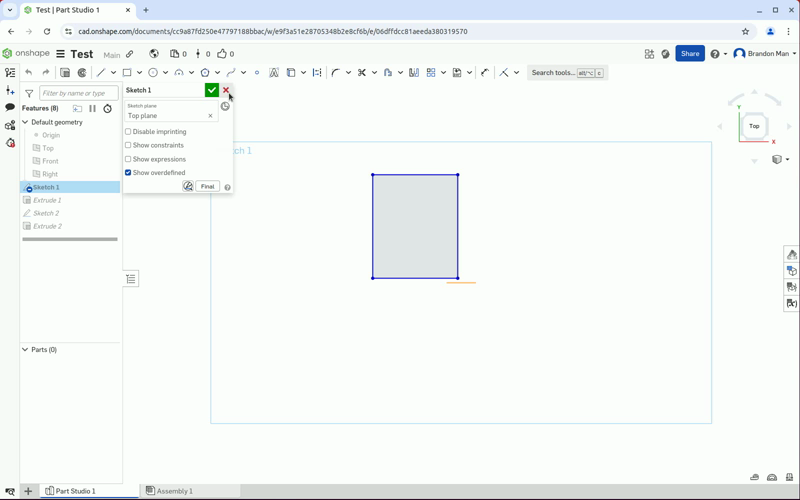
key(shift+s)
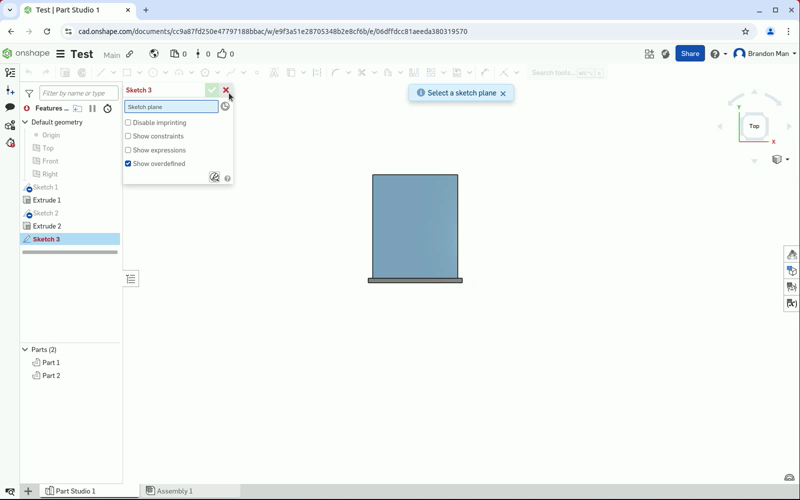
mouse_move(73, 150)
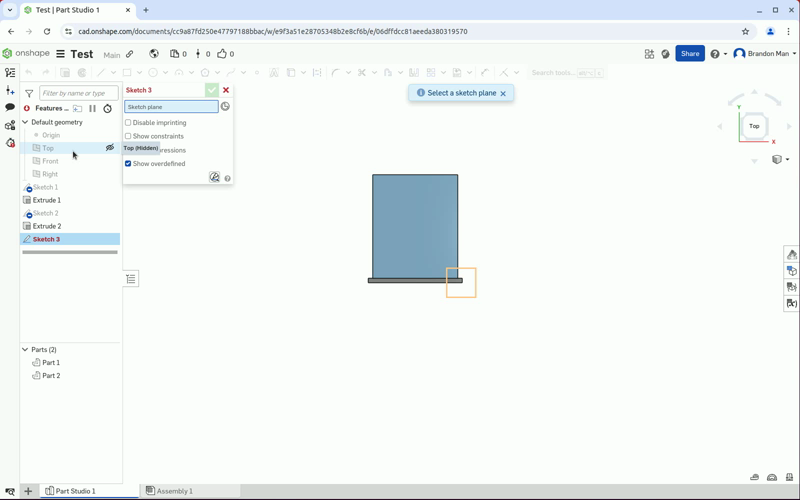
click(73, 150)
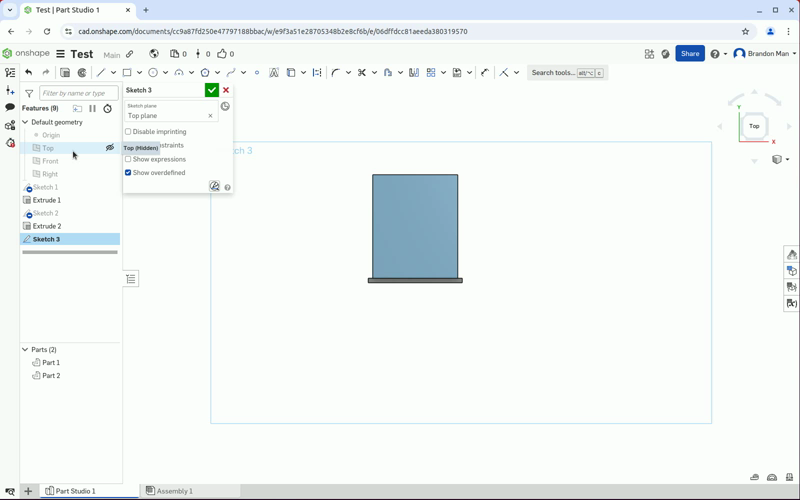
mouse_move(73, 352)
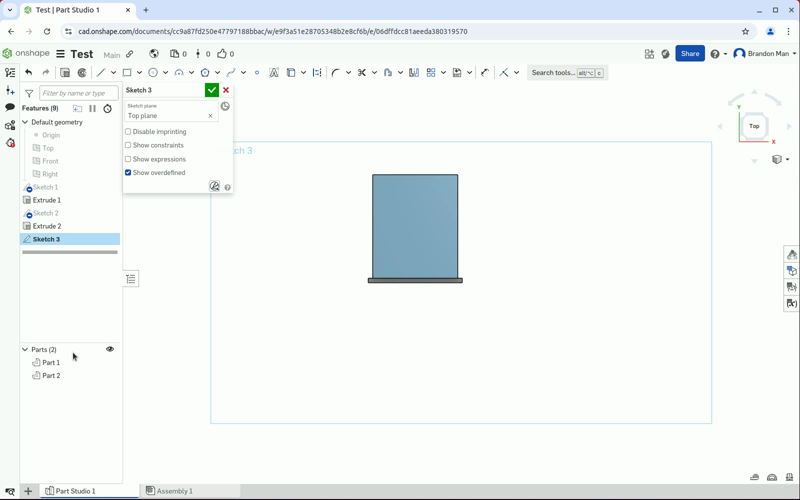
key(y)
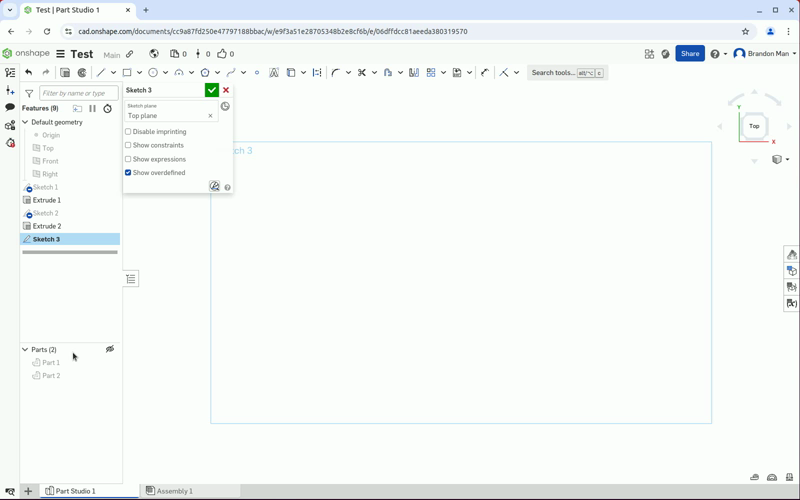
key(l)
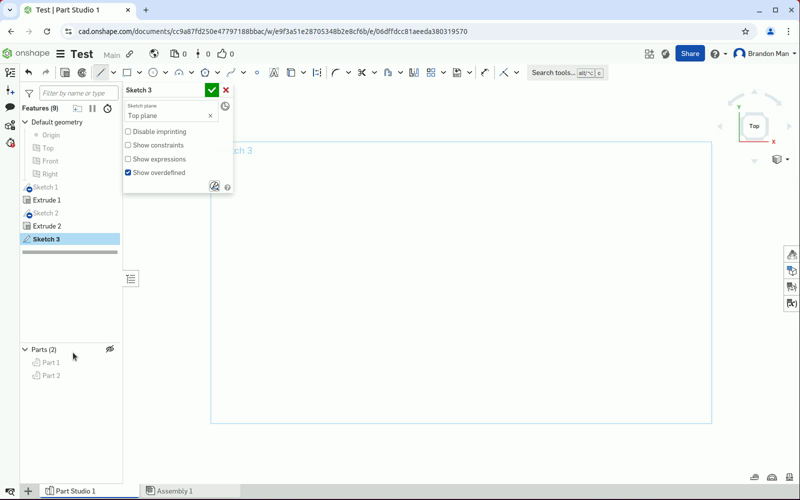
key_down(shift)
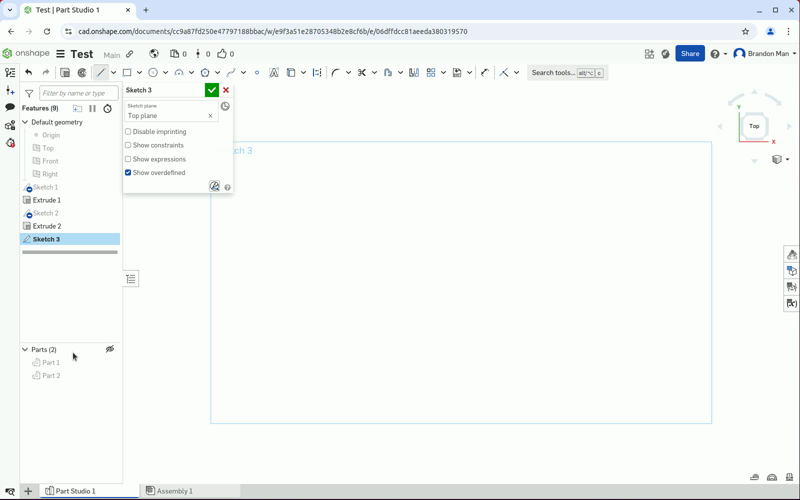
mouse_move(368, 278)
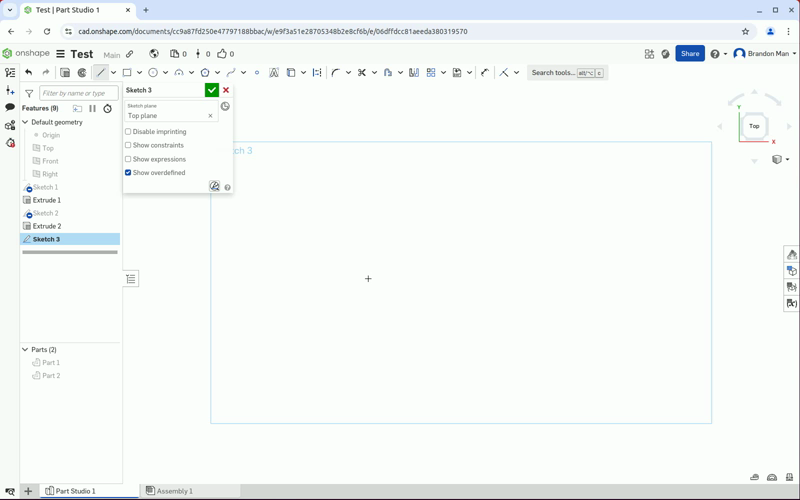
click(368, 278)
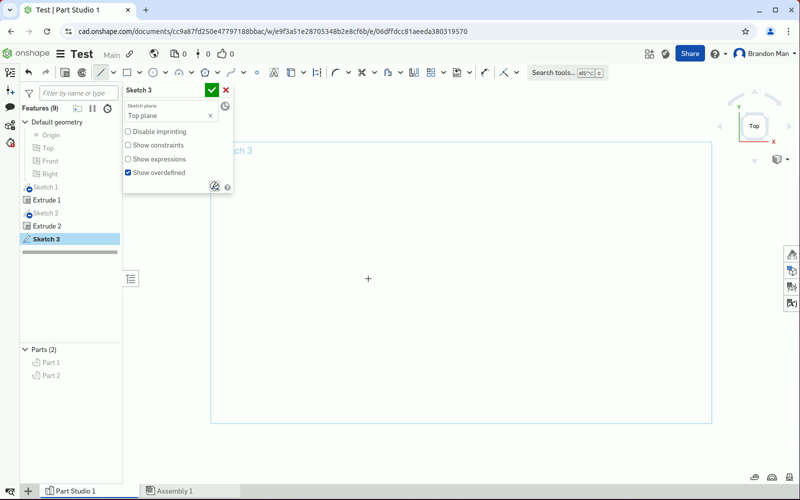
key_up(shift)
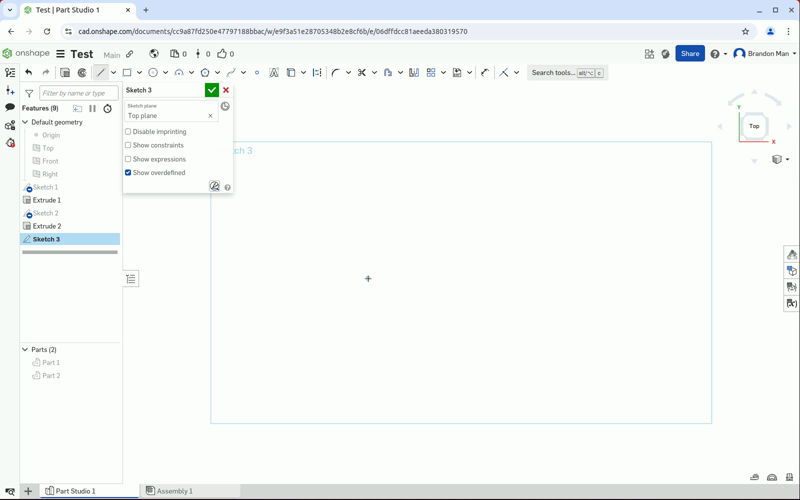
key_down(shift)
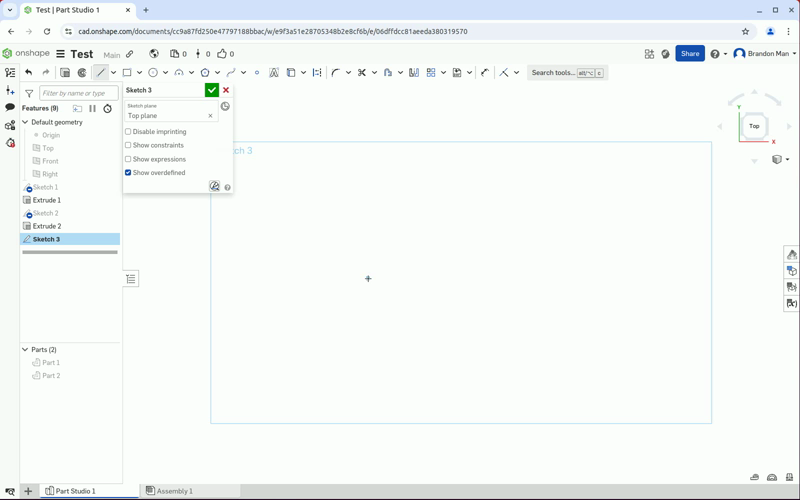
mouse_move(398, 278)
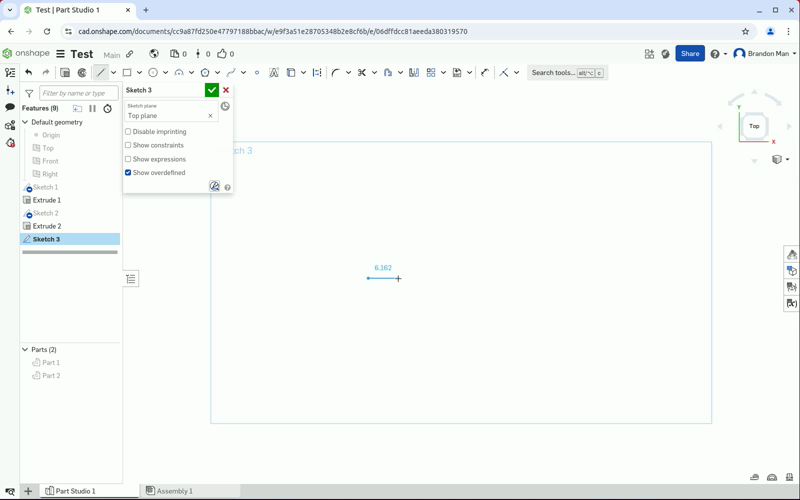
mouse_move(372, 278)
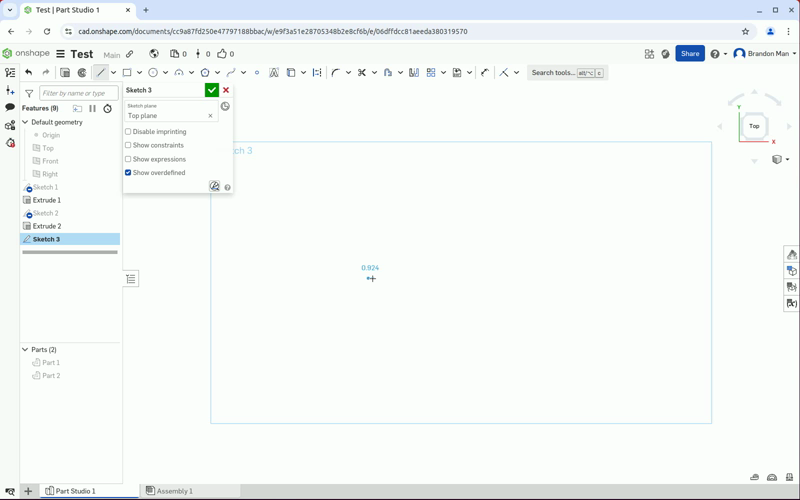
scroll(6)
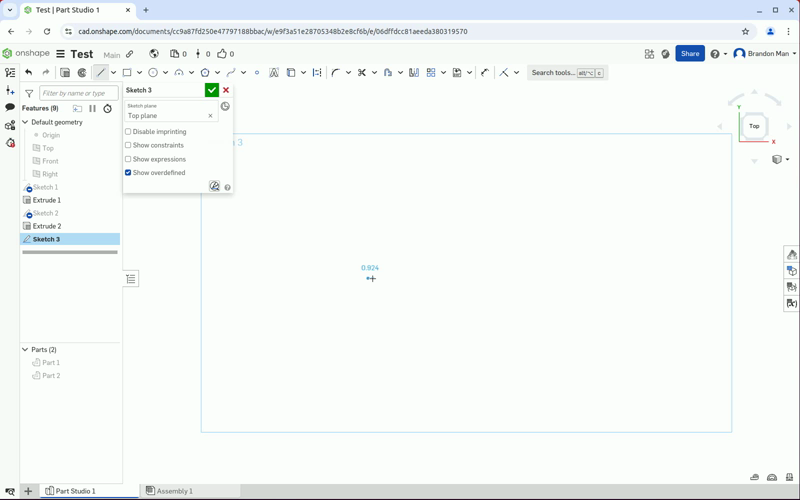
scroll(6)
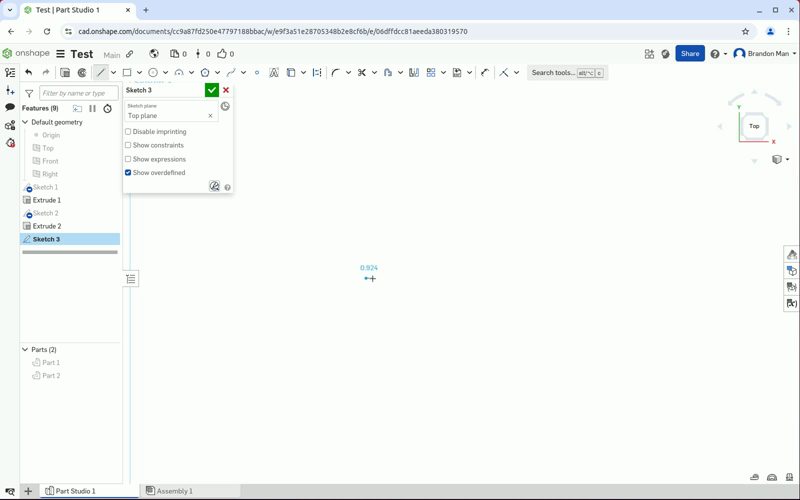
scroll(6)
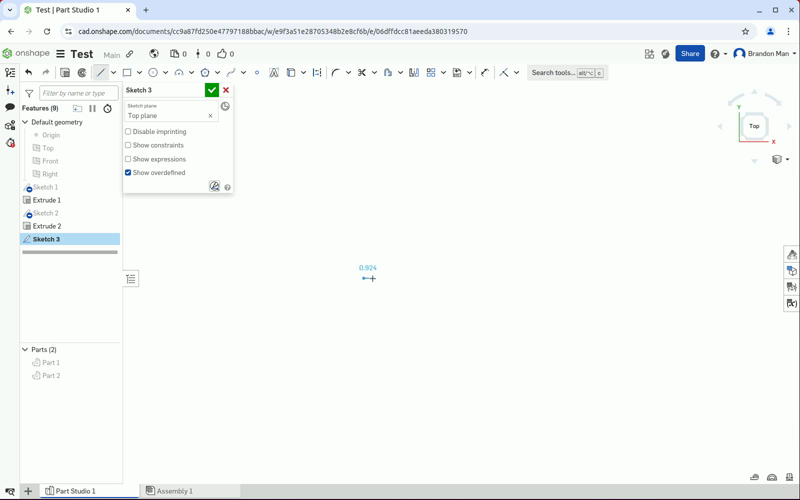
scroll(6)
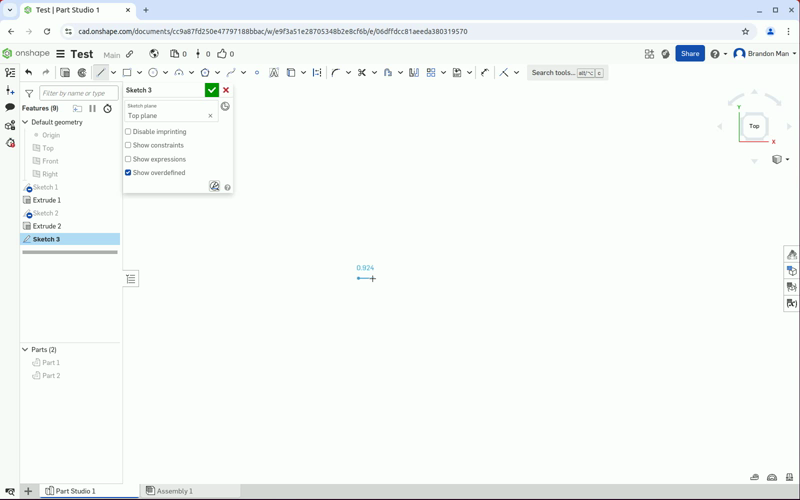
scroll(6)
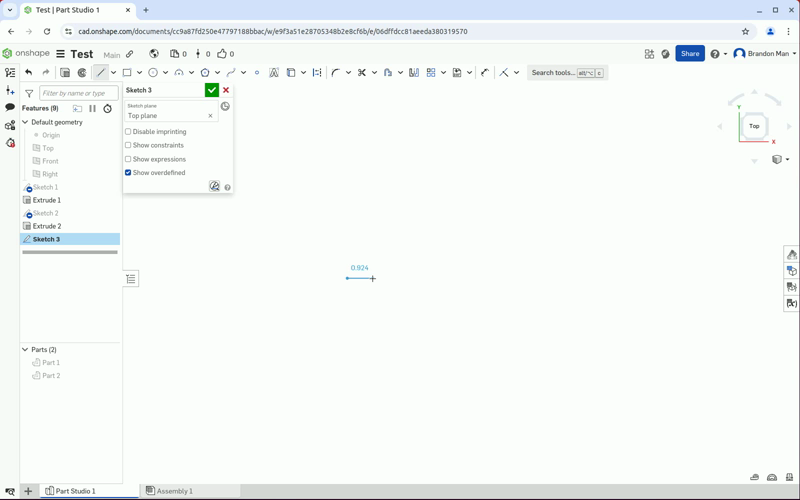
scroll(6)
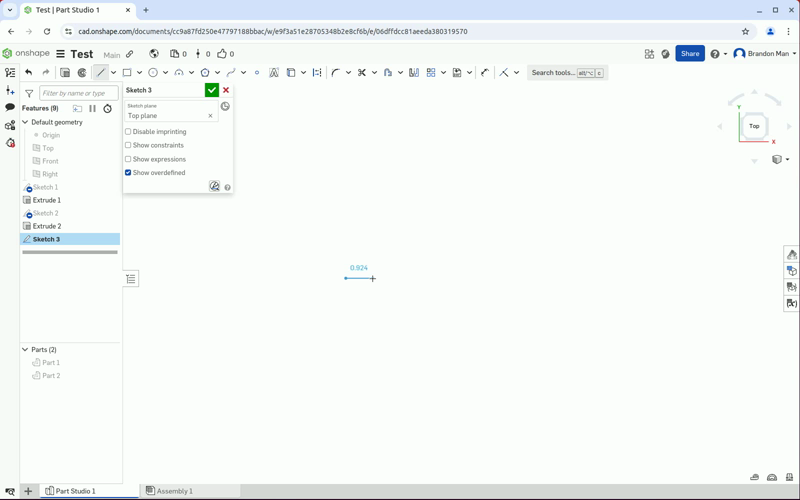
scroll(6)
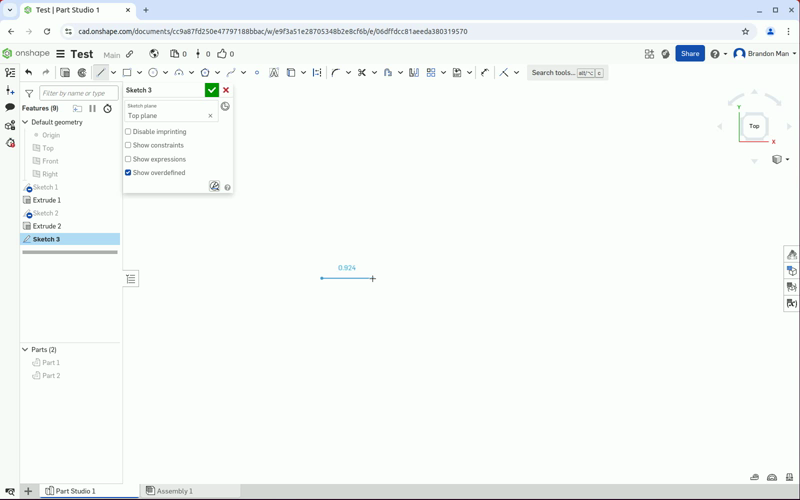
click(372, 278)
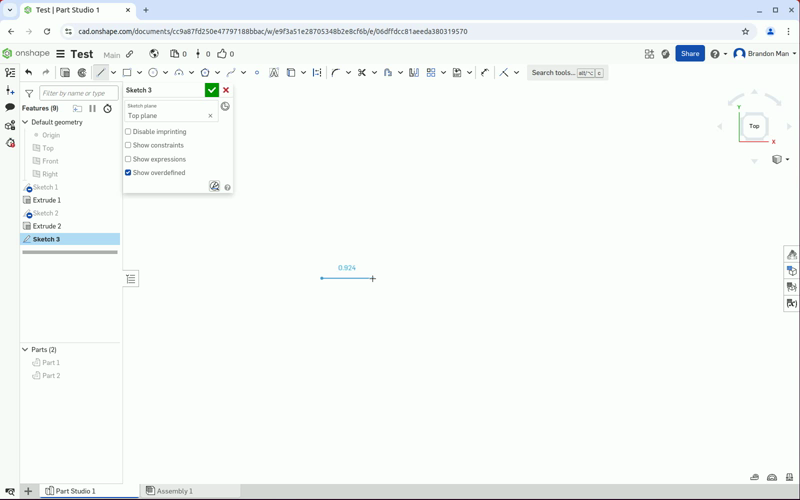
scroll(-6)
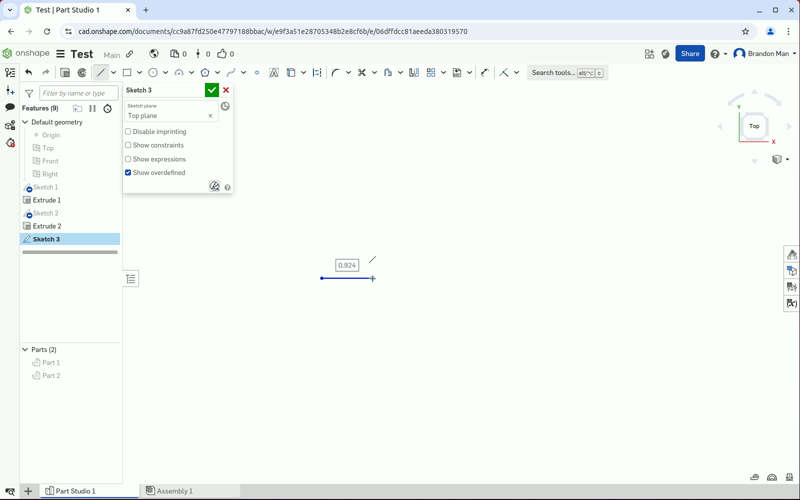
scroll(-6)
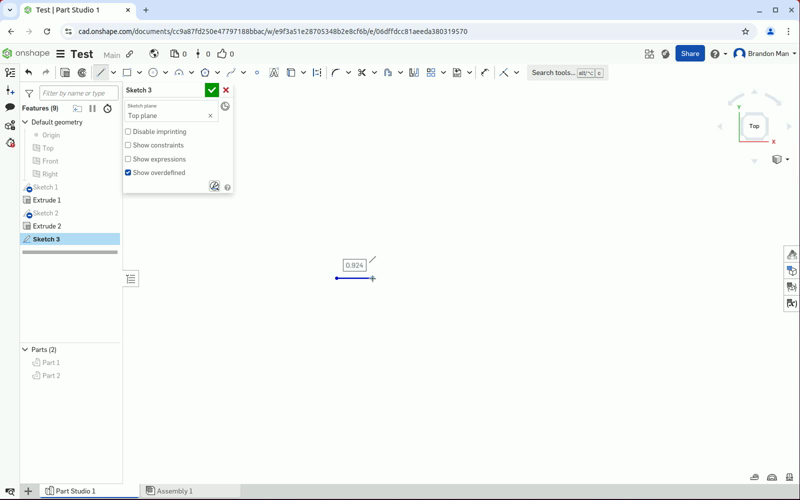
scroll(-6)
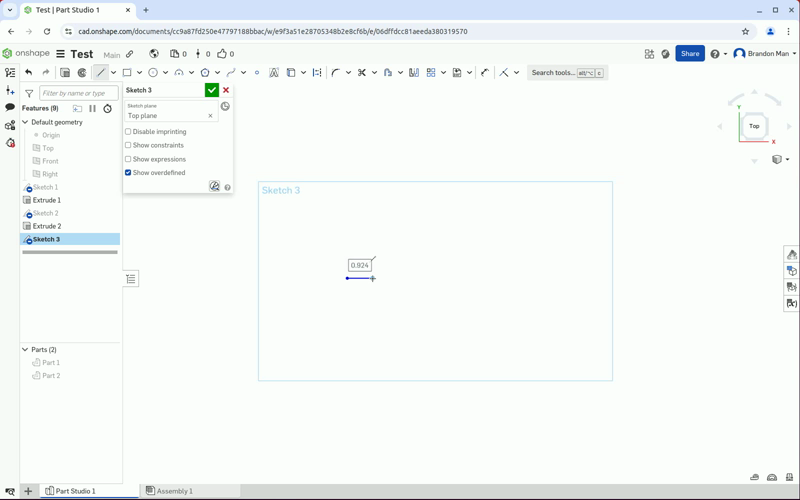
scroll(-6)
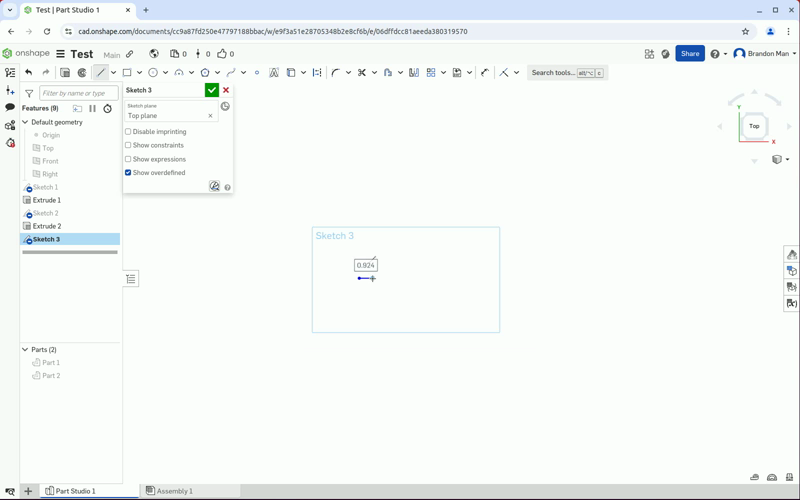
scroll(-6)
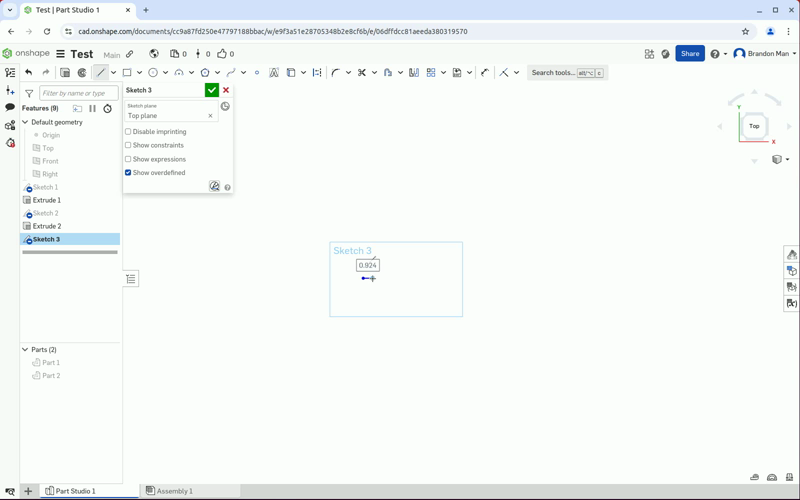
scroll(-6)
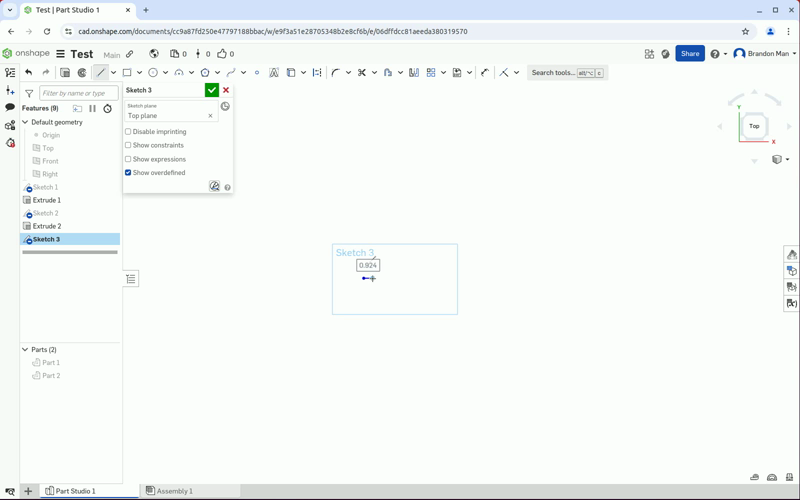
scroll(-6)
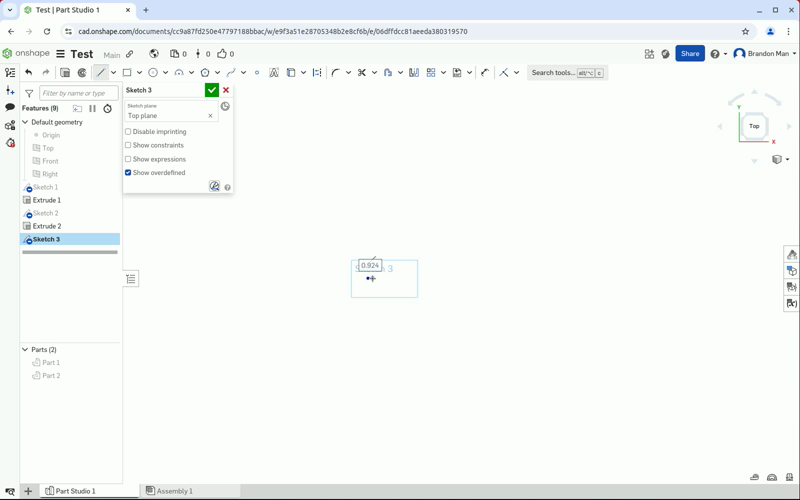
key_up(shift)
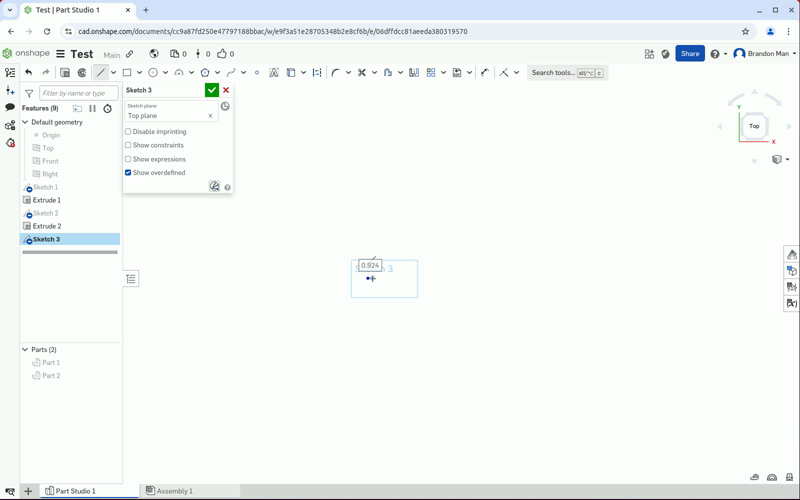
key_down(shift)
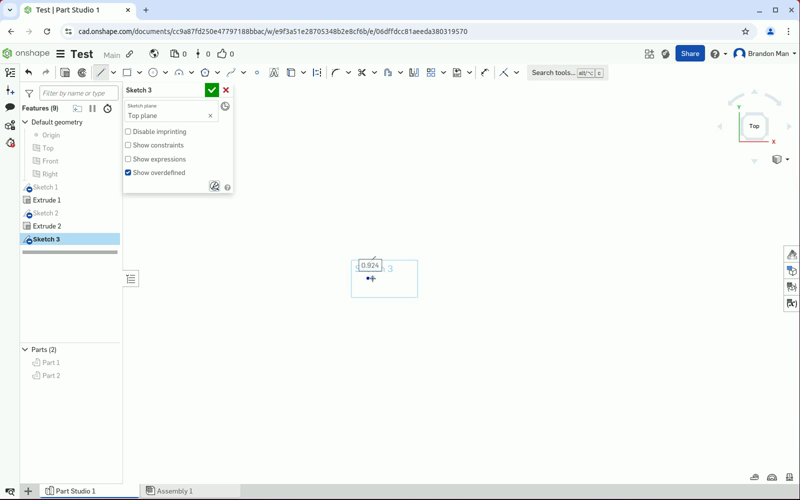
mouse_move(372, 174)
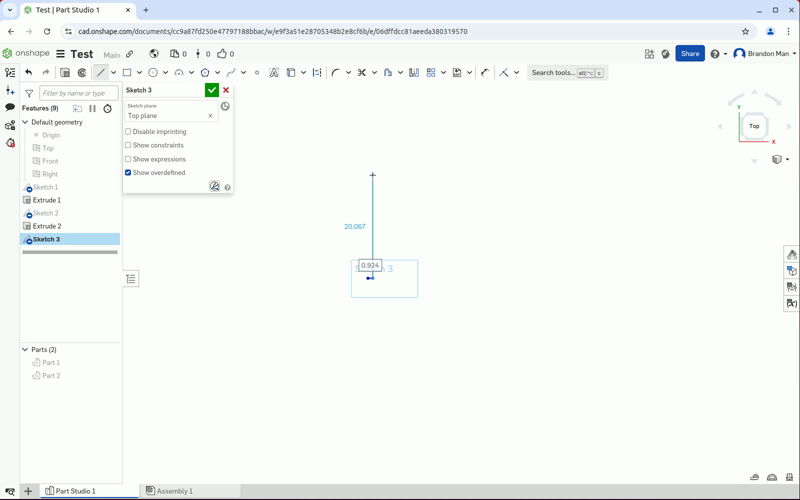
click(372, 174)
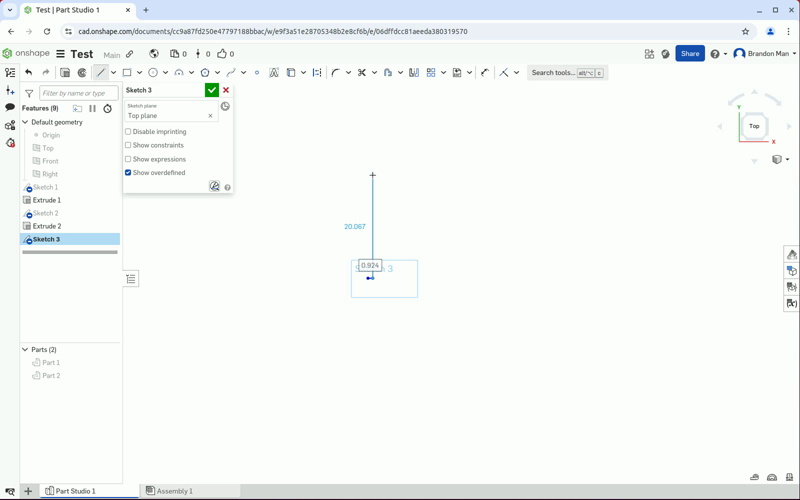
key_up(shift)
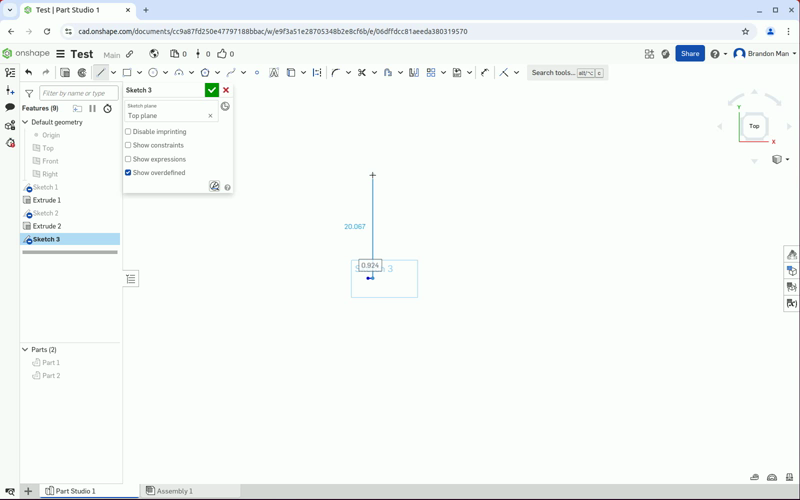
key_down(shift)
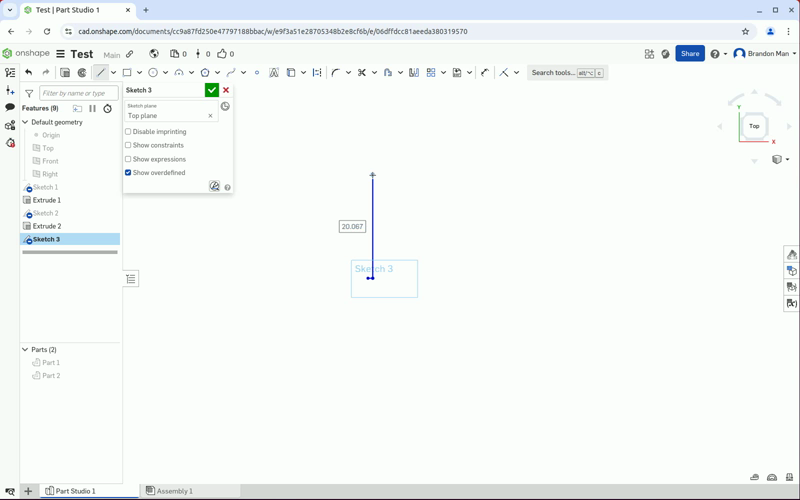
mouse_move(402, 174)
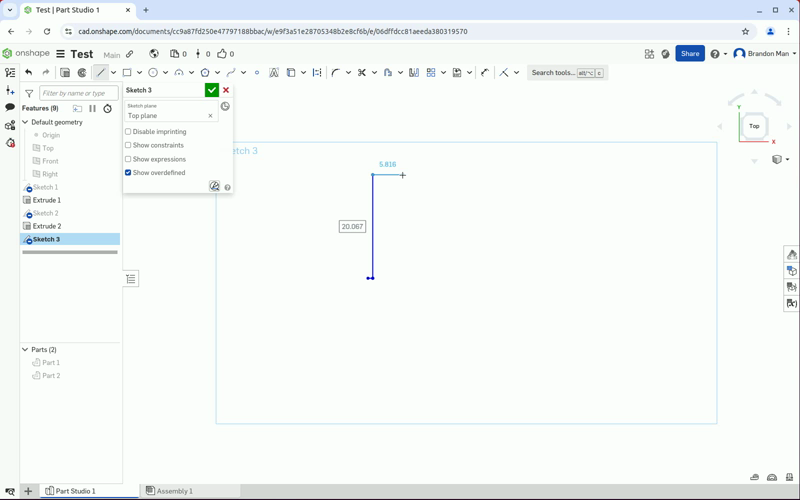
mouse_move(368, 174)
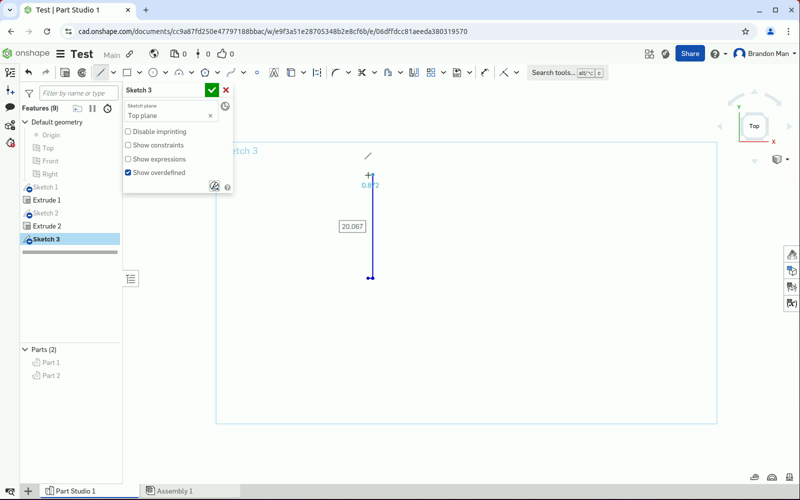
scroll(6)
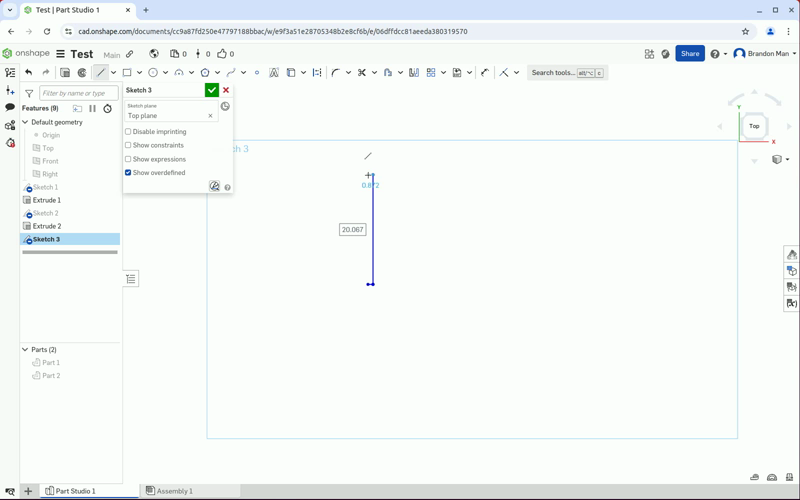
scroll(6)
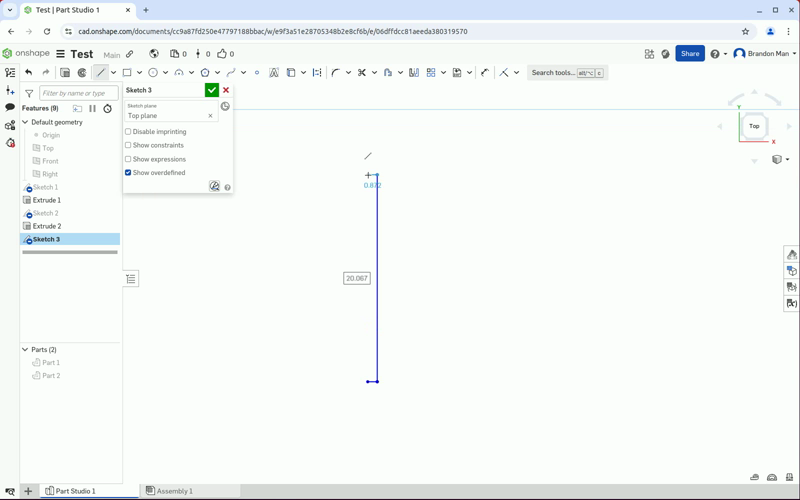
scroll(6)
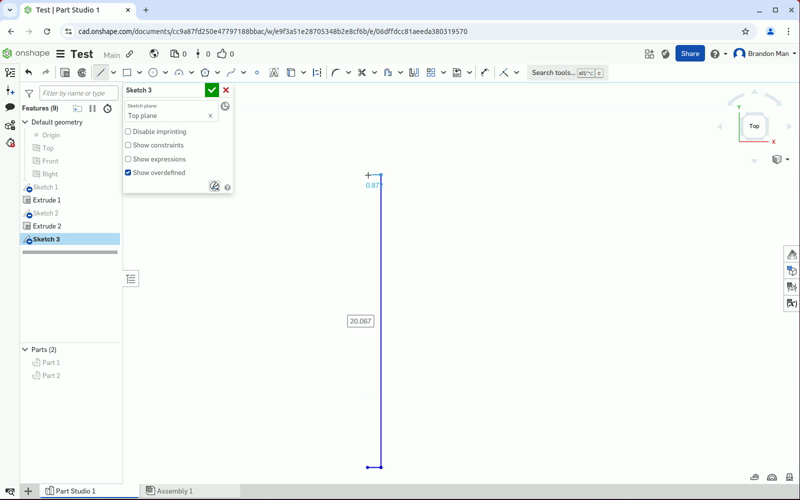
scroll(6)
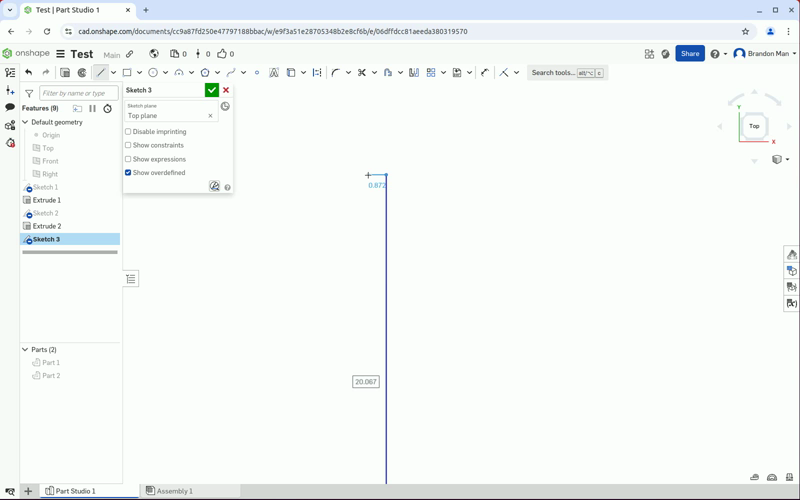
scroll(6)
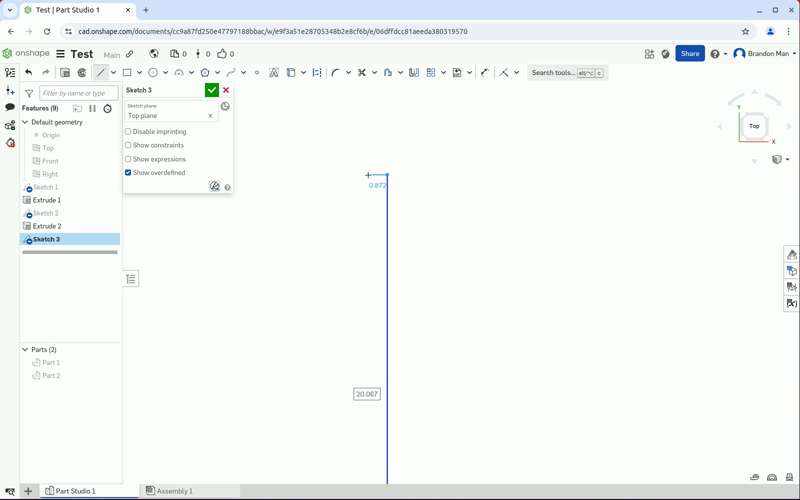
scroll(6)
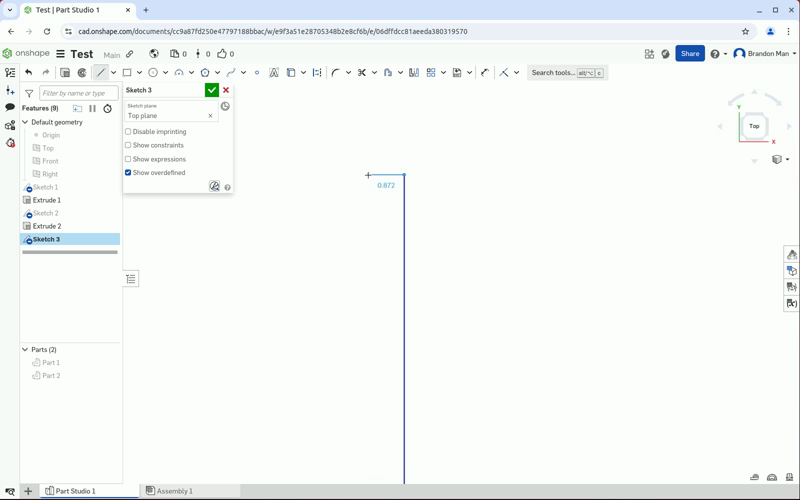
scroll(6)
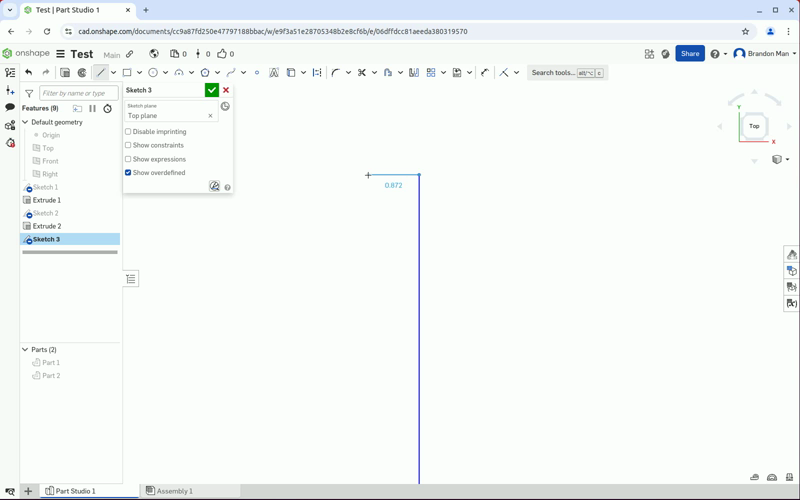
click(368, 174)
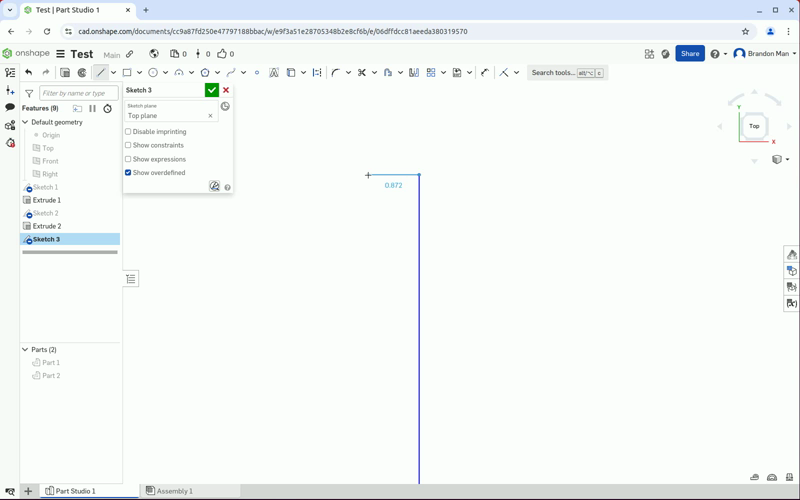
scroll(-6)
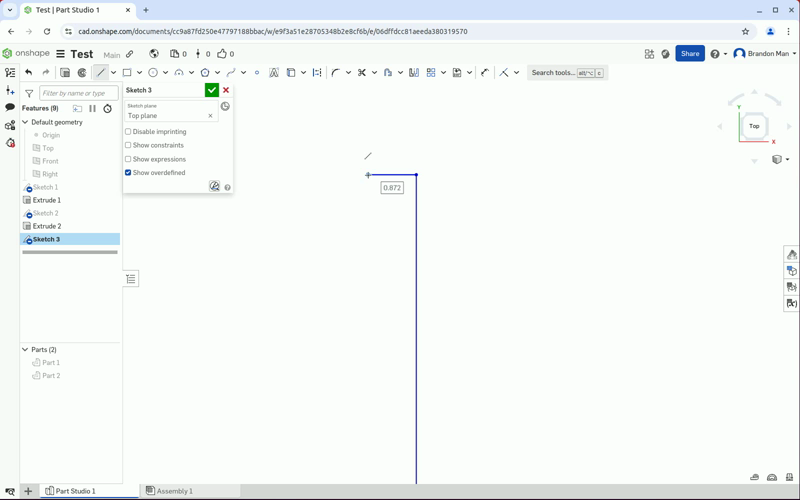
scroll(-6)
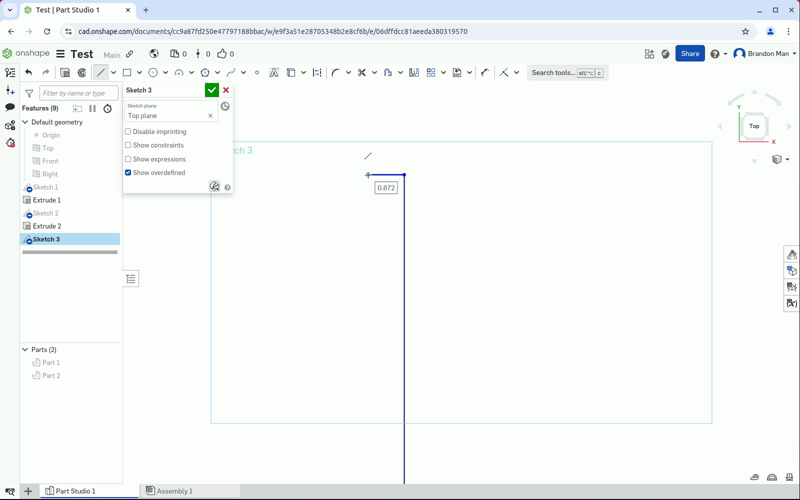
scroll(-6)
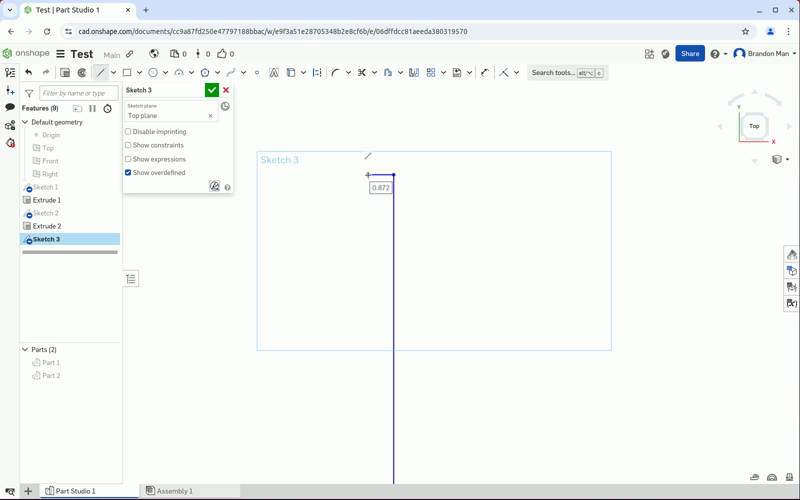
scroll(-6)
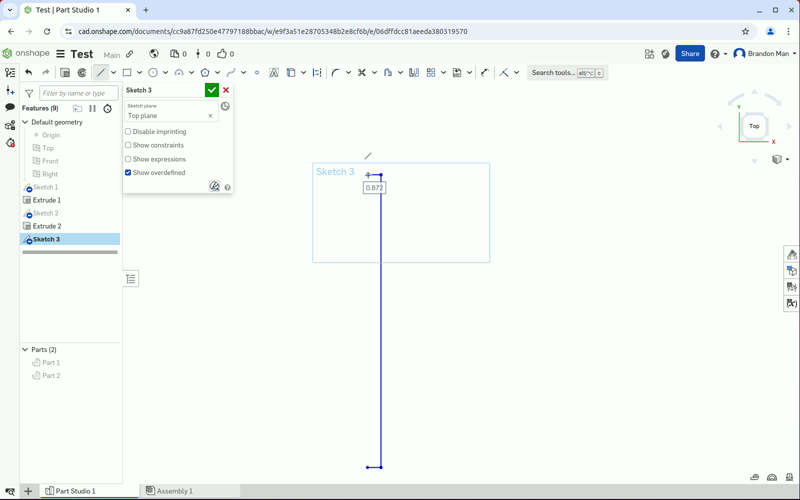
scroll(-6)
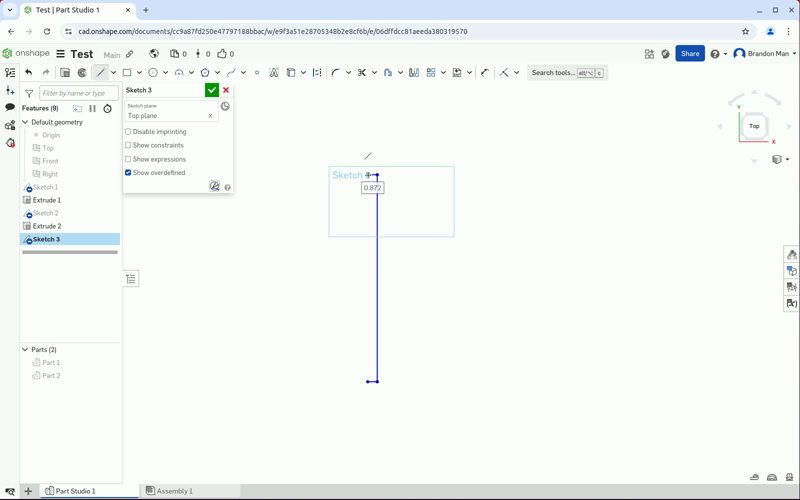
scroll(-6)
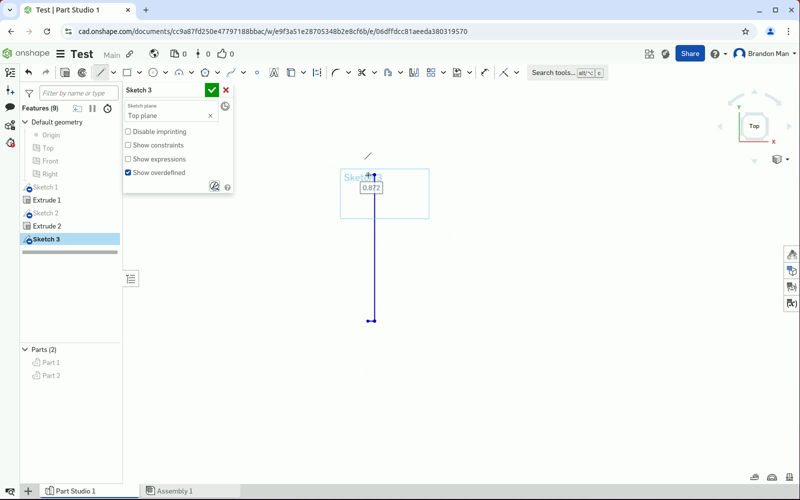
scroll(-6)
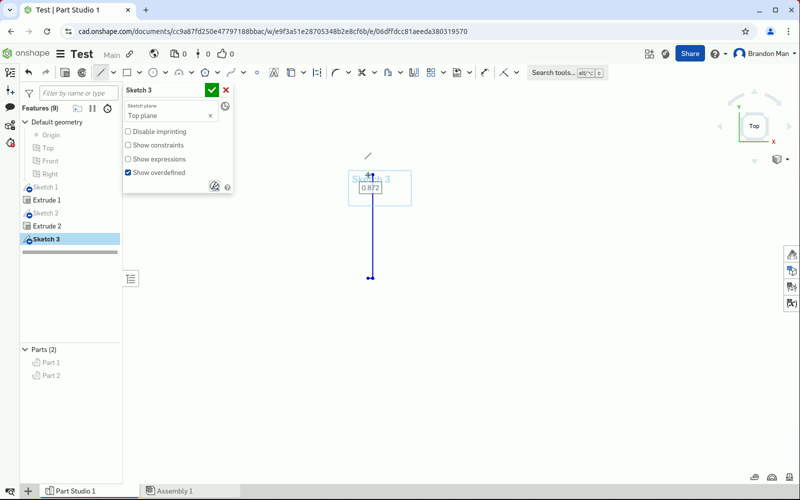
key_up(shift)
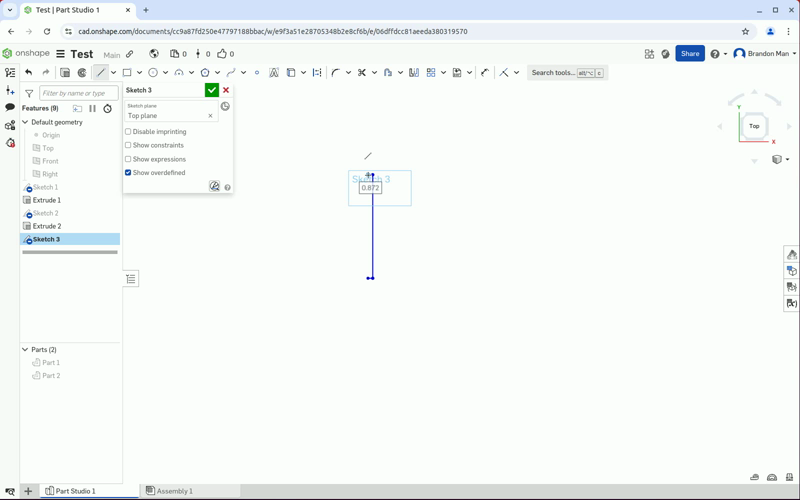
key_down(shift)
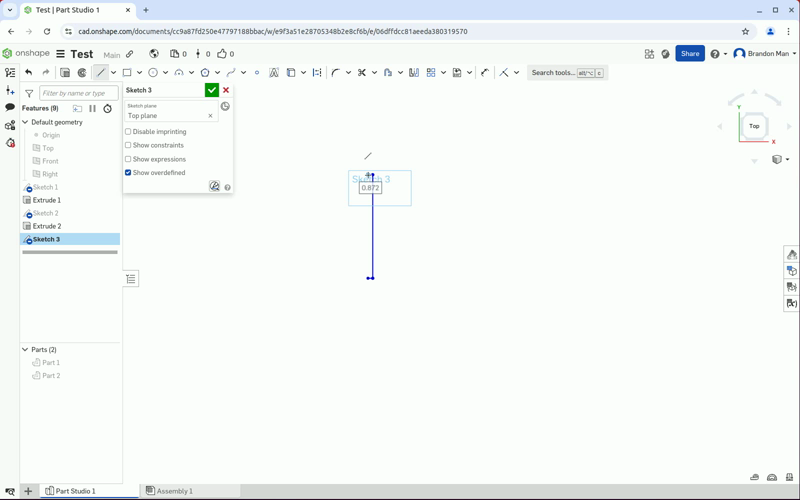
mouse_move(368, 278)
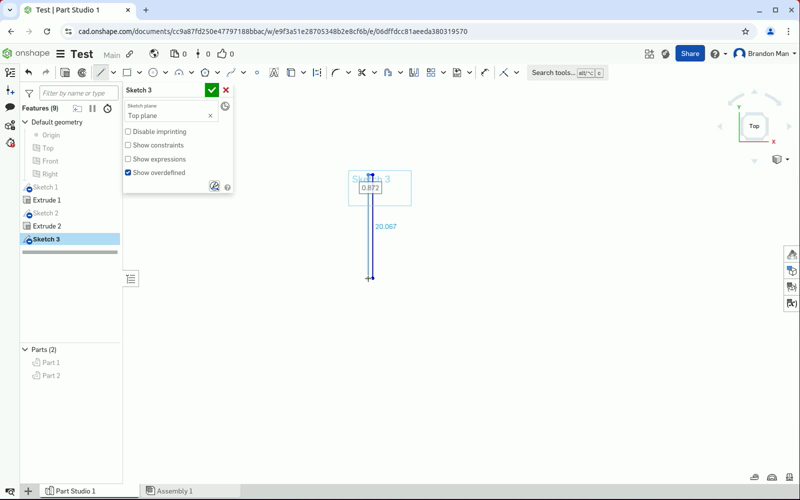
key_up(shift)
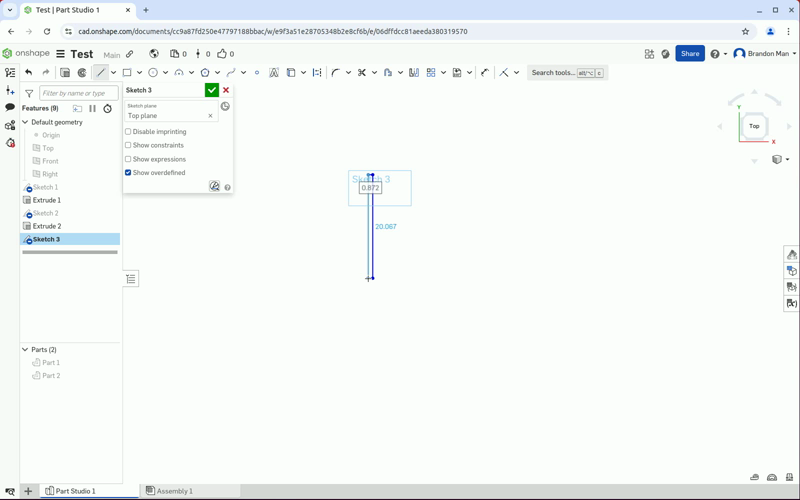
click(368, 278)
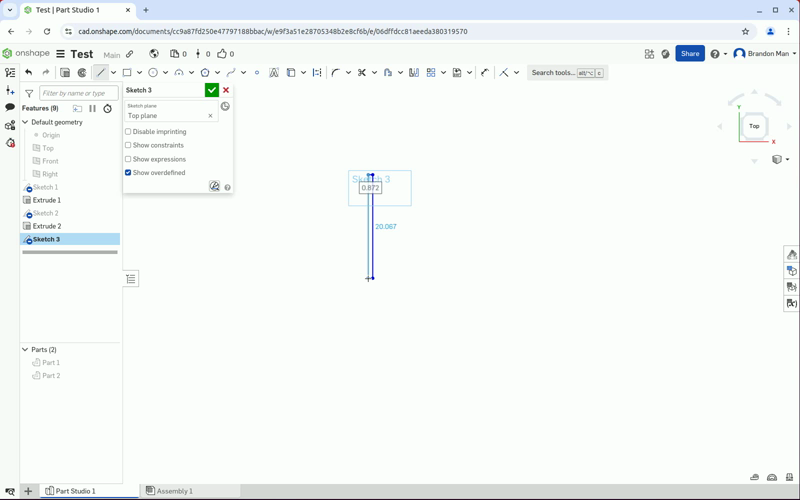
key(esc)
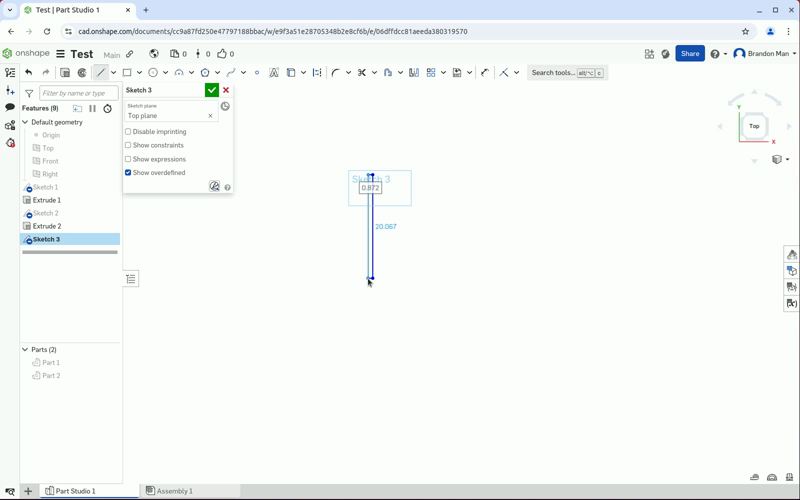
mouse_move(369, 258)
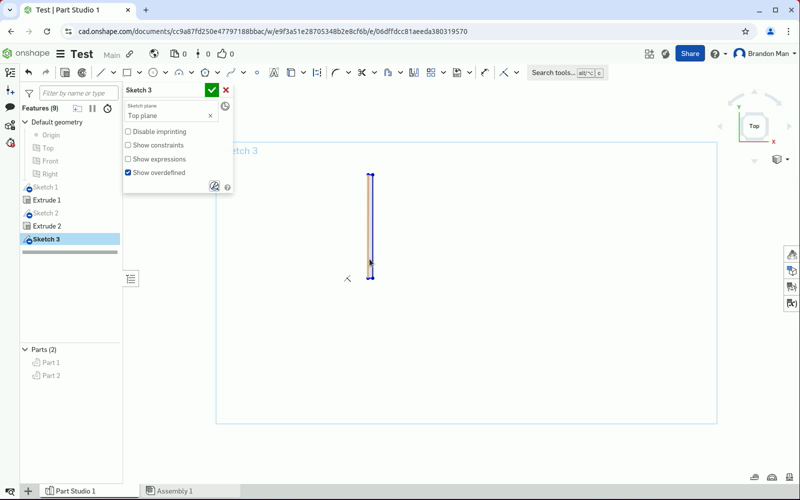
scroll(6)
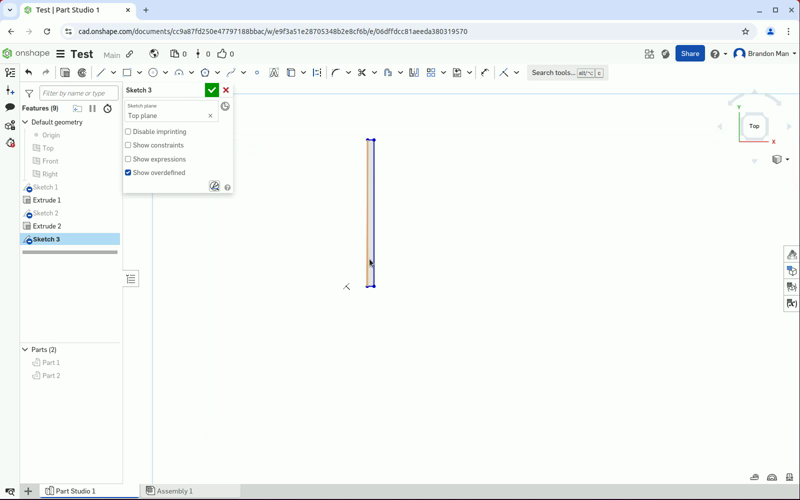
scroll(6)
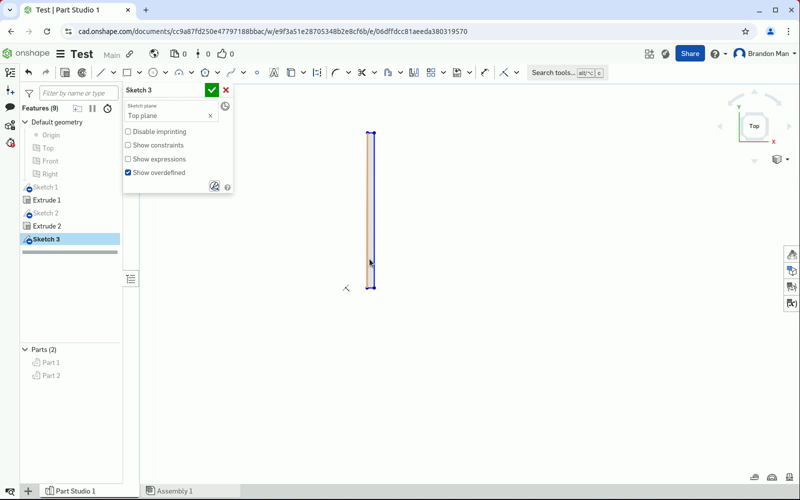
scroll(6)
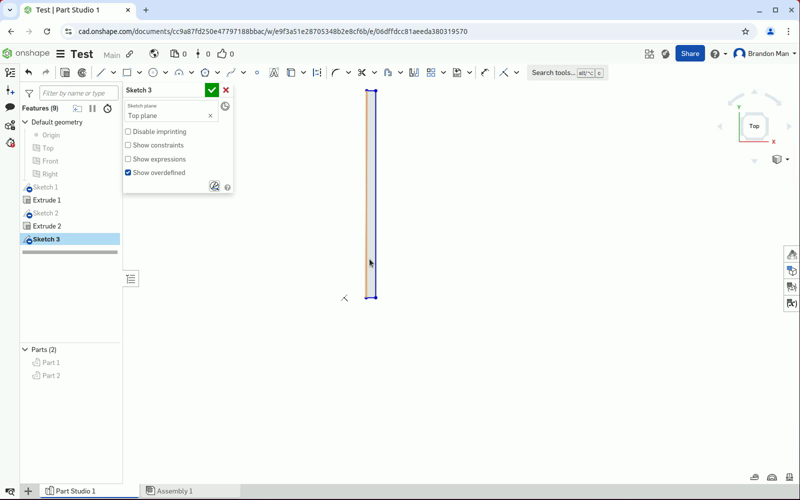
scroll(6)
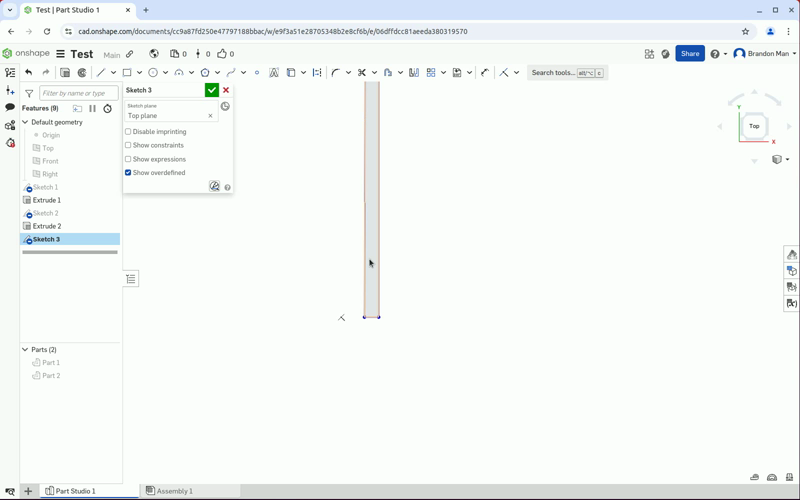
scroll(6)
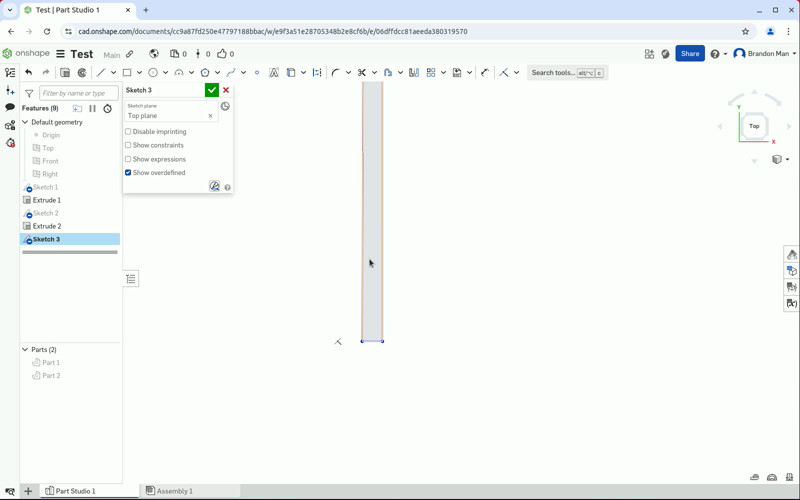
scroll(6)
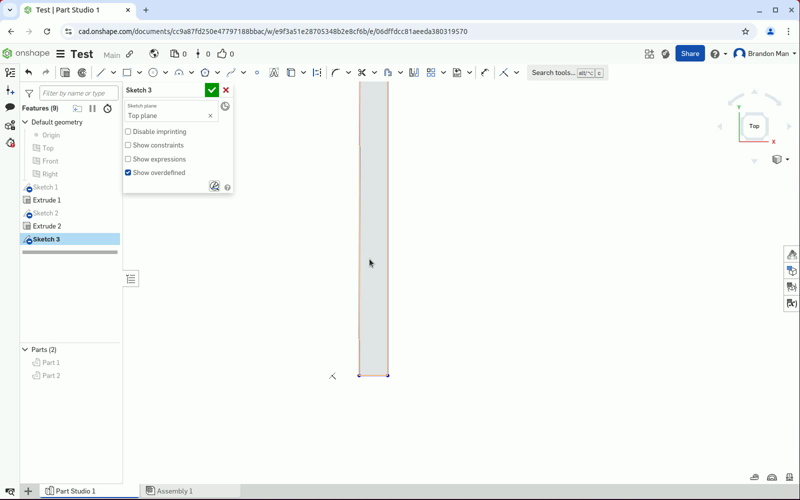
scroll(6)
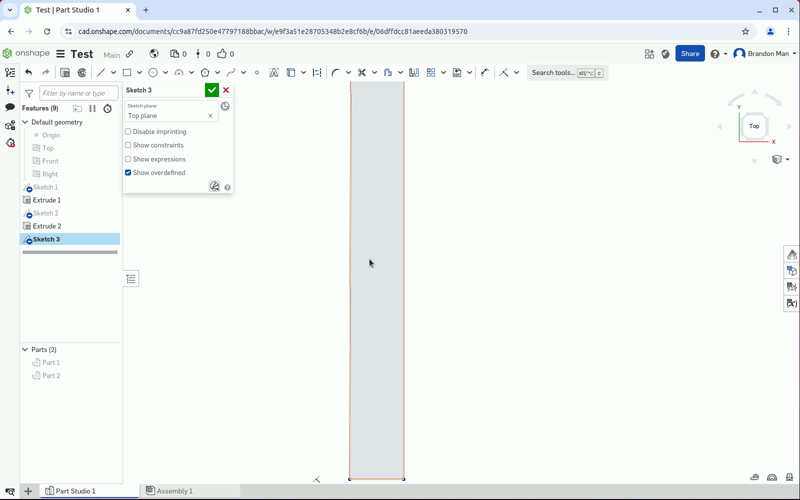
click(369, 258)
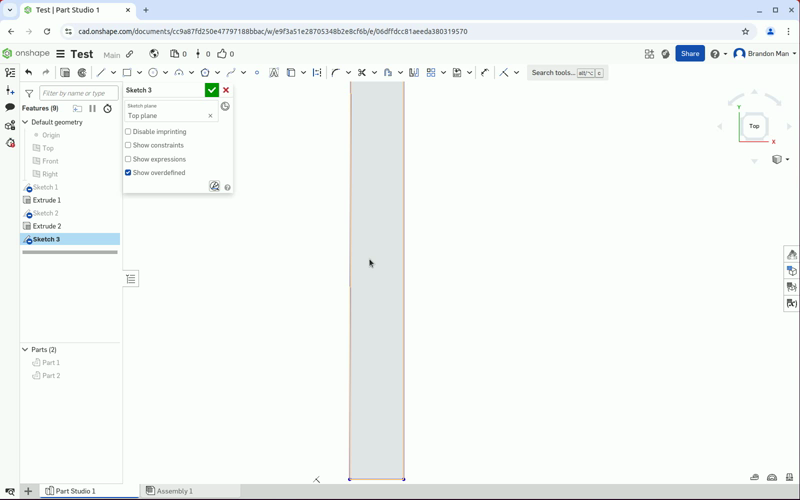
scroll(-6)
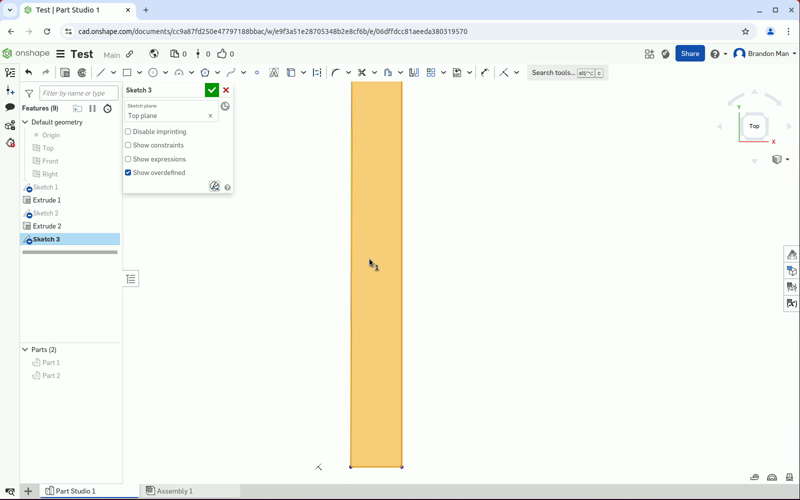
scroll(-6)
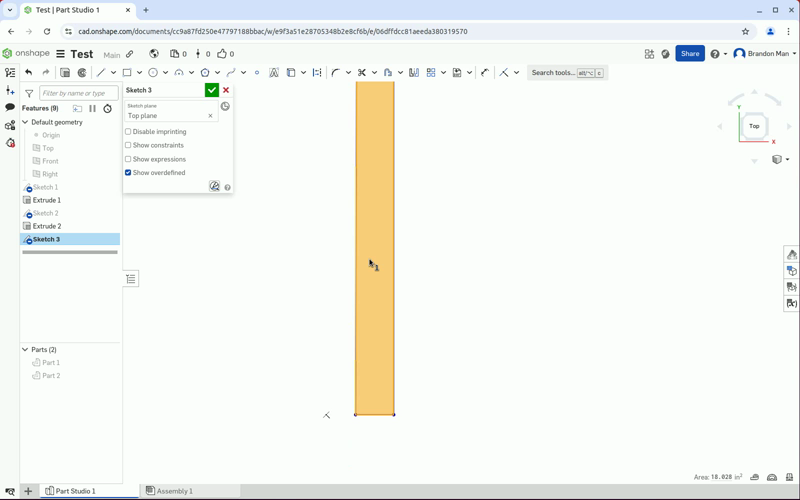
scroll(-6)
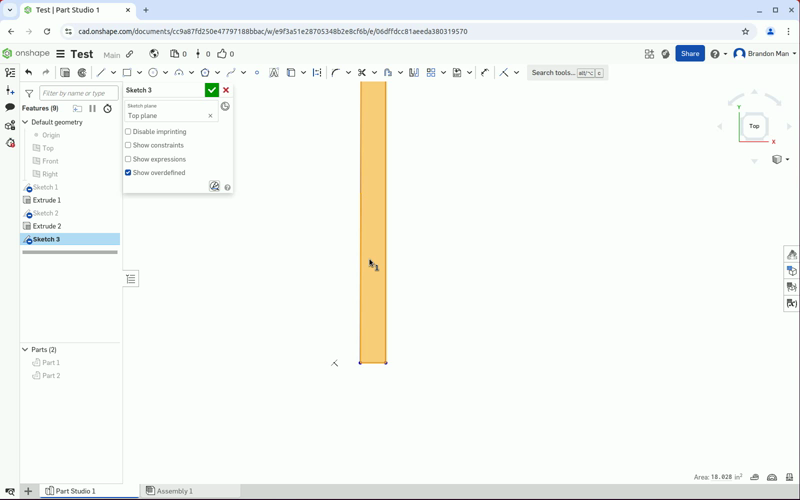
scroll(-6)
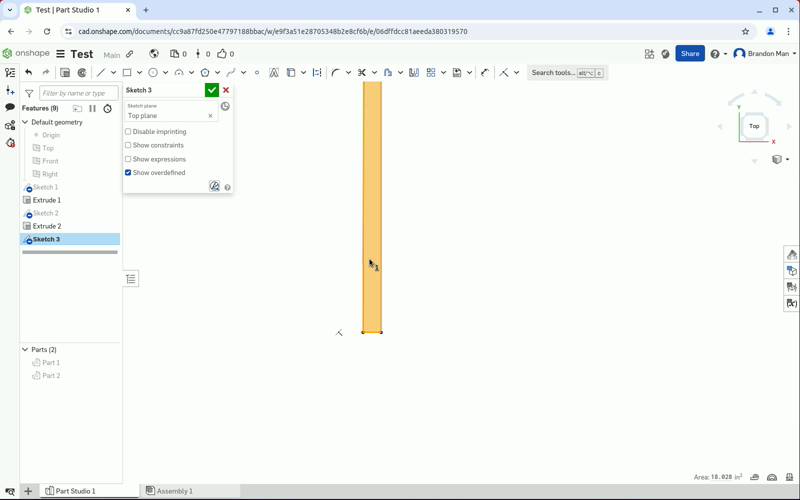
scroll(-6)
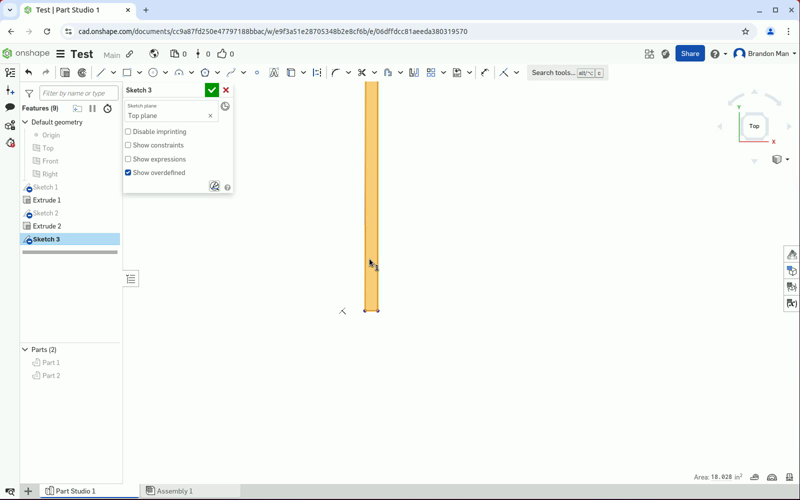
scroll(-6)
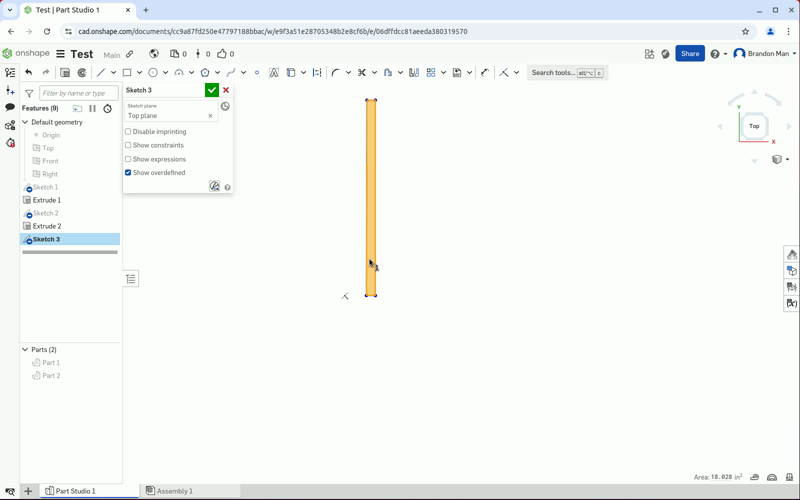
scroll(-6)
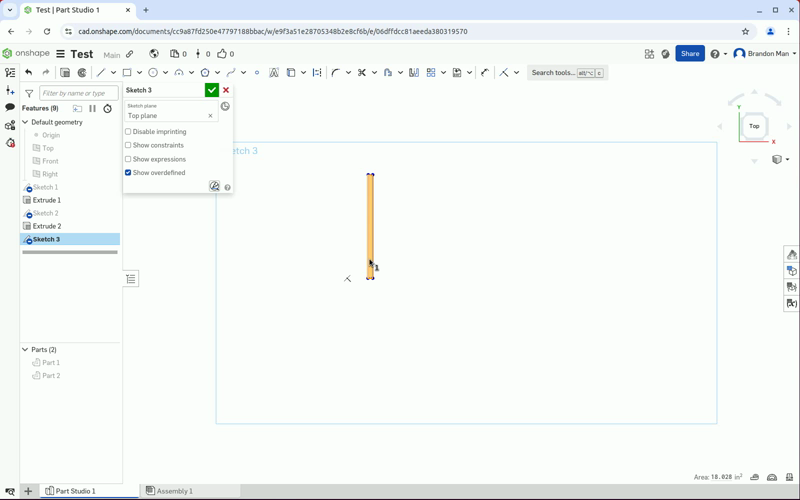
mouse_move(73, 352)
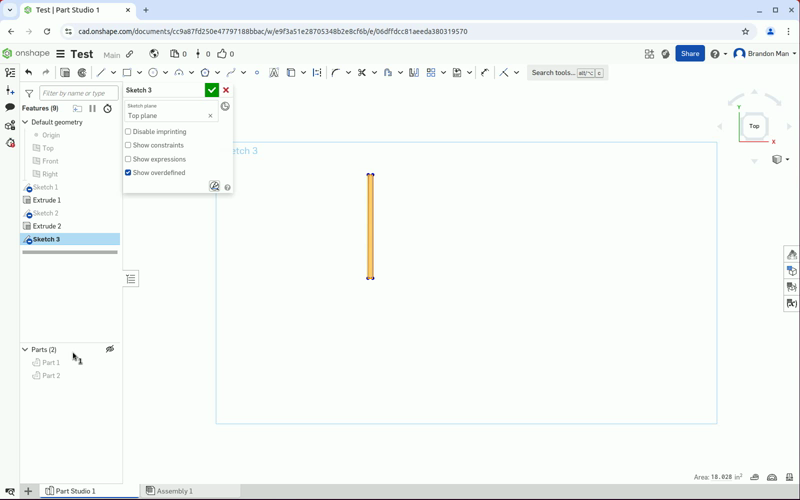
key(shift+y)
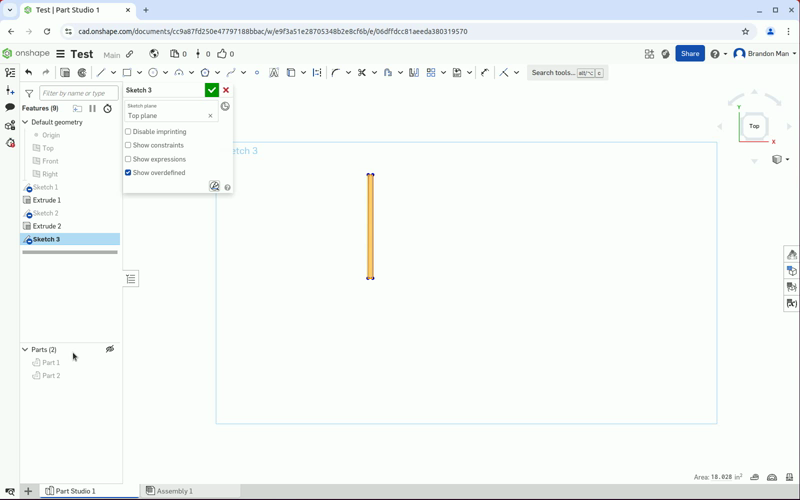
key(shift+e)
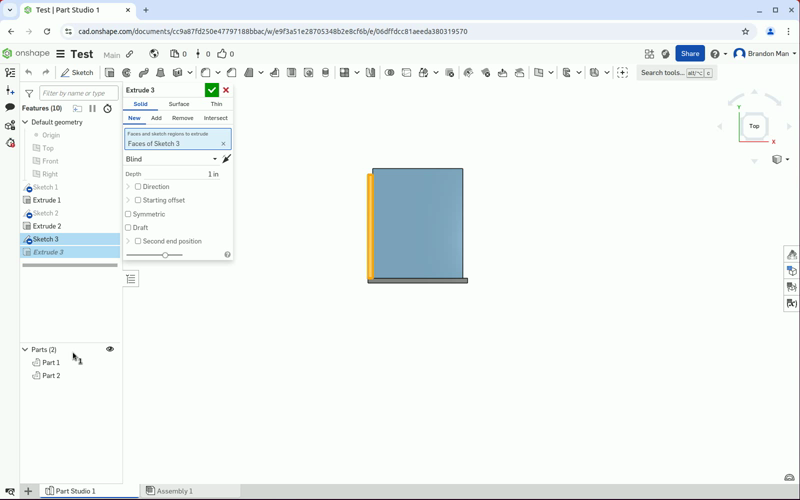
mouse_move(143, 106)
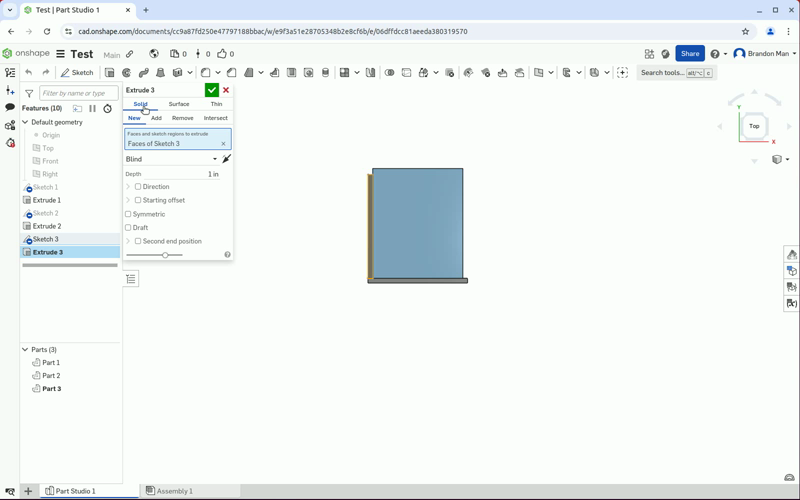
click(143, 106)
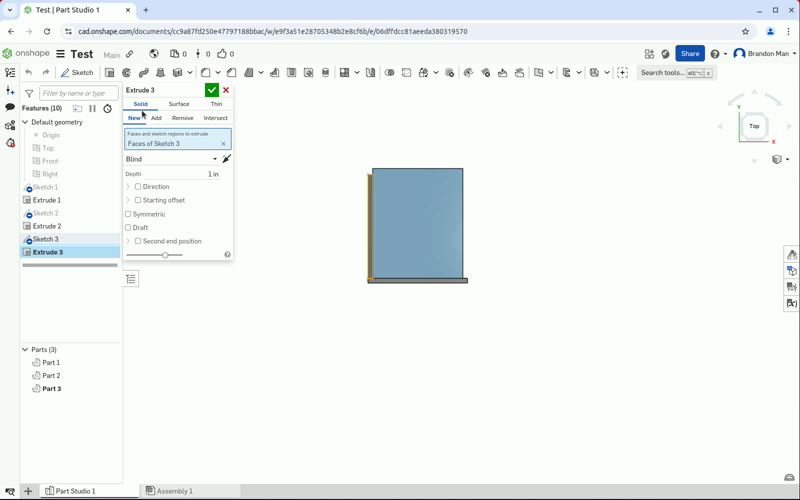
mouse_move(137, 120)
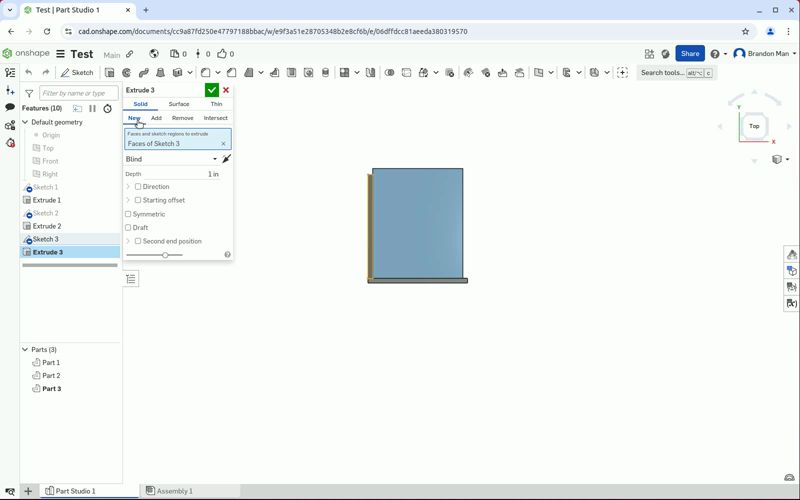
click(137, 120)
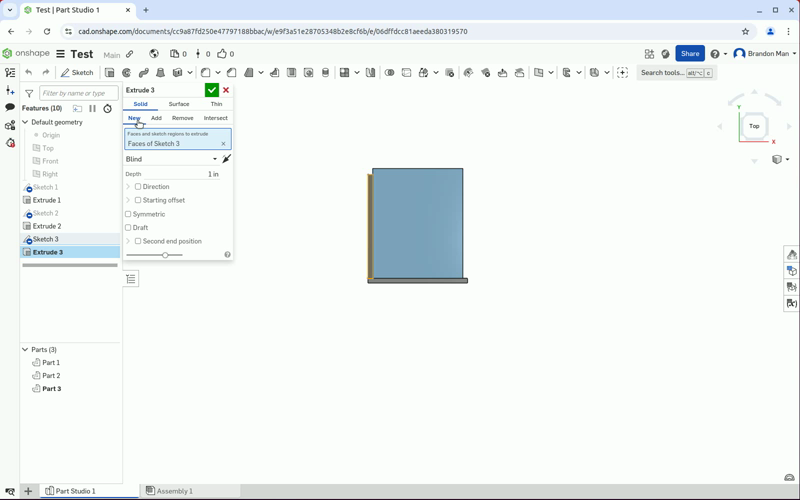
key(tab, 4)
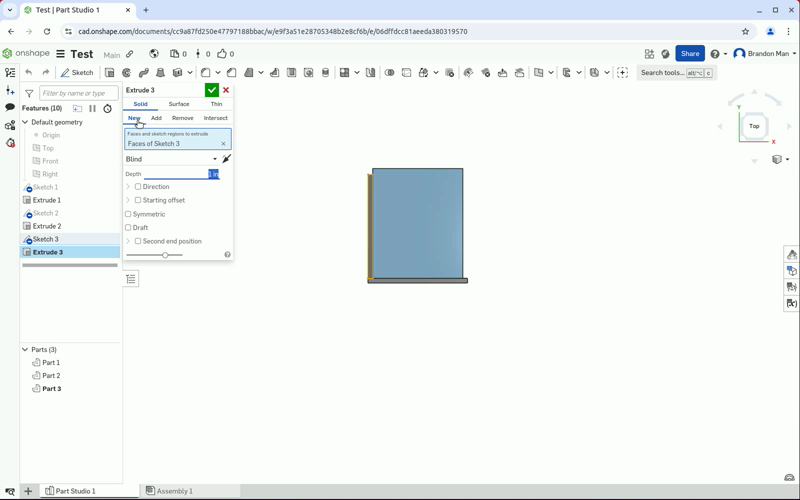
text(0.963)
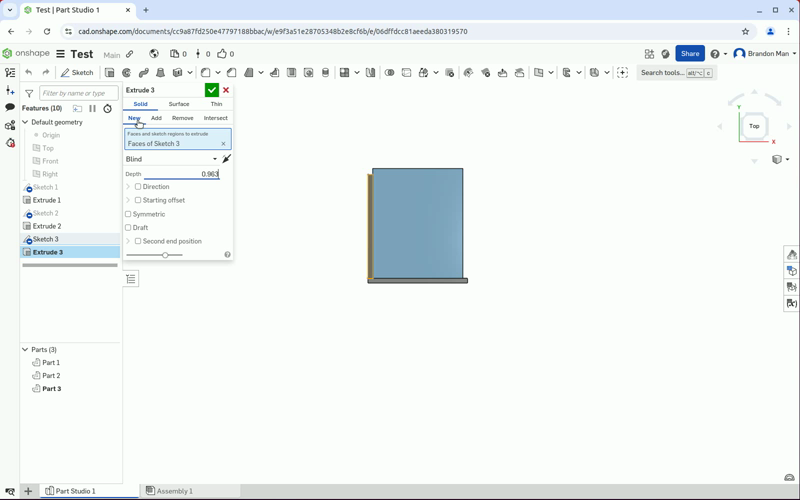
key(enter)
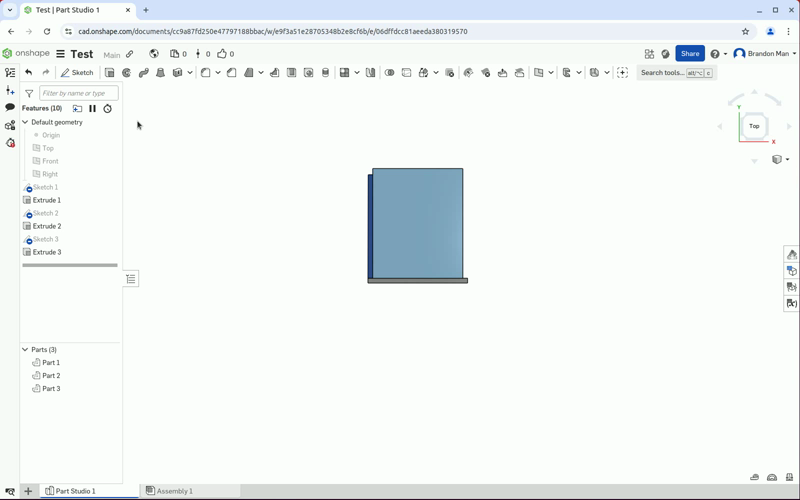
key(shift+h)
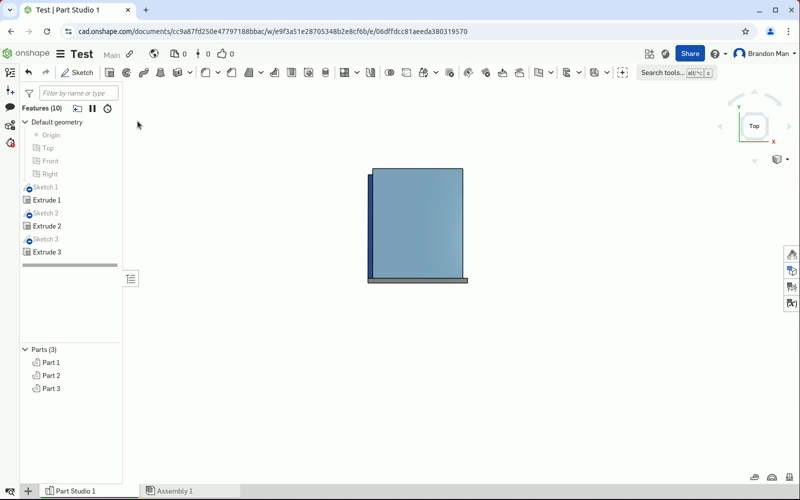
key(shift+h)
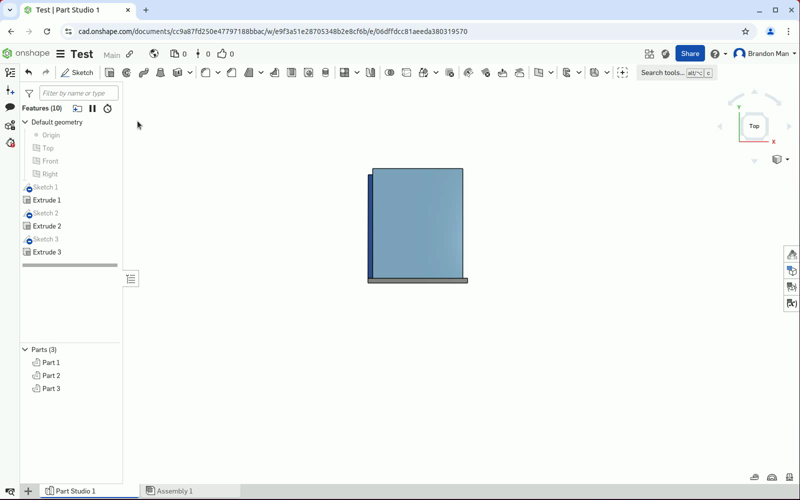
mouse_move(73, 189)
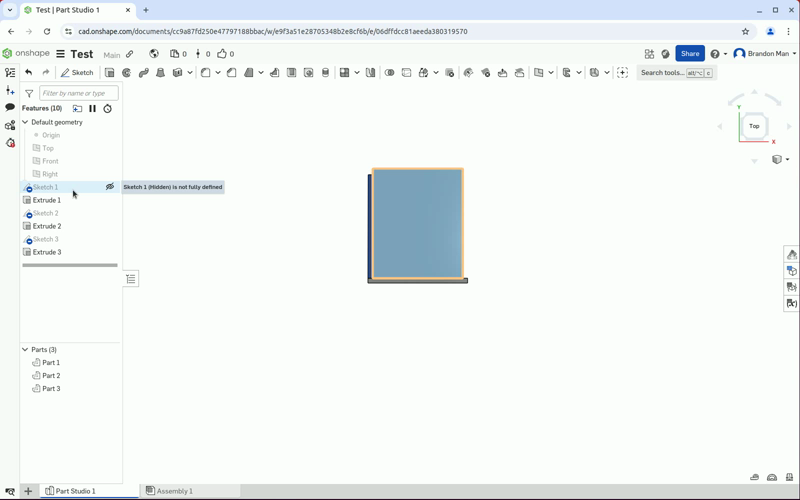
click(73, 189)
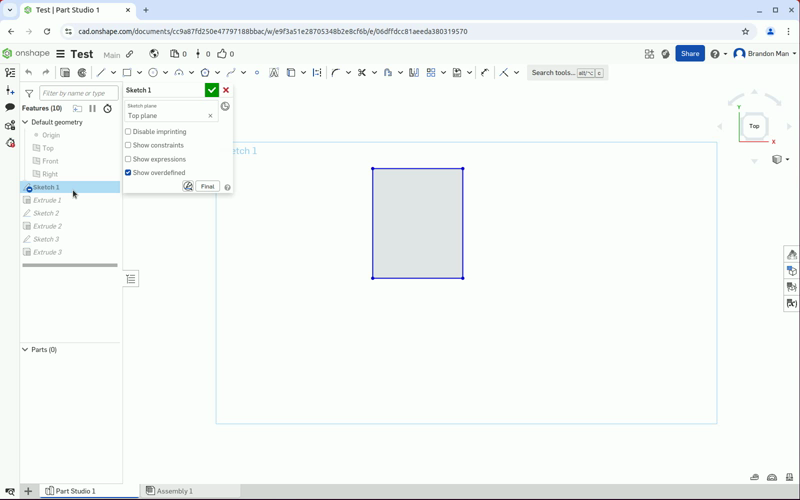
mouse_move(229, 92)
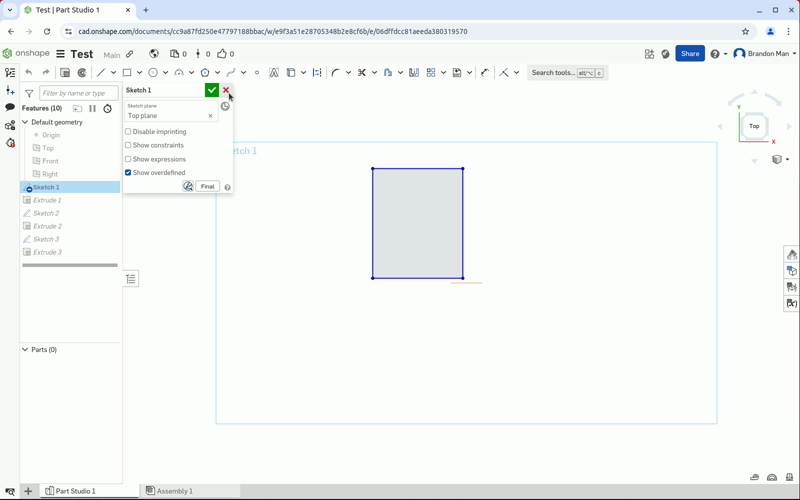
click(229, 92)
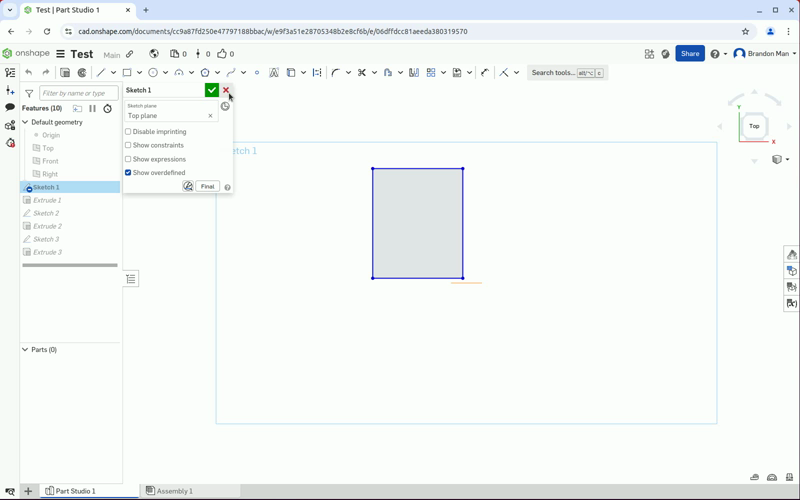
key(shift+s)
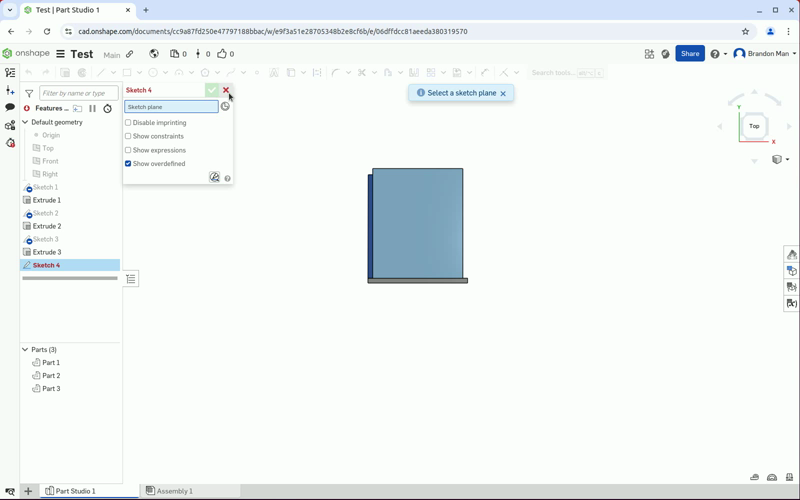
mouse_move(73, 150)
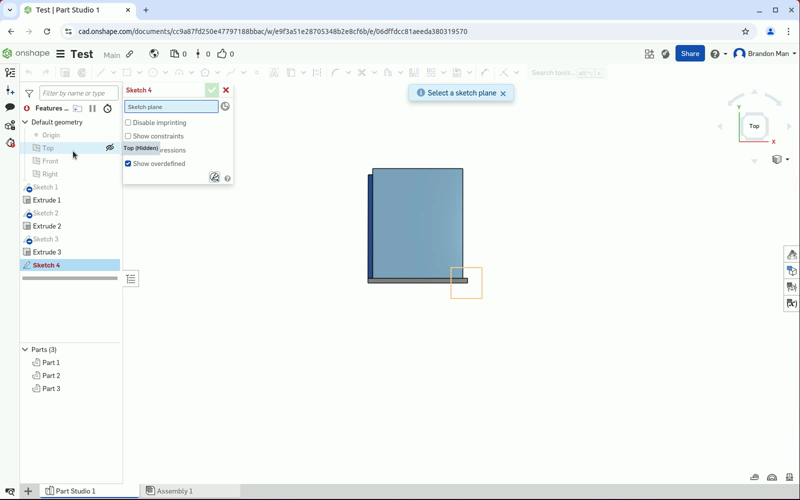
click(73, 150)
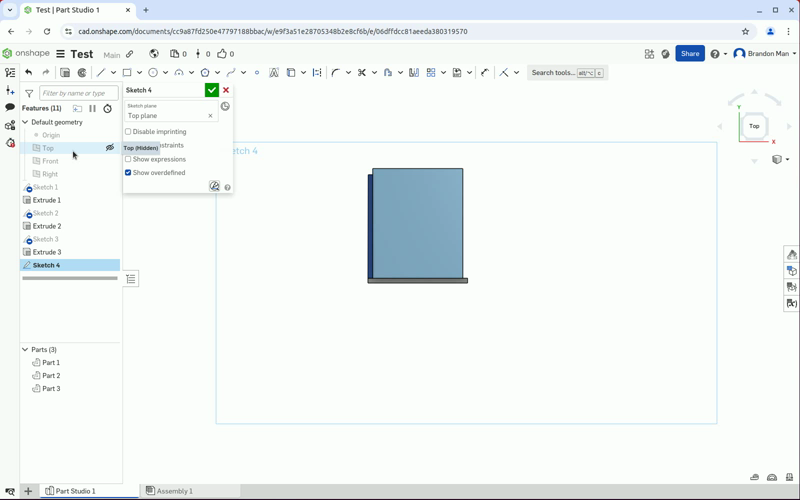
mouse_move(73, 352)
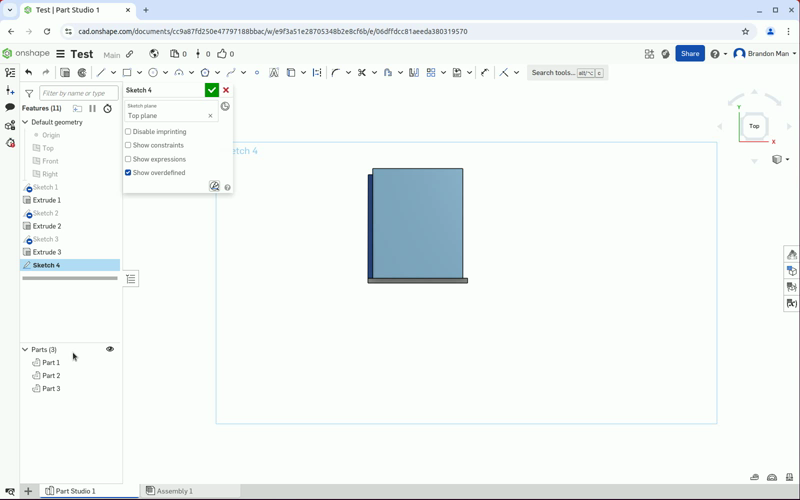
key(y)
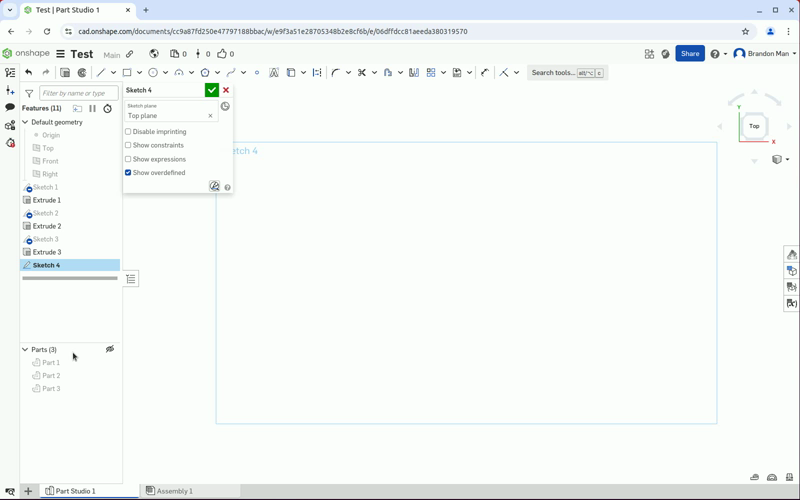
key(l)
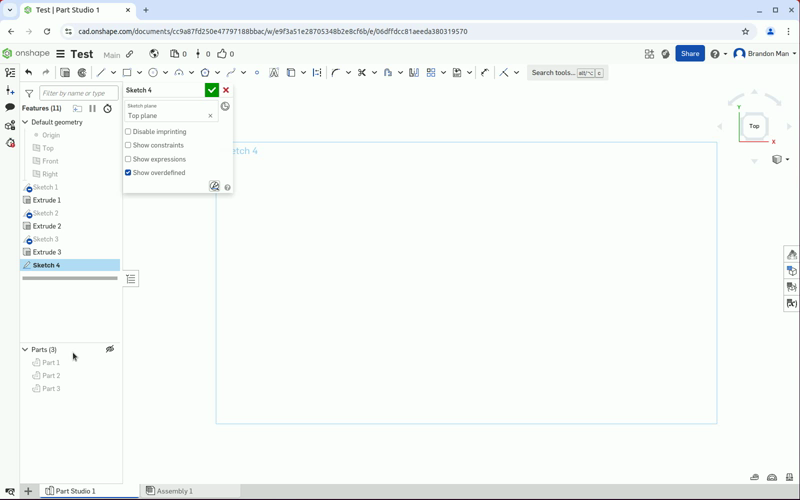
key_down(shift)
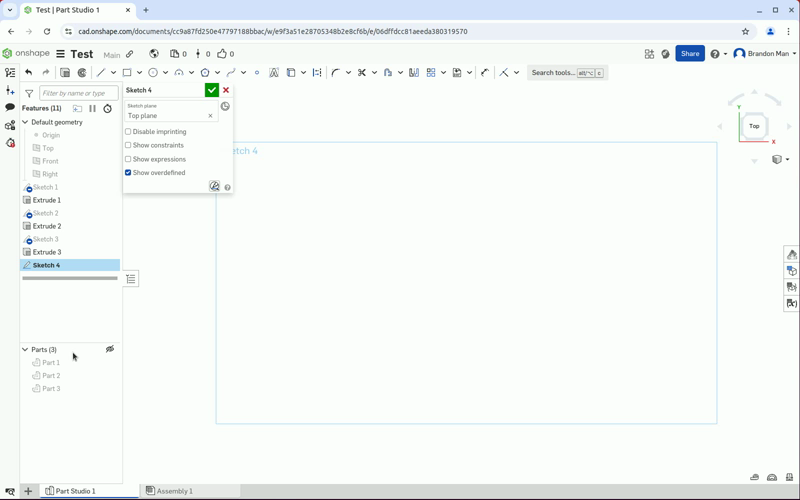
mouse_move(368, 175)
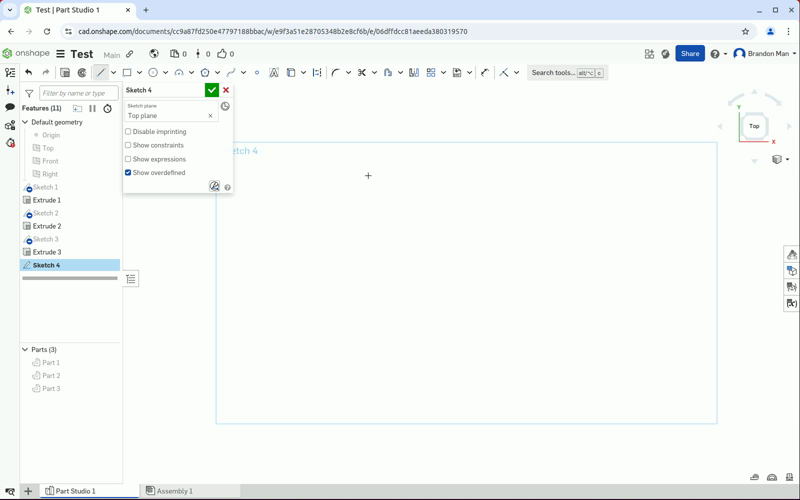
click(368, 175)
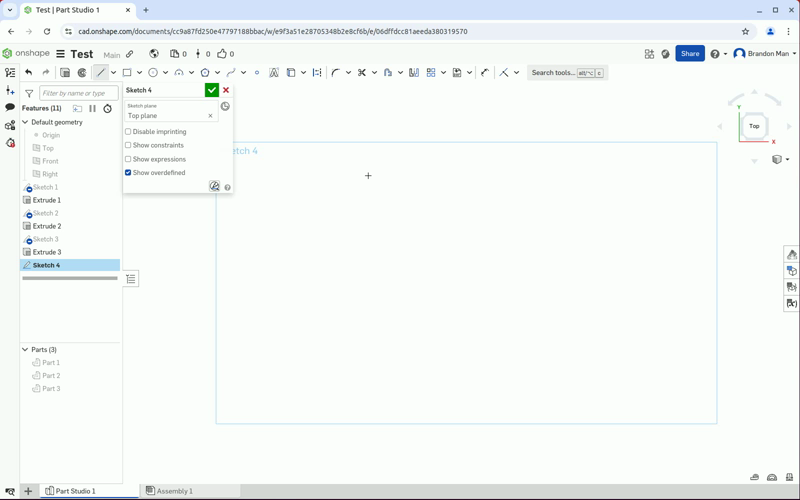
key_up(shift)
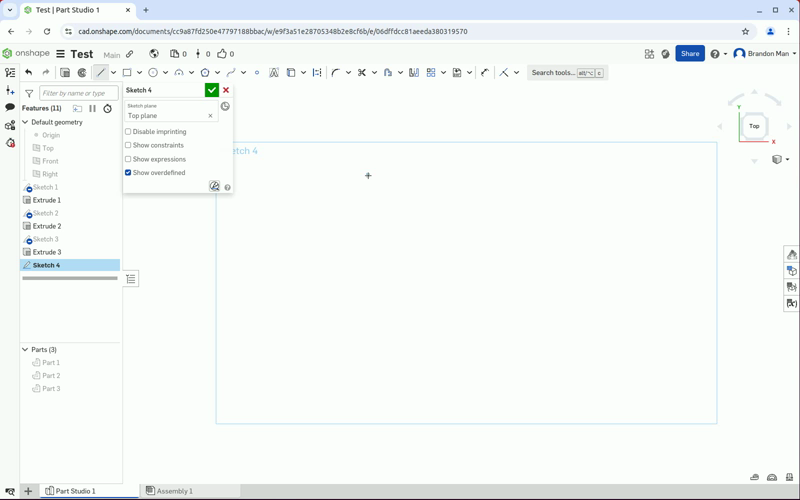
key_down(shift)
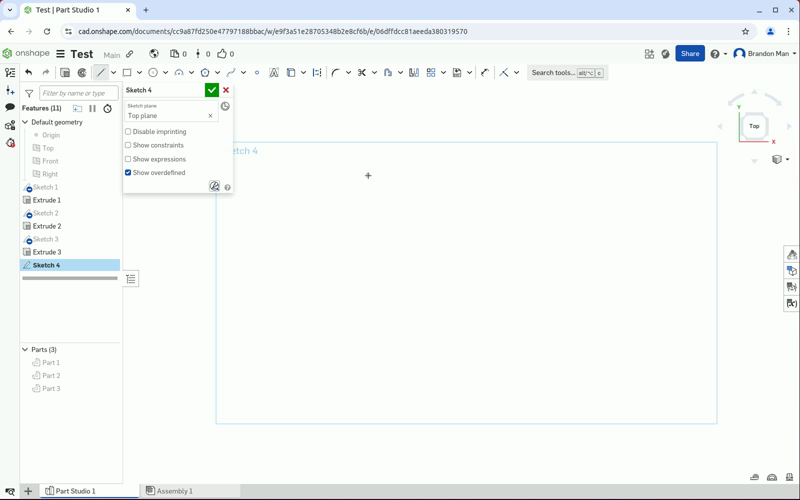
mouse_move(398, 175)
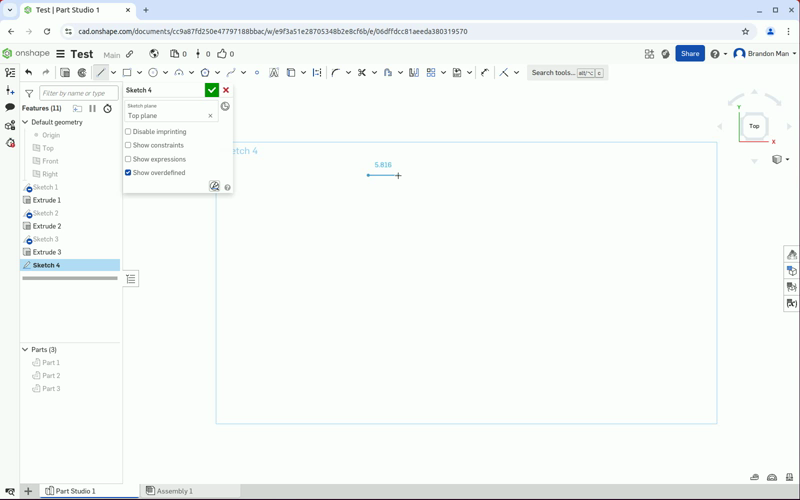
mouse_move(373, 175)
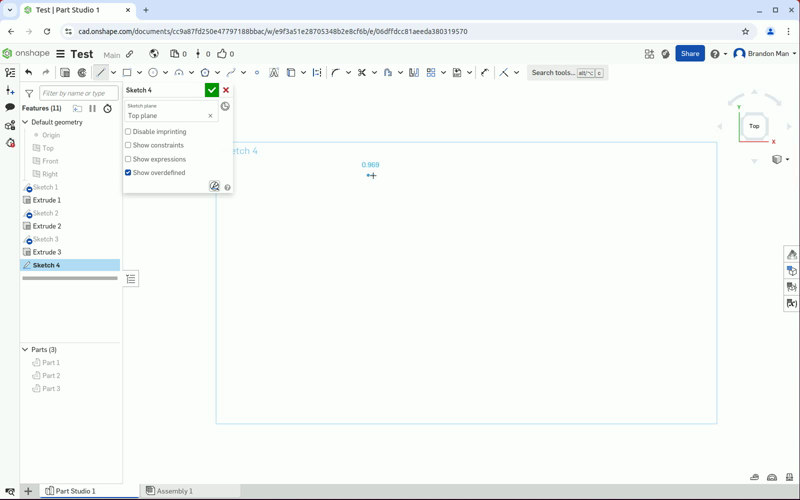
scroll(6)
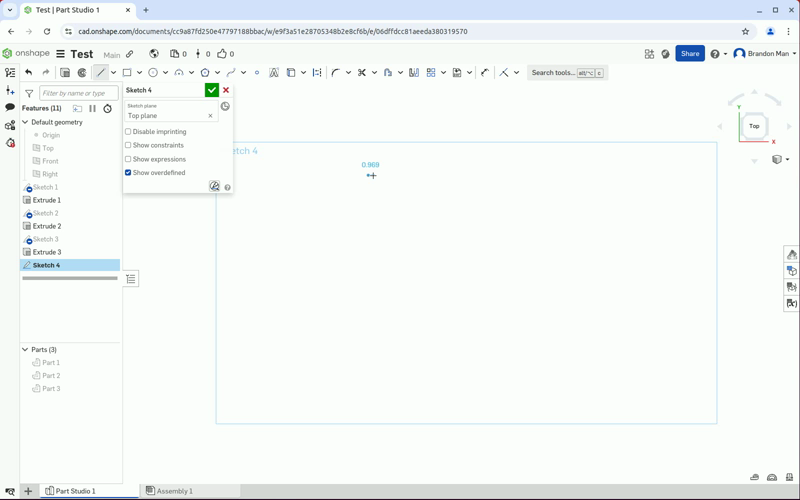
scroll(6)
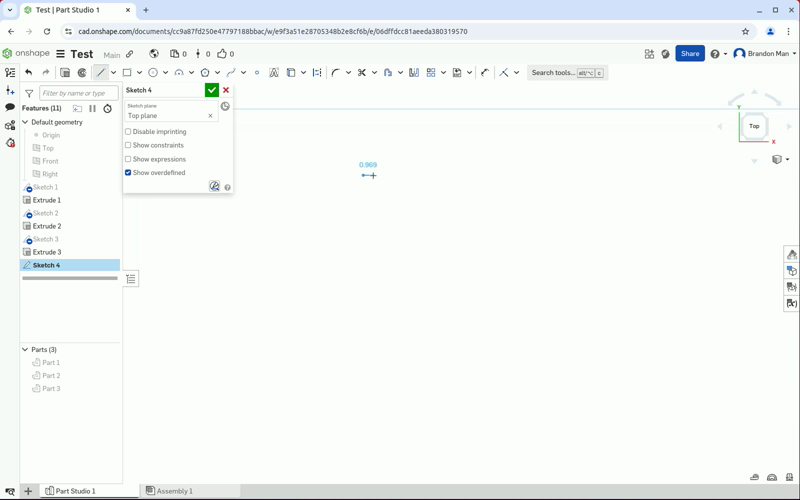
scroll(6)
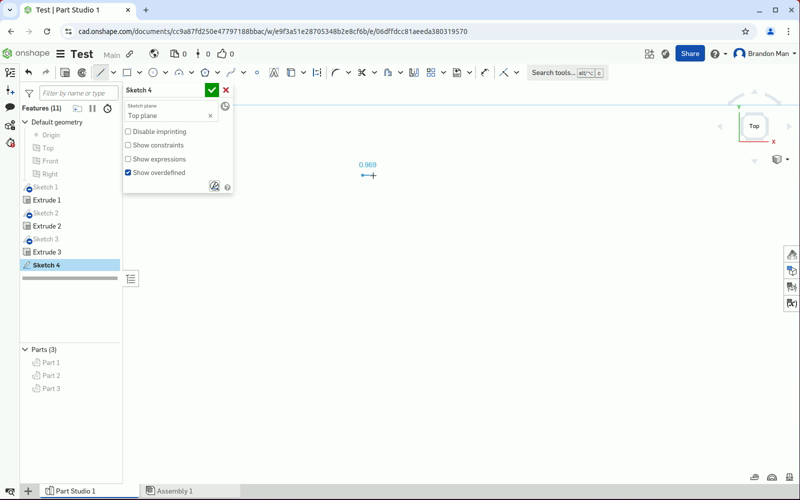
scroll(6)
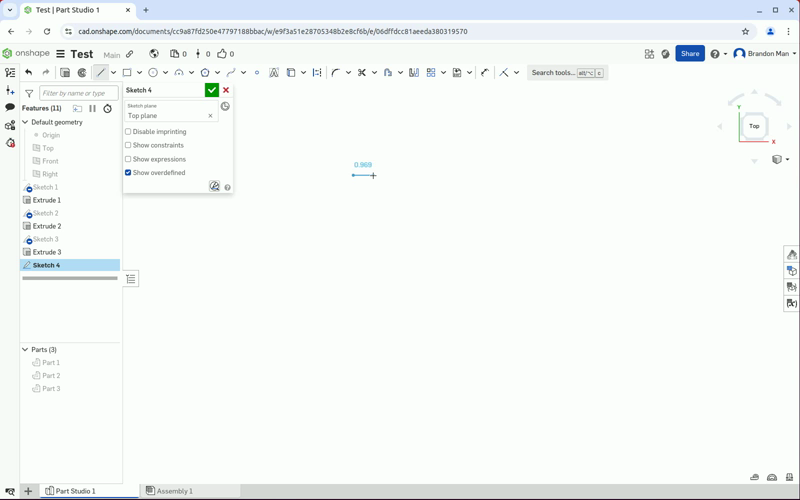
scroll(6)
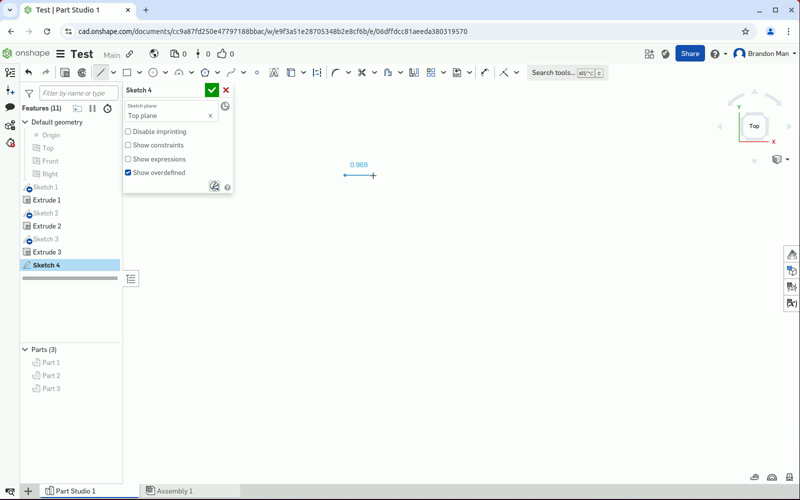
scroll(6)
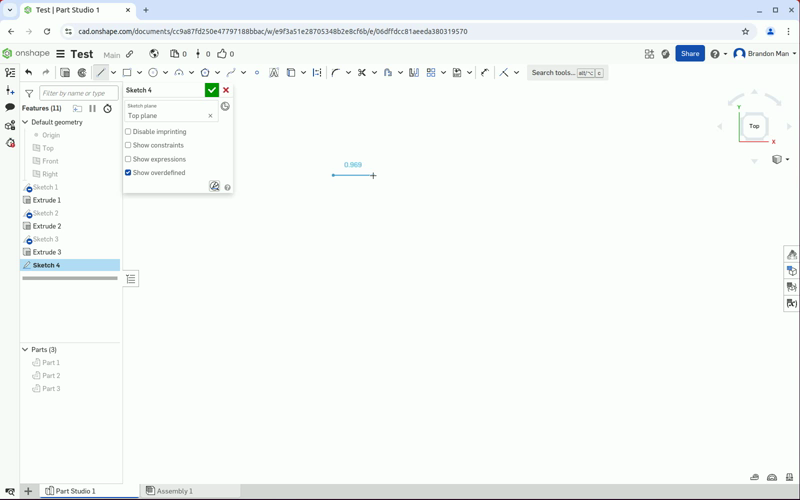
scroll(6)
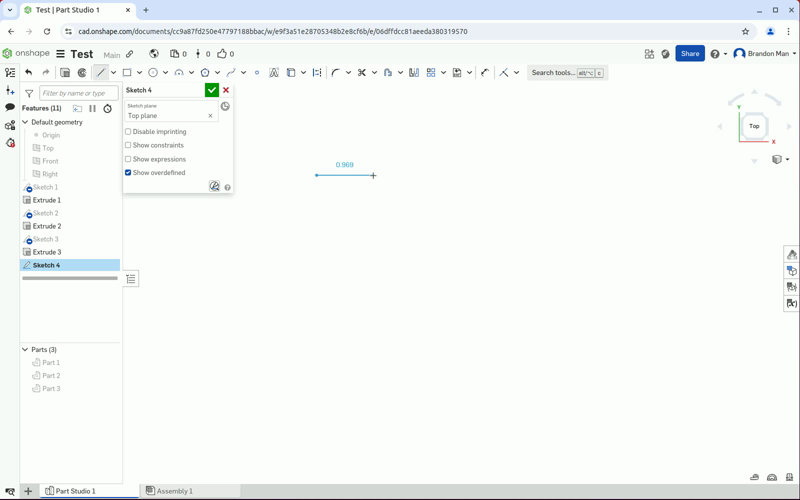
click(373, 175)
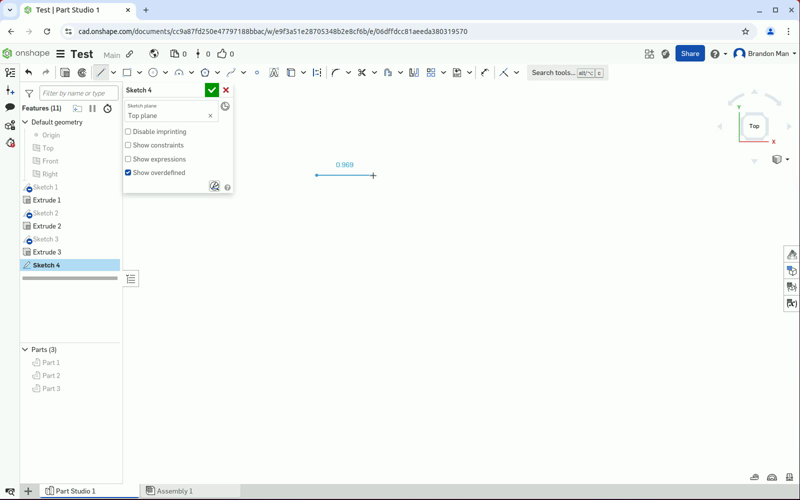
scroll(-6)
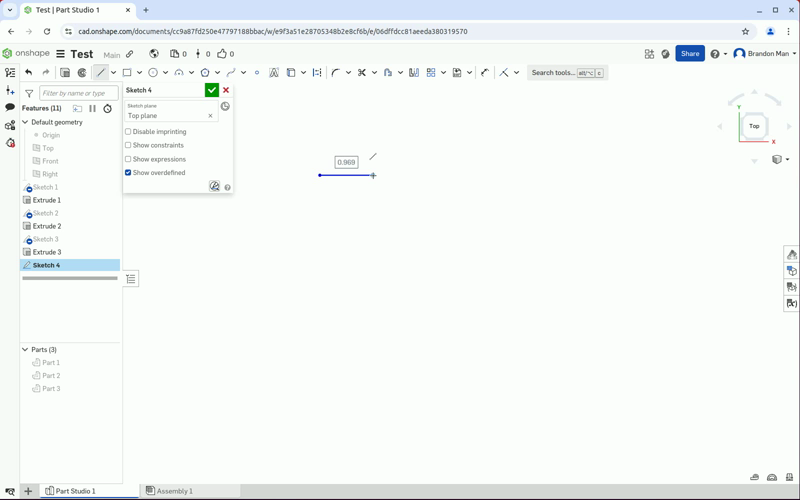
scroll(-6)
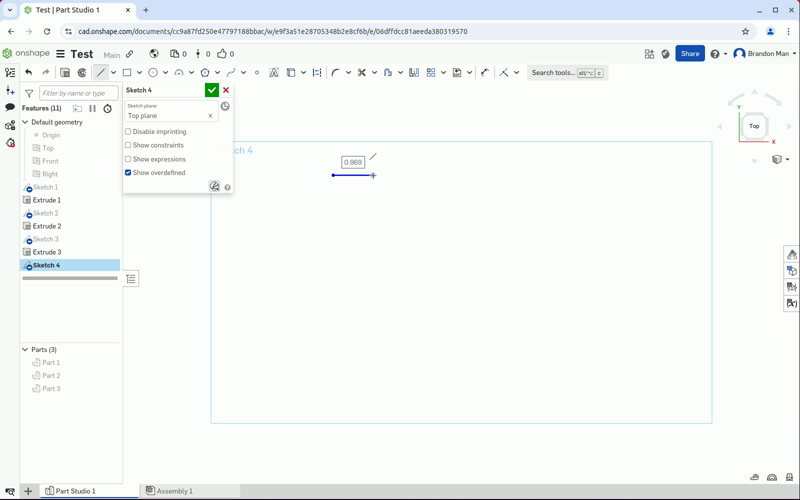
scroll(-6)
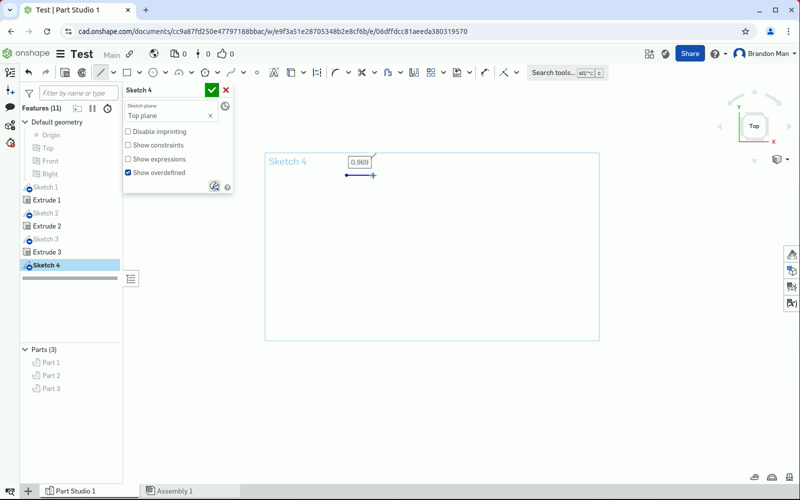
scroll(-6)
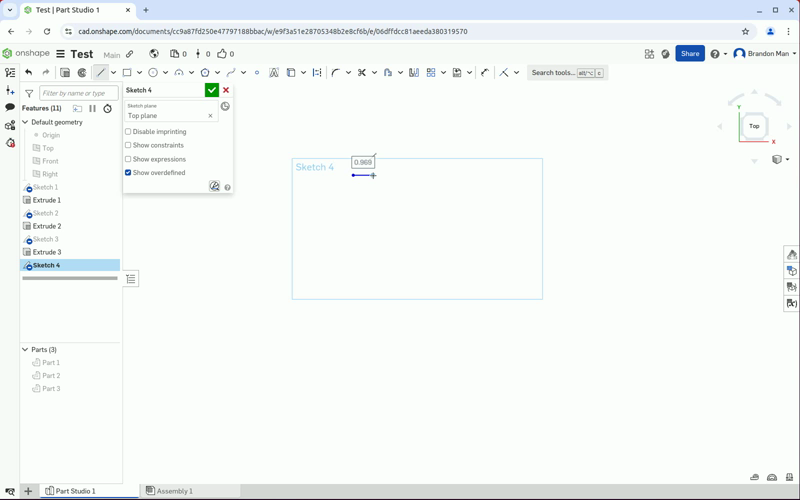
scroll(-6)
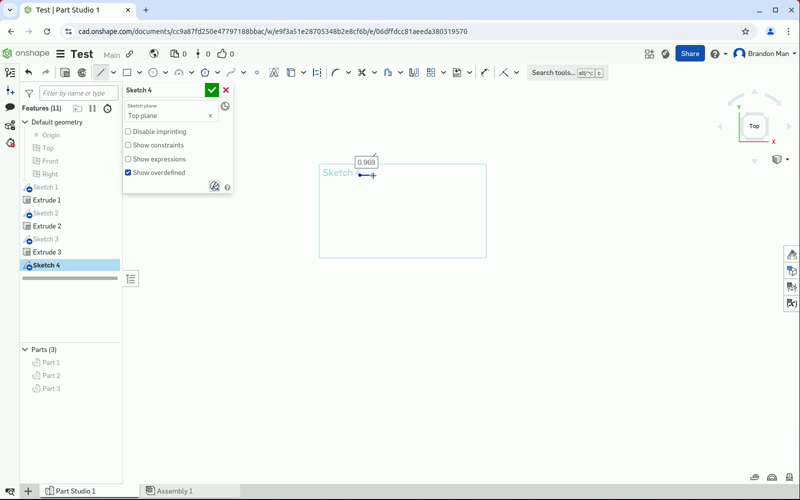
scroll(-6)
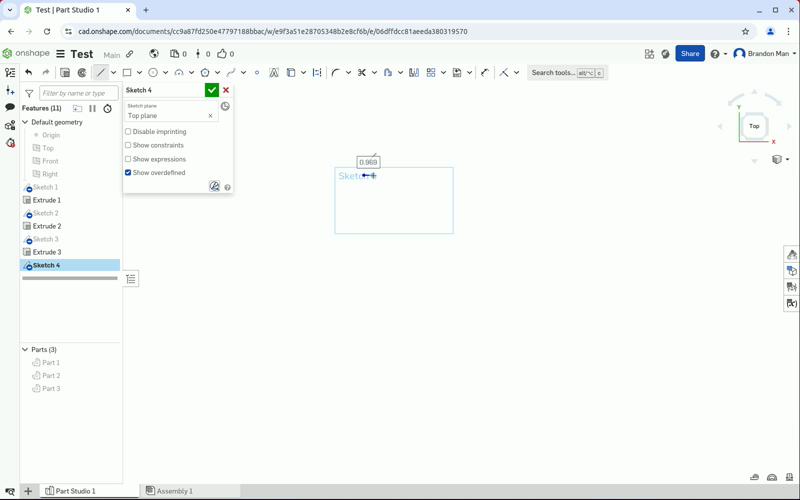
scroll(-6)
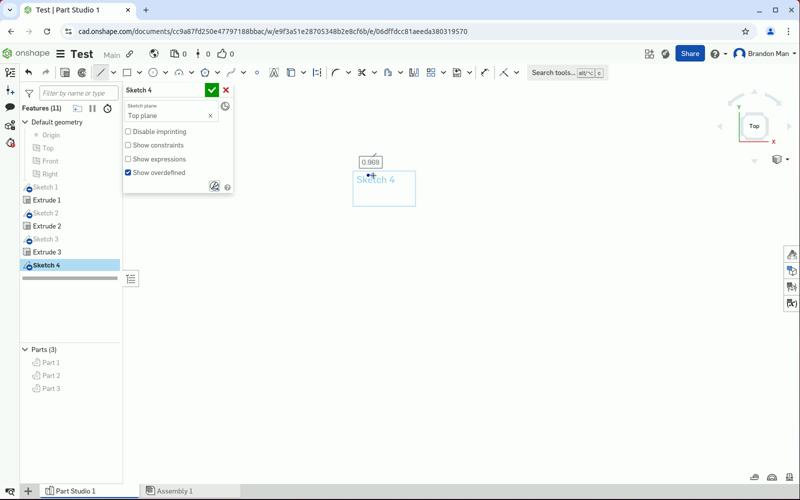
key_up(shift)
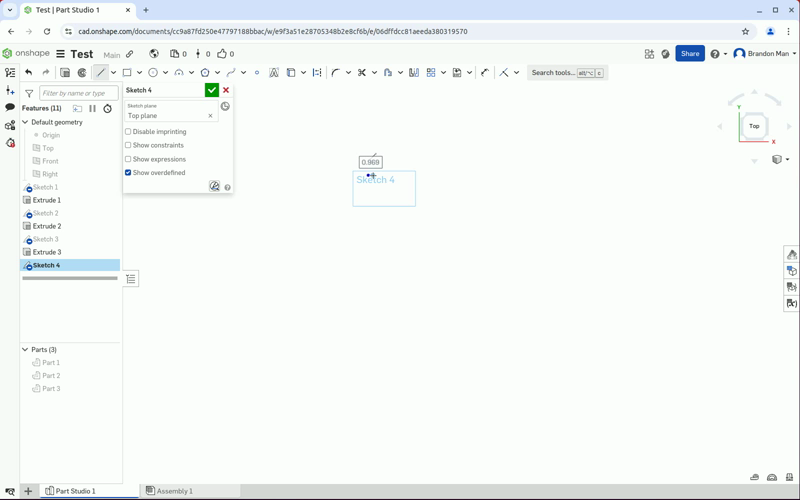
key_down(shift)
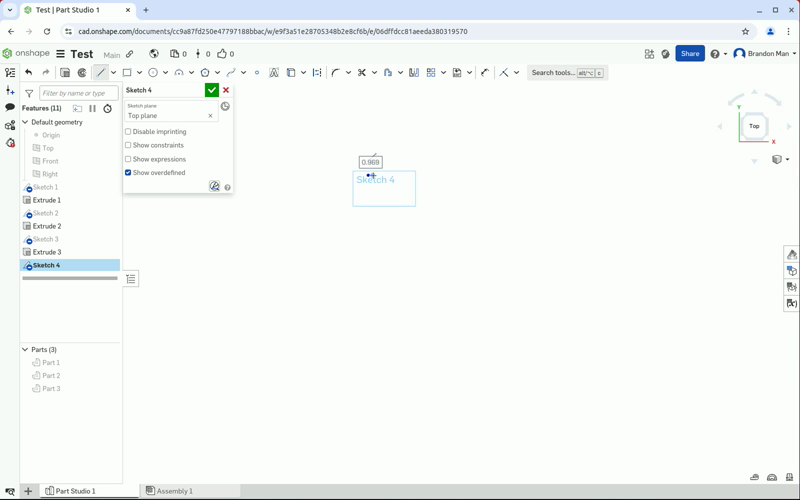
mouse_move(457, 175)
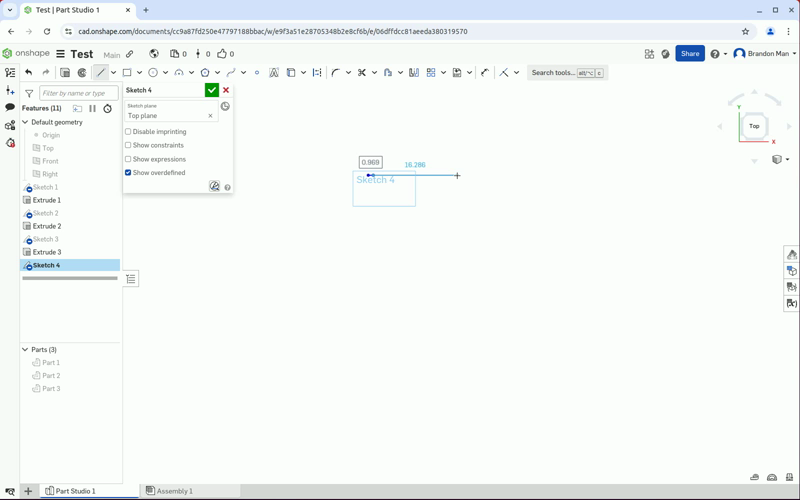
click(457, 175)
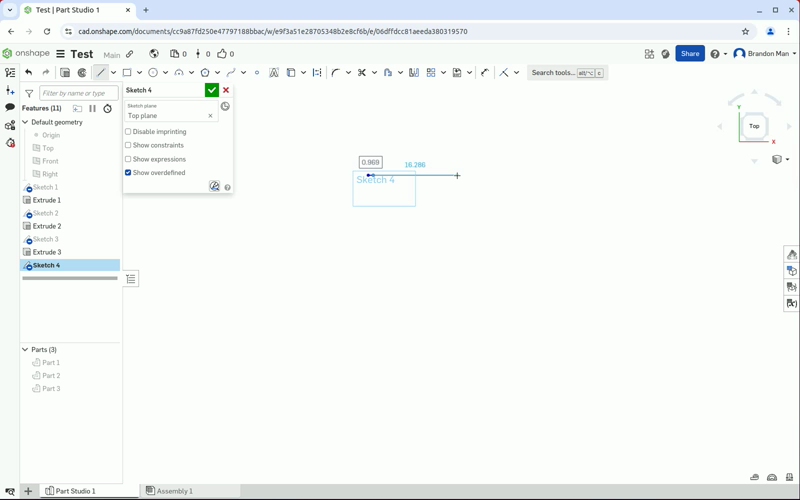
key_up(shift)
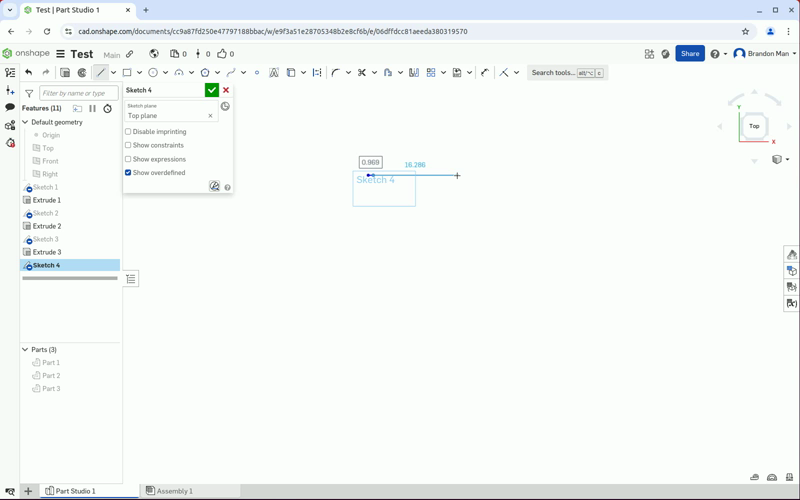
key_down(shift)
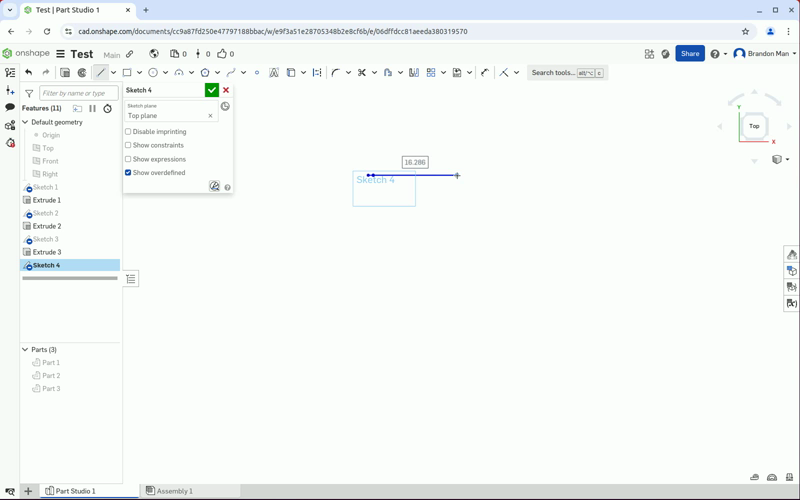
mouse_move(487, 175)
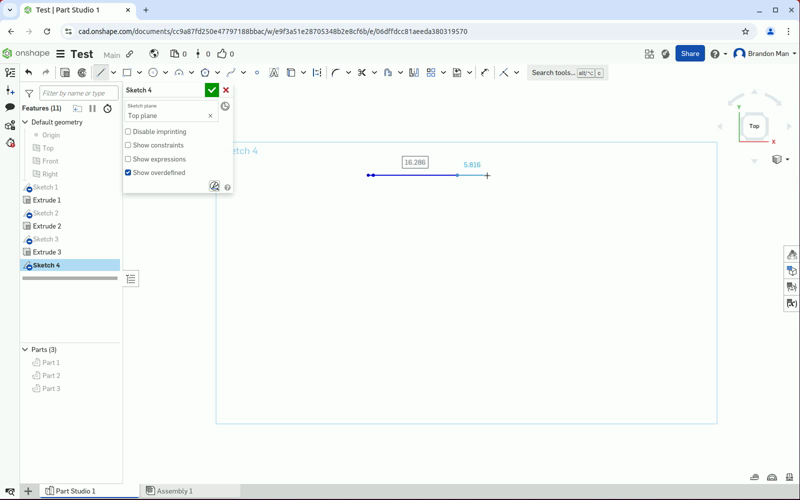
mouse_move(462, 175)
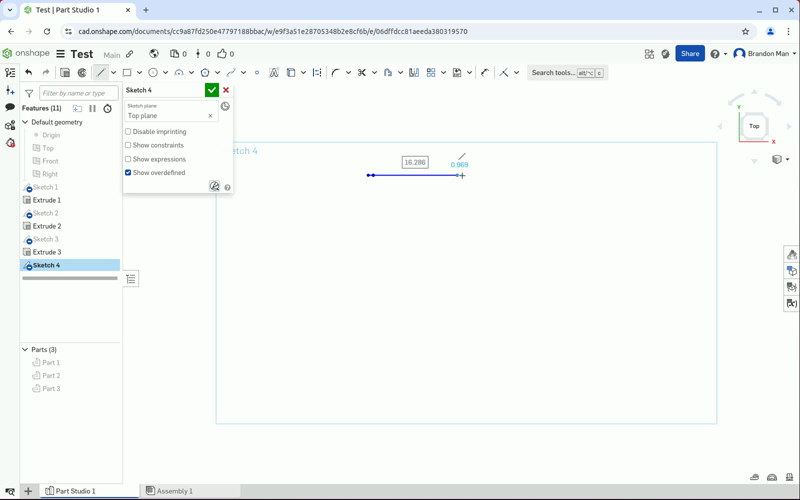
scroll(6)
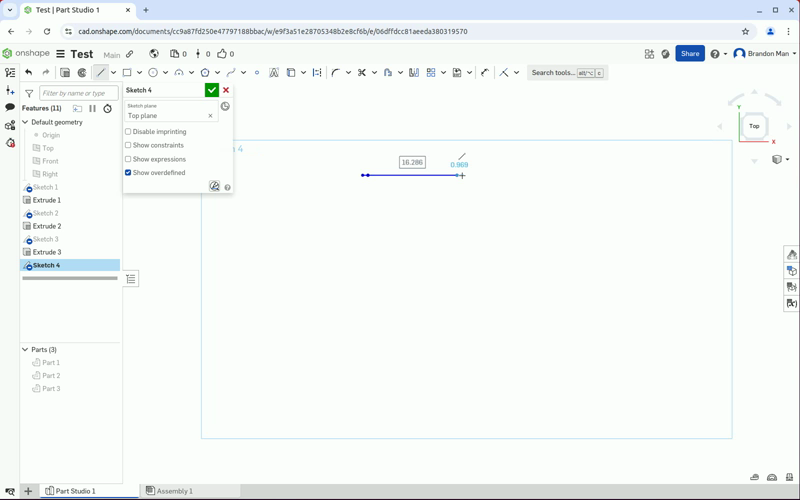
scroll(6)
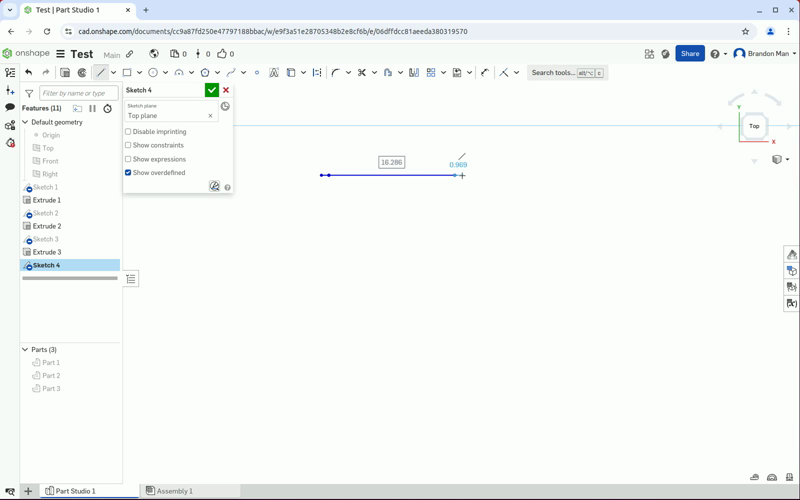
scroll(6)
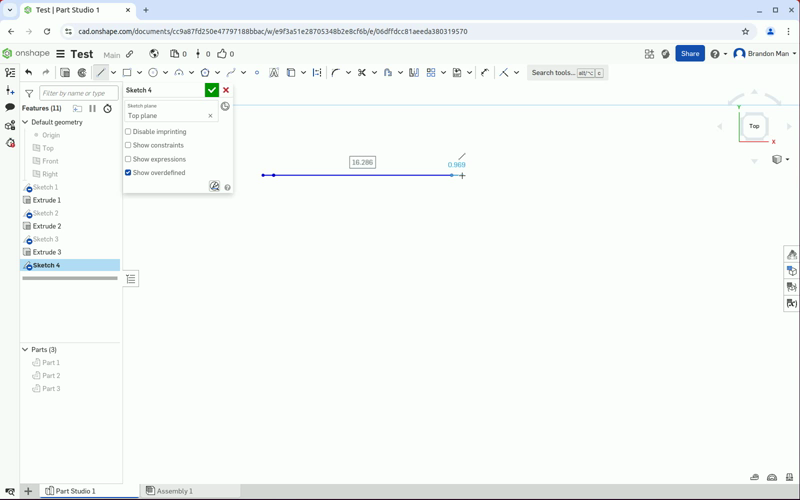
scroll(6)
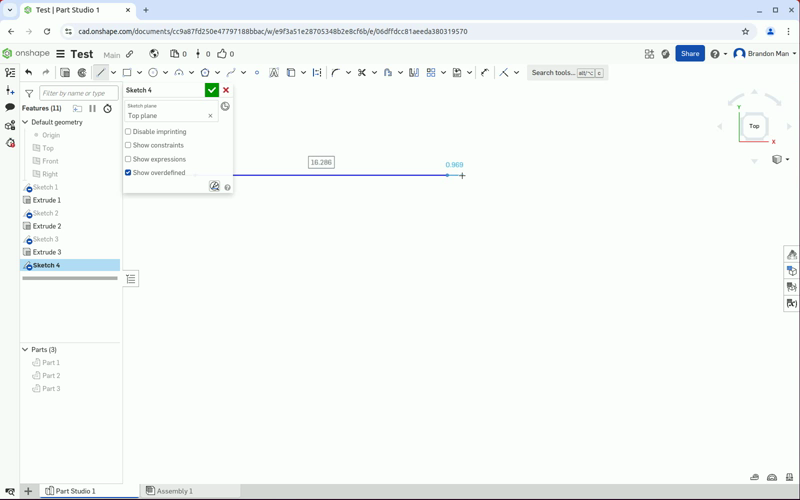
scroll(6)
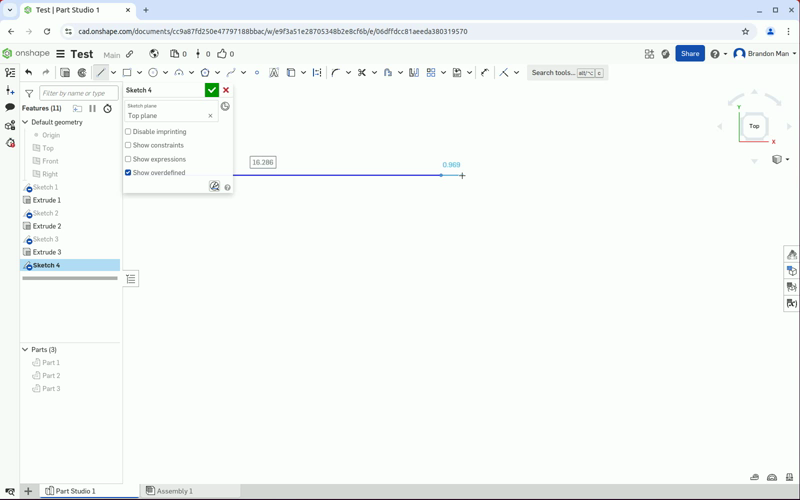
scroll(6)
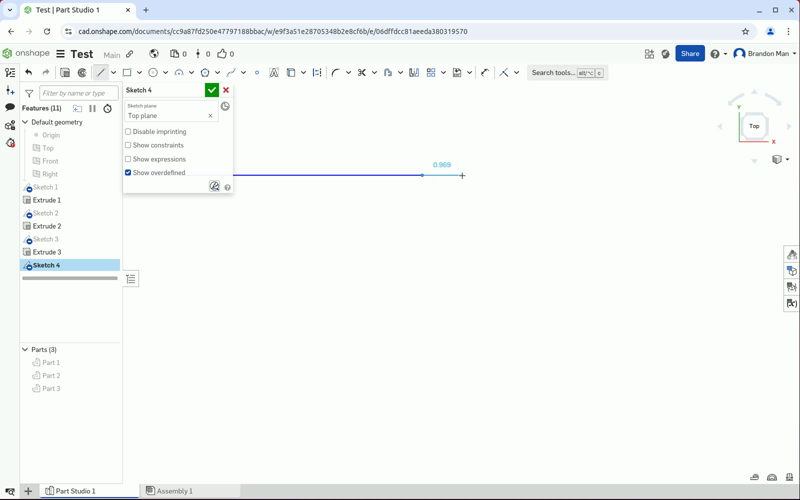
scroll(6)
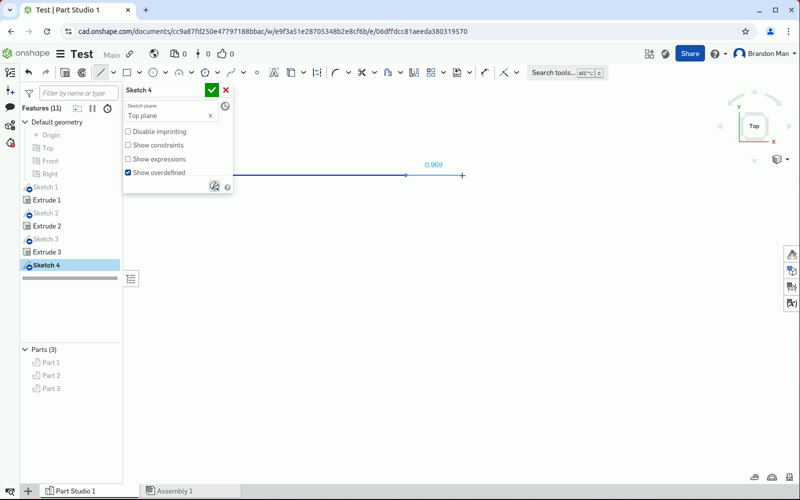
click(462, 175)
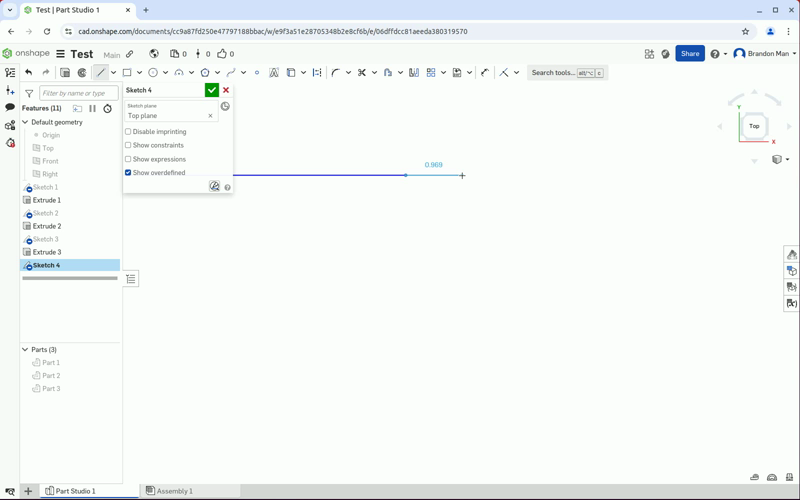
scroll(-6)
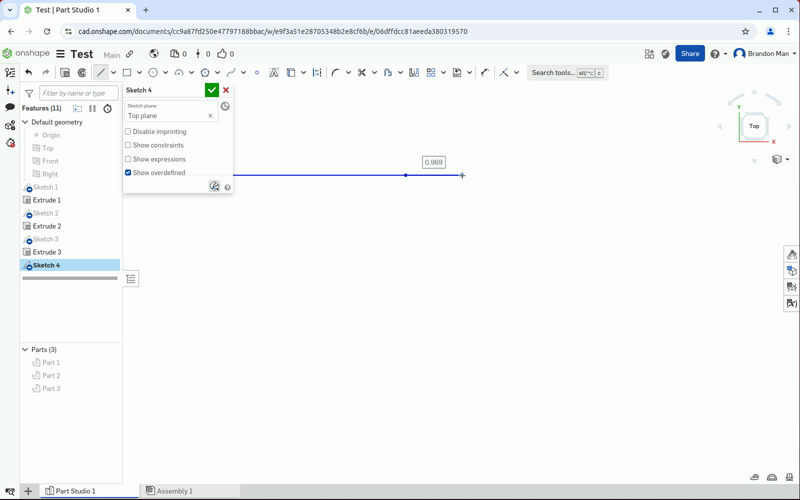
scroll(-6)
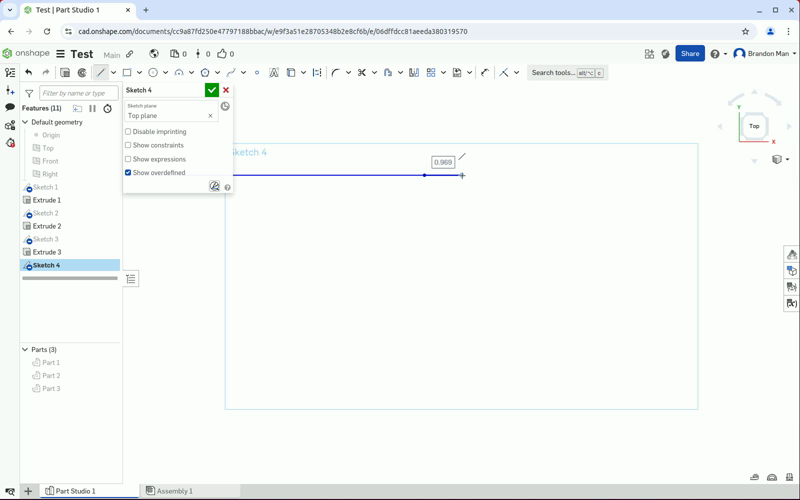
scroll(-6)
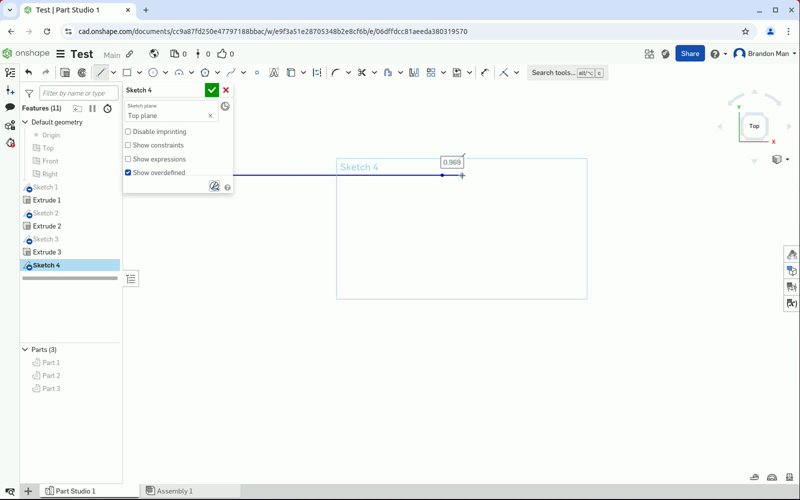
scroll(-6)
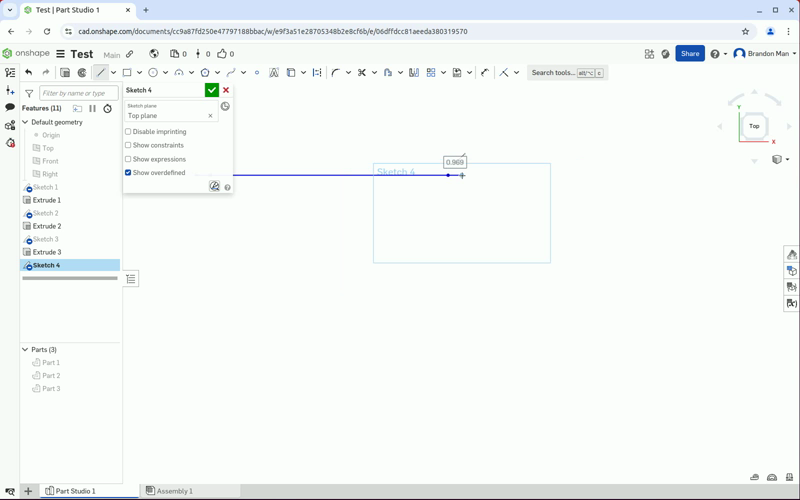
scroll(-6)
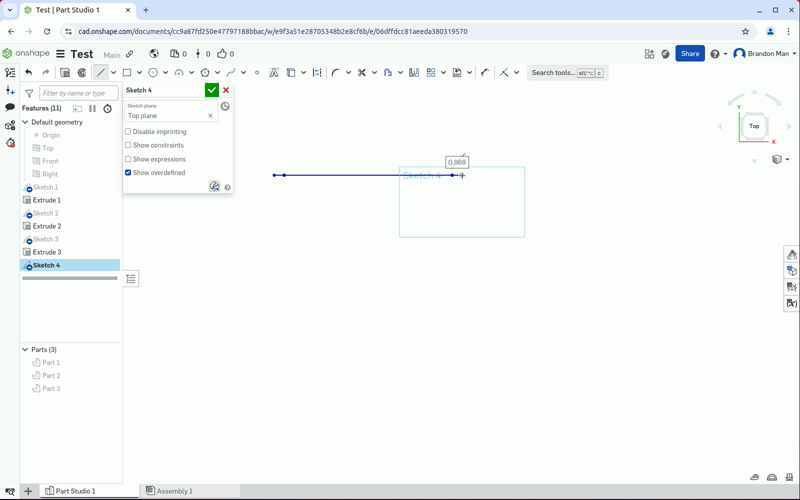
scroll(-6)
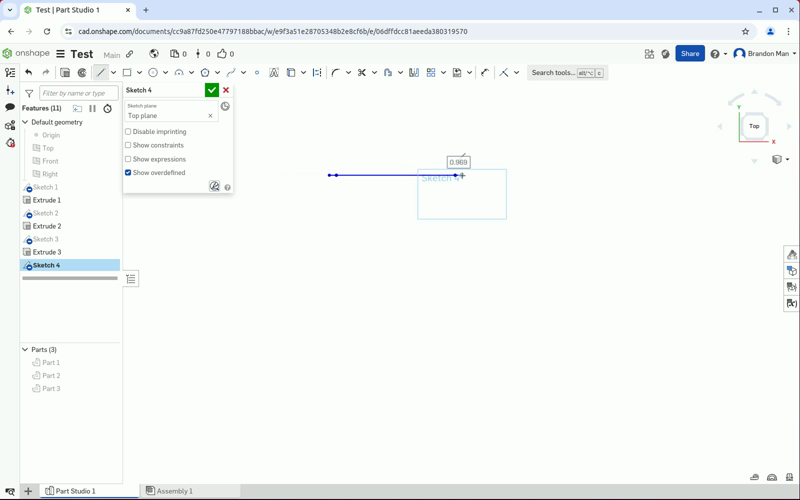
scroll(-6)
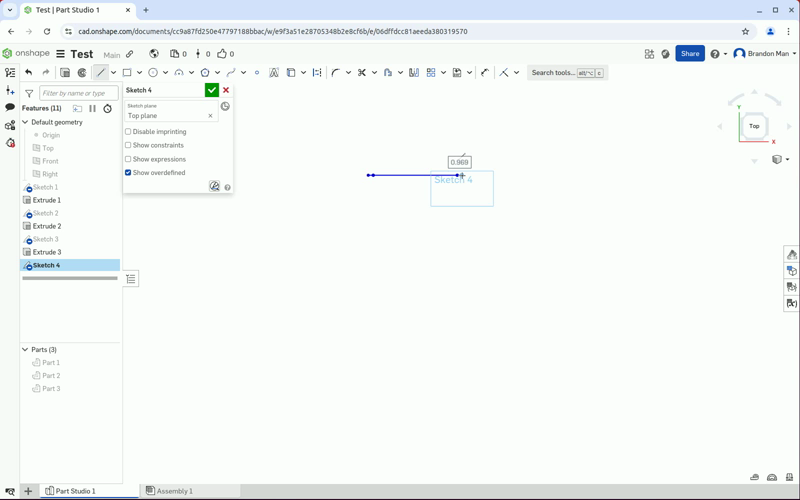
key_up(shift)
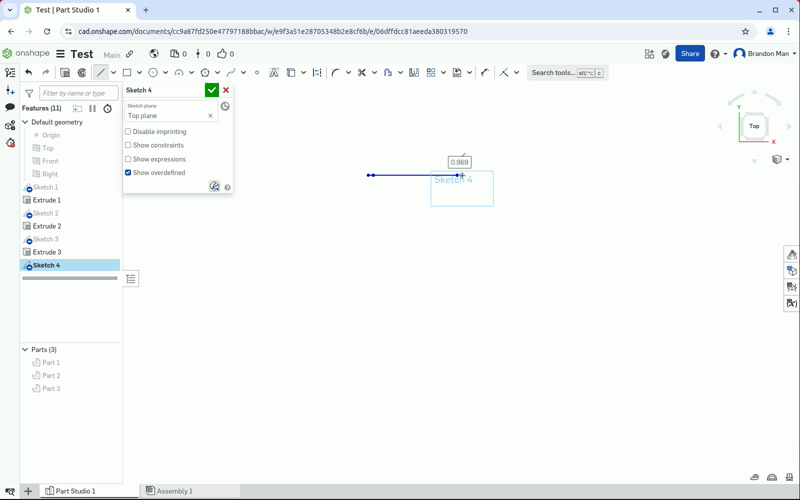
key_down(shift)
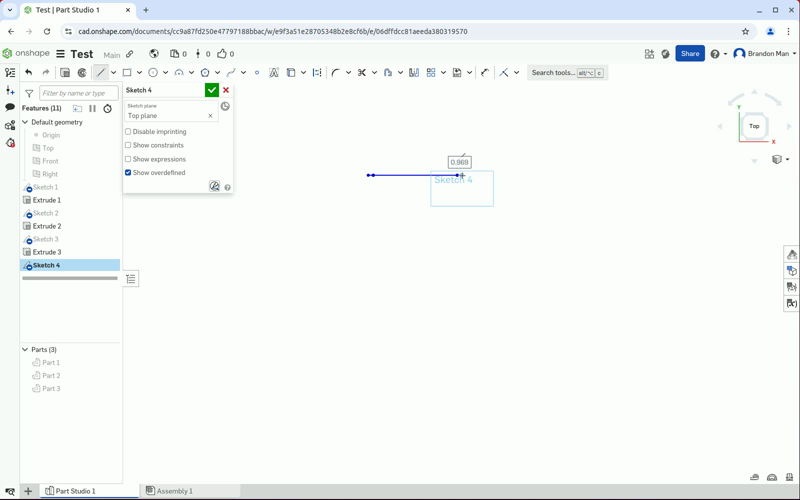
mouse_move(492, 175)
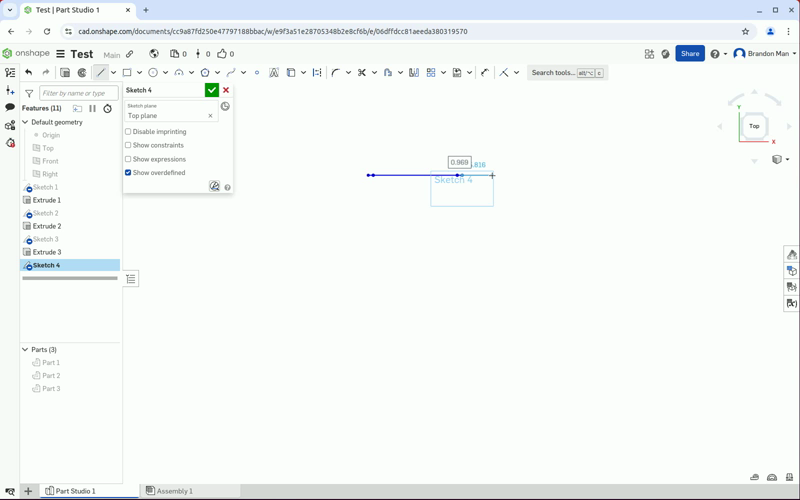
mouse_move(462, 170)
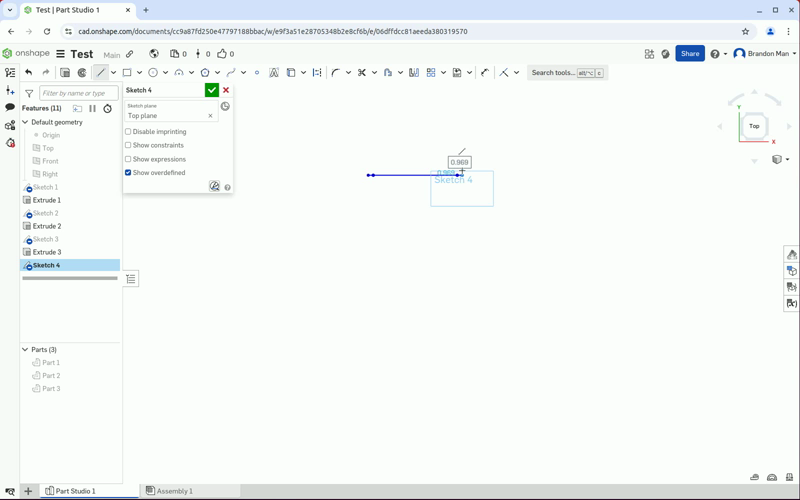
scroll(6)
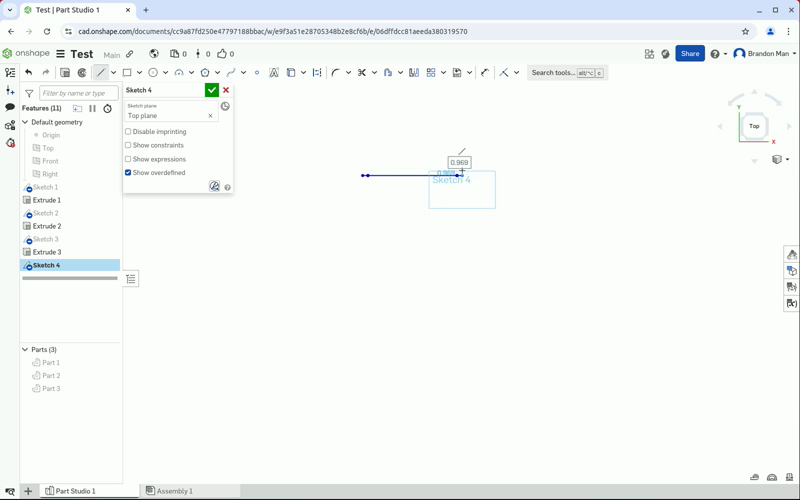
scroll(6)
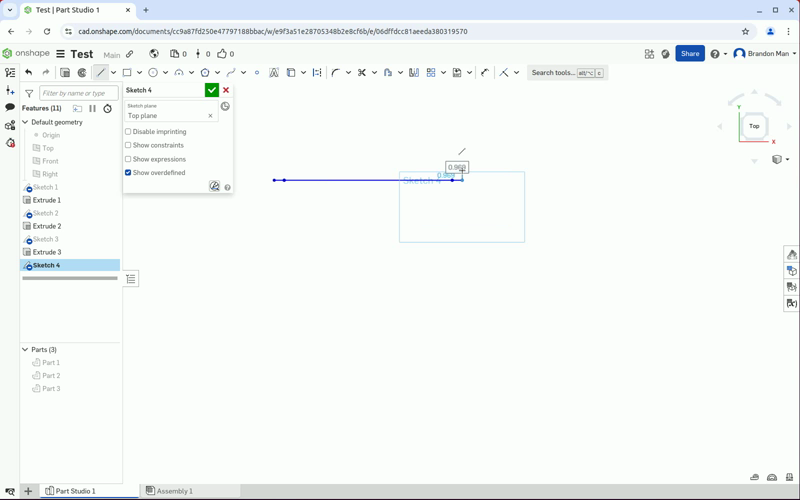
scroll(6)
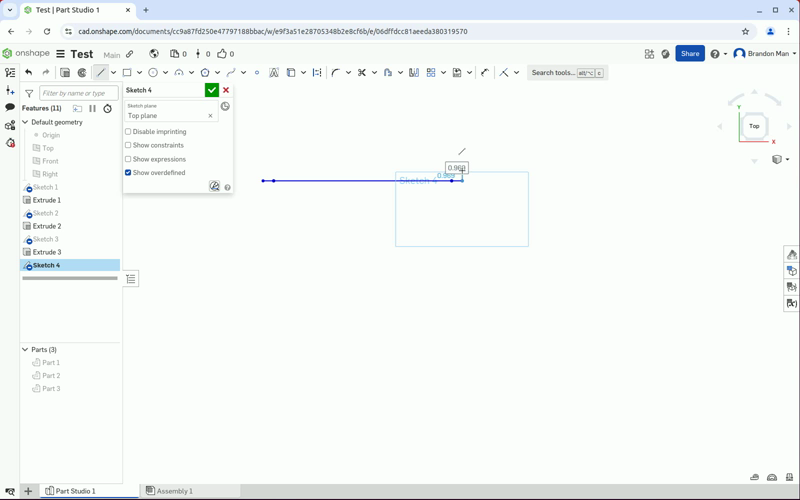
scroll(6)
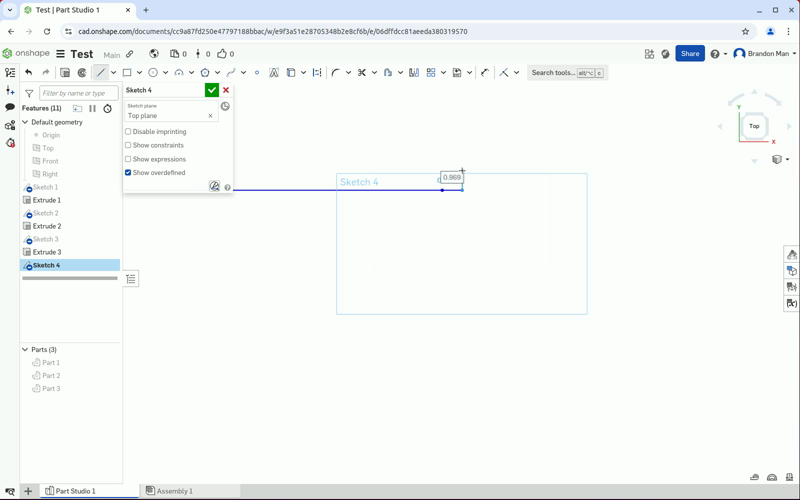
scroll(6)
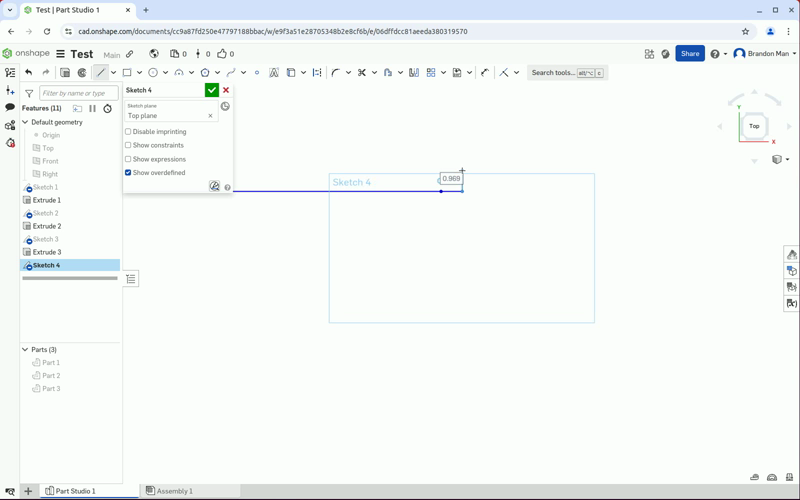
scroll(6)
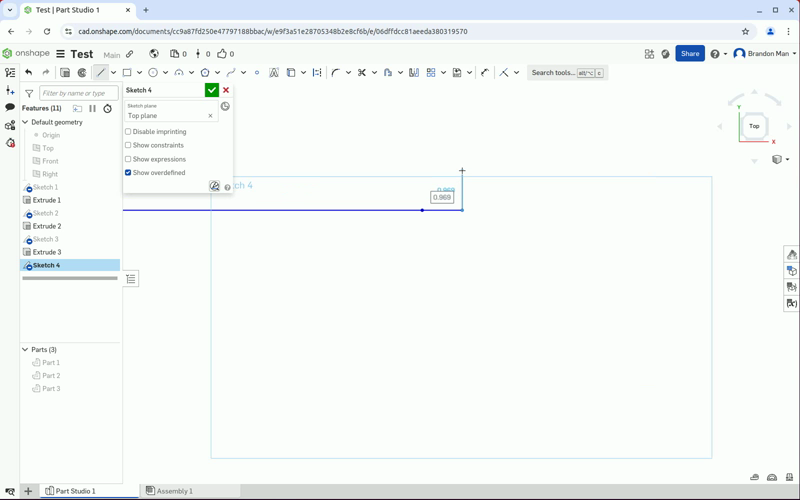
scroll(6)
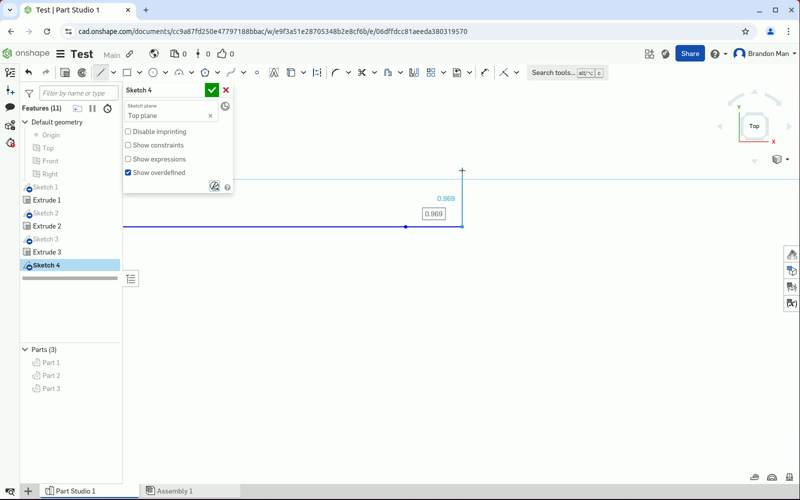
click(462, 170)
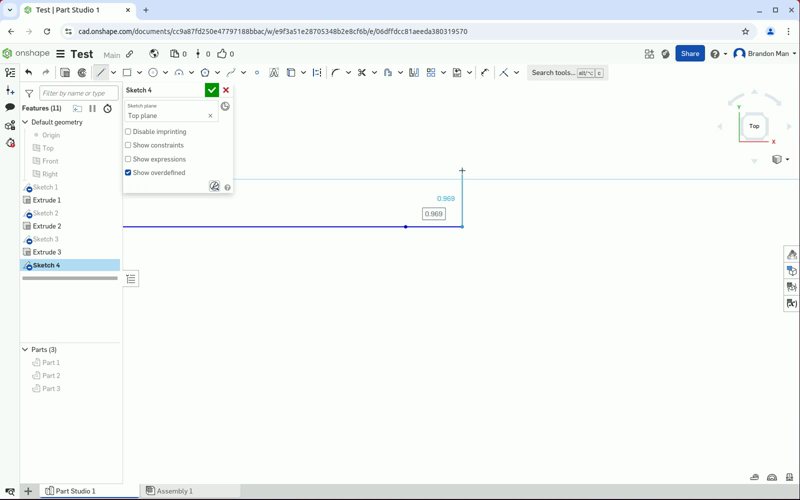
scroll(-6)
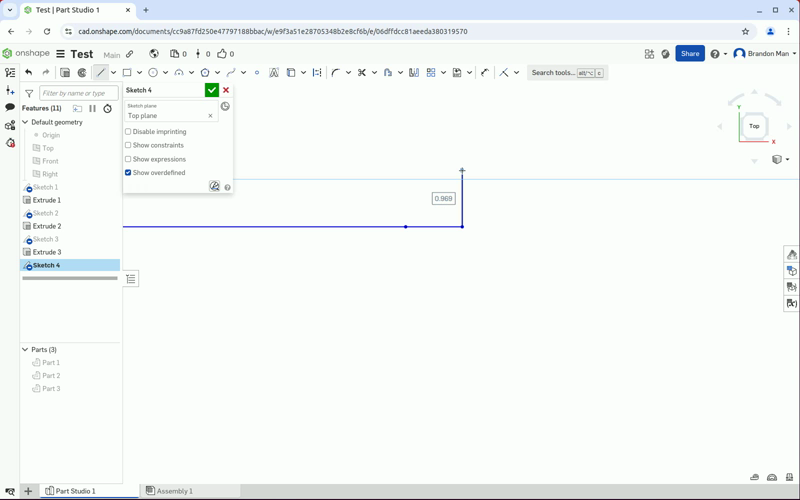
scroll(-6)
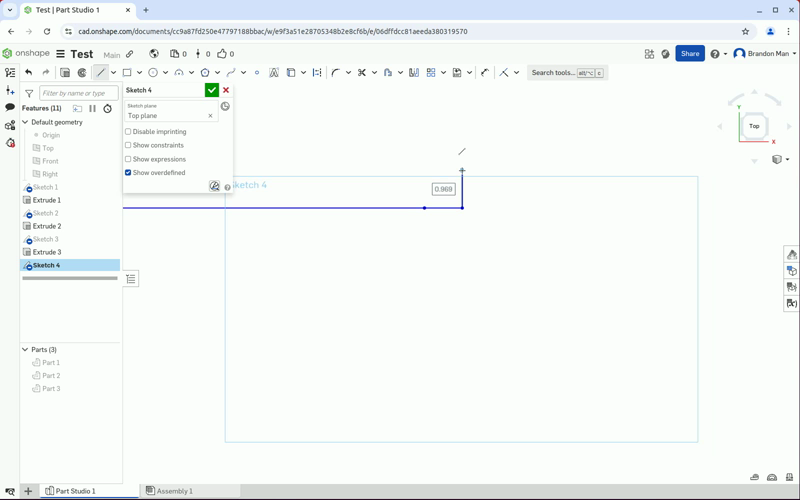
scroll(-6)
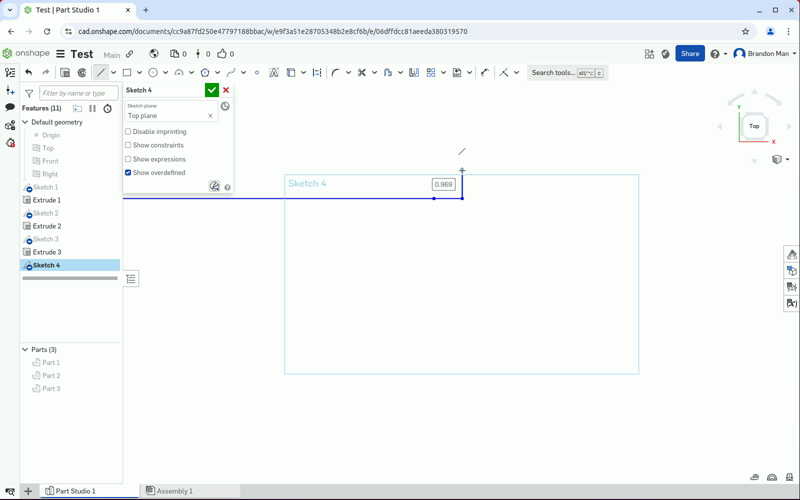
scroll(-6)
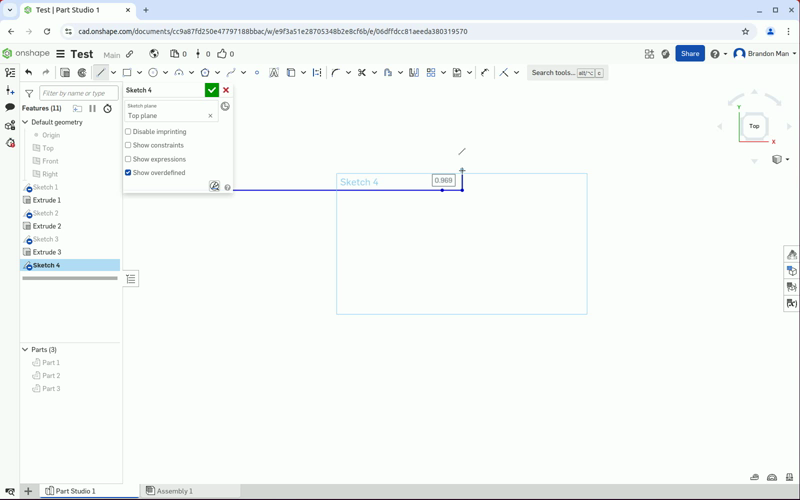
scroll(-6)
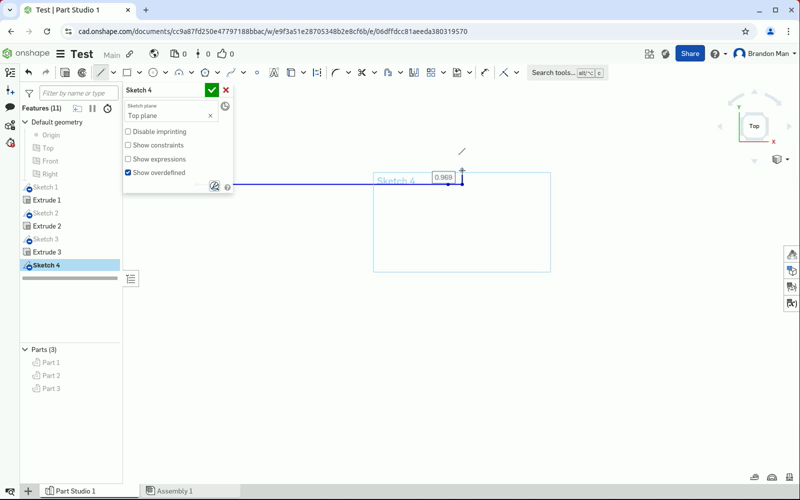
scroll(-6)
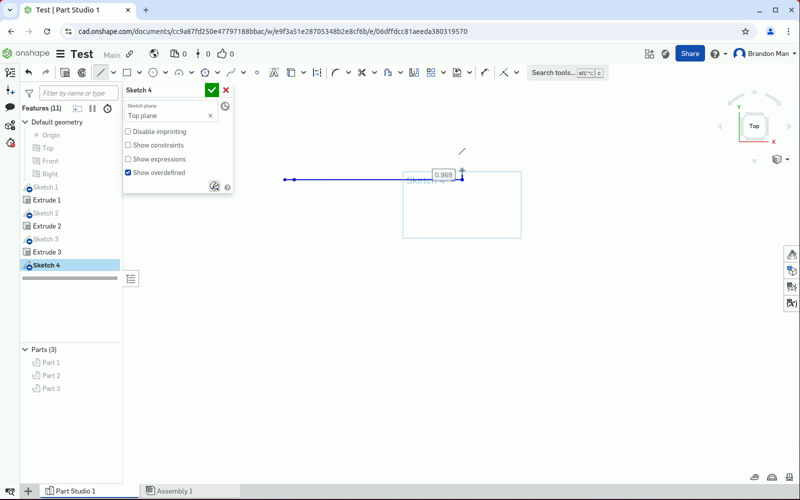
scroll(-6)
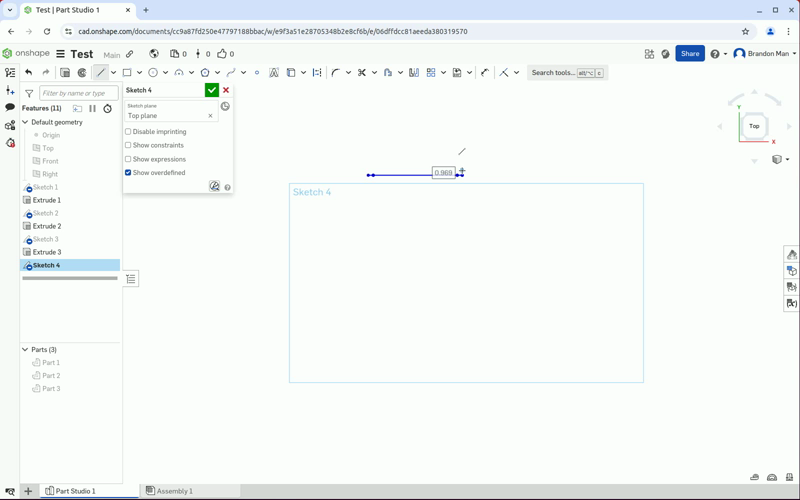
key_up(shift)
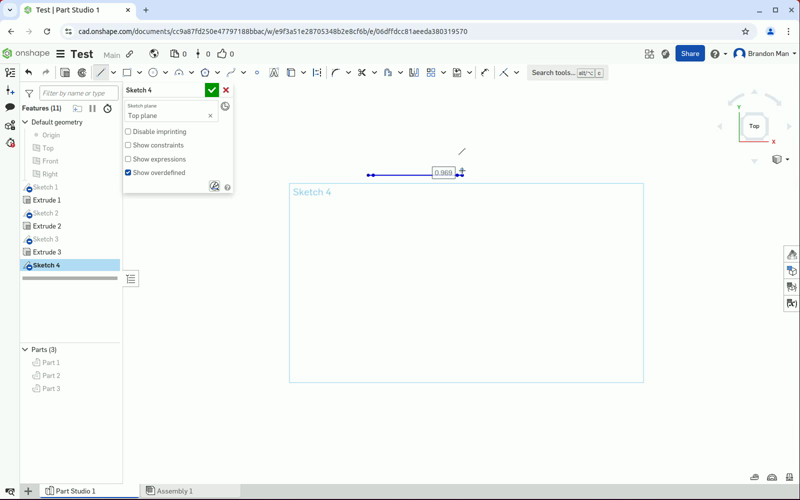
key_down(shift)
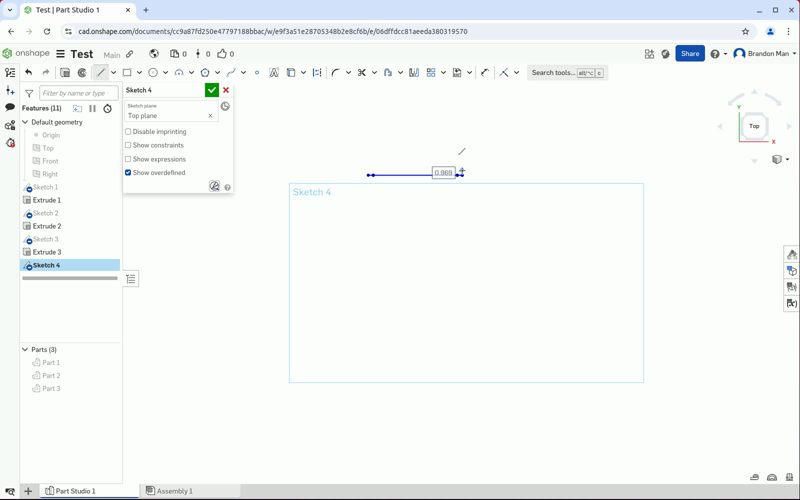
mouse_move(368, 170)
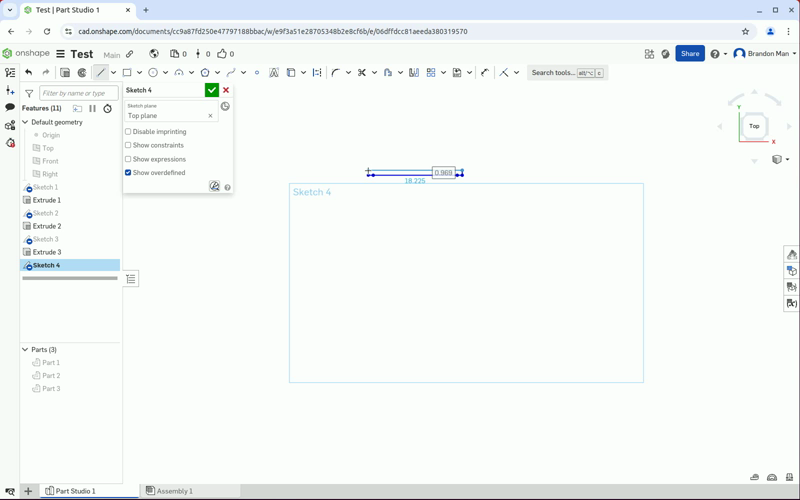
click(368, 170)
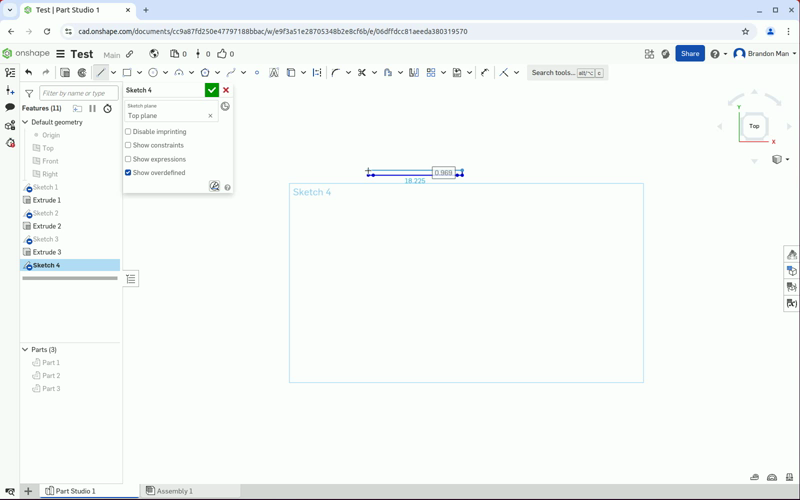
key_up(shift)
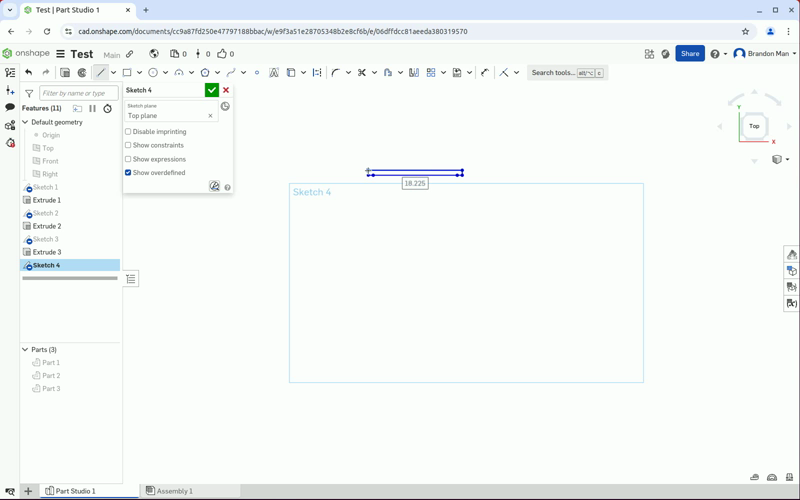
mouse_move(398, 170)
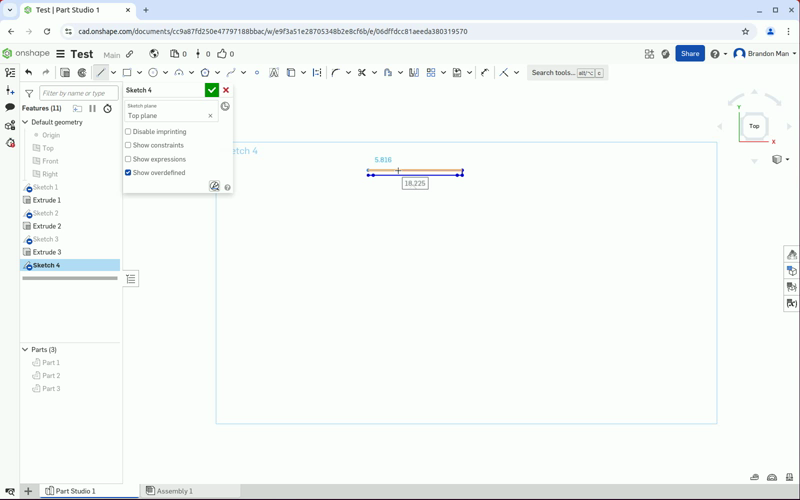
key_down(shift)
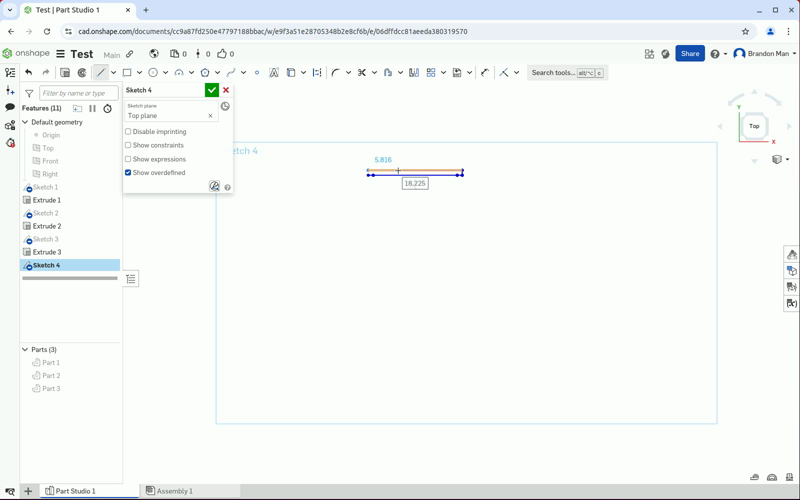
mouse_move(368, 175)
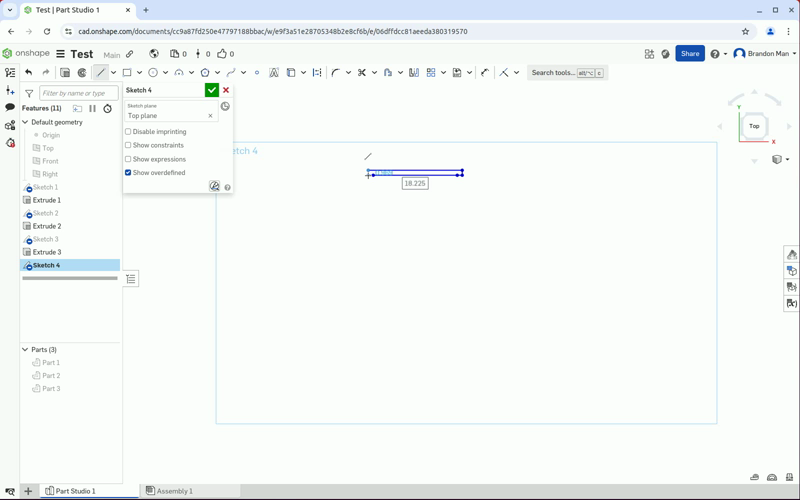
scroll(6)
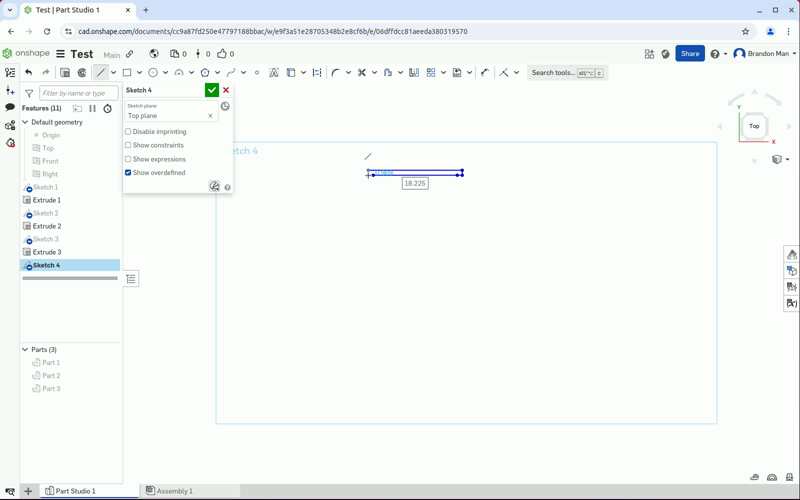
scroll(6)
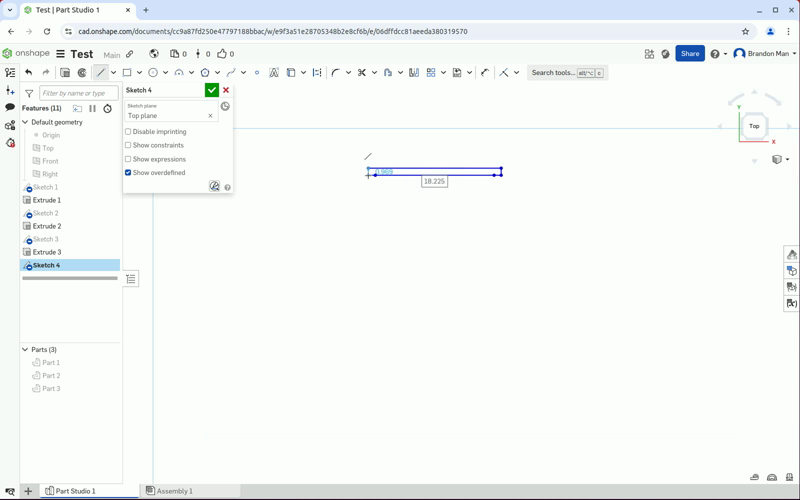
scroll(6)
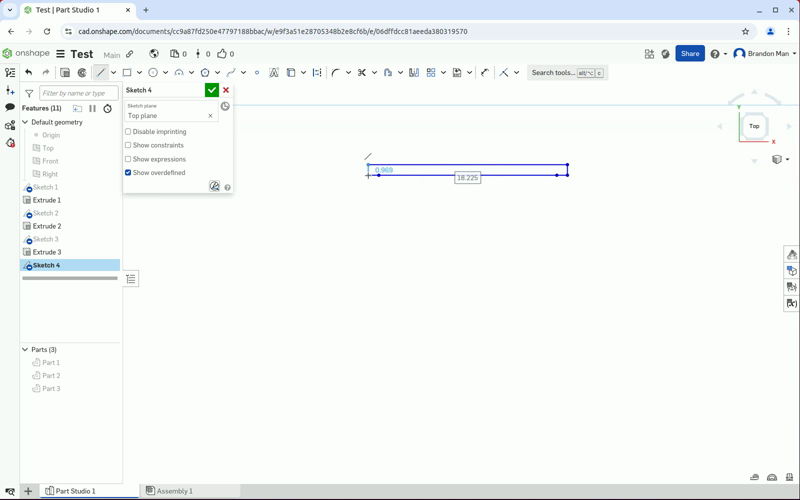
scroll(6)
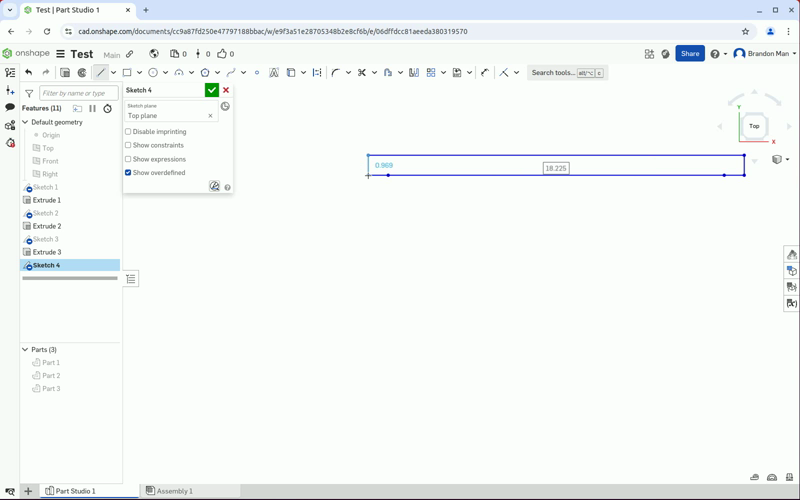
scroll(6)
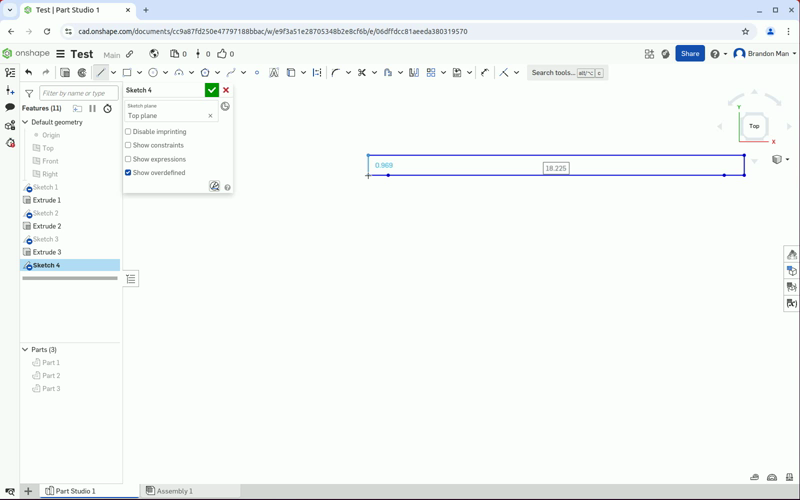
scroll(6)
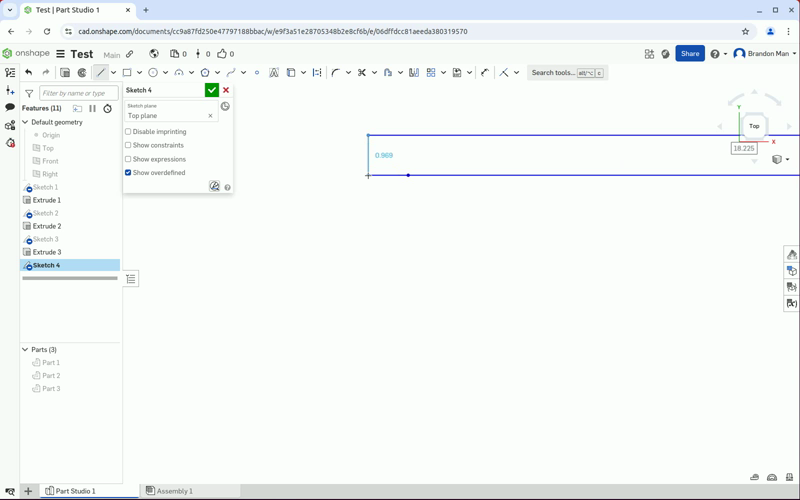
scroll(6)
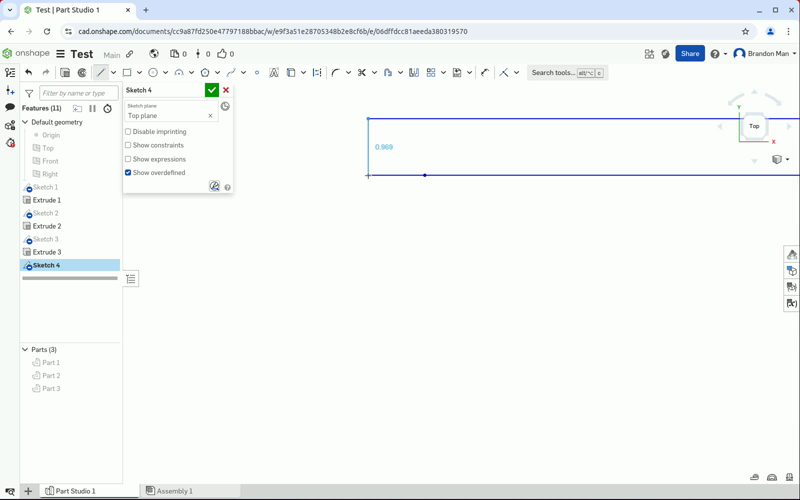
key_up(shift)
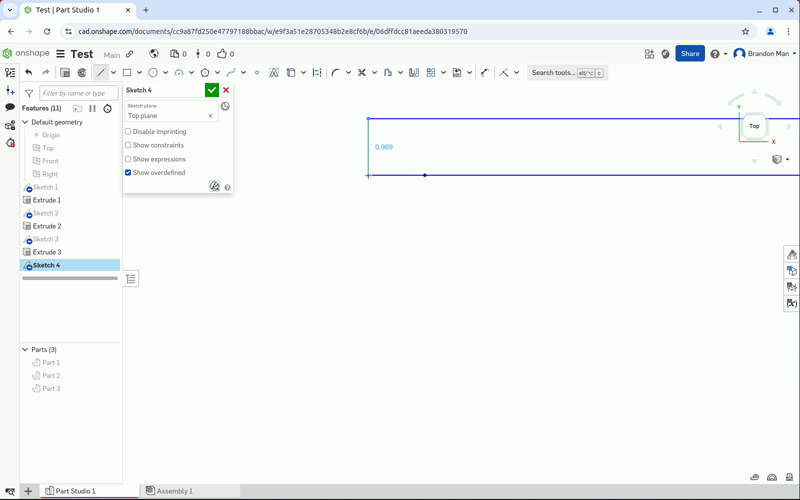
click(368, 175)
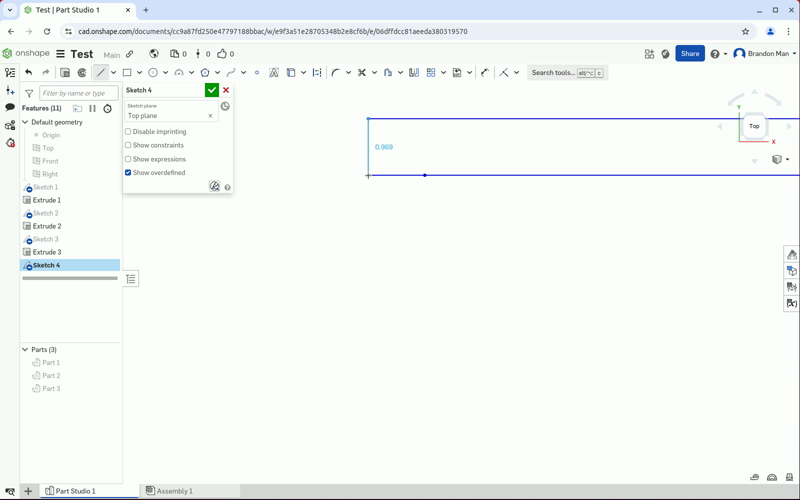
scroll(-6)
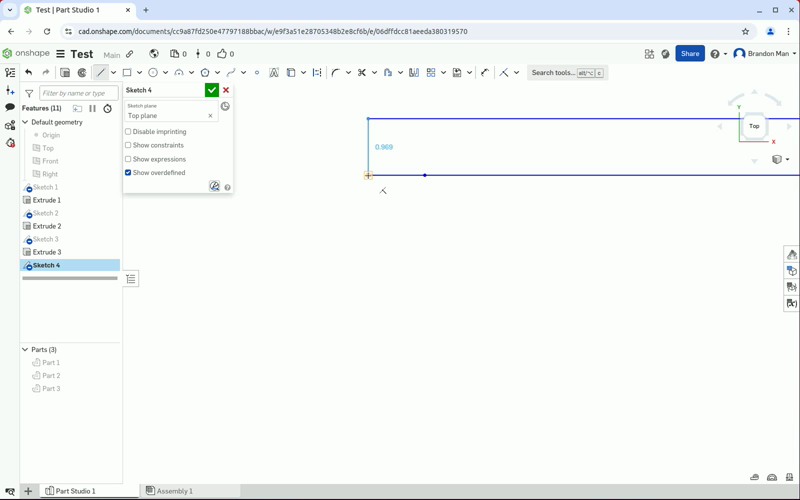
scroll(-6)
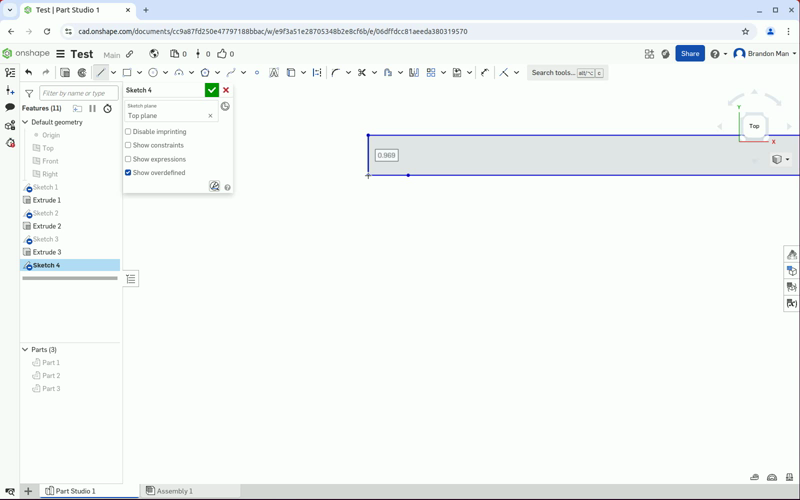
scroll(-6)
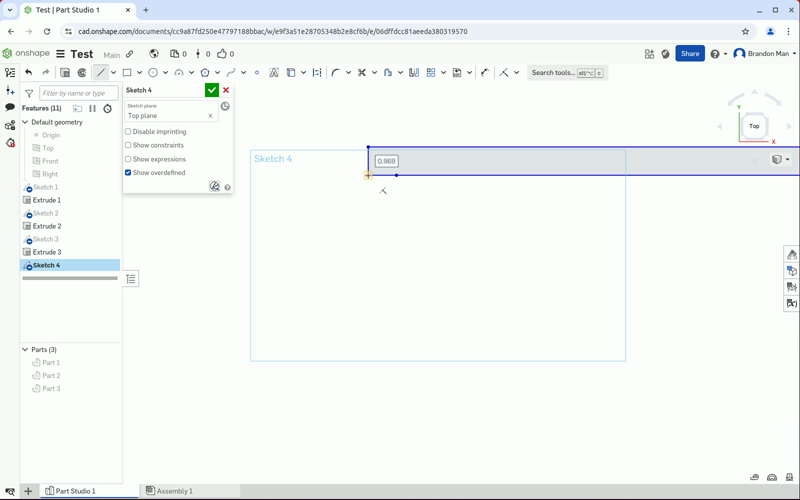
scroll(-6)
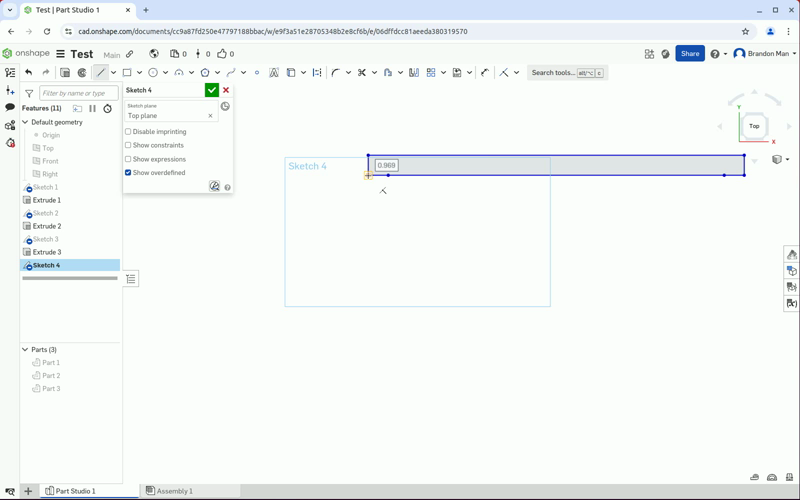
scroll(-6)
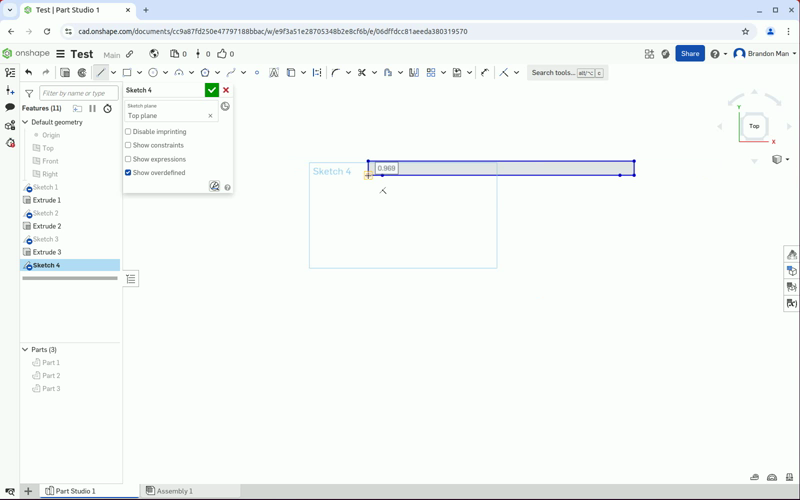
scroll(-6)
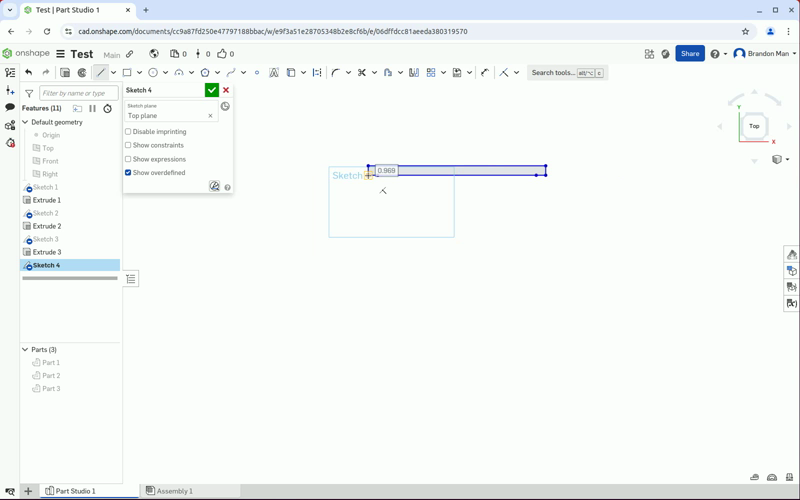
scroll(-6)
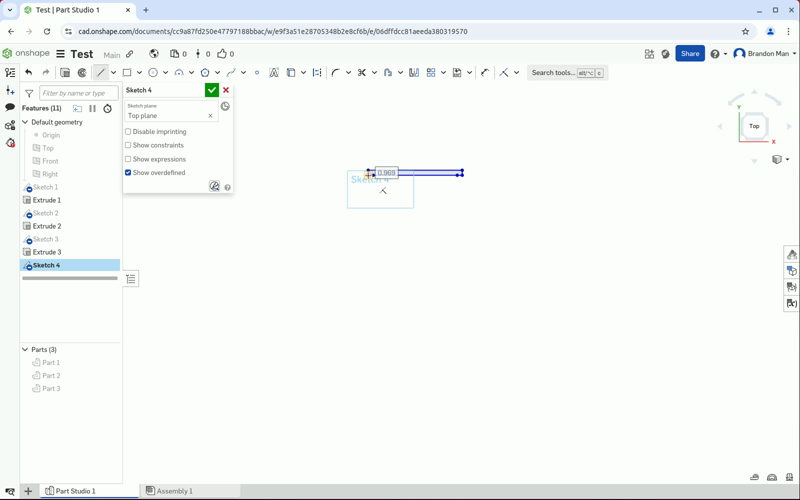
key(esc)
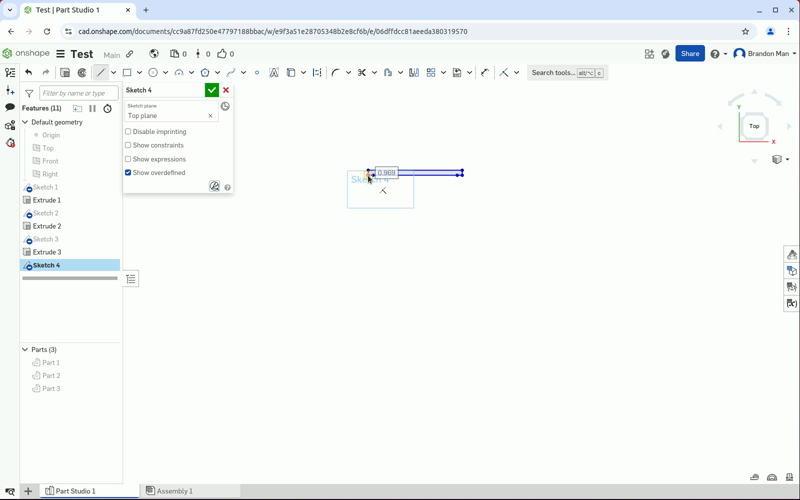
mouse_move(383, 172)
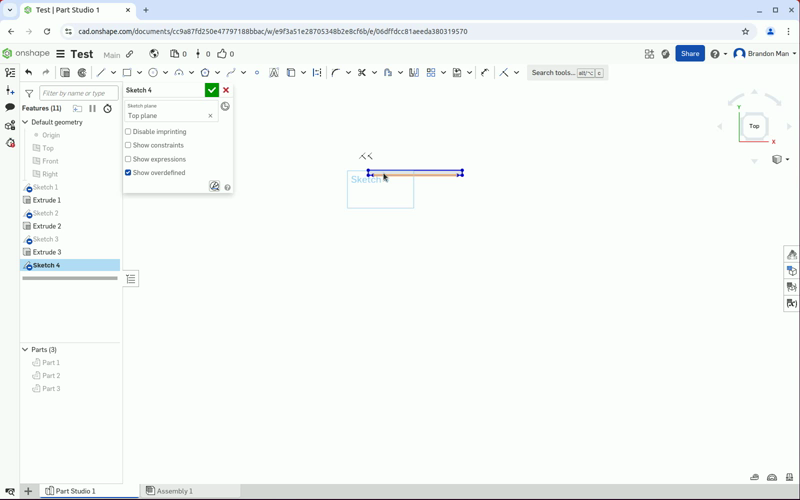
scroll(6)
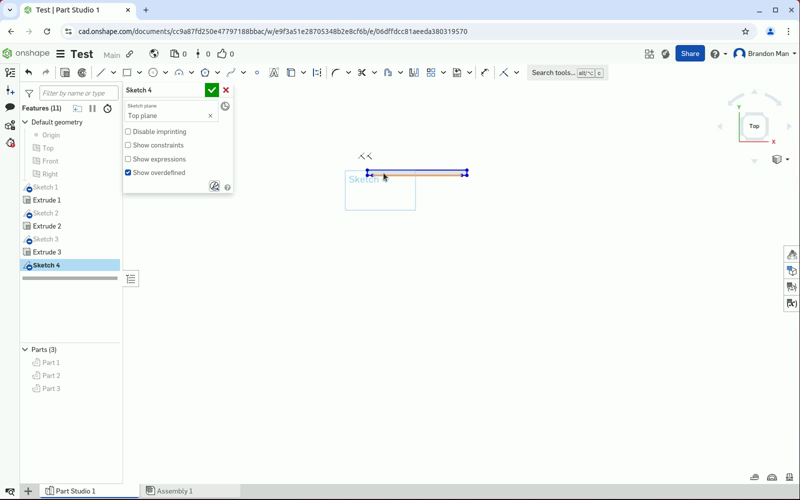
scroll(6)
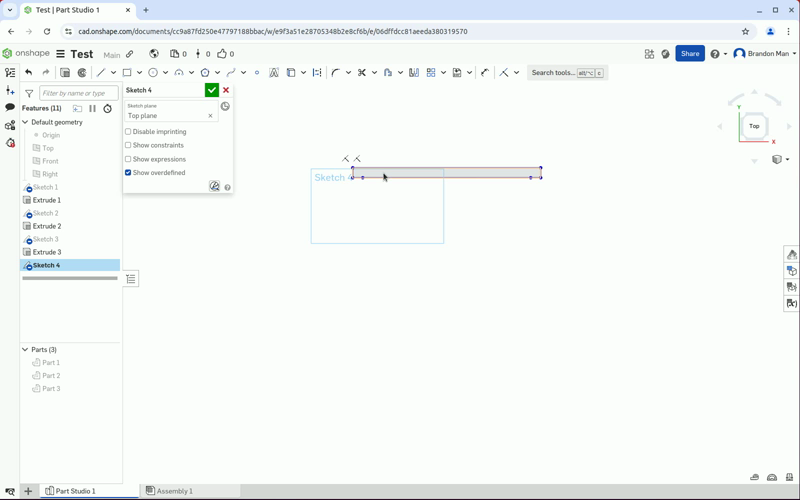
scroll(6)
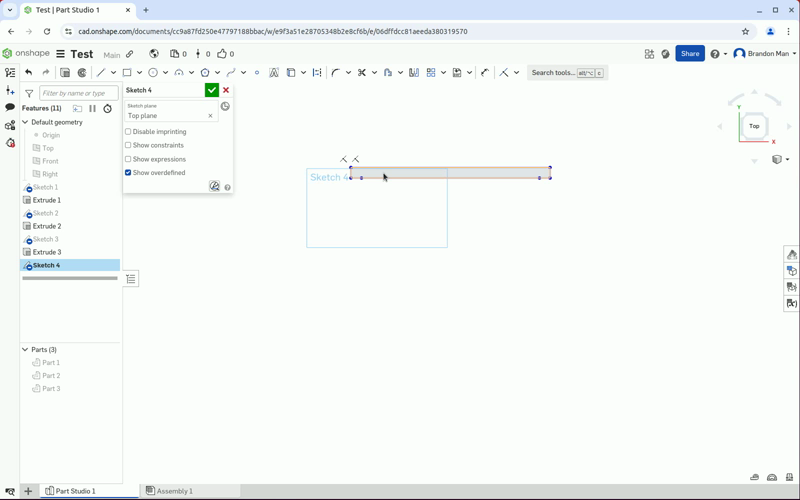
scroll(6)
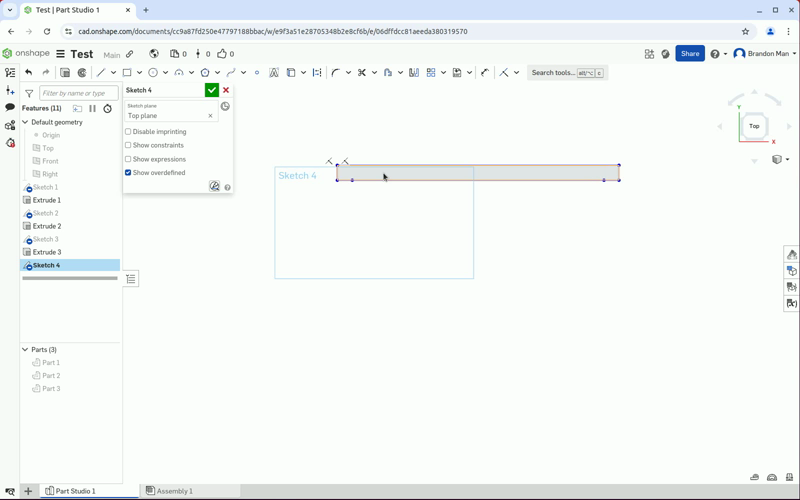
scroll(6)
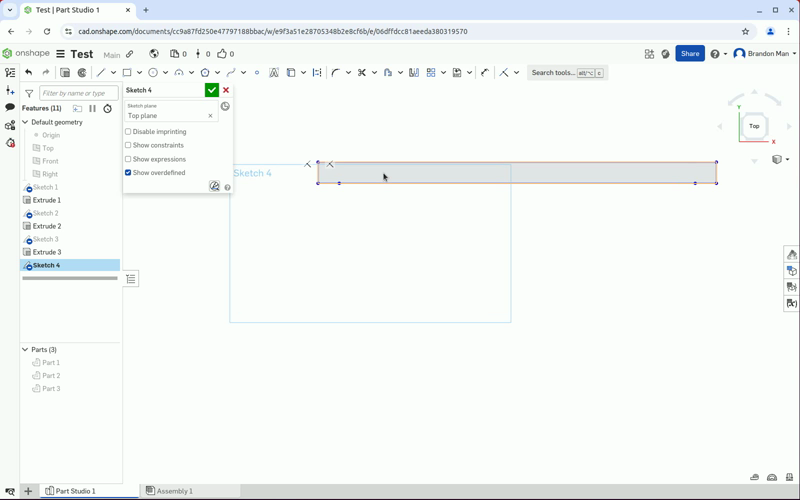
scroll(6)
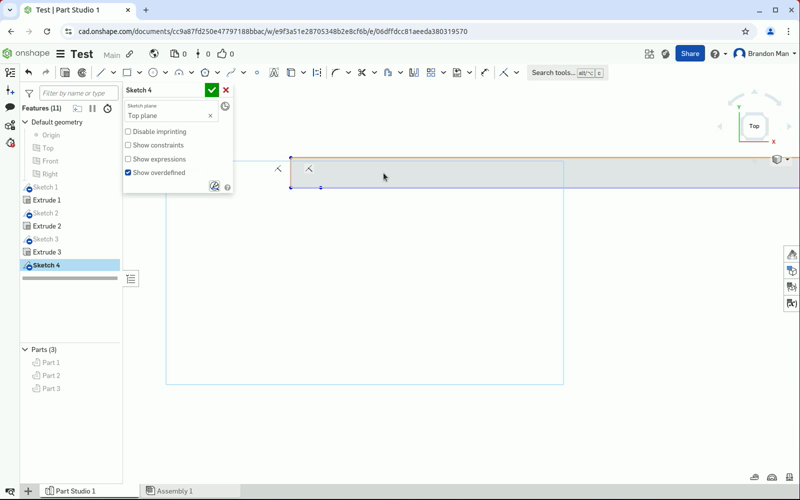
scroll(6)
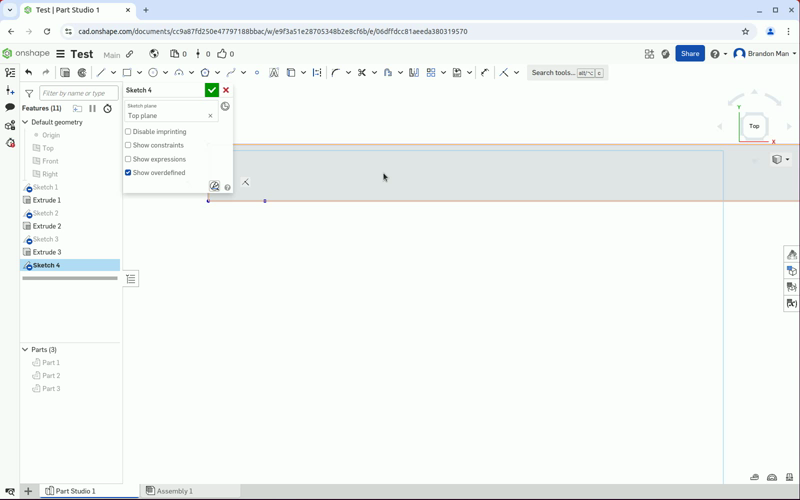
click(383, 172)
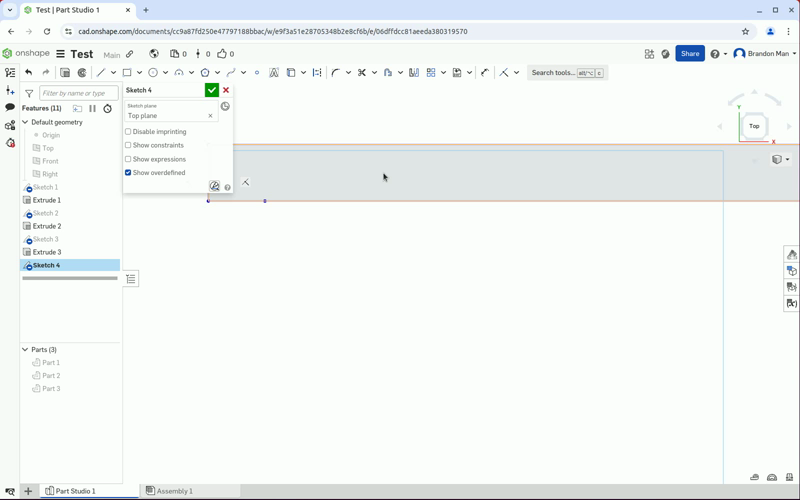
scroll(-6)
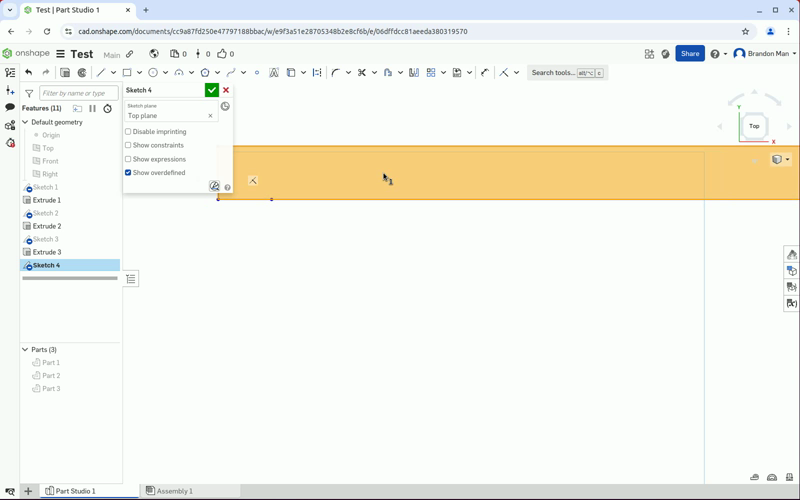
scroll(-6)
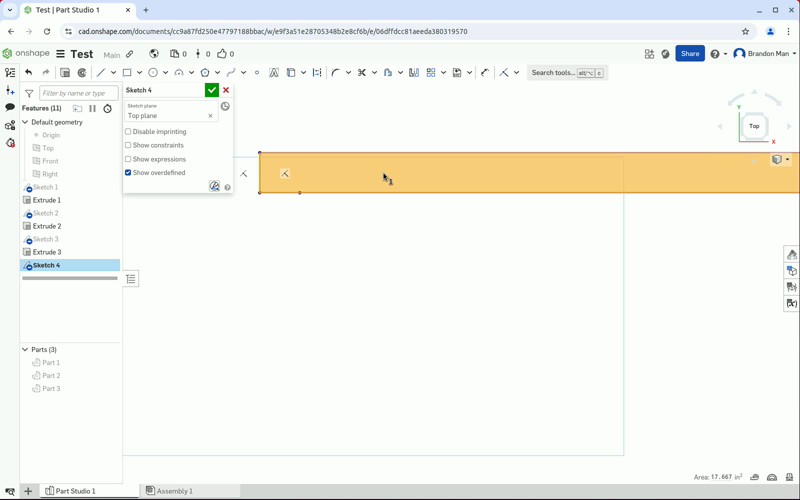
scroll(-6)
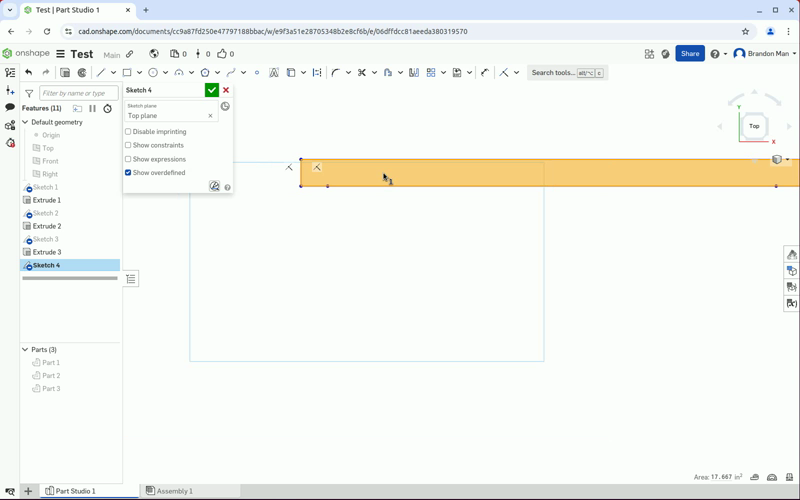
scroll(-6)
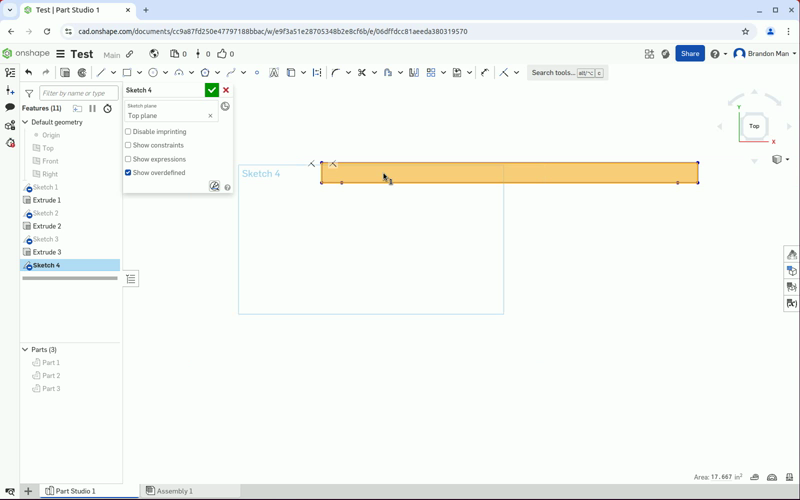
scroll(-6)
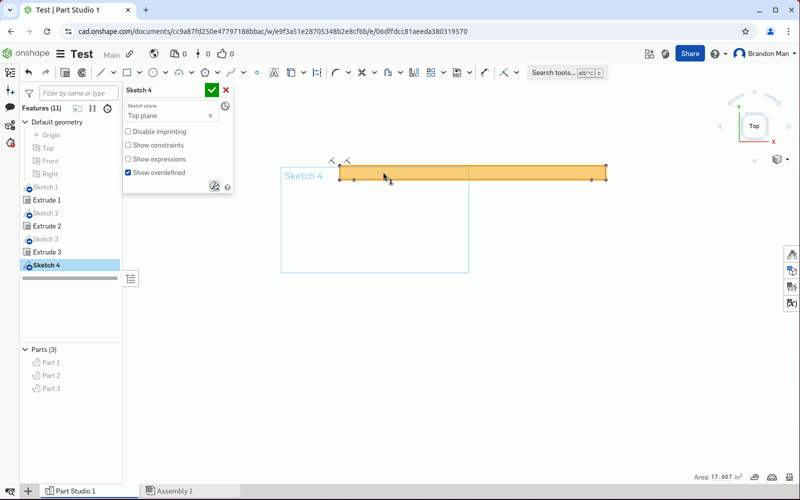
scroll(-6)
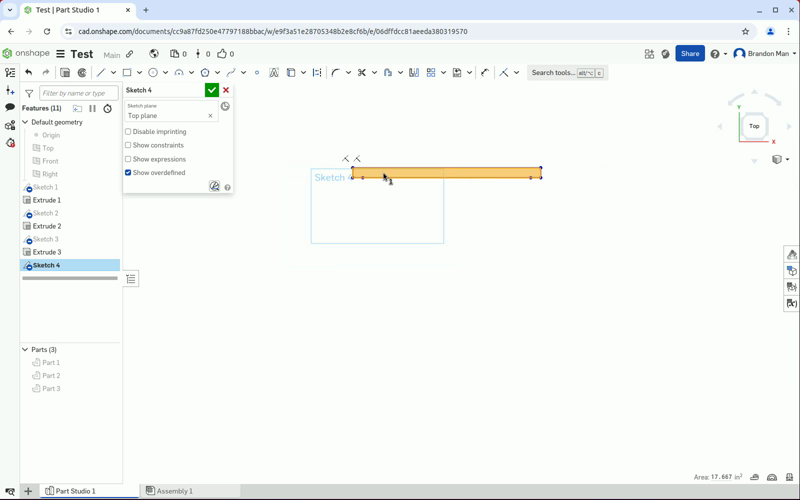
scroll(-6)
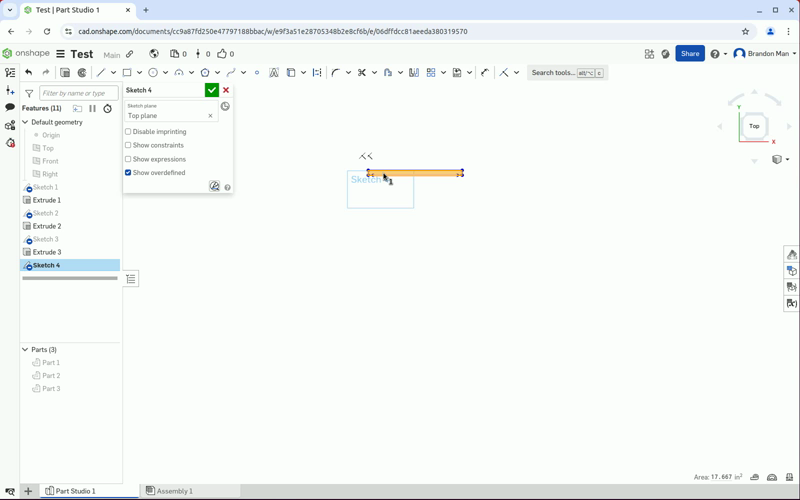
mouse_move(73, 352)
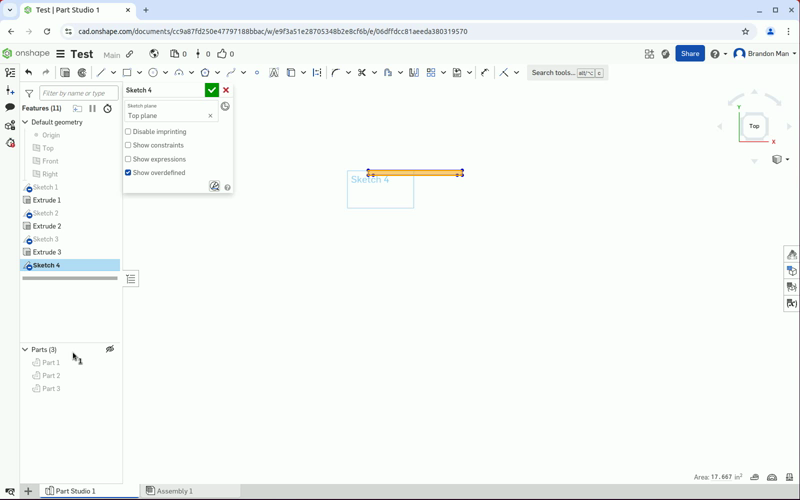
key(shift+y)
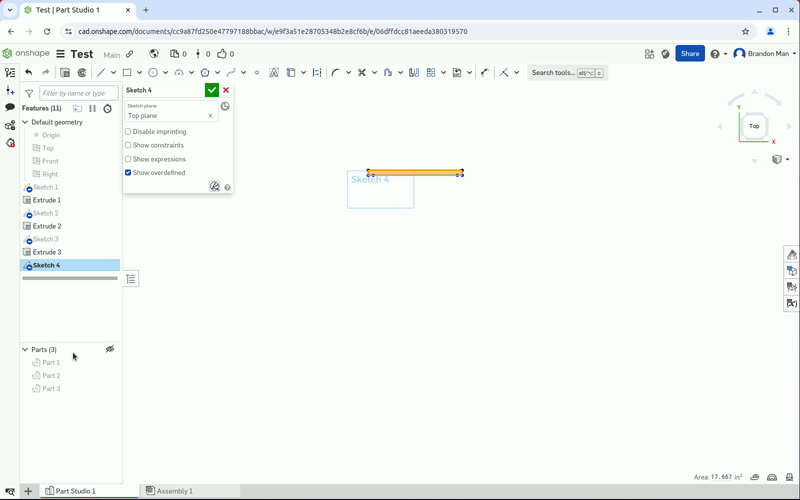
key(shift+e)
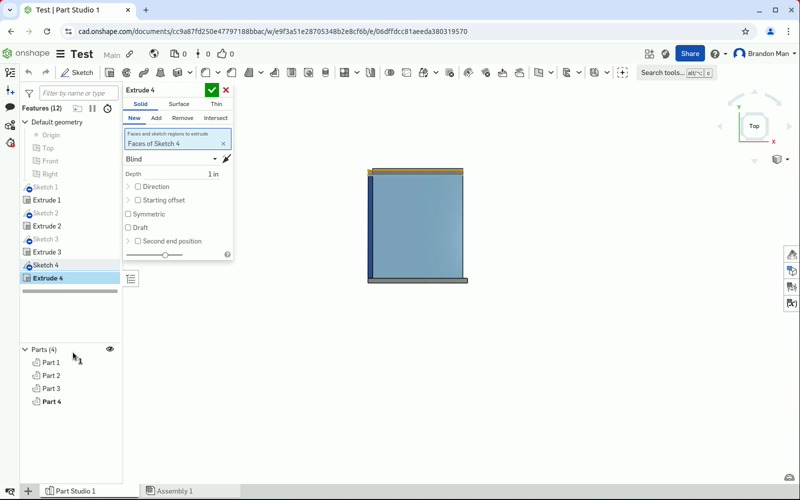
mouse_move(143, 106)
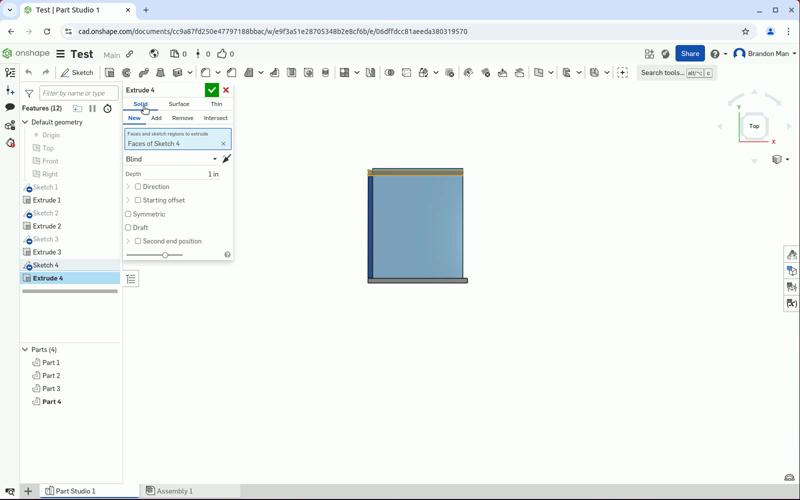
click(143, 106)
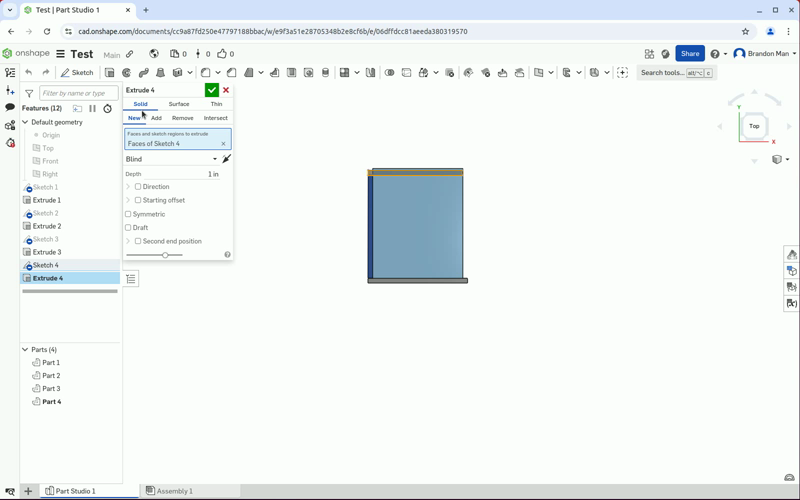
mouse_move(137, 120)
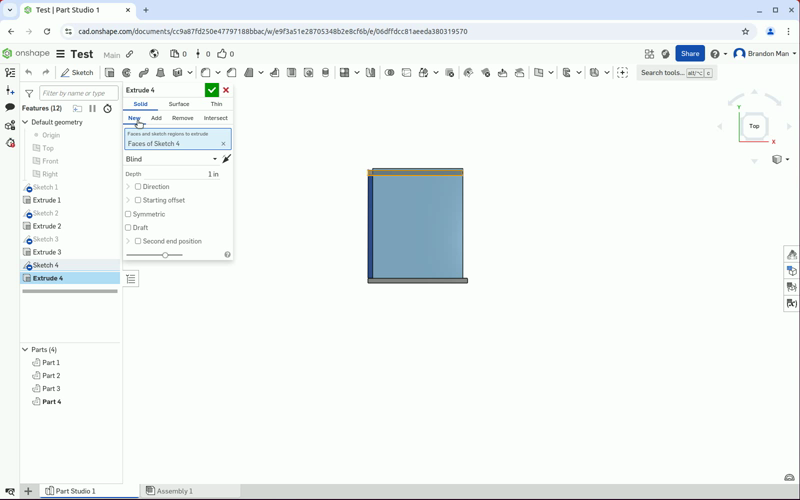
click(137, 120)
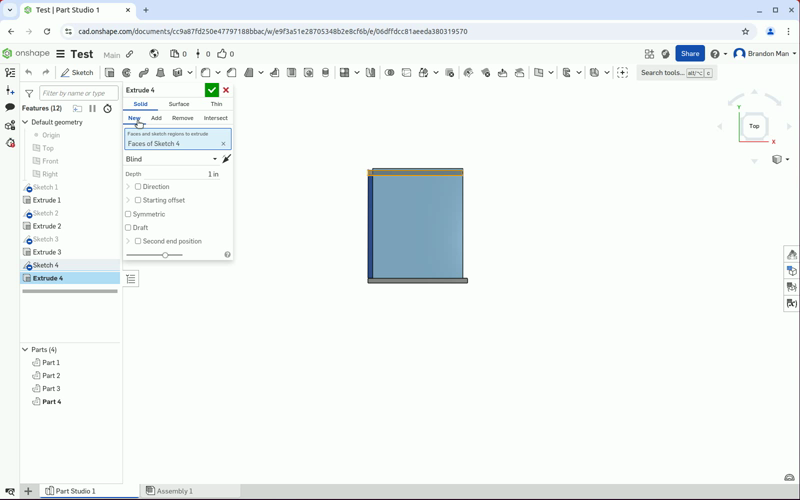
key(tab, 4)
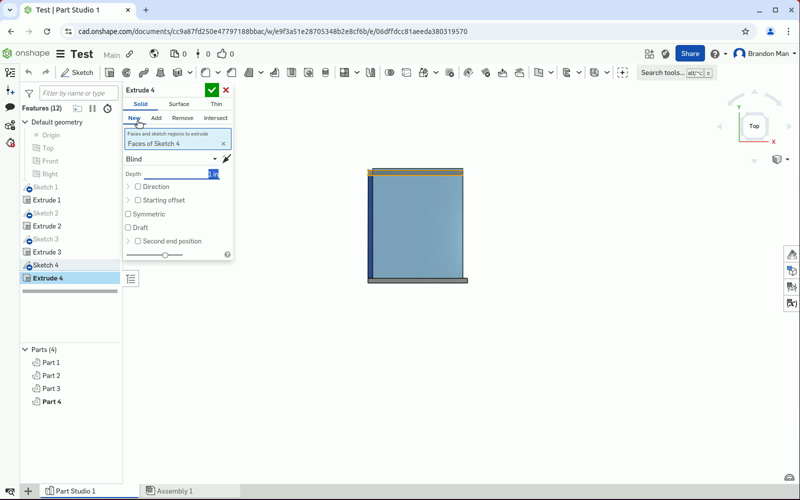
text(0.963)
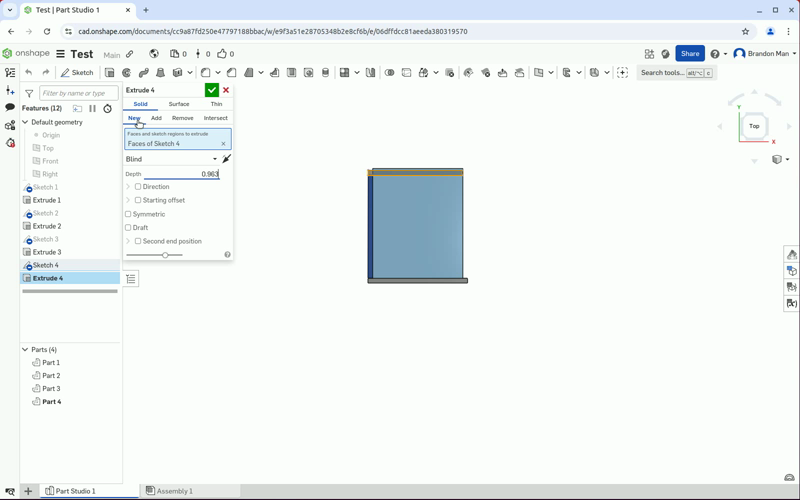
key(enter)
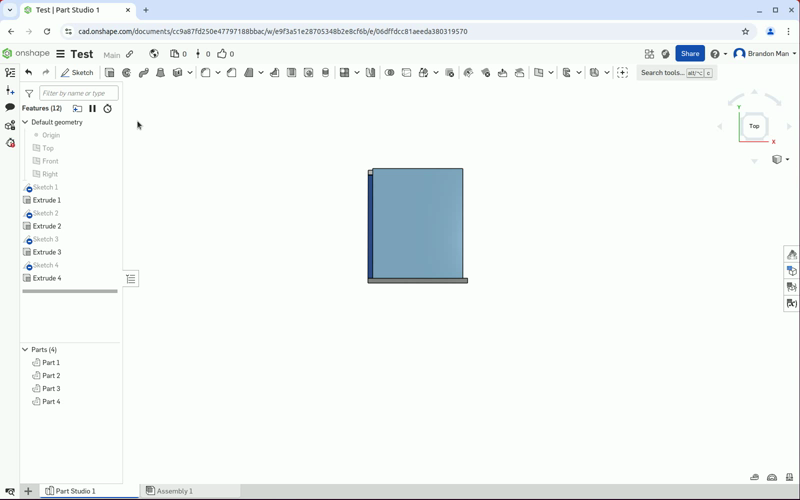
key(shift+h)
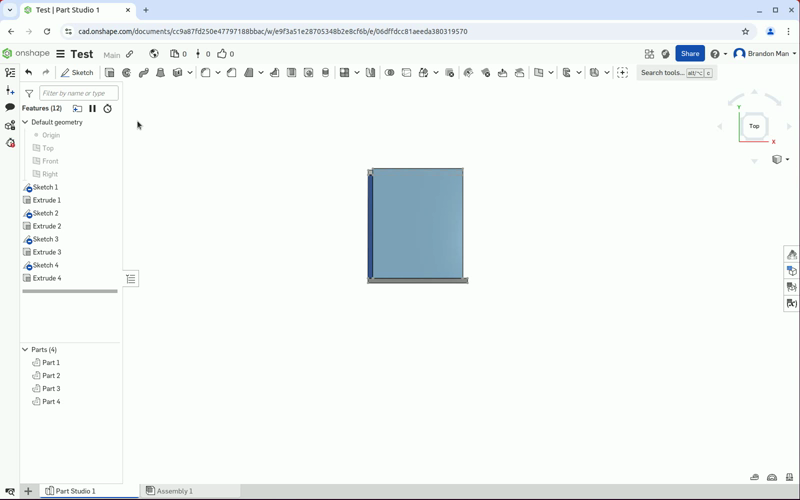
key(shift+h)
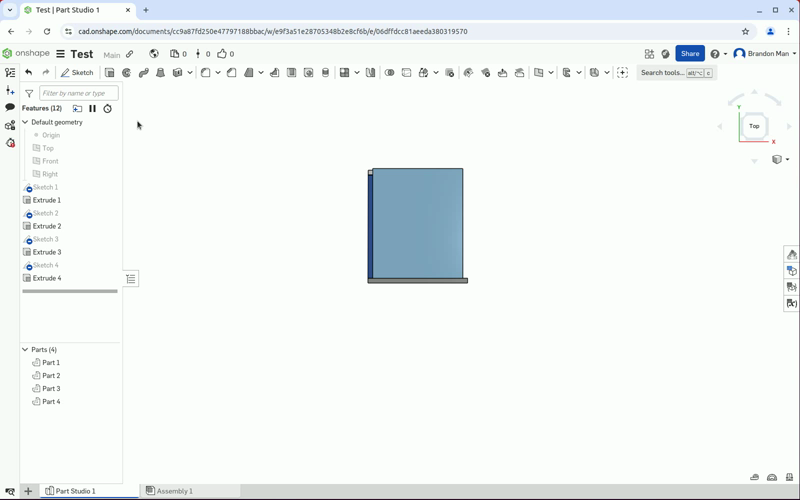
mouse_move(73, 189)
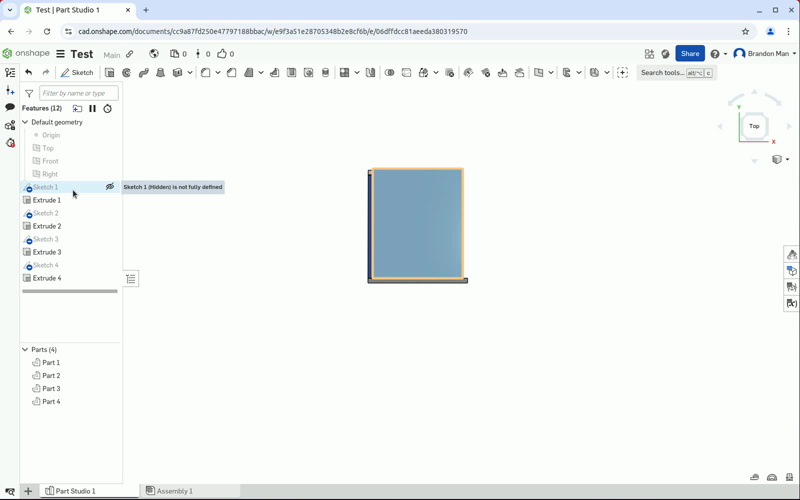
click(73, 189)
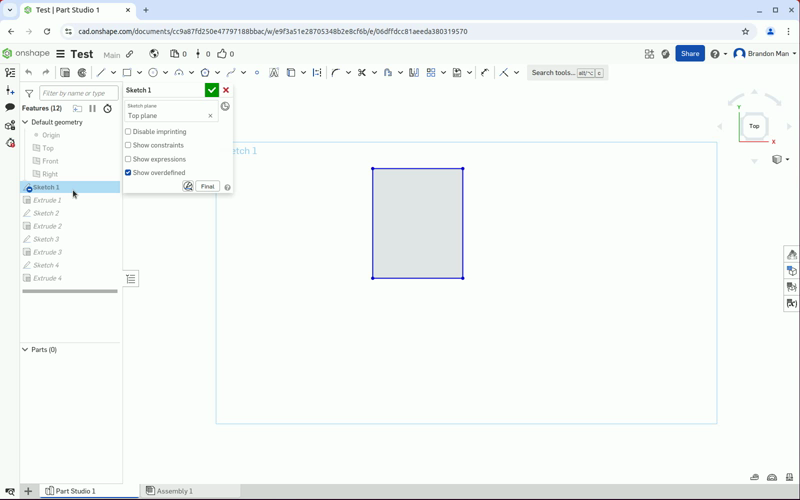
mouse_move(229, 92)
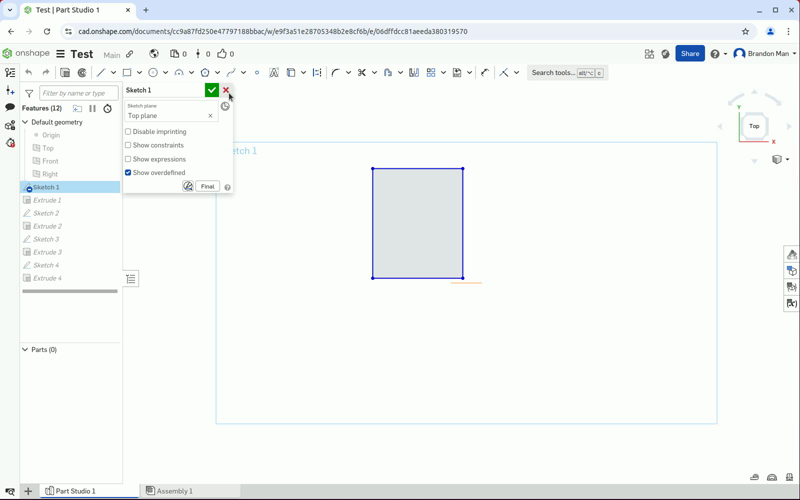
click(229, 92)
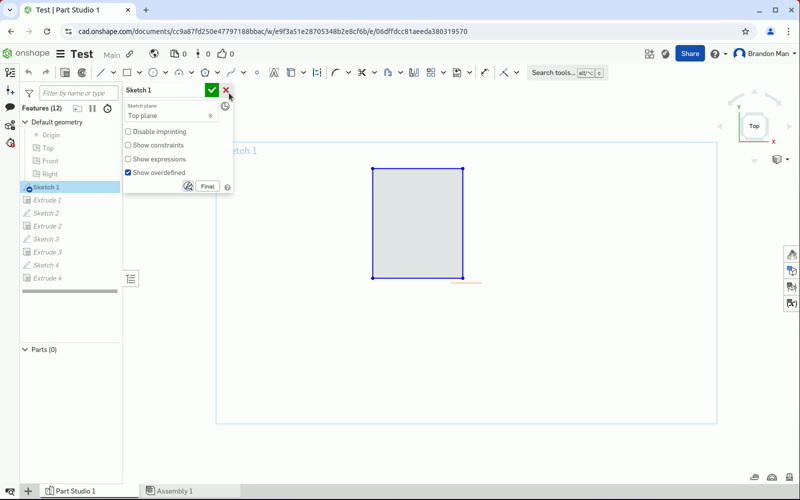
key(shift+s)
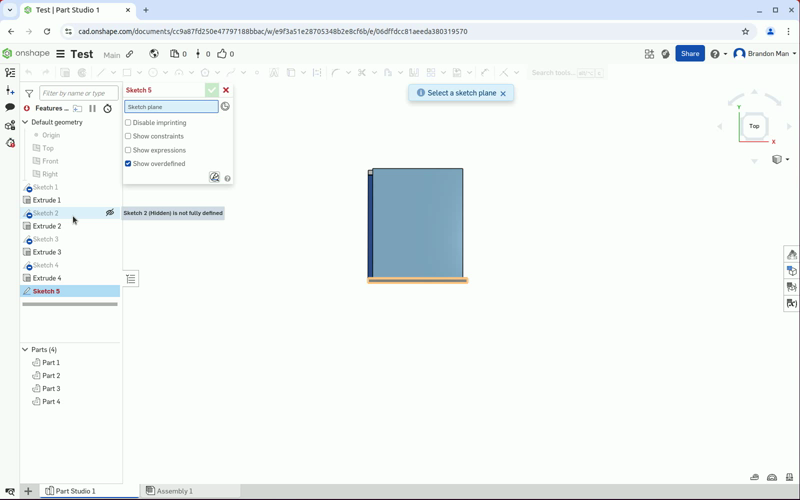
scroll(3)
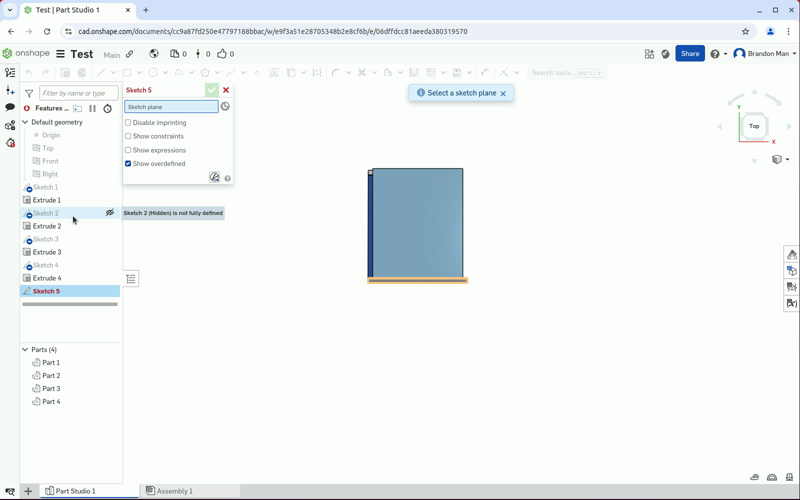
mouse_move(73, 150)
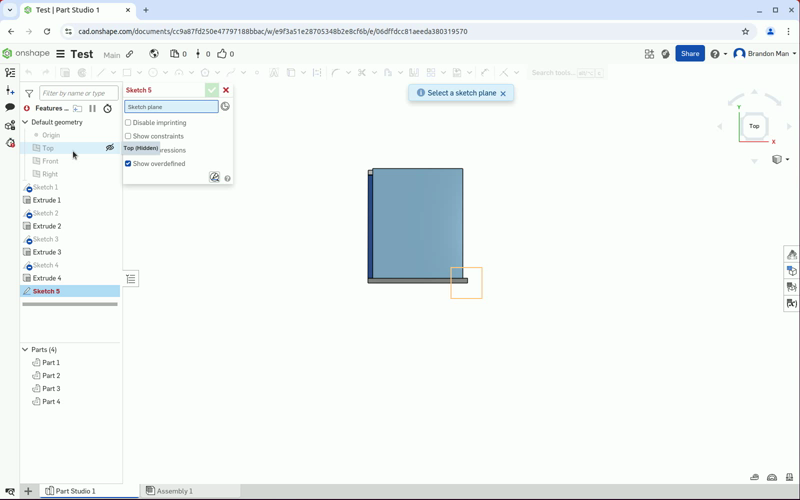
click(73, 150)
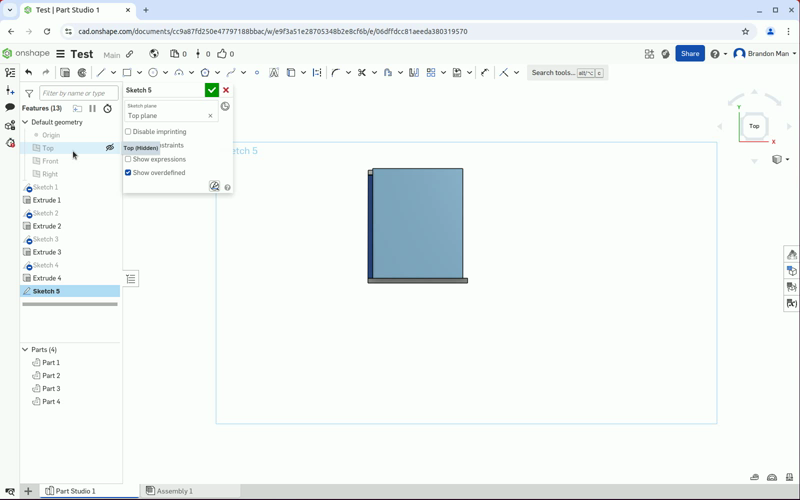
mouse_move(73, 352)
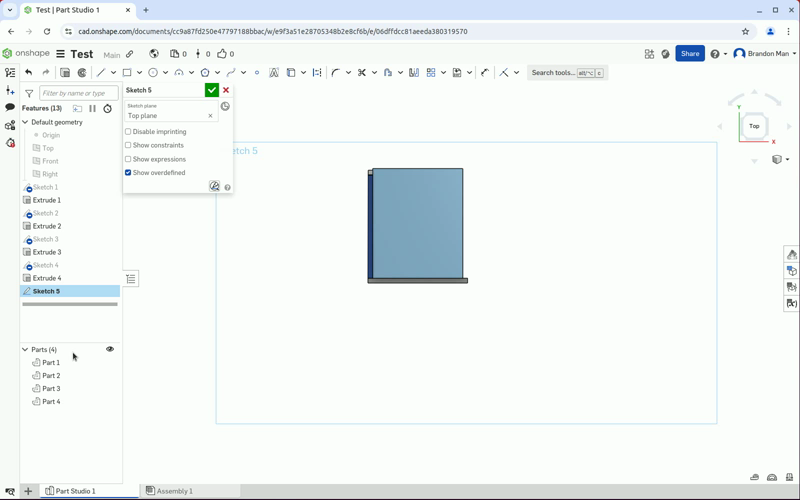
key(y)
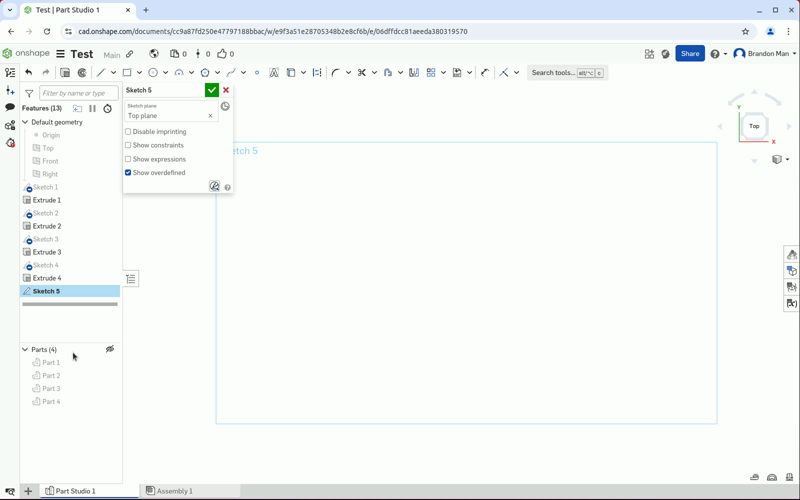
key(l)
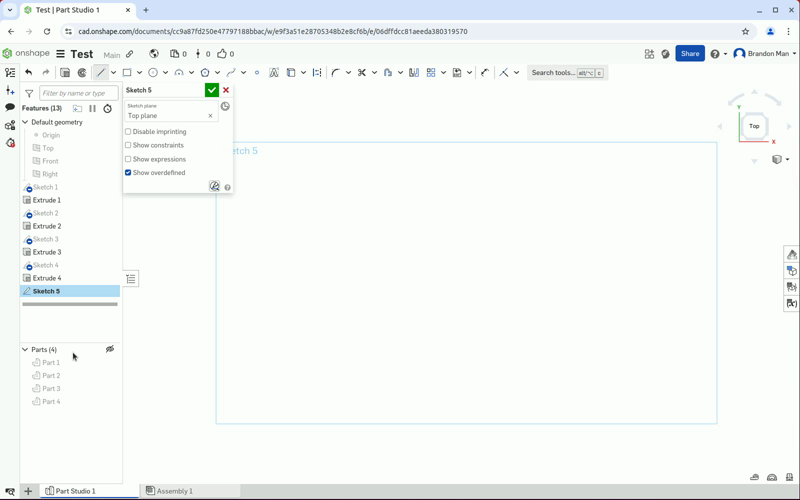
key_down(shift)
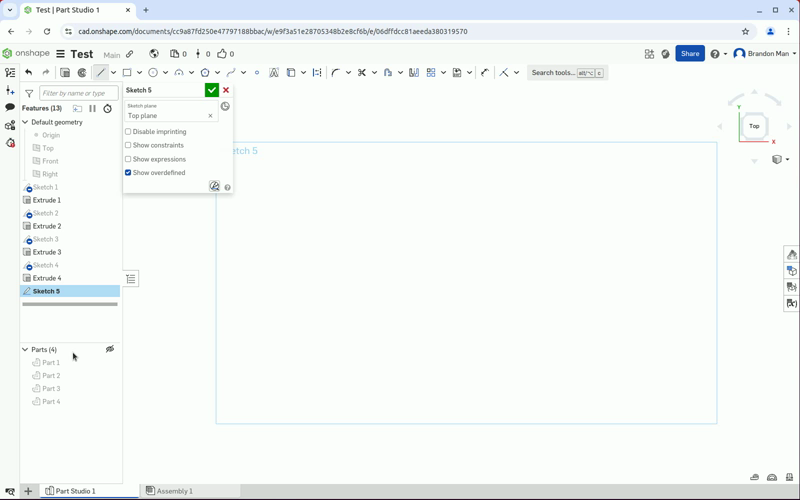
mouse_move(456, 278)
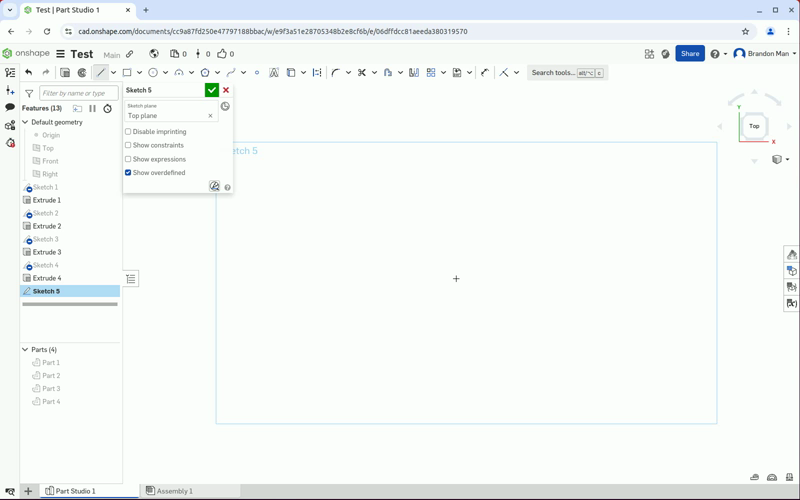
click(456, 278)
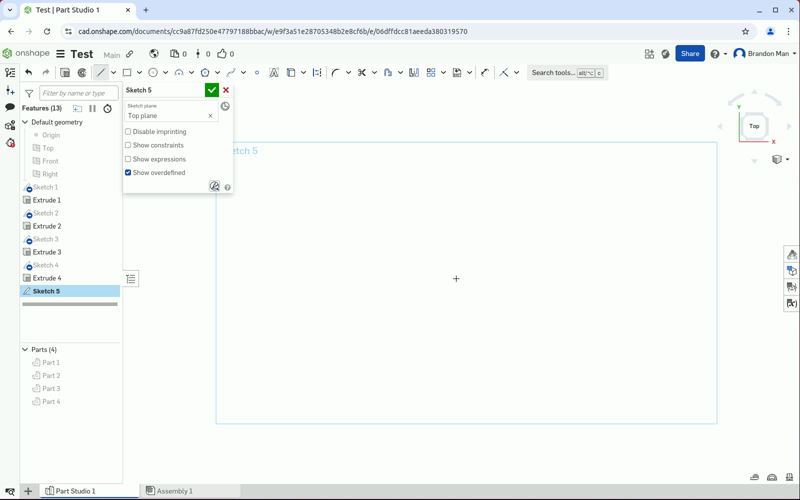
key_up(shift)
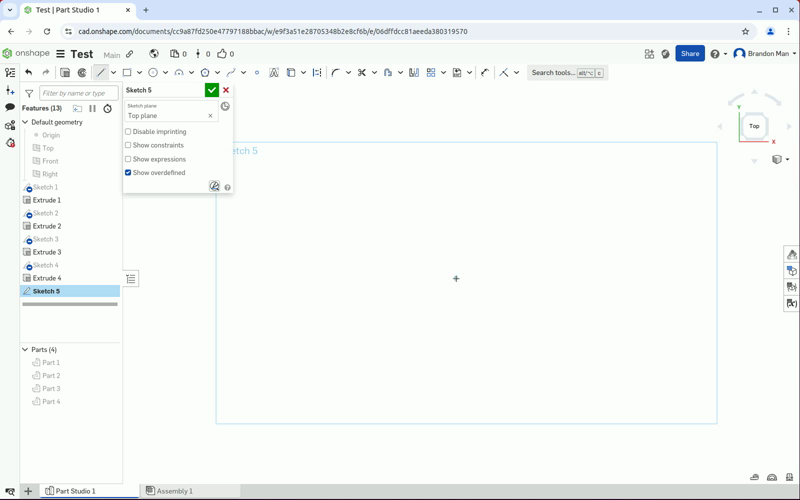
key_down(shift)
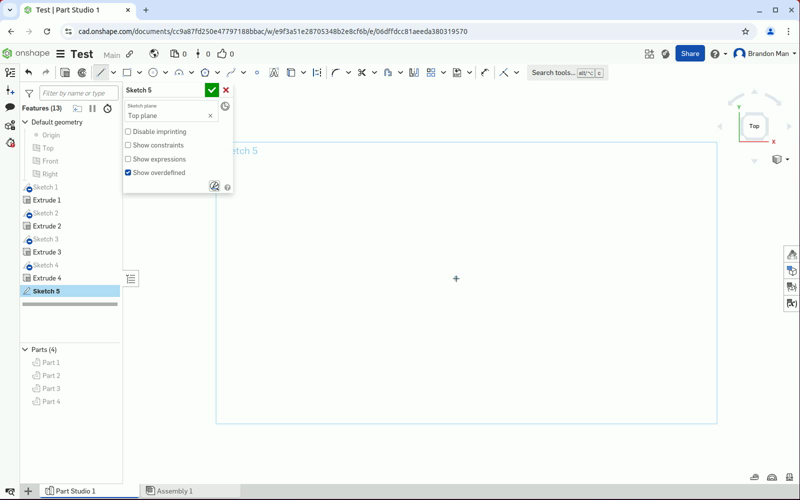
mouse_move(486, 278)
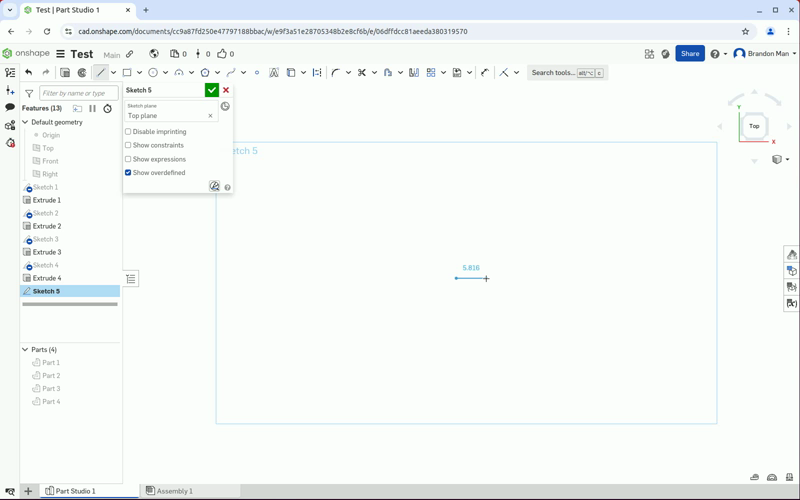
mouse_move(460, 278)
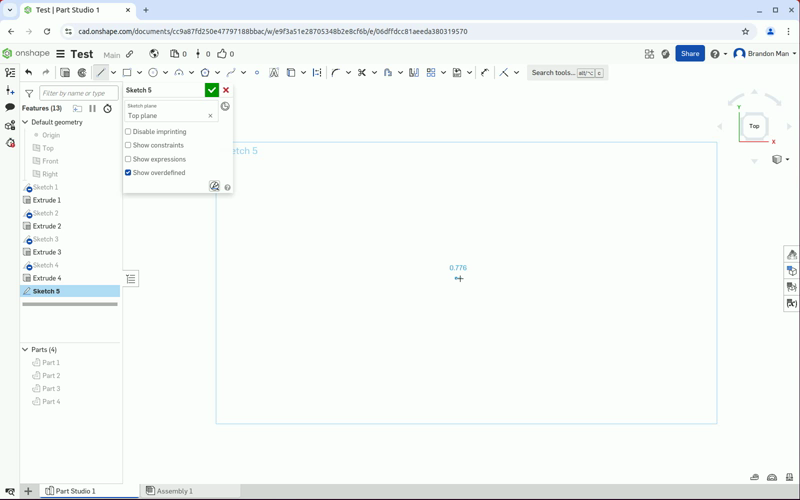
scroll(6)
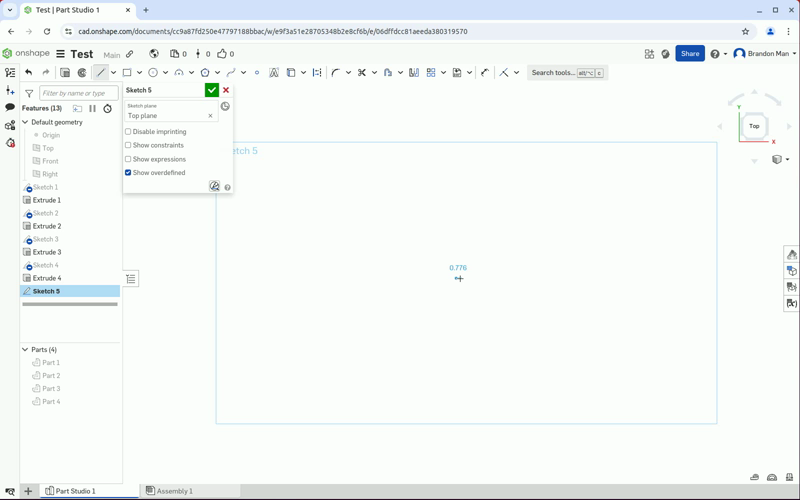
scroll(6)
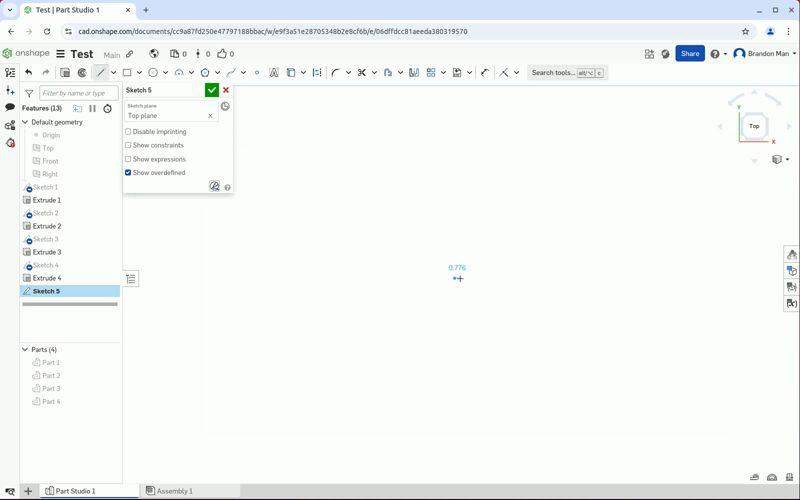
scroll(6)
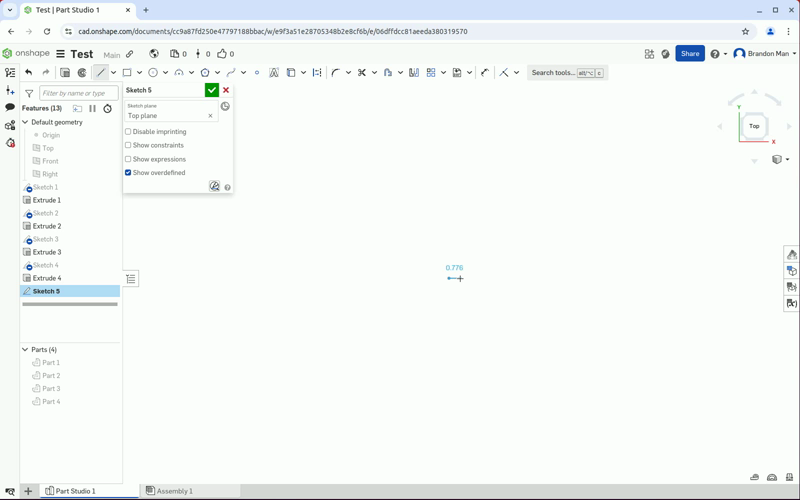
scroll(6)
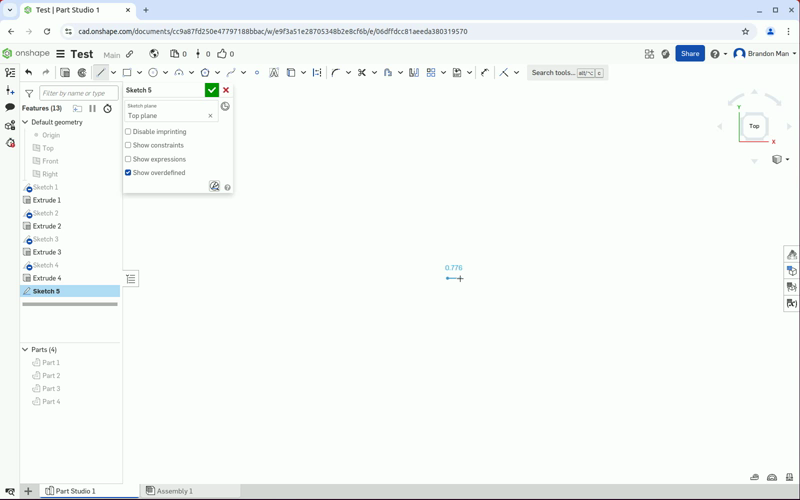
scroll(6)
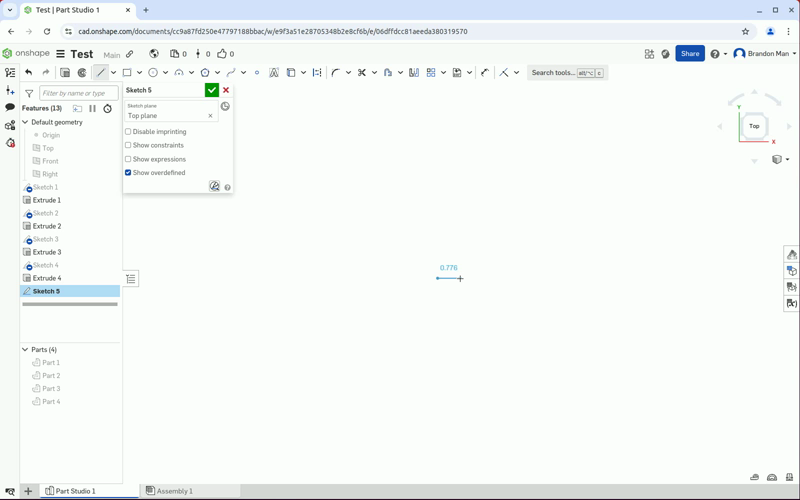
scroll(6)
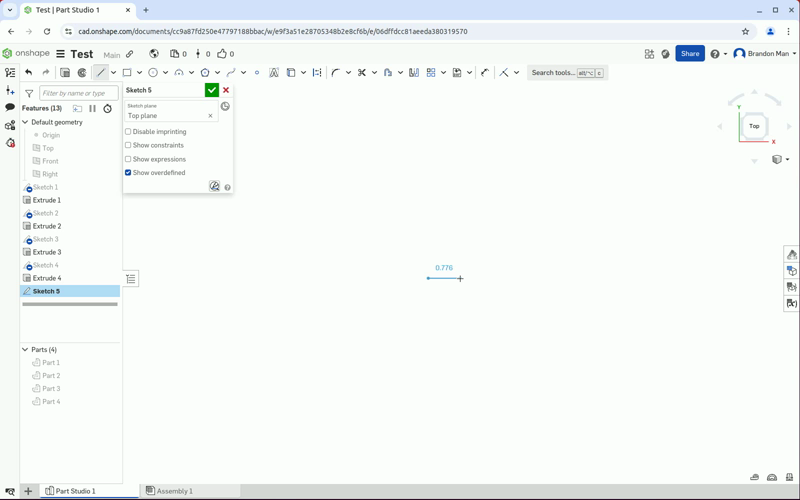
scroll(6)
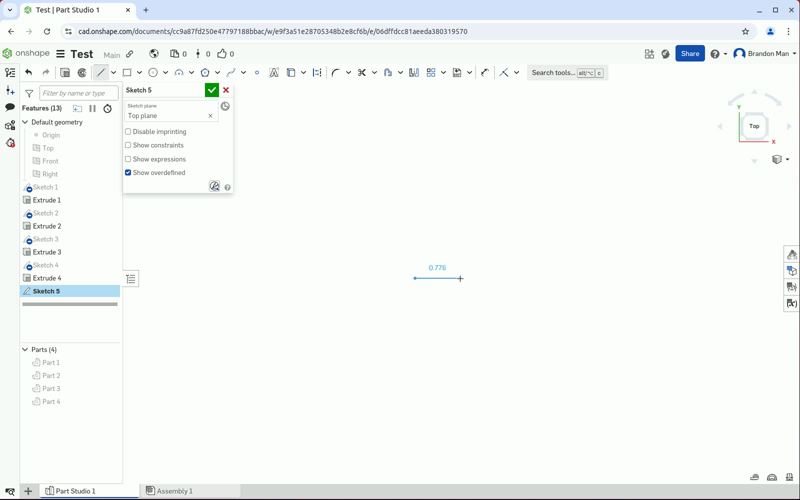
click(460, 278)
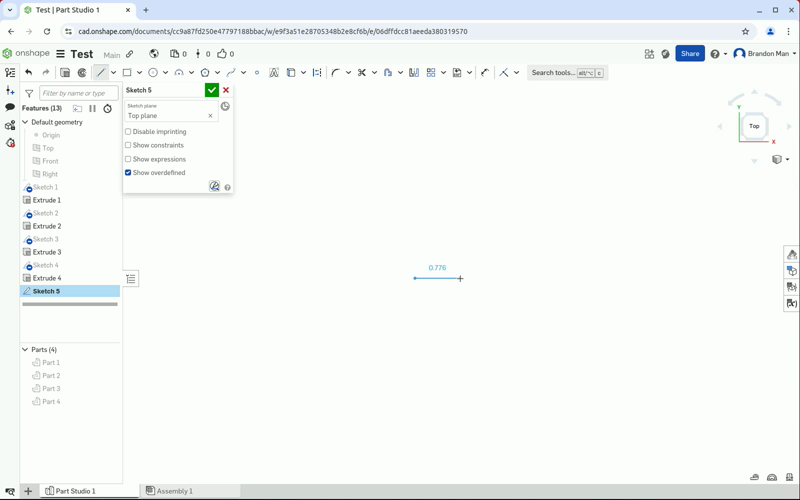
scroll(-6)
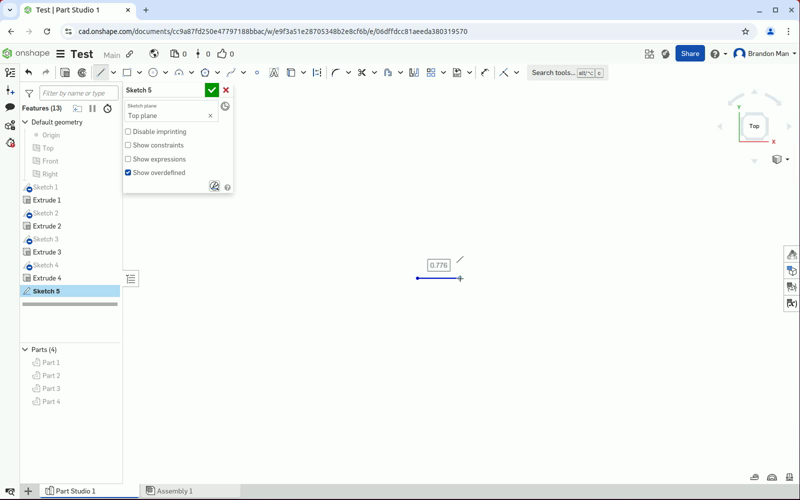
scroll(-6)
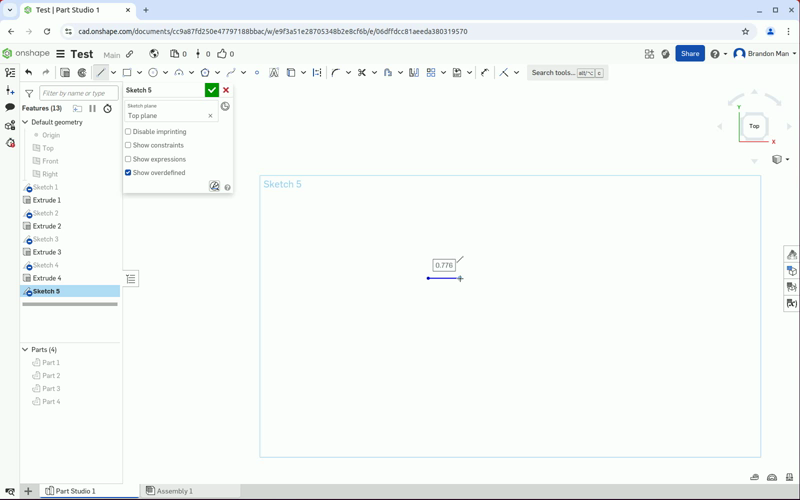
scroll(-6)
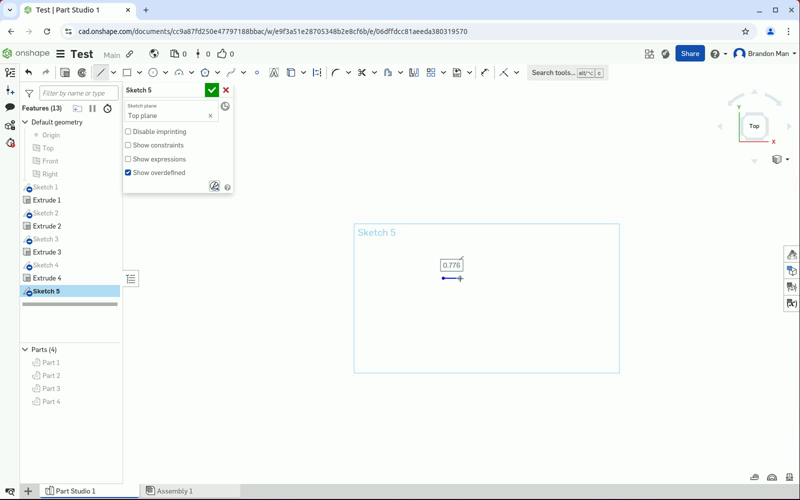
scroll(-6)
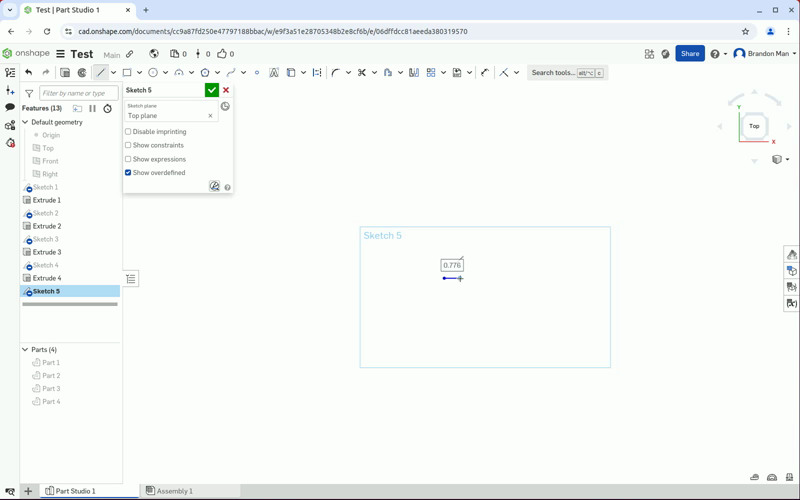
scroll(-6)
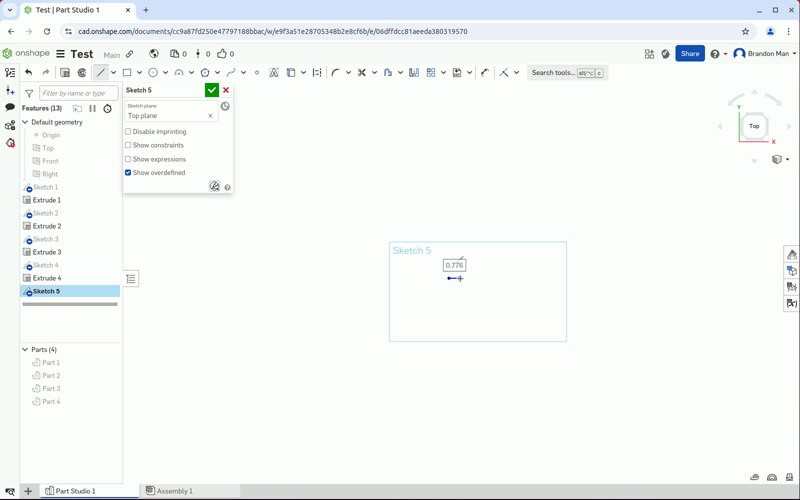
scroll(-6)
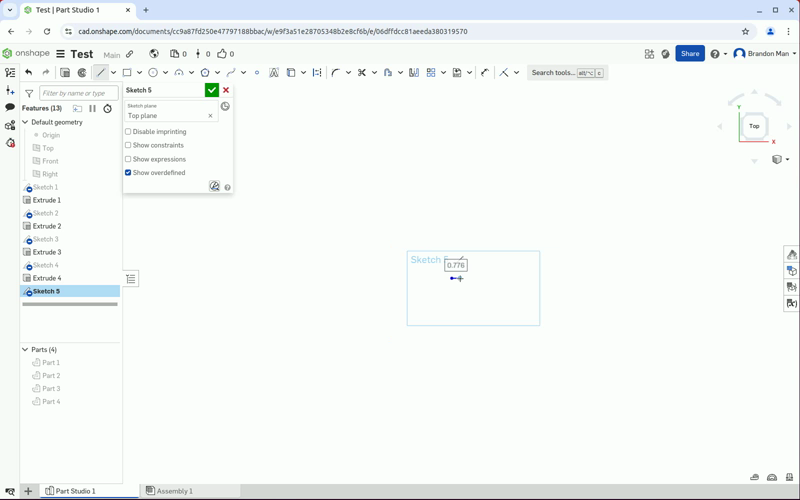
scroll(-6)
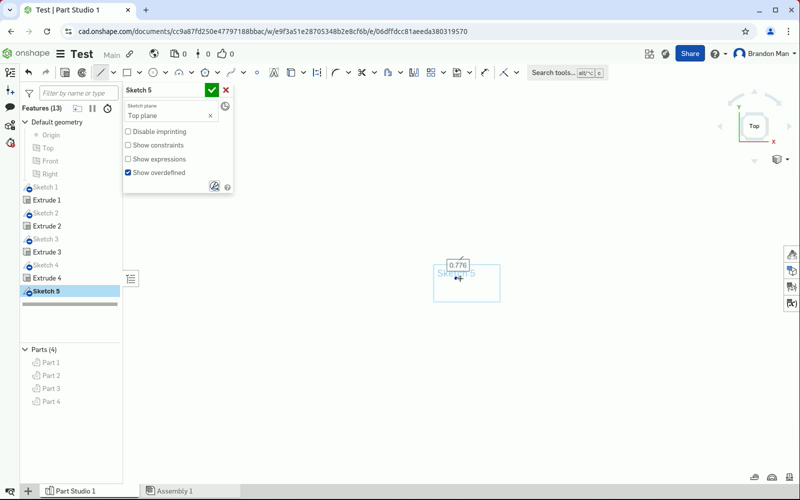
key_up(shift)
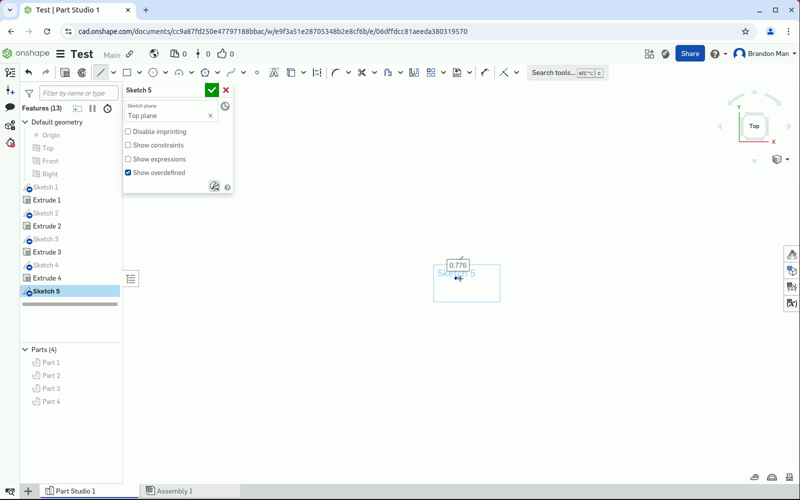
key_down(shift)
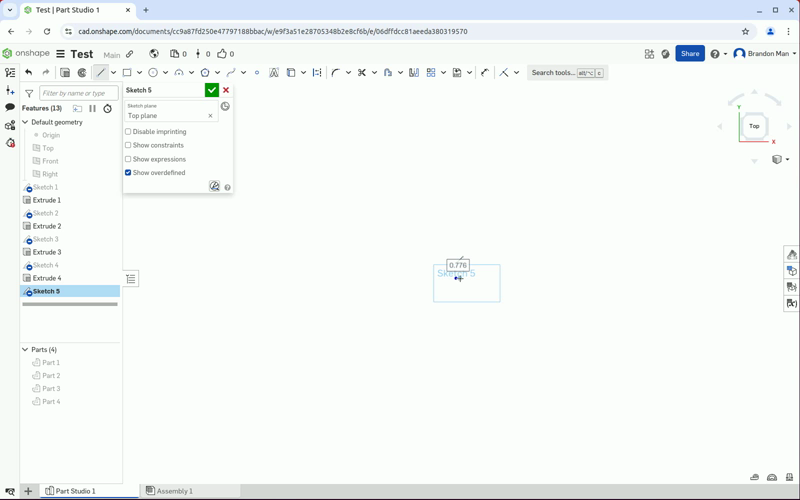
mouse_move(460, 174)
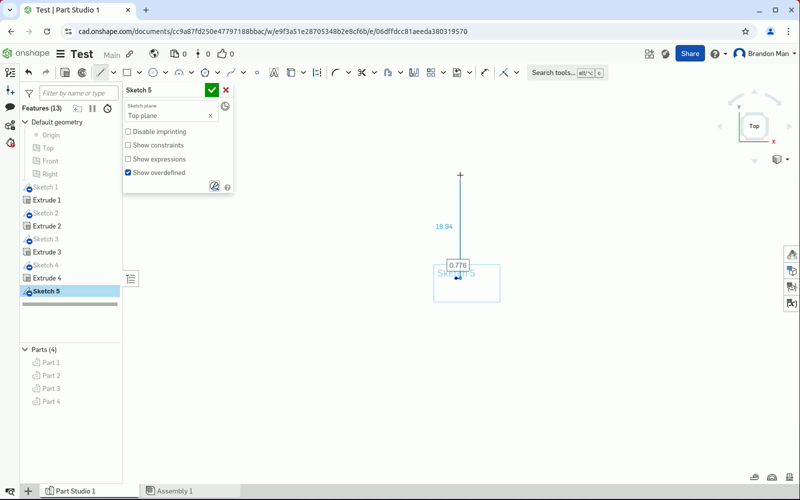
click(460, 174)
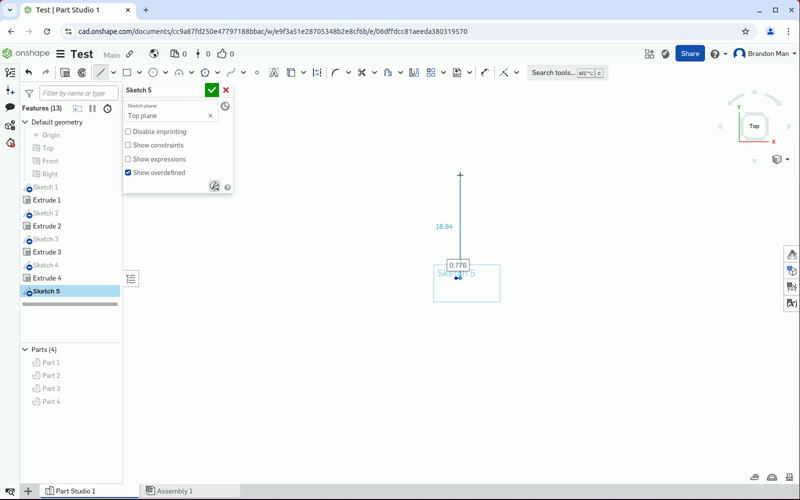
key_up(shift)
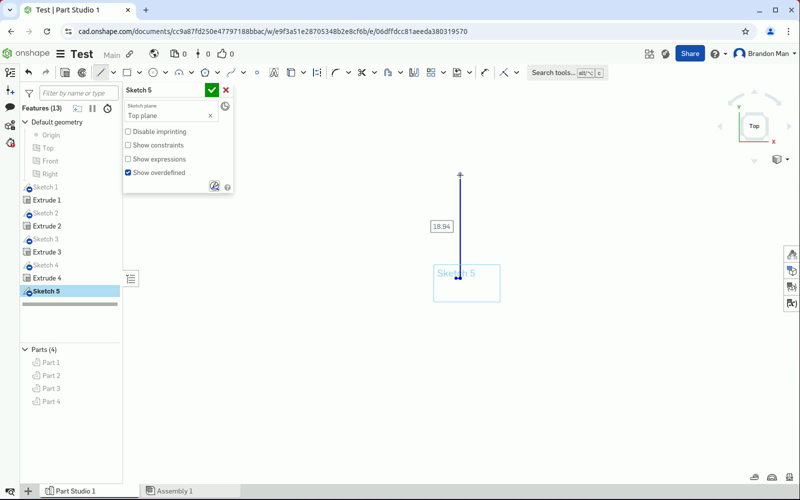
key_down(shift)
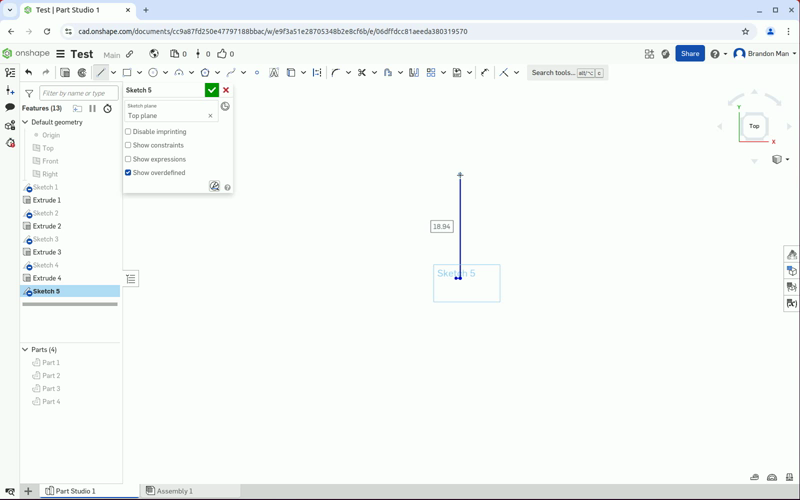
mouse_move(490, 174)
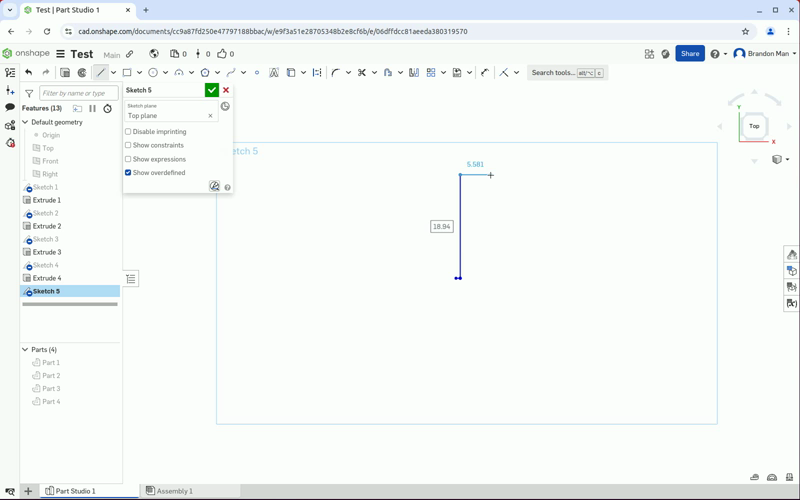
mouse_move(456, 174)
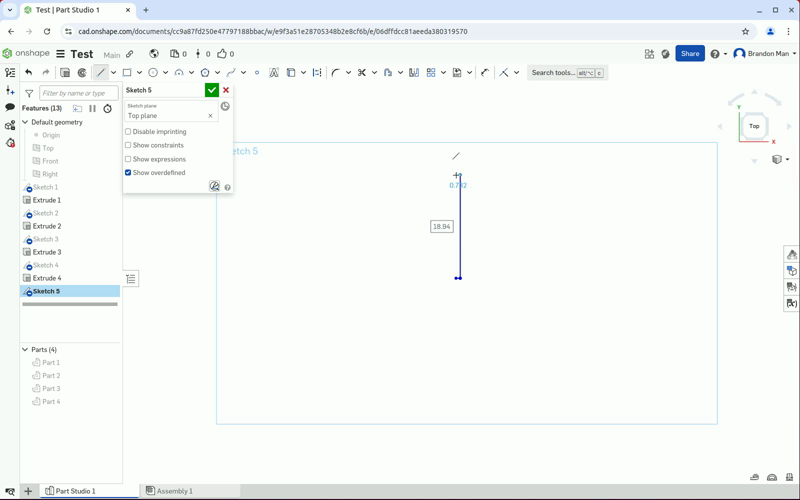
scroll(6)
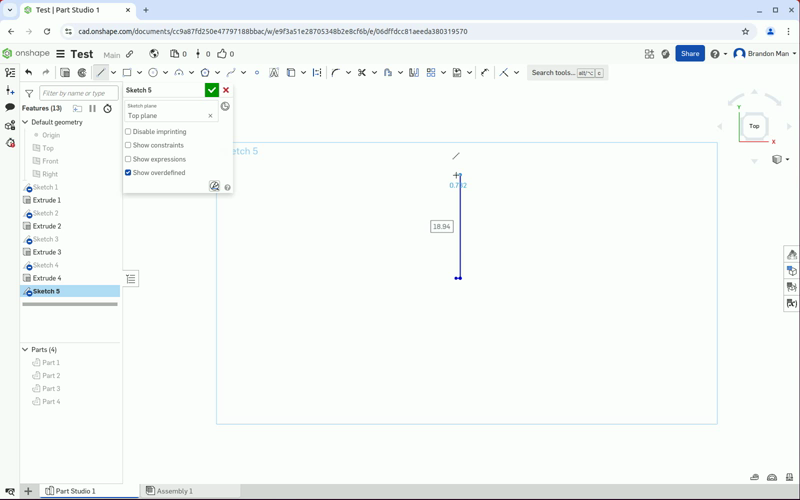
scroll(6)
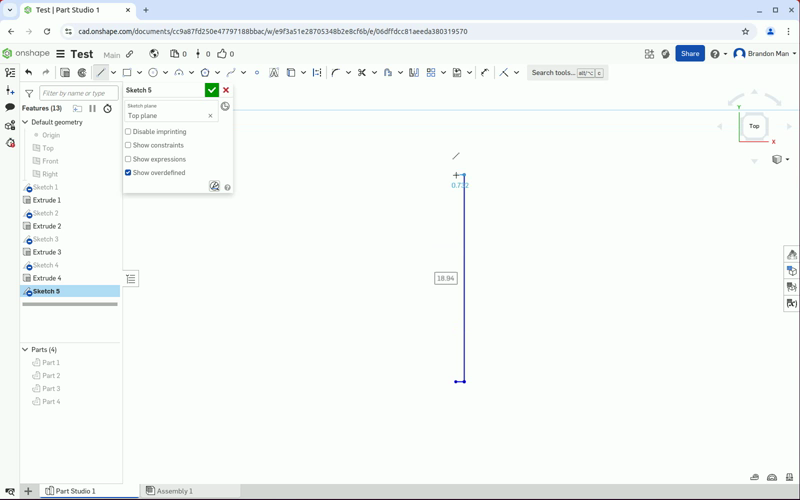
scroll(6)
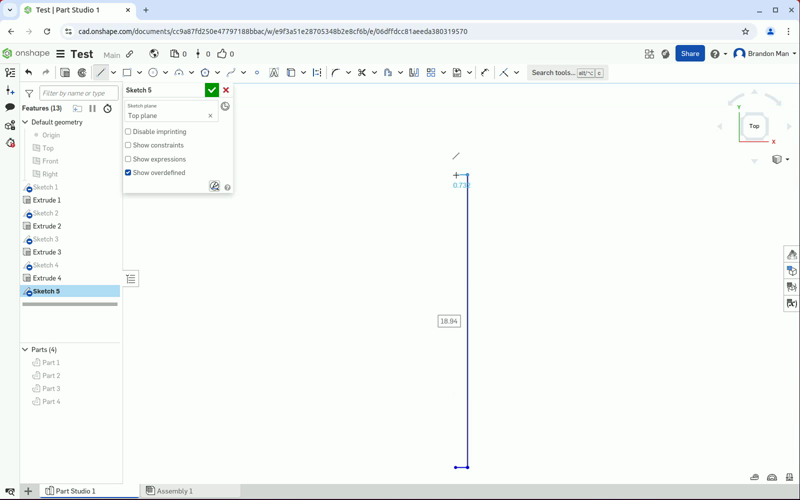
scroll(6)
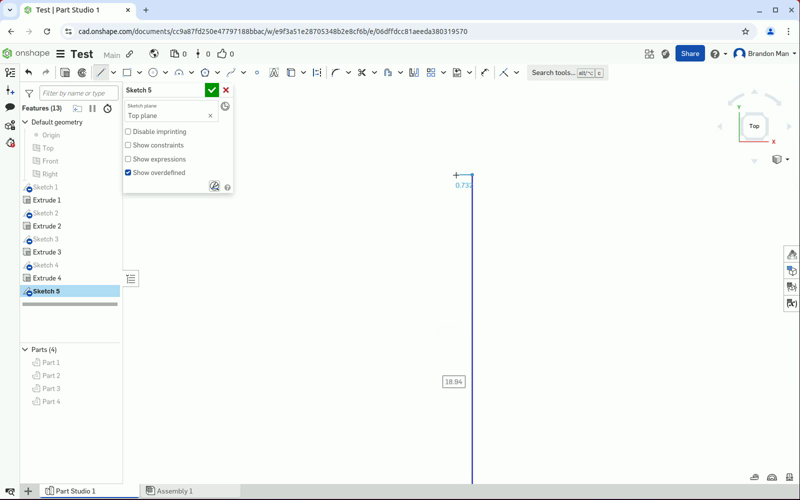
scroll(6)
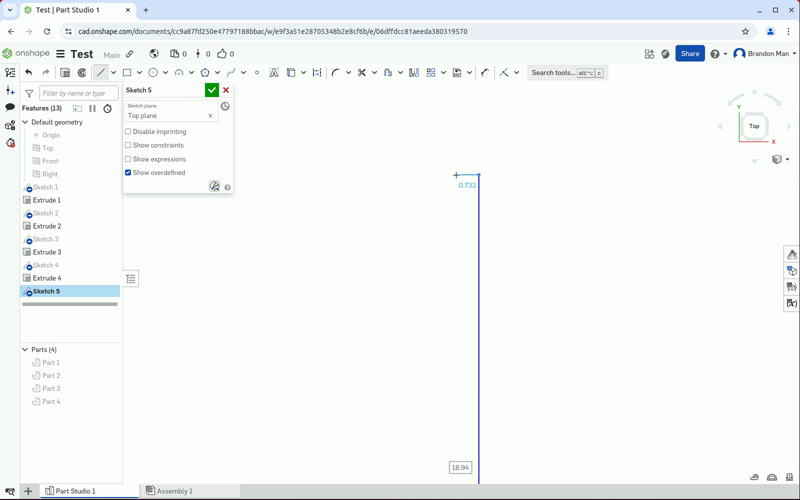
scroll(6)
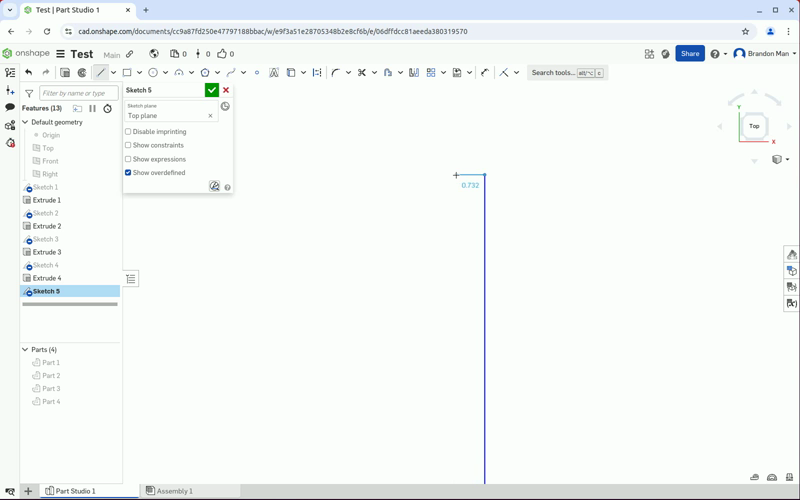
scroll(6)
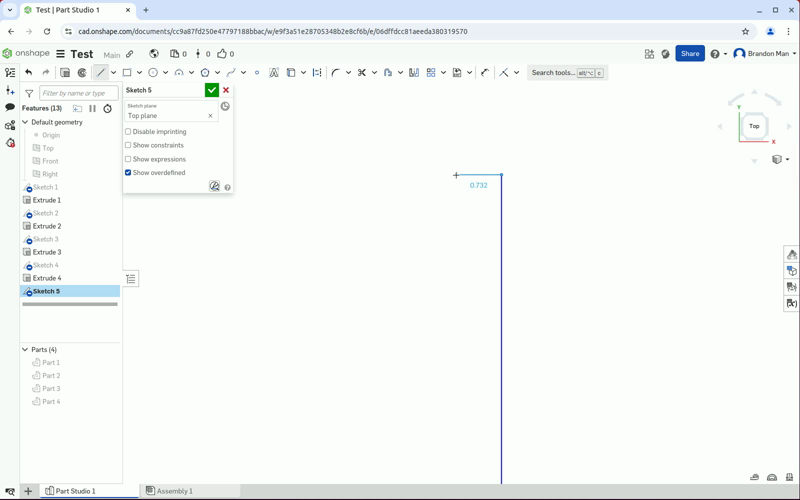
click(456, 174)
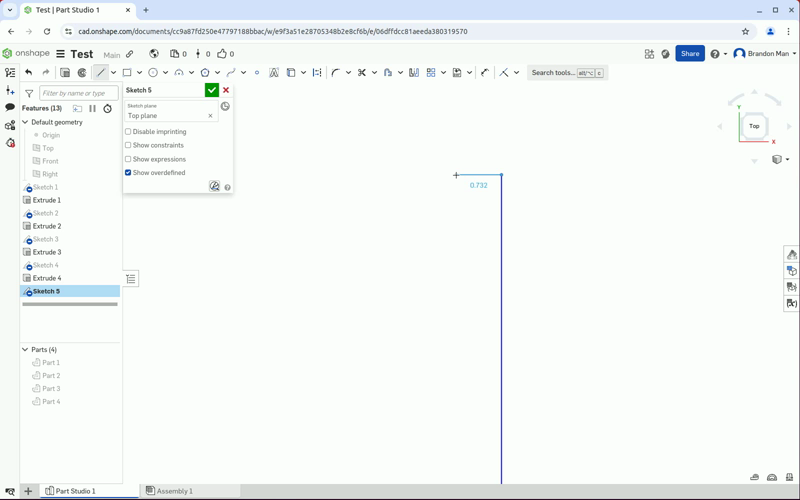
scroll(-6)
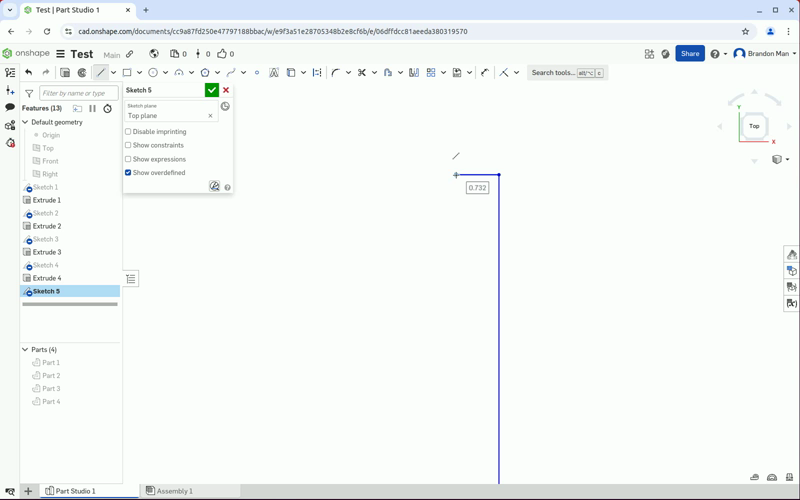
scroll(-6)
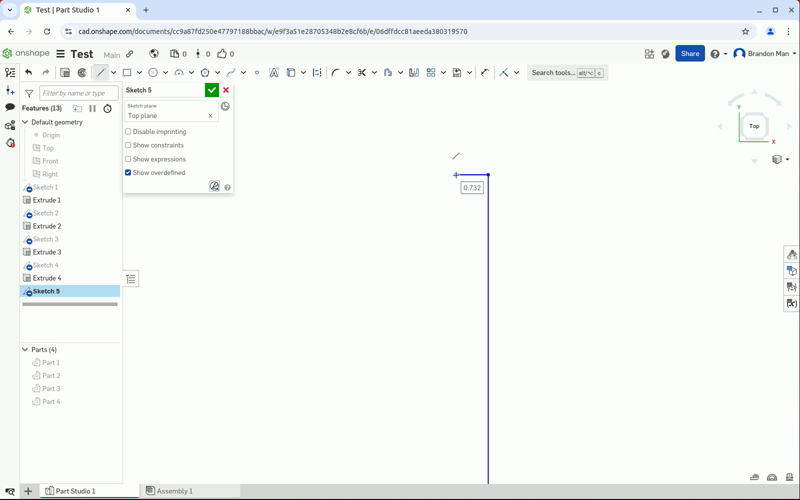
scroll(-6)
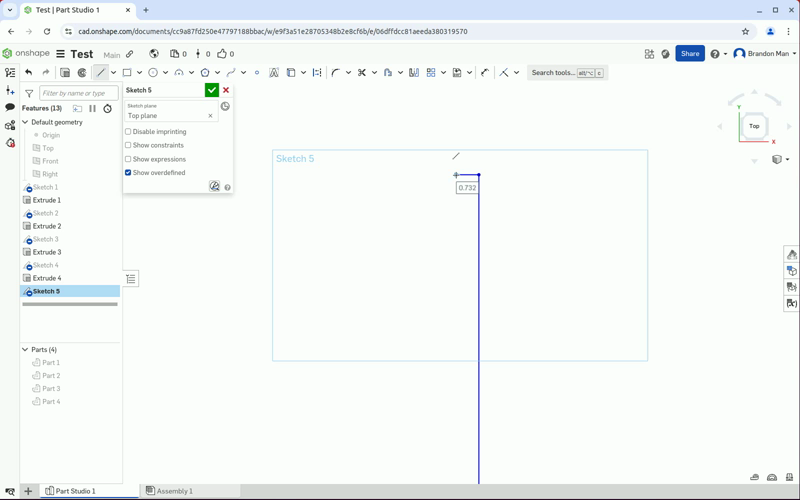
scroll(-6)
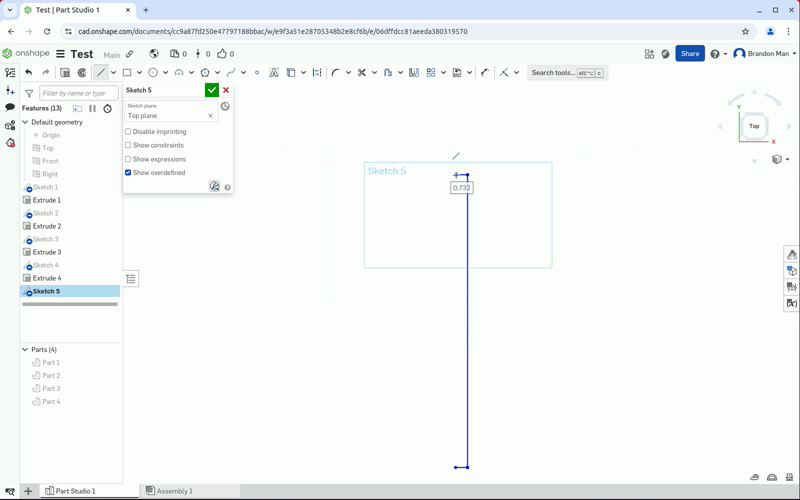
scroll(-6)
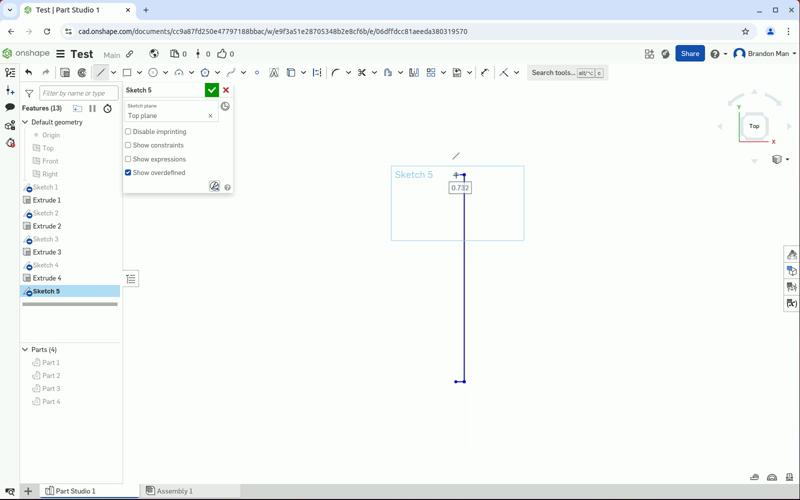
scroll(-6)
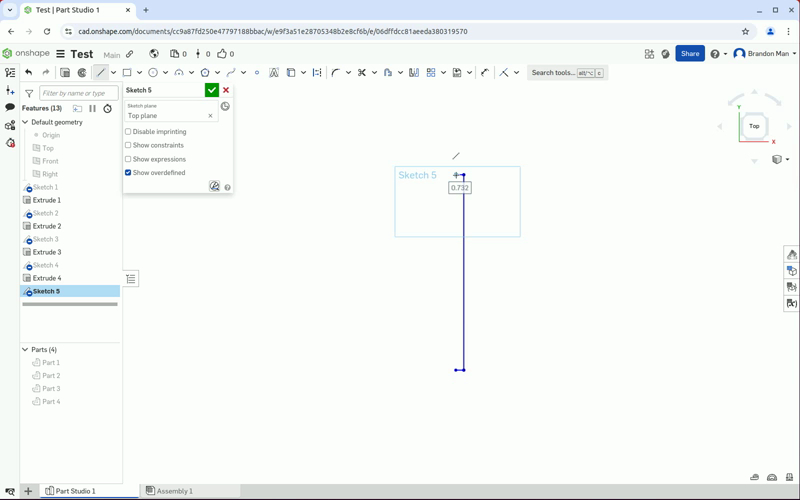
scroll(-6)
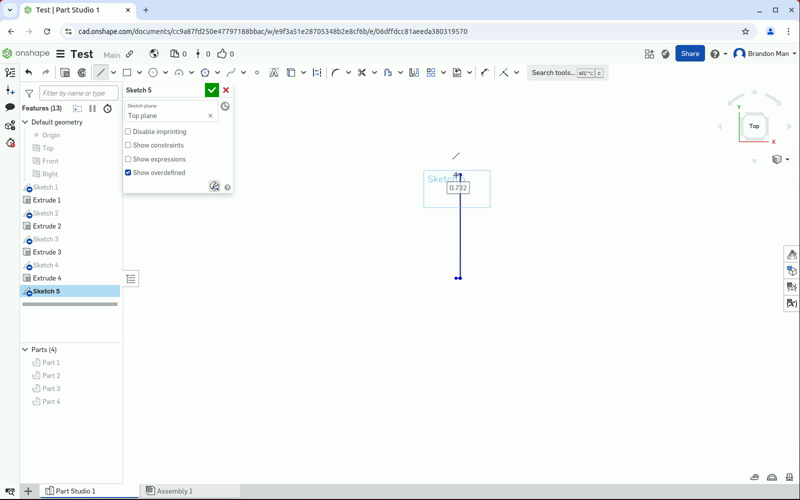
key_up(shift)
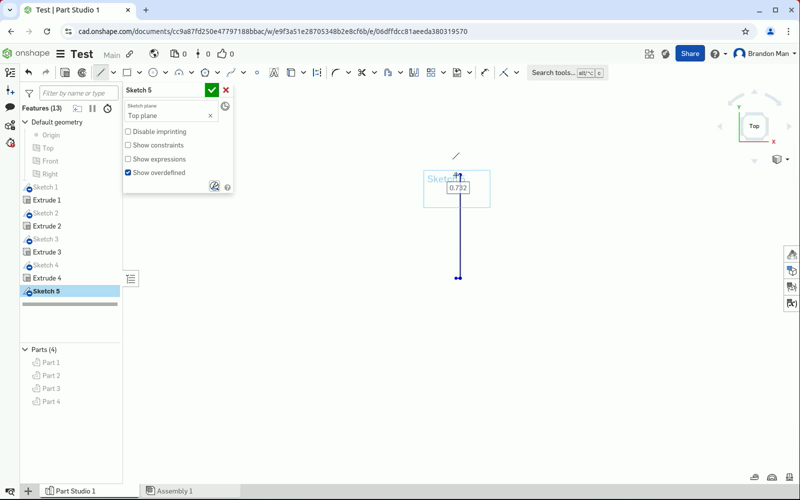
key_down(shift)
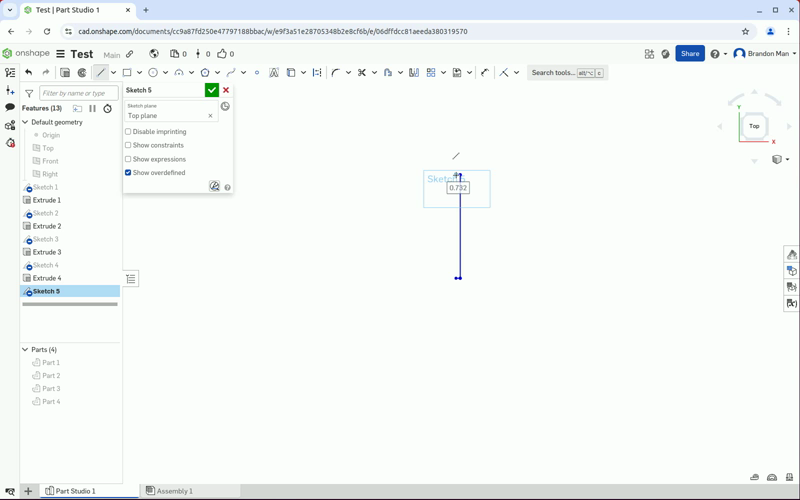
mouse_move(456, 278)
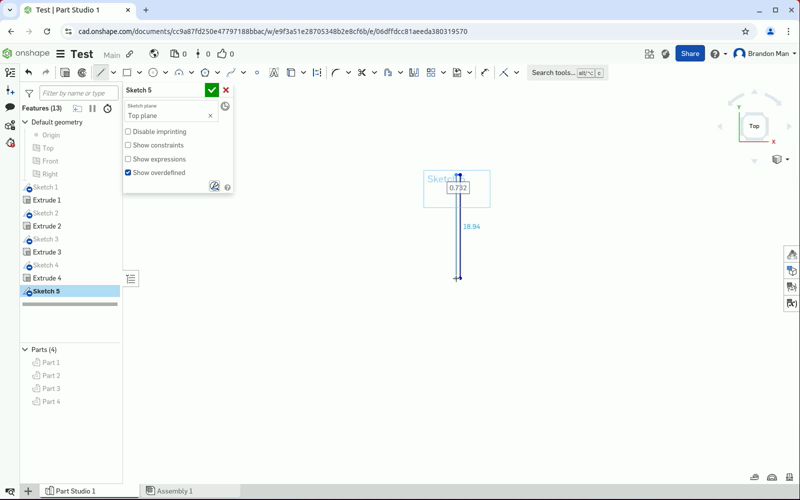
scroll(6)
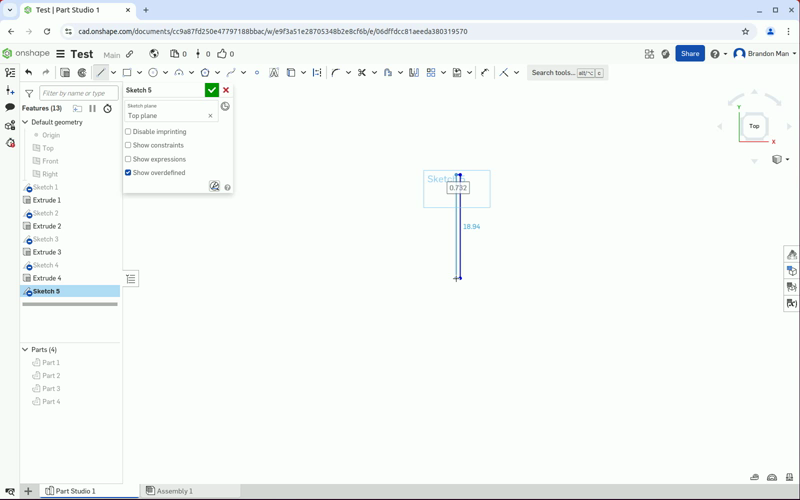
scroll(6)
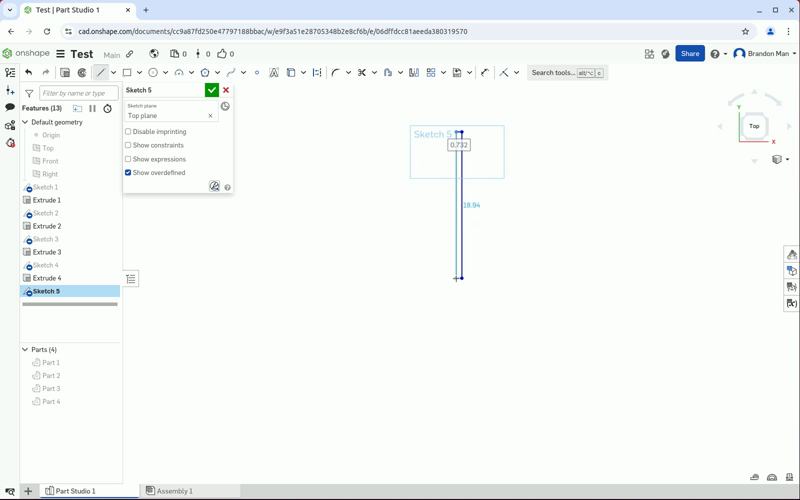
scroll(6)
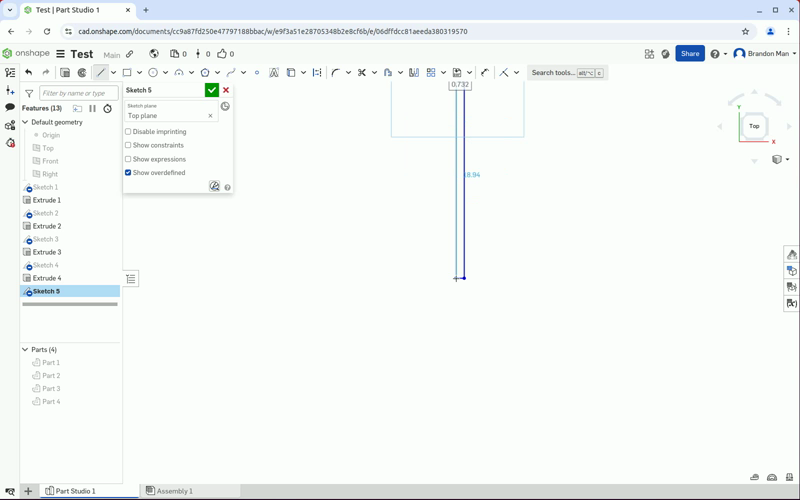
scroll(6)
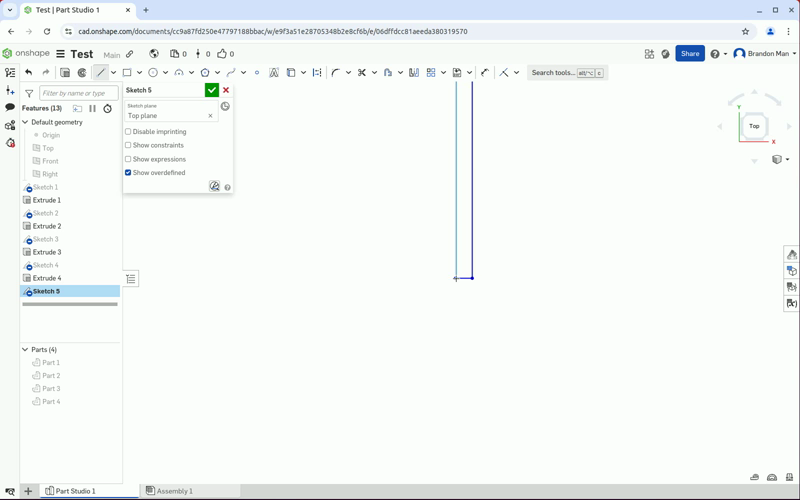
scroll(6)
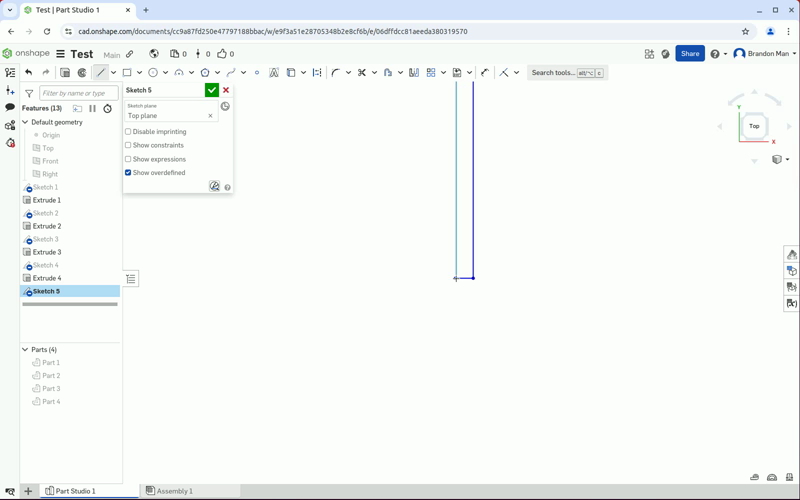
scroll(6)
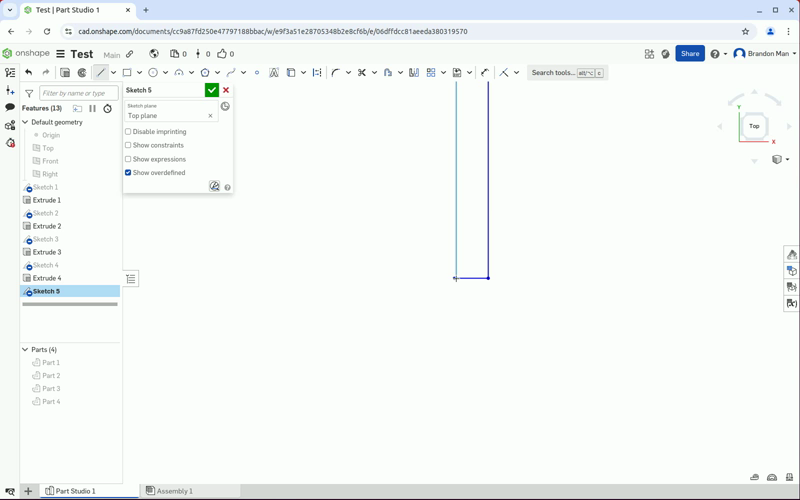
scroll(6)
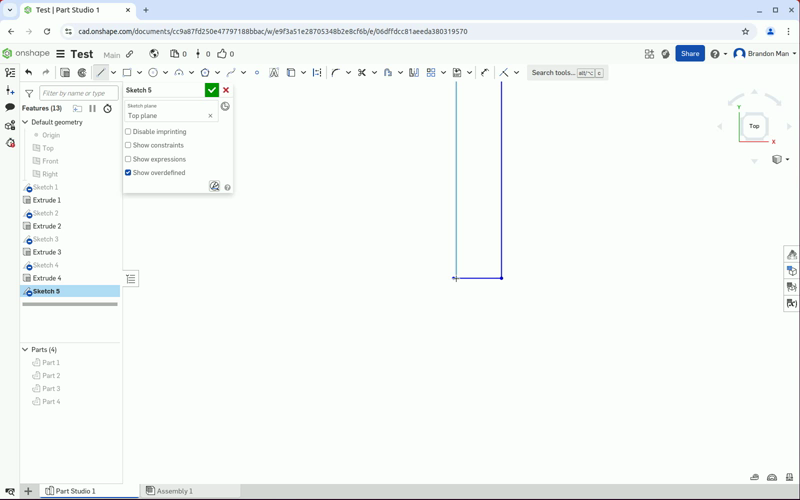
key_up(shift)
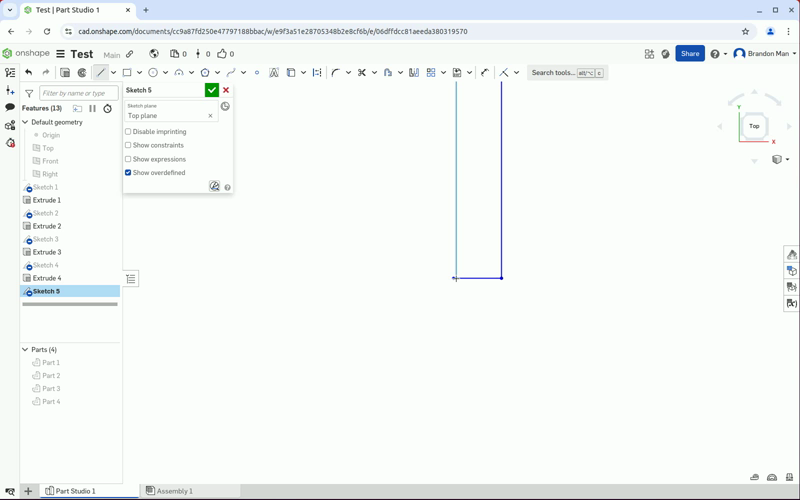
click(456, 278)
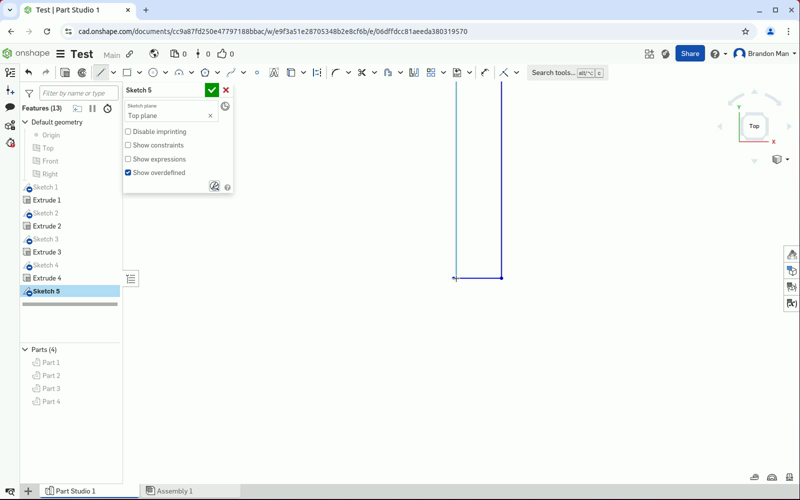
scroll(-6)
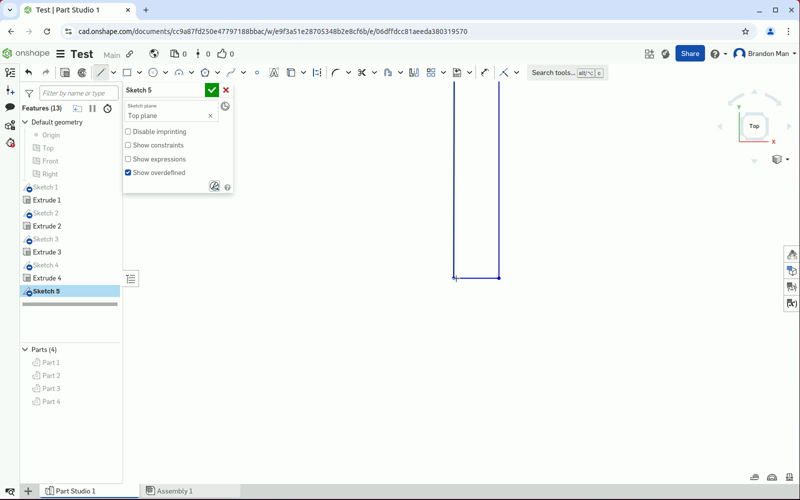
scroll(-6)
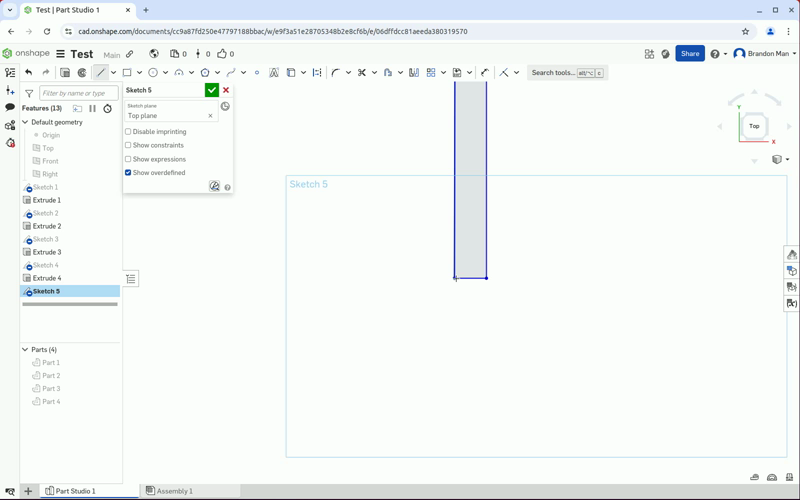
scroll(-6)
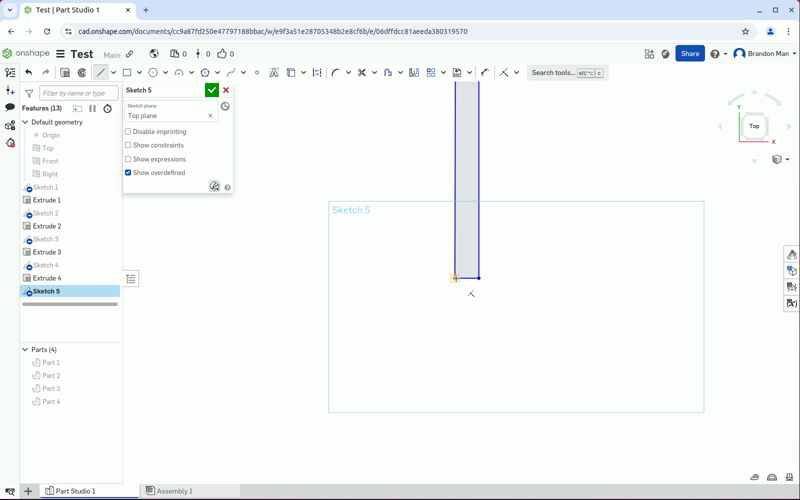
scroll(-6)
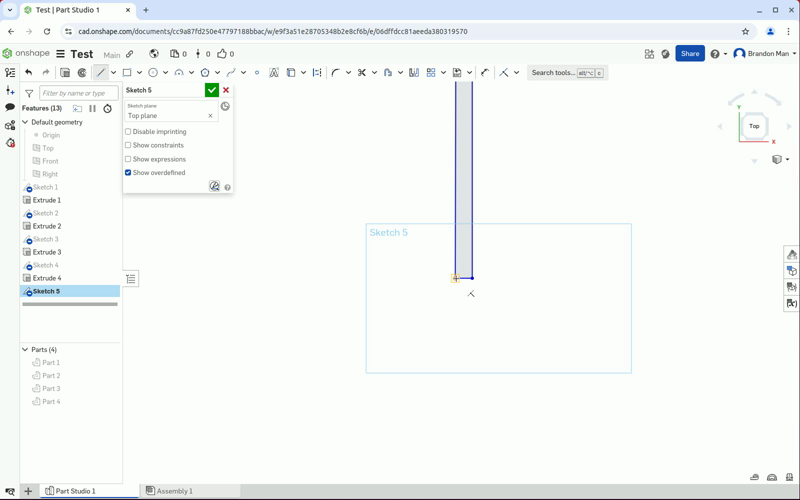
scroll(-6)
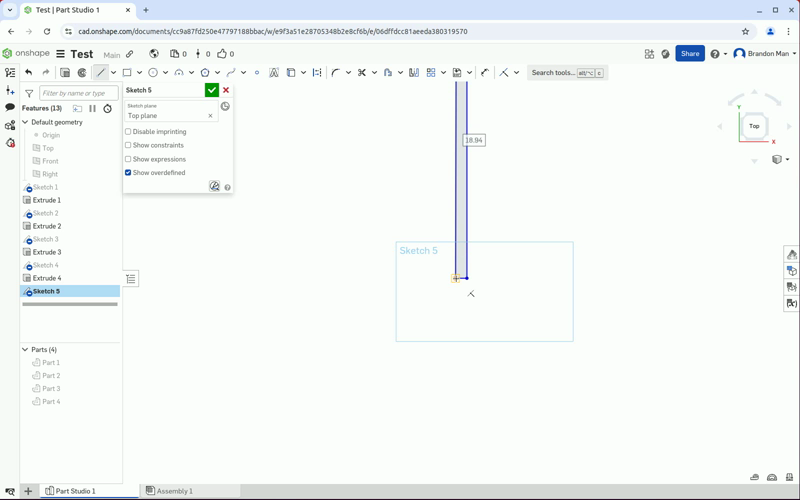
scroll(-6)
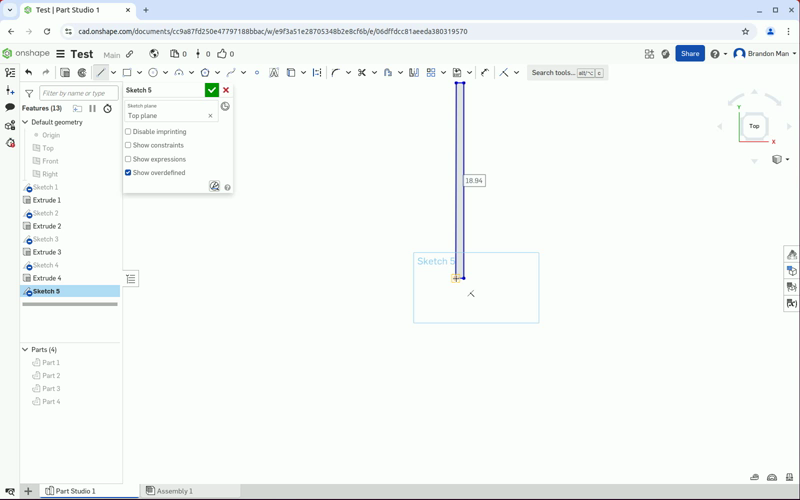
scroll(-6)
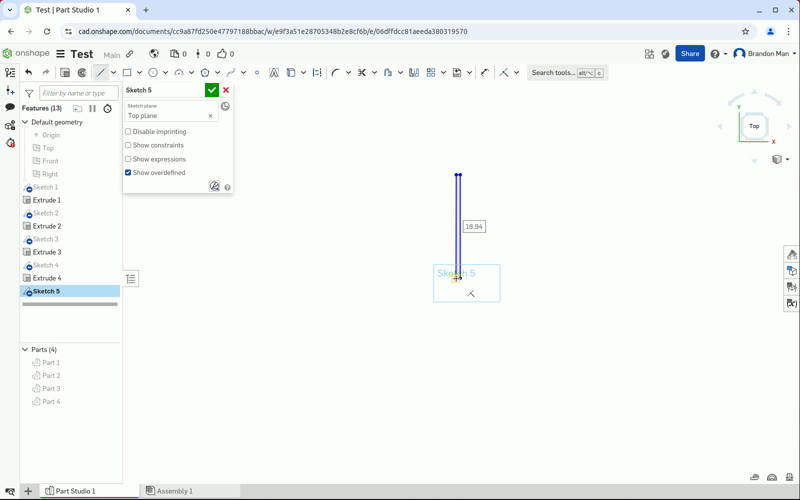
key(esc)
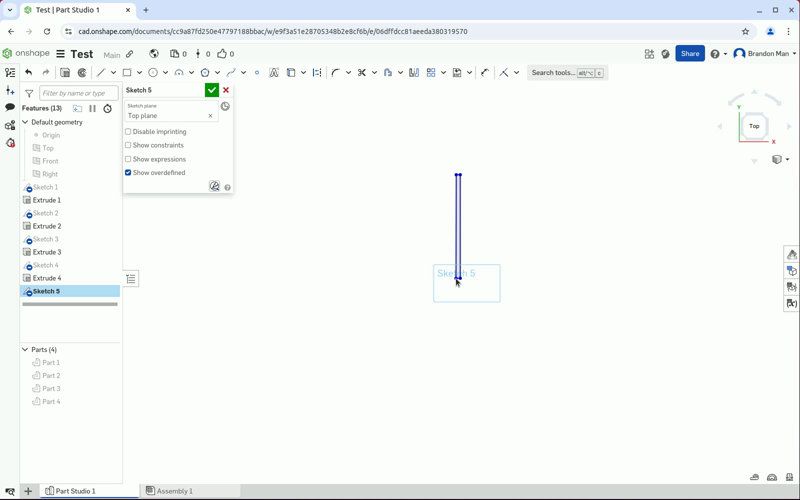
mouse_move(458, 232)
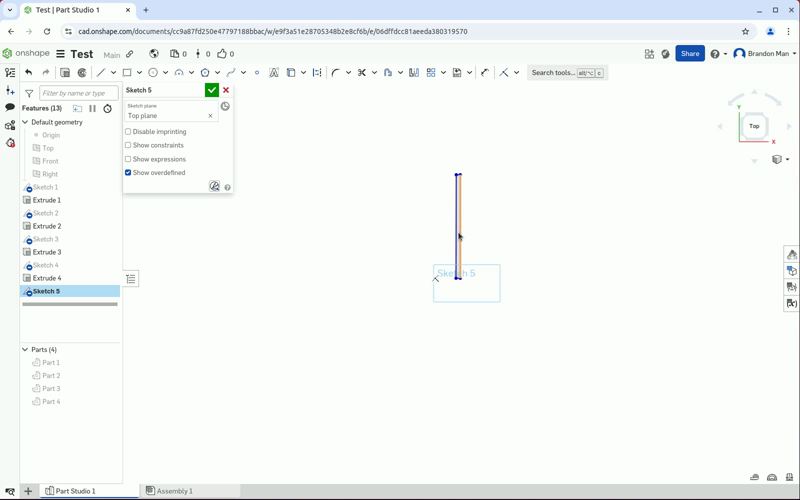
scroll(6)
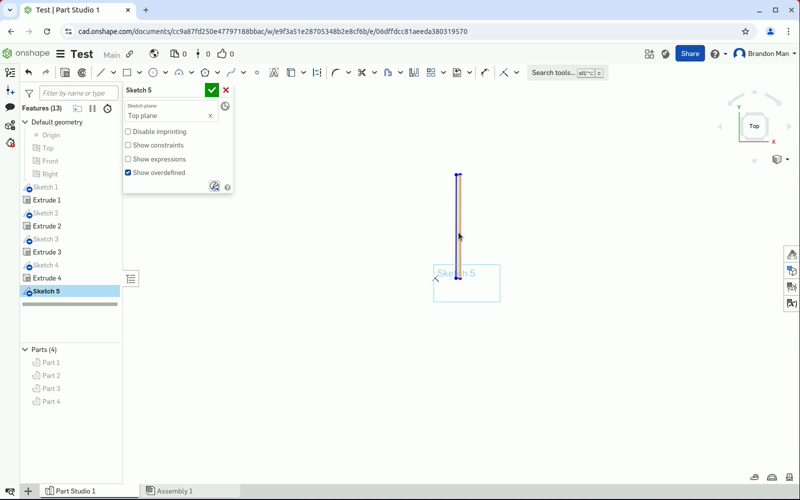
scroll(6)
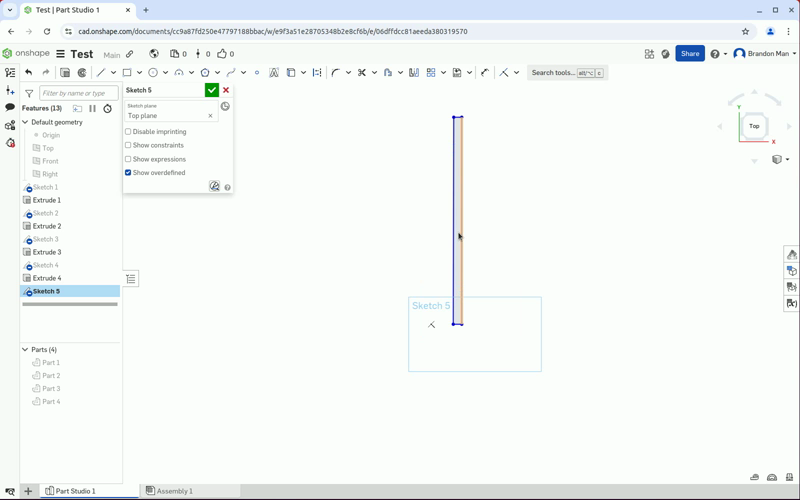
scroll(6)
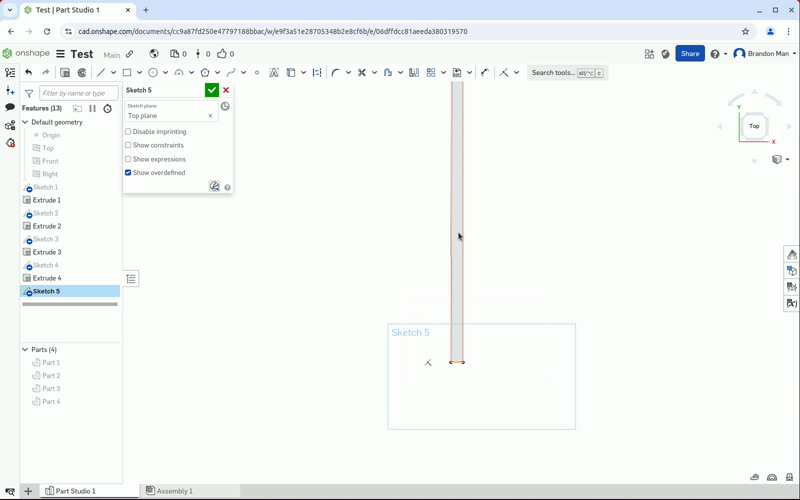
scroll(6)
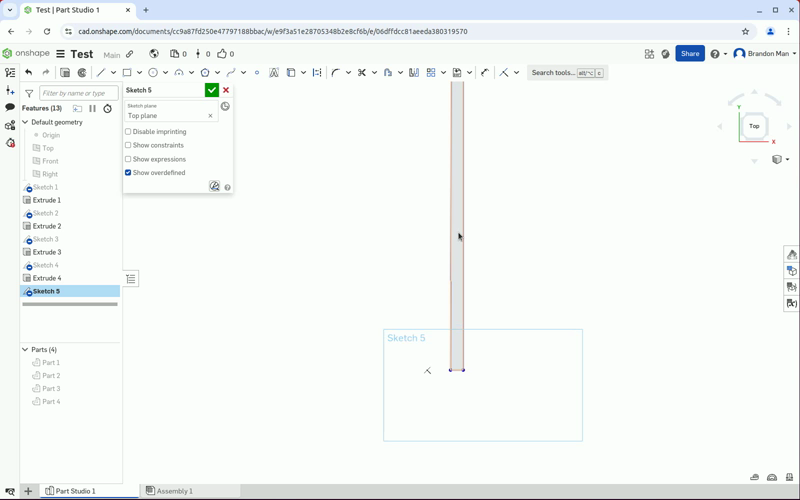
scroll(6)
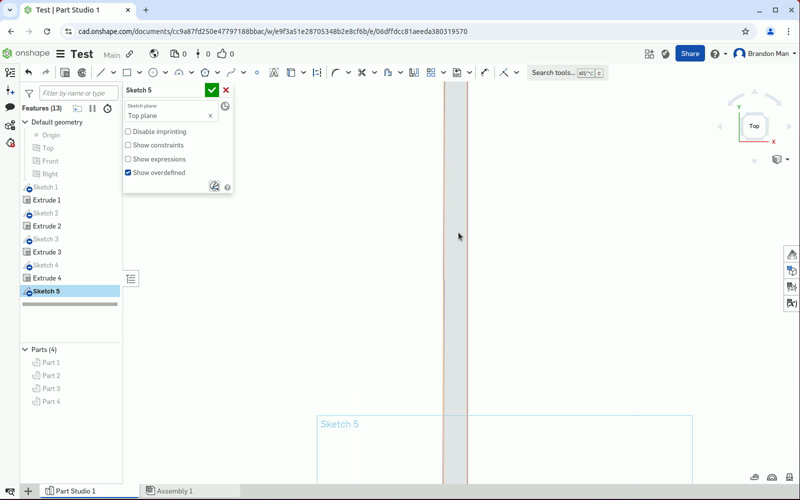
scroll(6)
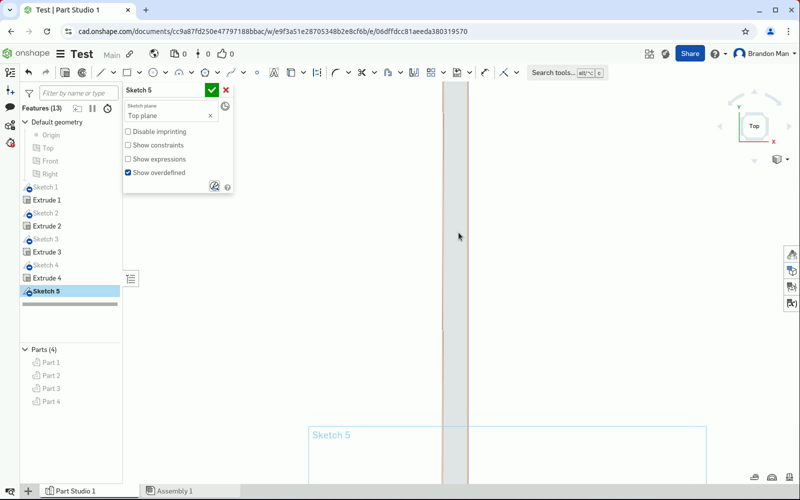
scroll(6)
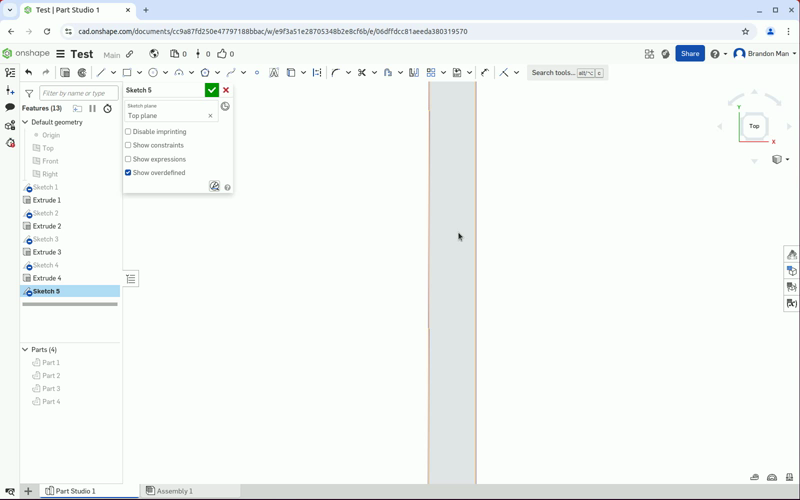
click(458, 232)
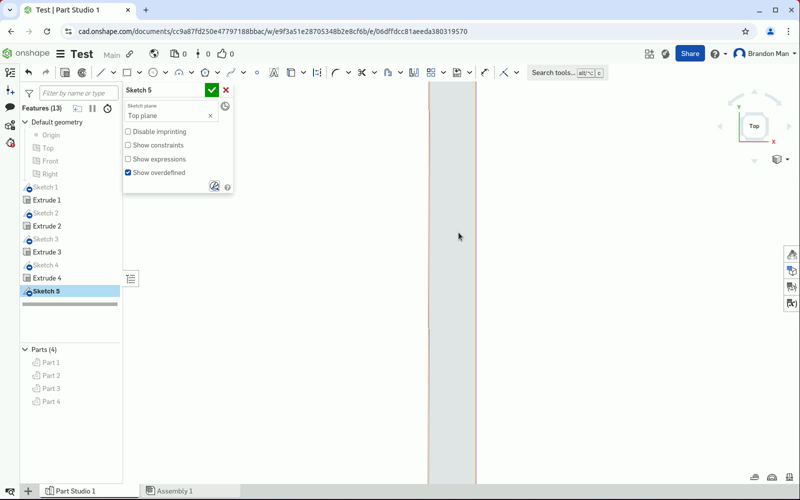
scroll(-6)
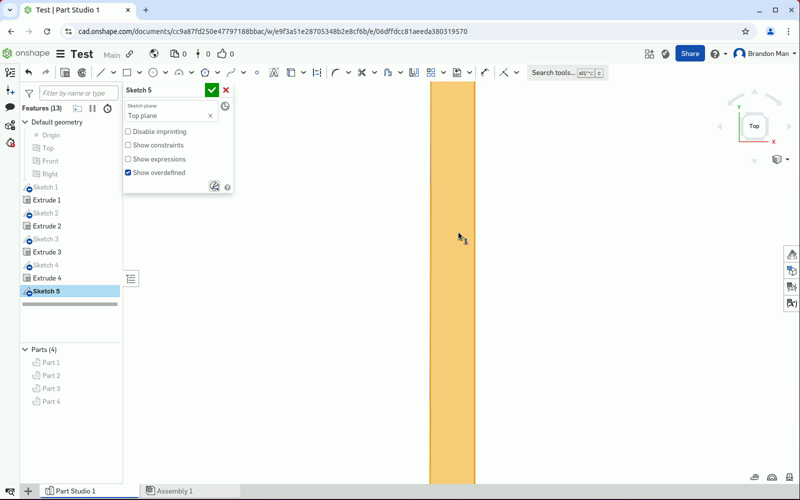
scroll(-6)
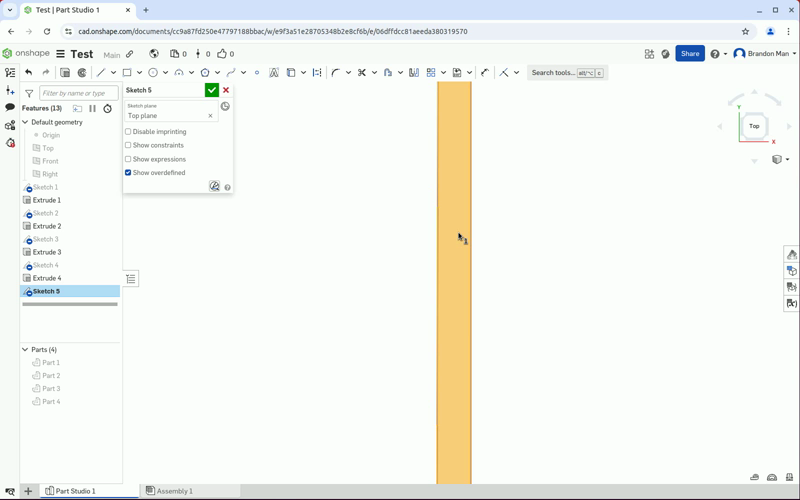
scroll(-6)
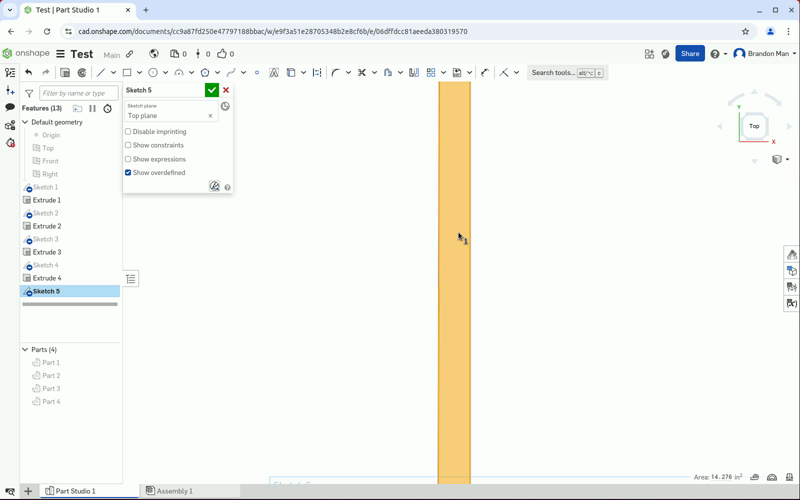
scroll(-6)
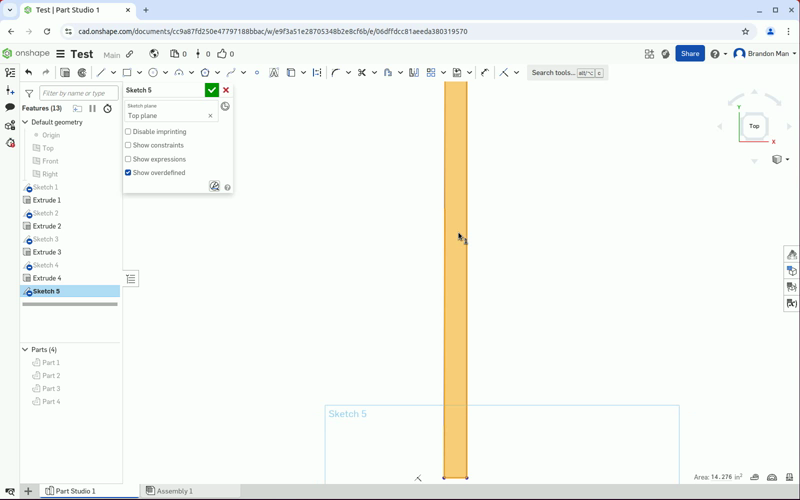
scroll(-6)
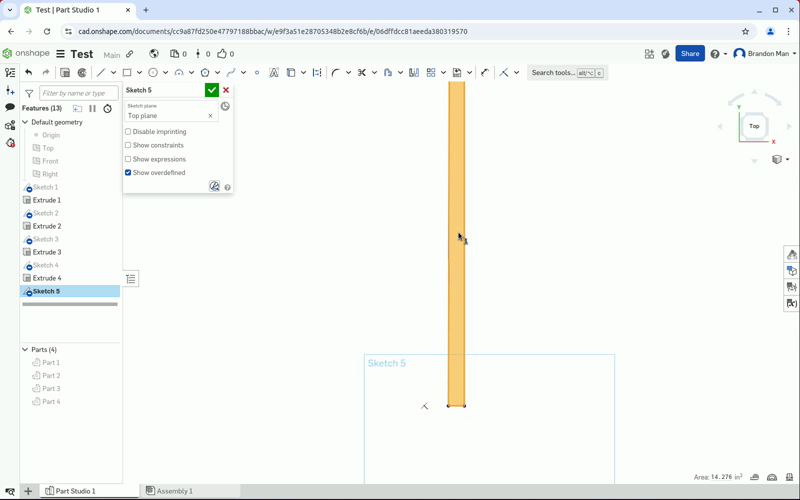
scroll(-6)
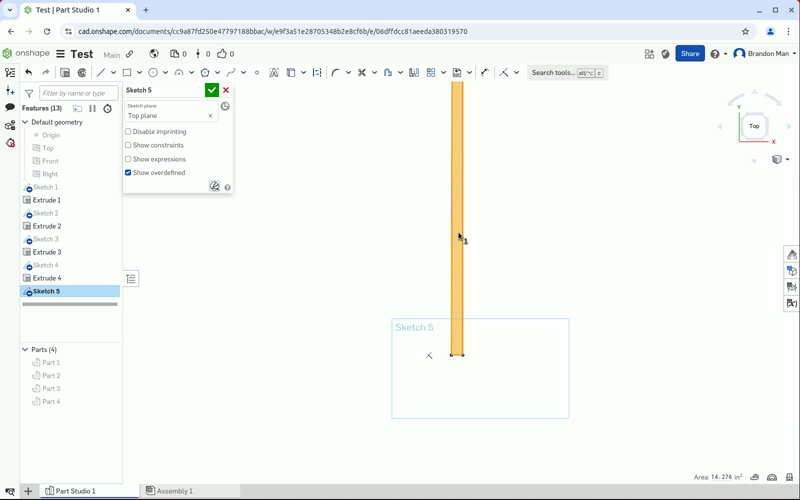
scroll(-6)
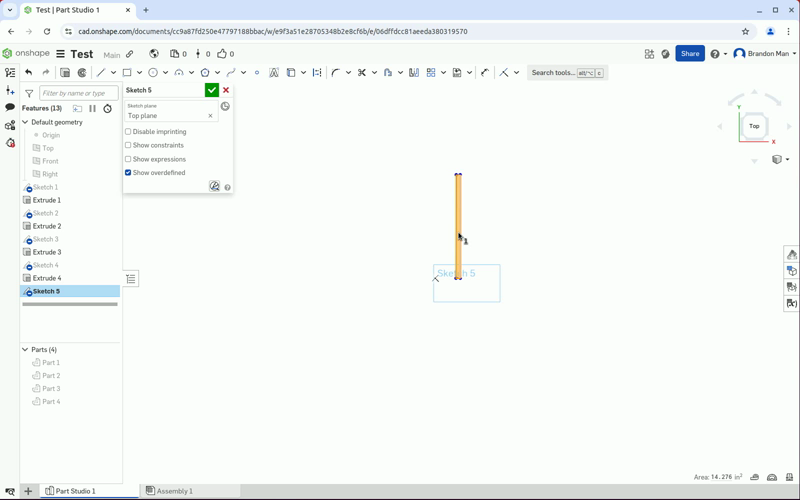
mouse_move(73, 352)
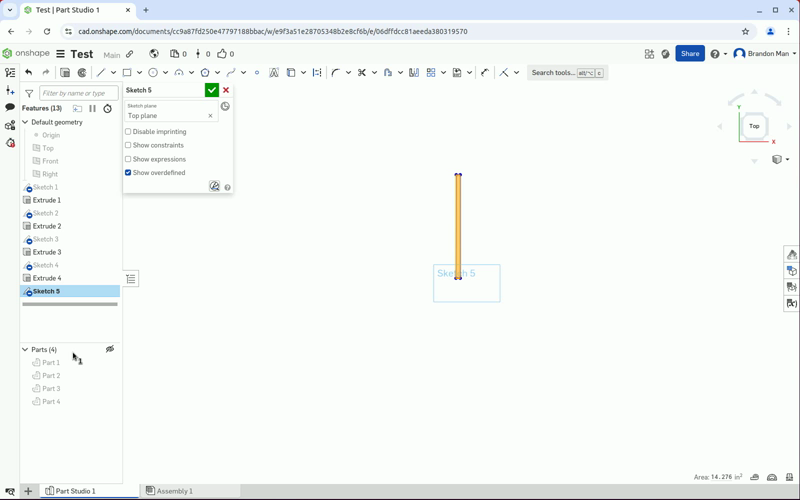
key(shift+y)
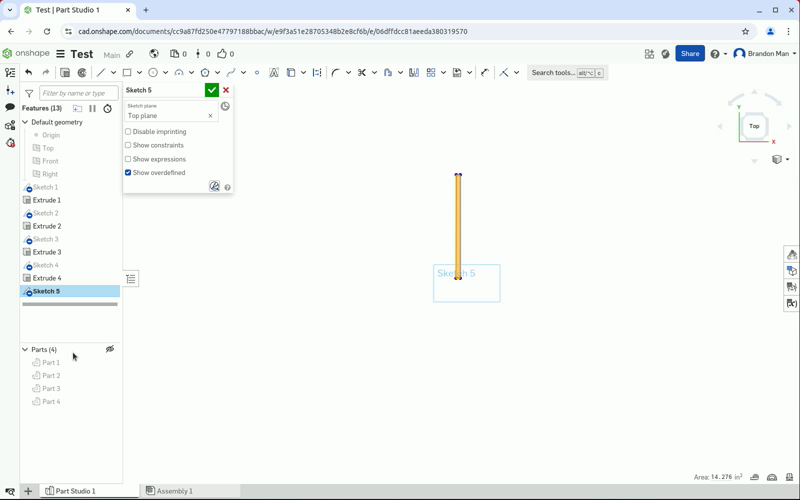
key(shift+e)
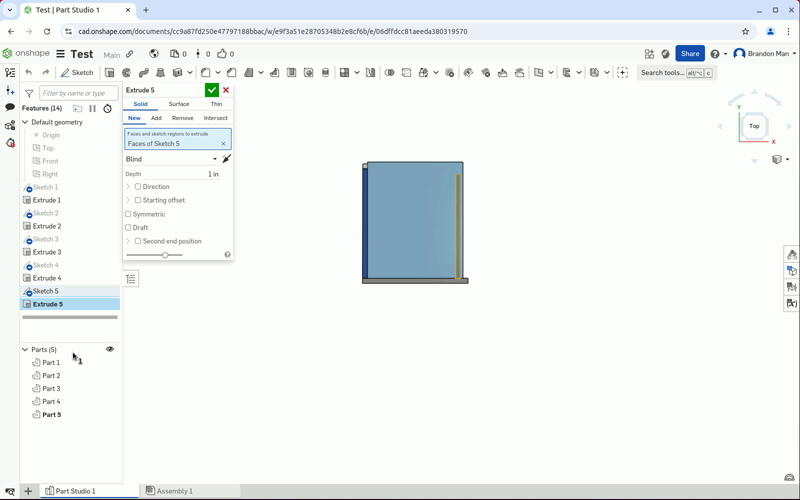
mouse_move(143, 106)
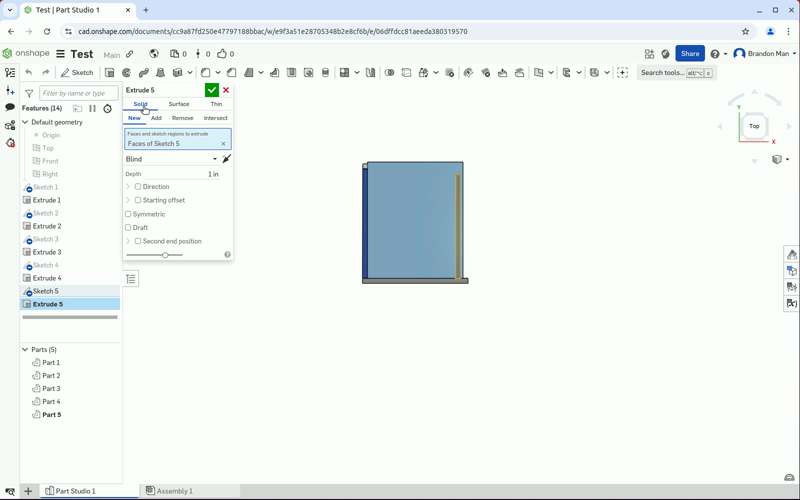
click(143, 106)
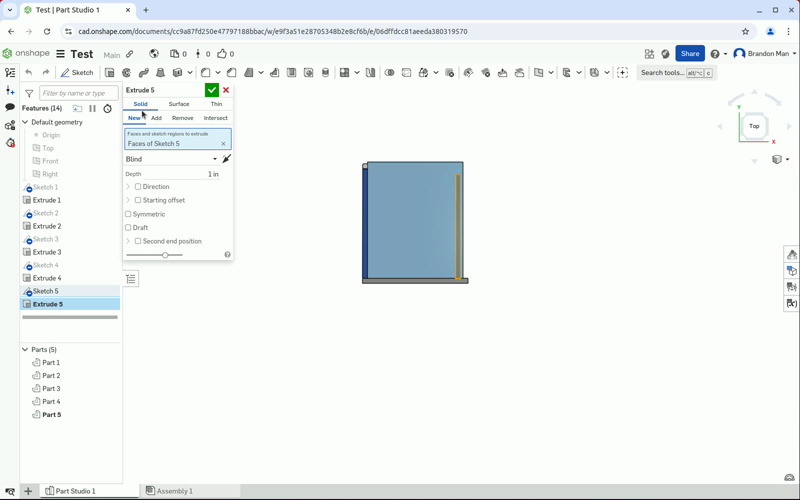
mouse_move(137, 120)
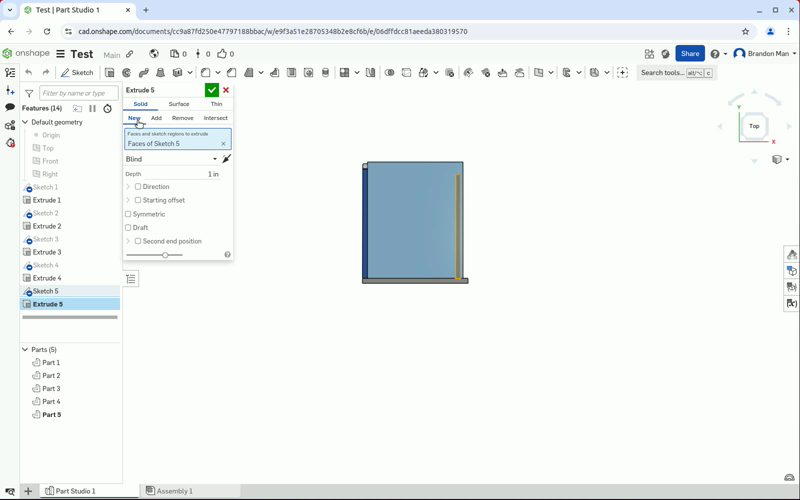
click(137, 120)
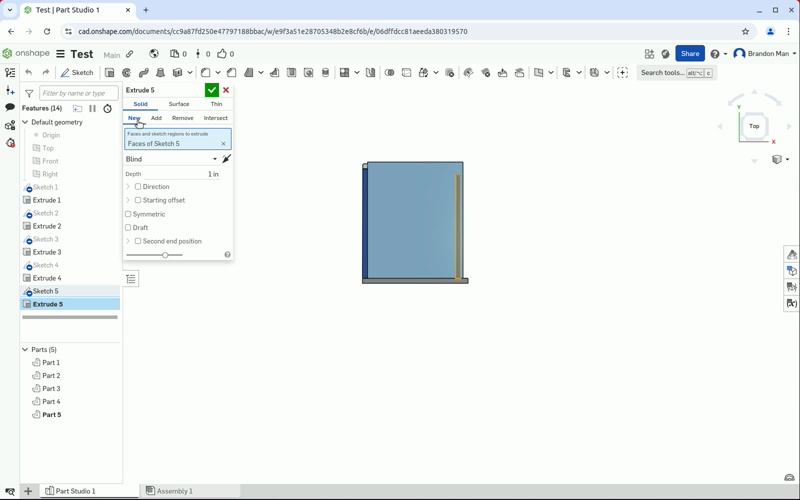
key(tab, 4)
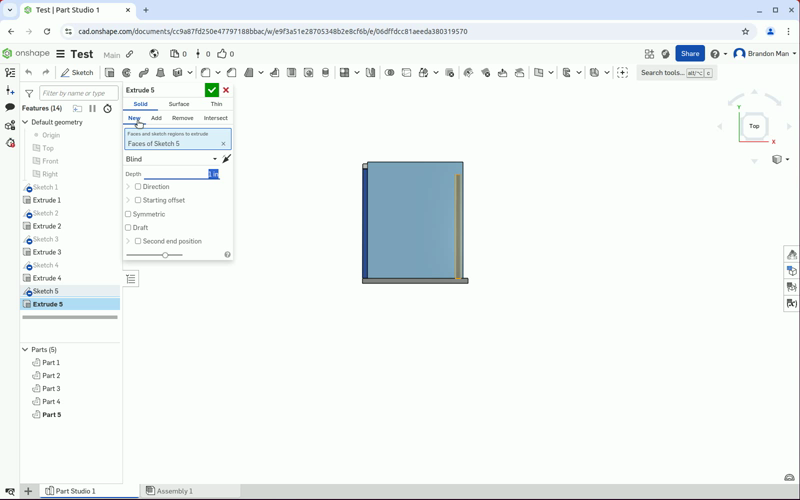
text(0.963)
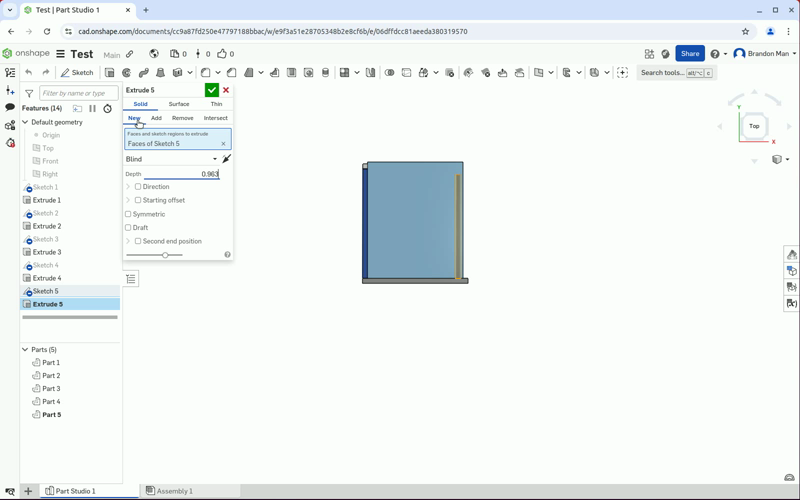
key(enter)
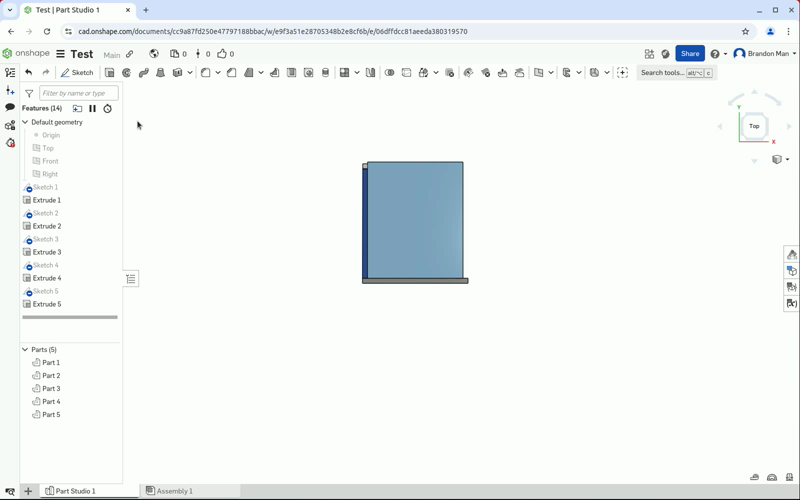
key(shift+h)
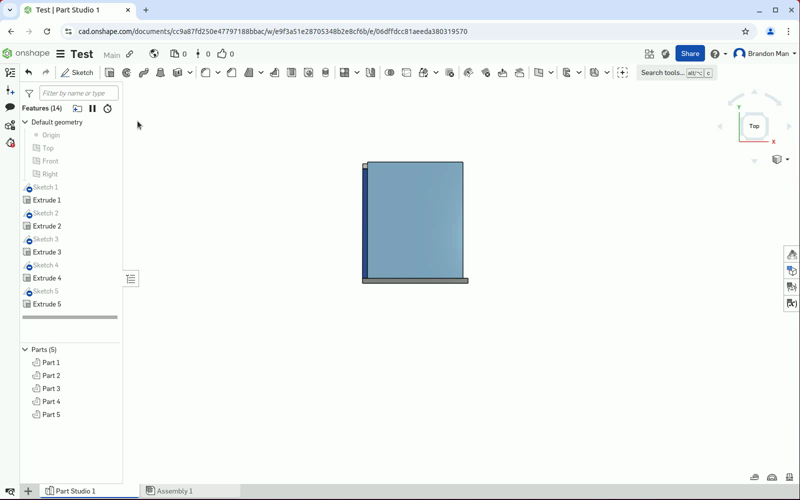
key(shift+h)
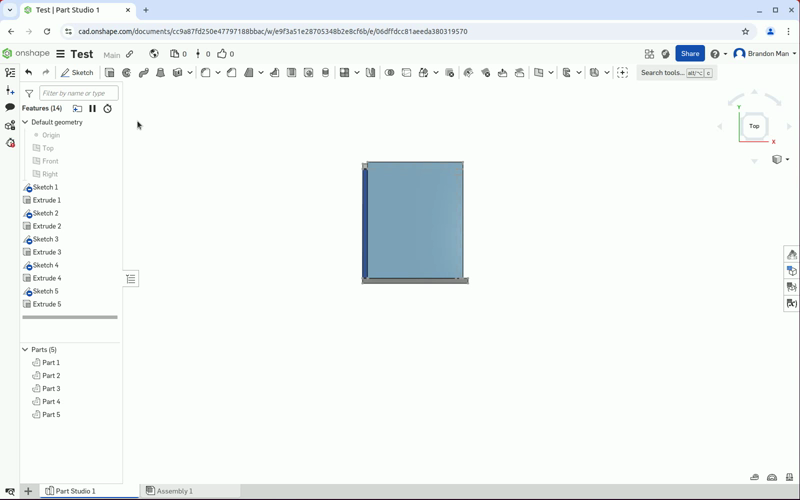
key(shift+7)
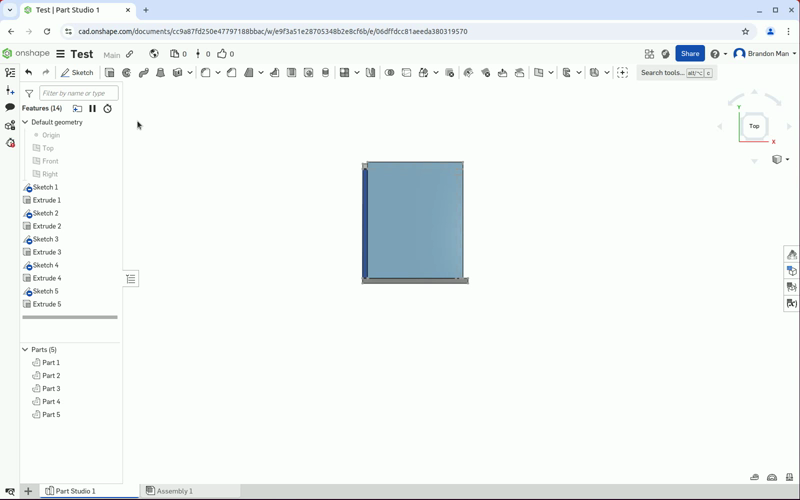
key(up, 3)
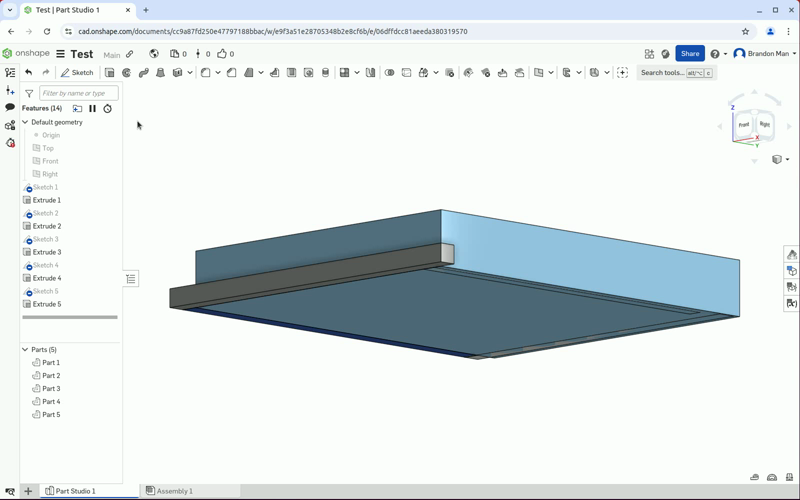
key(left, 3)
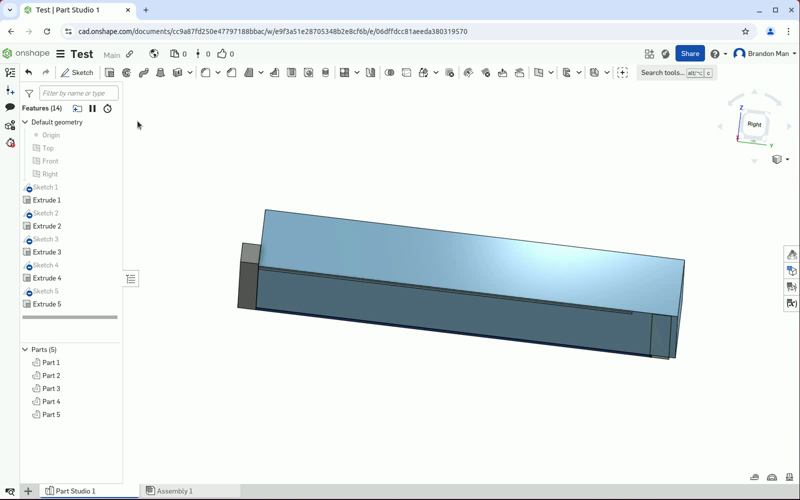
key(right, 3)
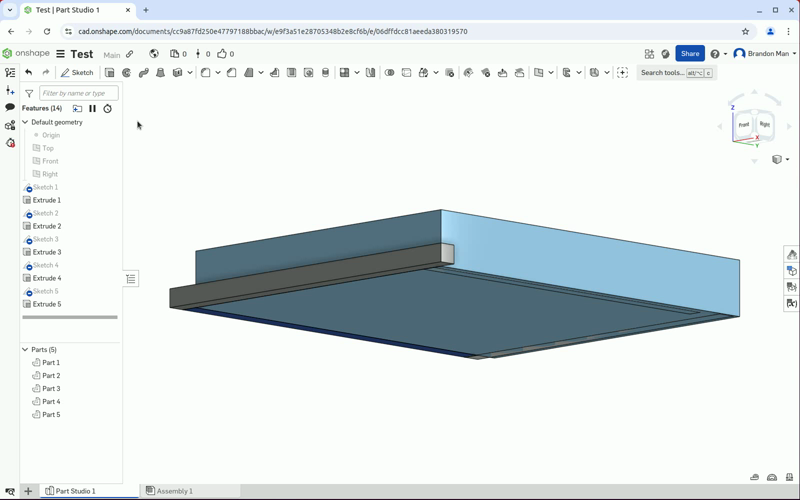
key(down, 3)
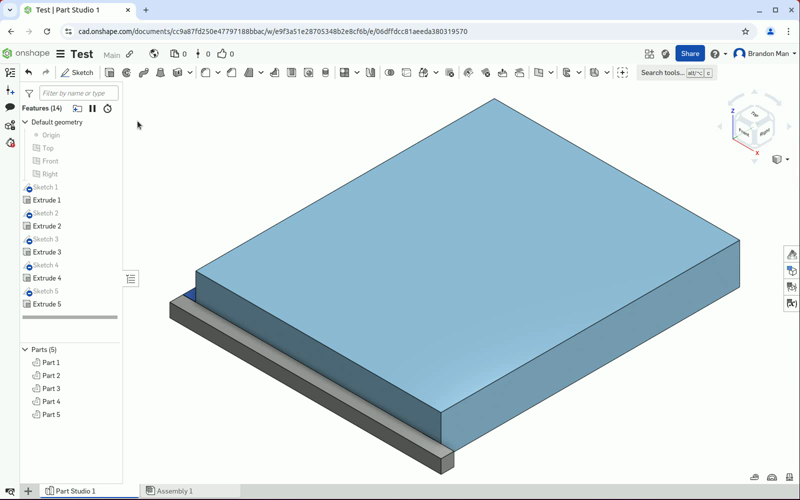
mouse_move(73, 189)
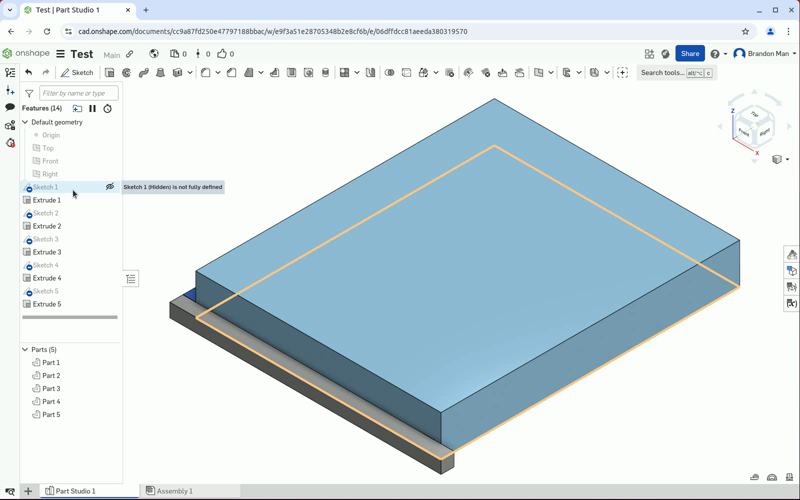
click(73, 189)